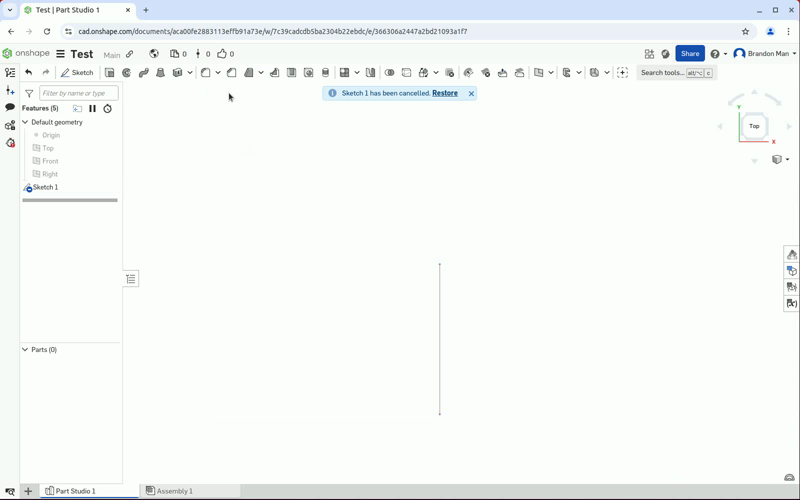
key(shift+h)
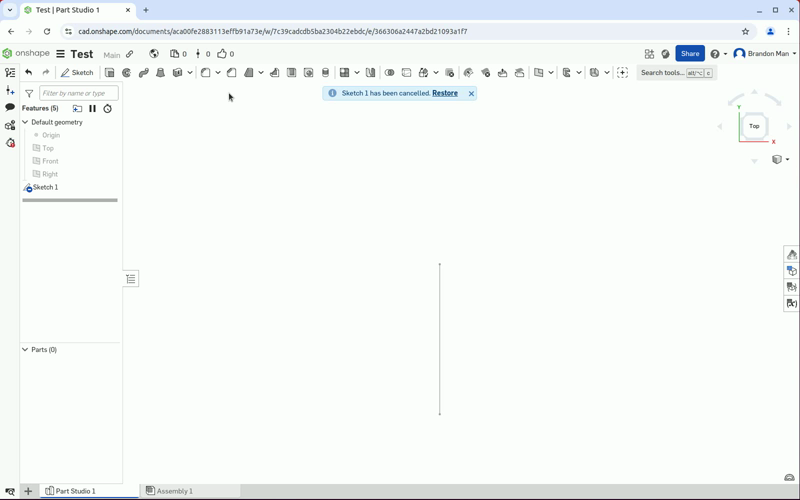
key(shift+s)
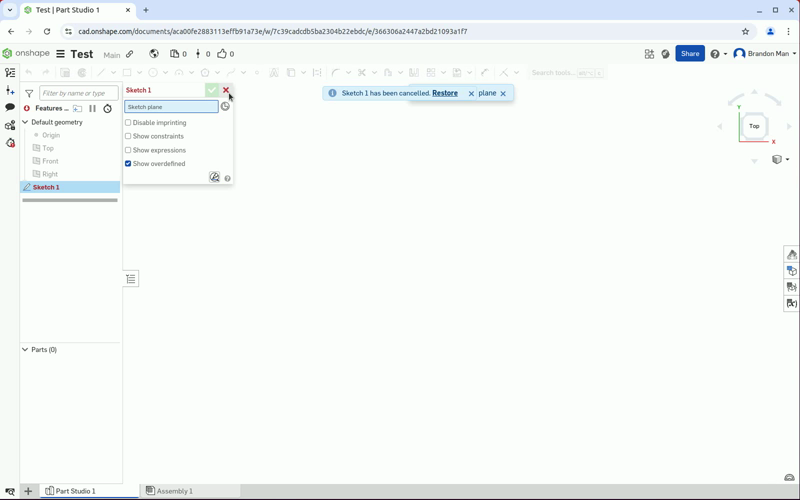
mouse_move(73, 150)
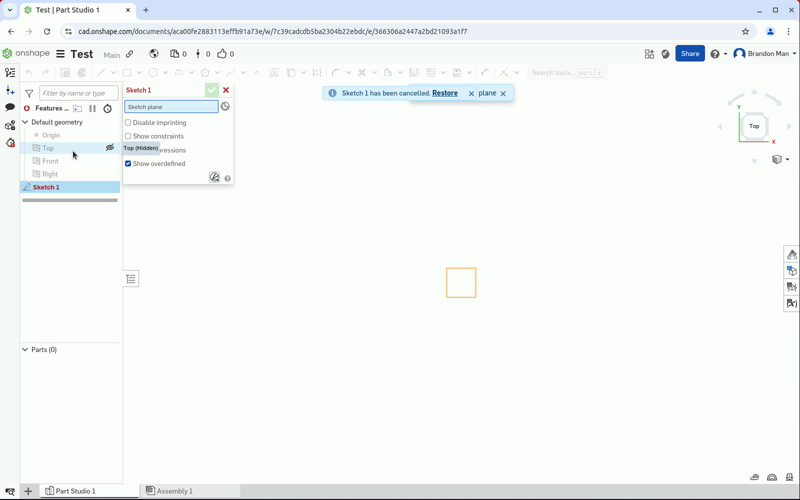
click(73, 150)
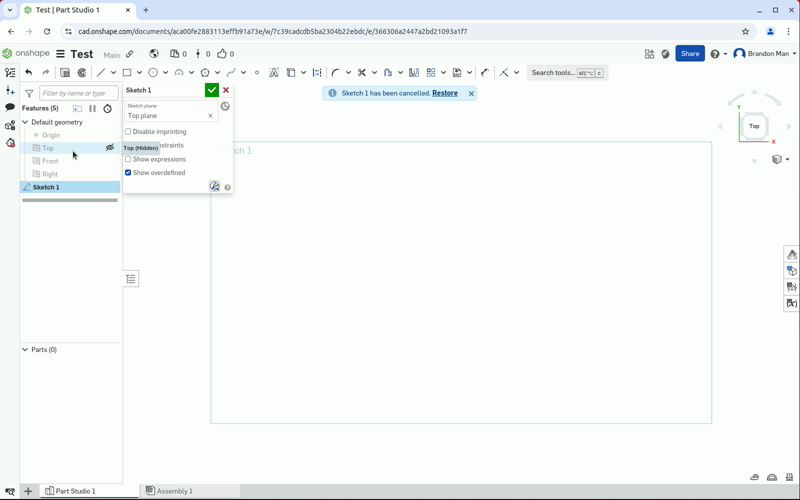
mouse_move(73, 352)
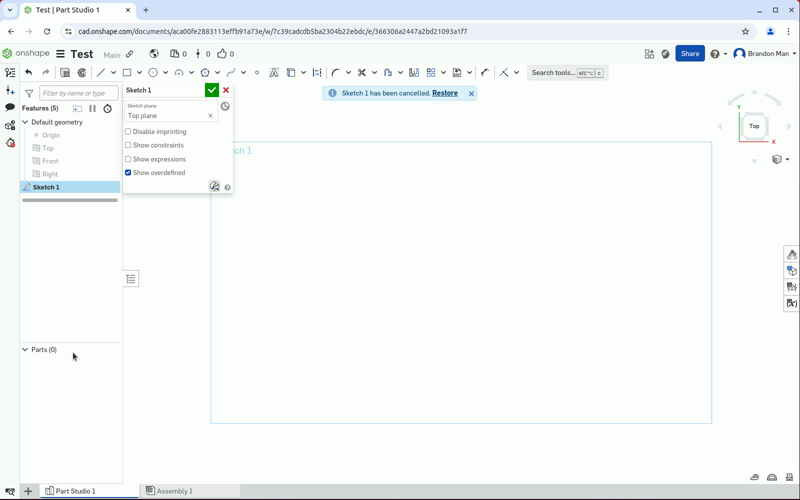
key(y)
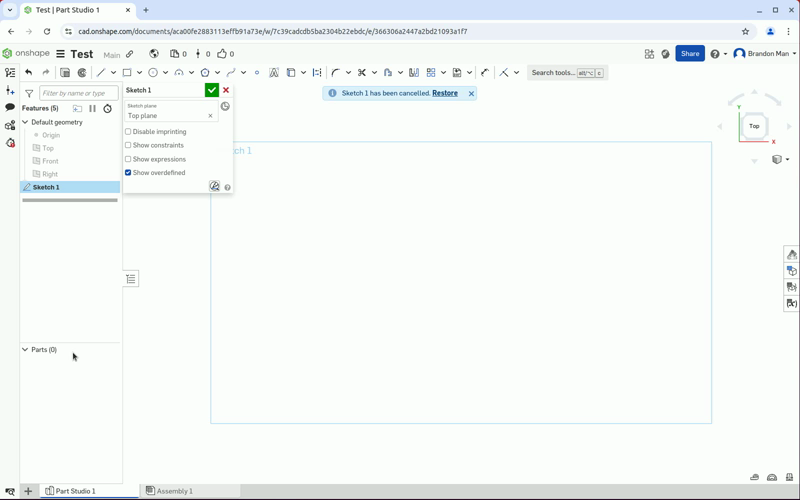
key(l)
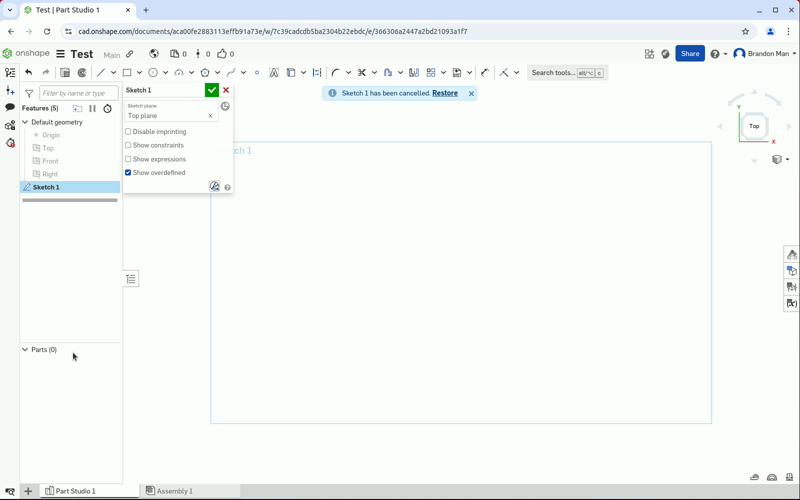
key_down(shift)
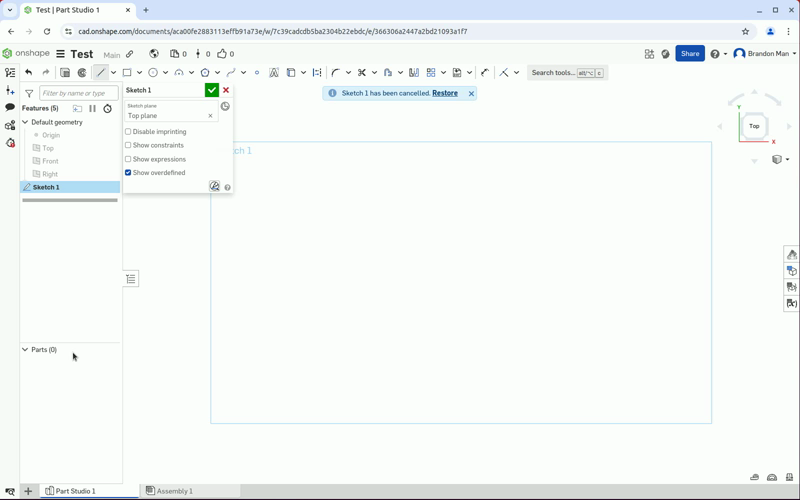
mouse_move(351, 335)
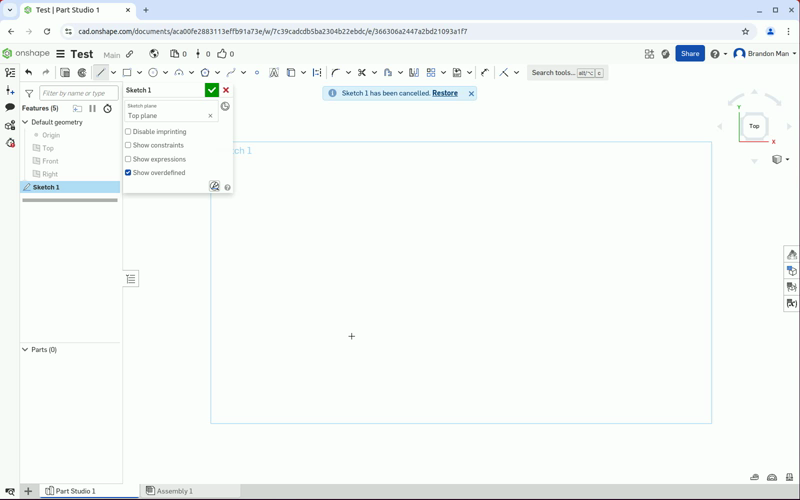
click(351, 335)
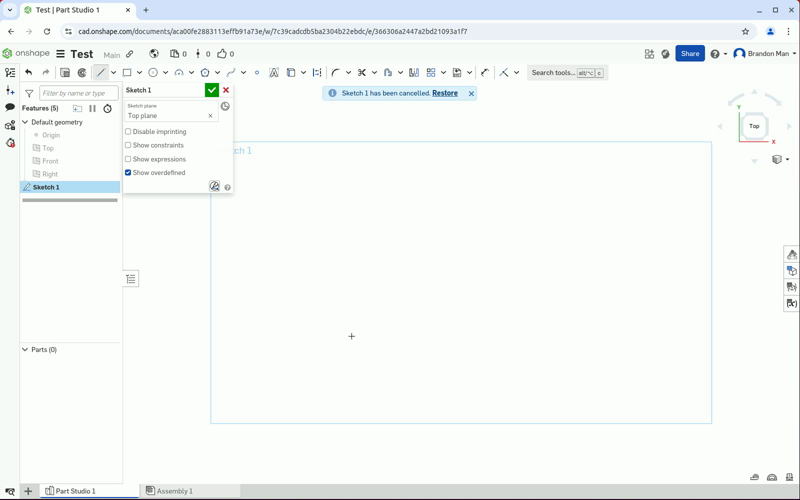
key_up(shift)
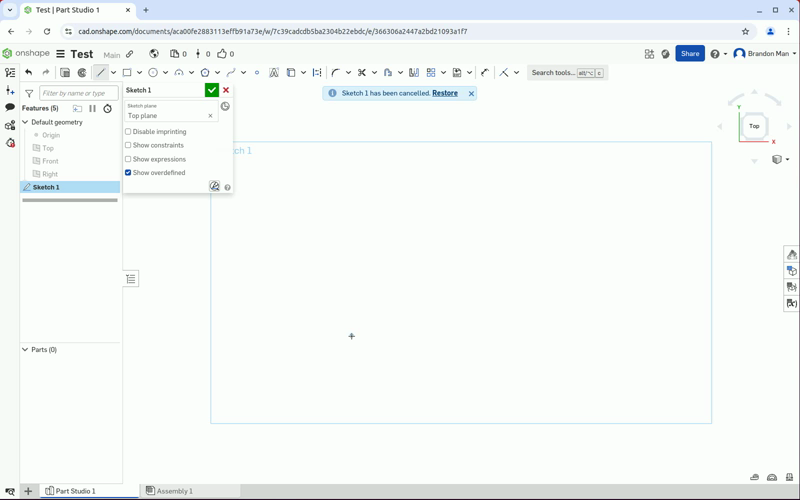
key_down(shift)
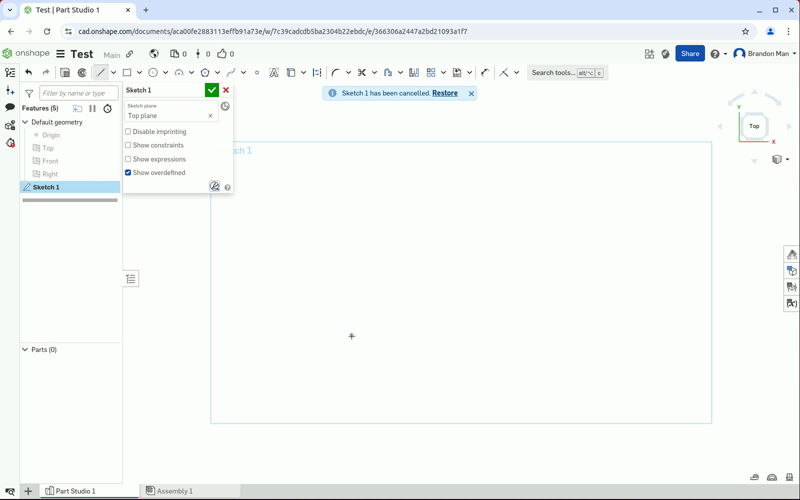
mouse_move(569, 335)
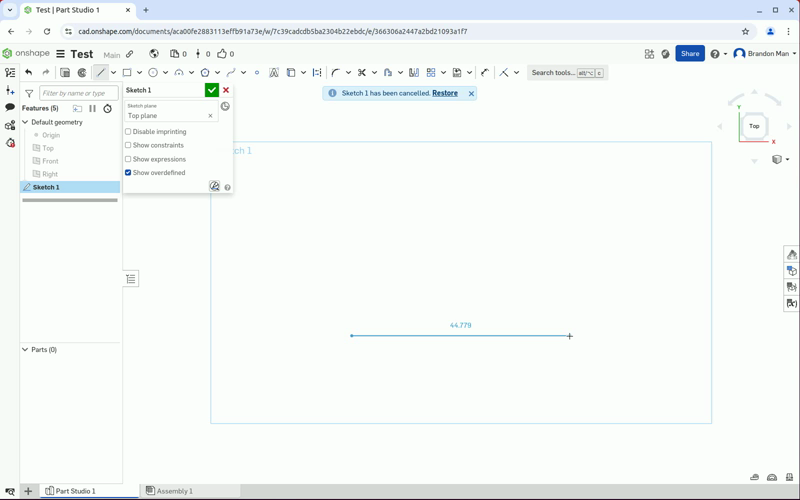
click(569, 335)
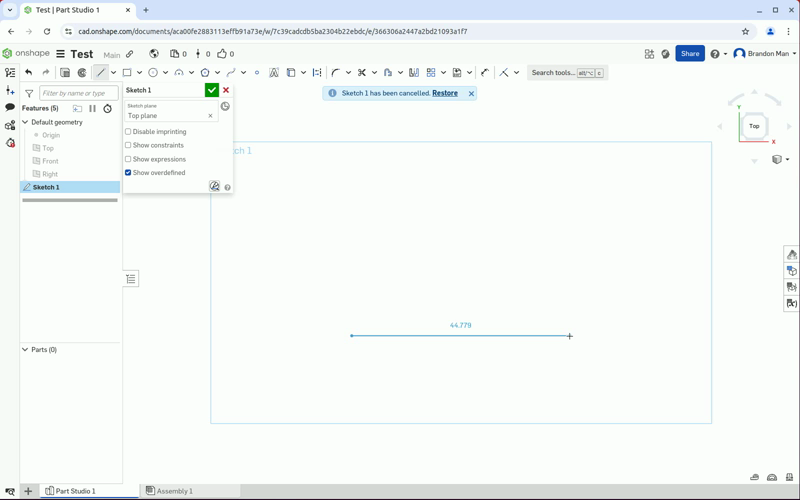
key_up(shift)
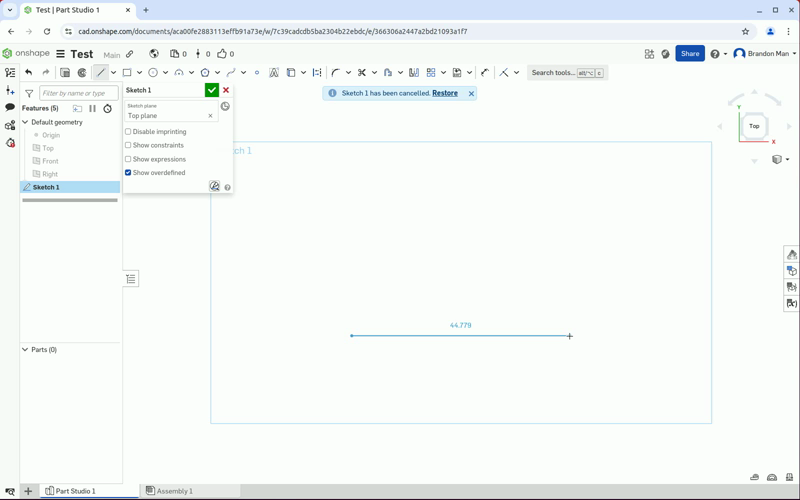
key_down(shift)
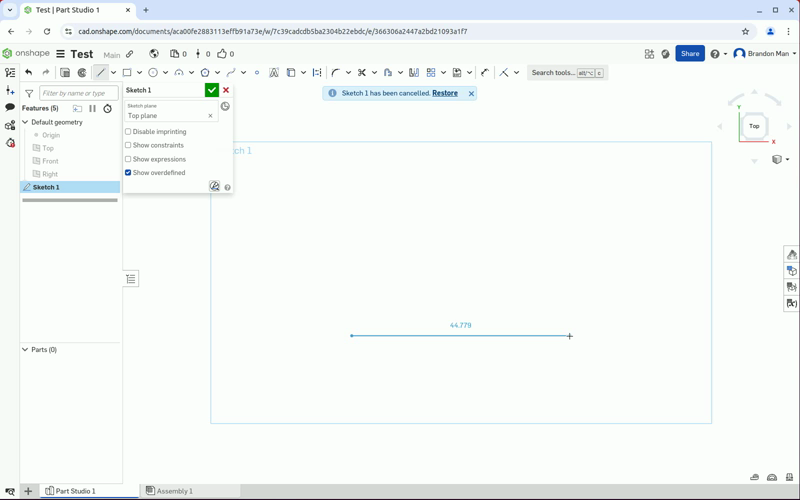
mouse_move(569, 230)
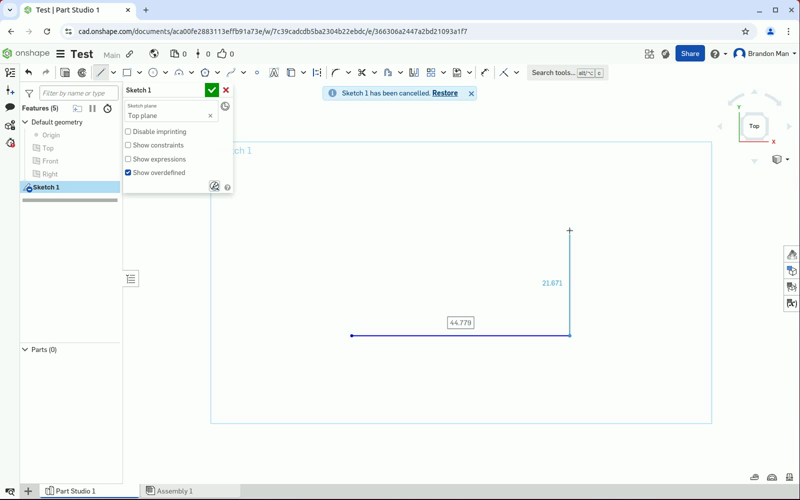
click(569, 230)
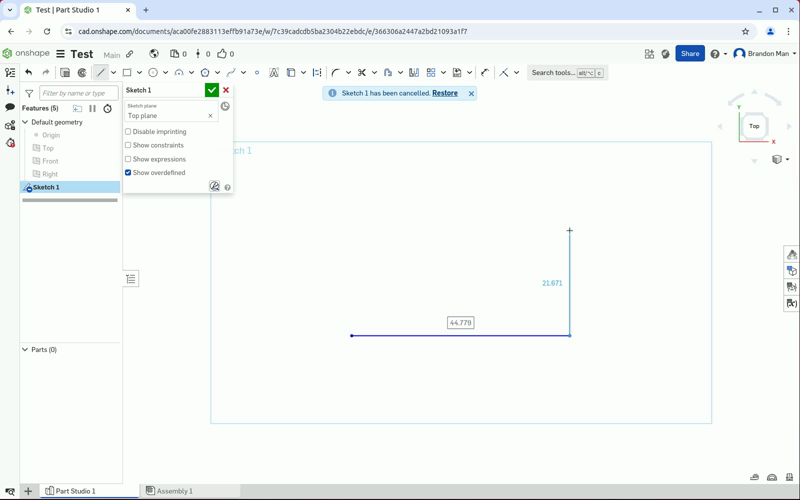
key_up(shift)
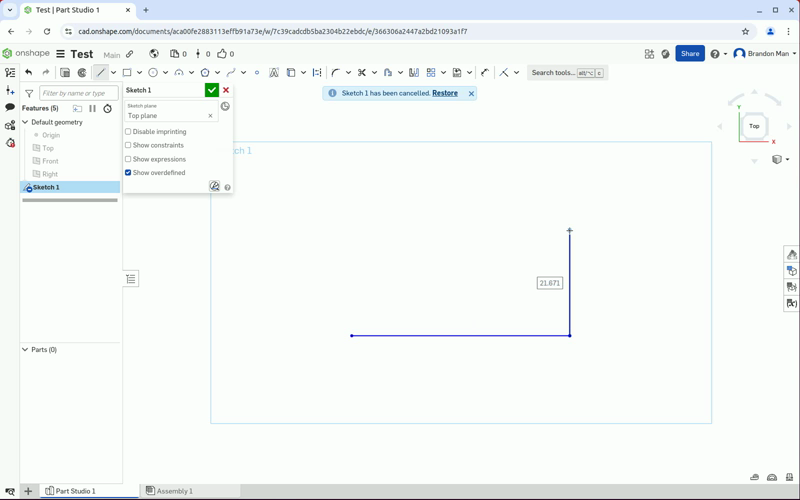
key_down(shift)
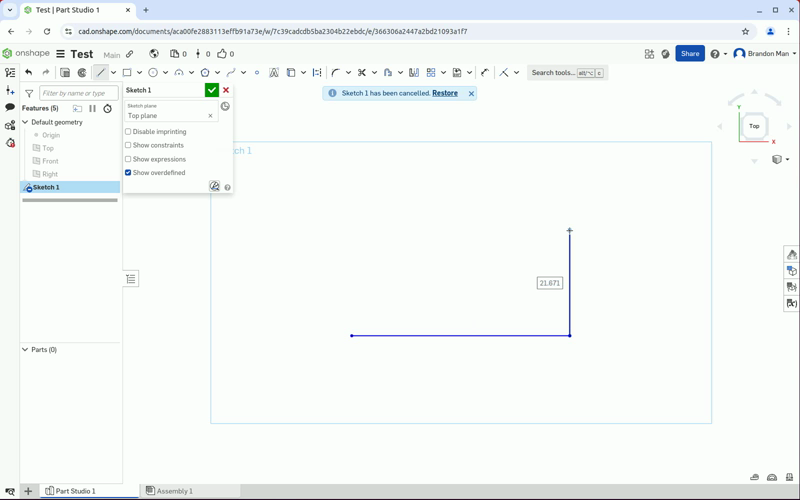
mouse_move(351, 230)
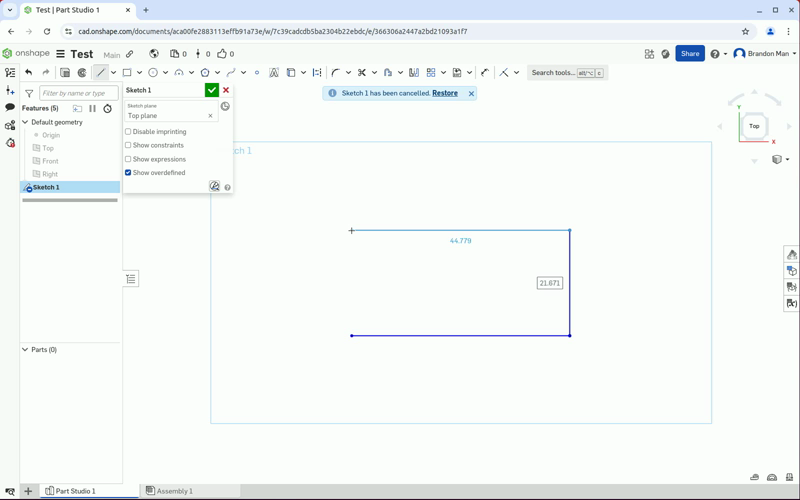
click(351, 230)
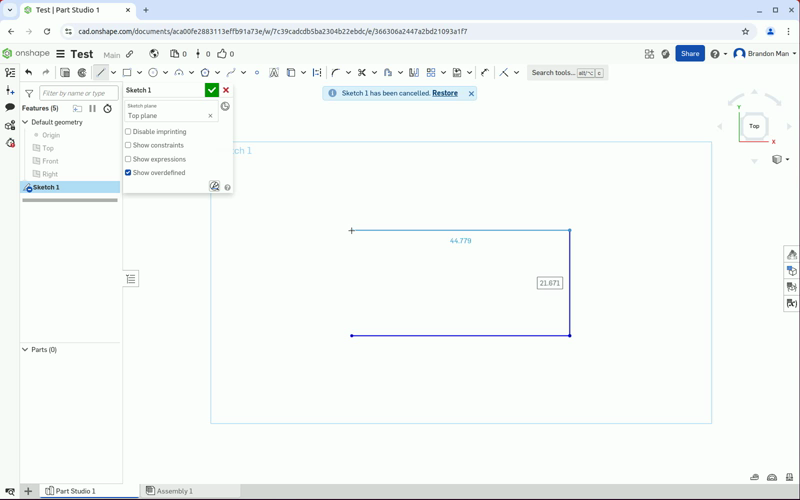
key_up(shift)
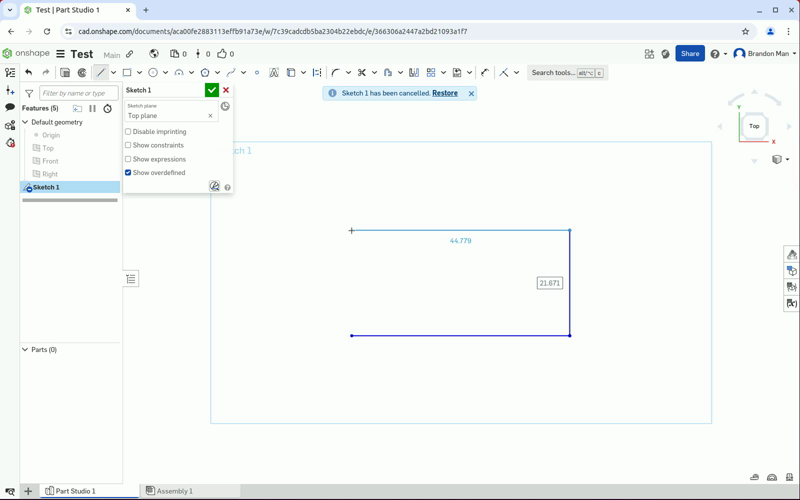
key_down(shift)
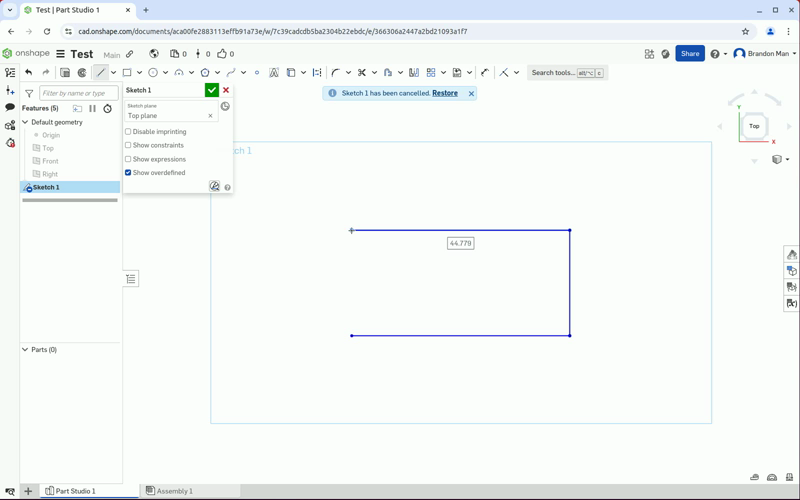
mouse_move(351, 335)
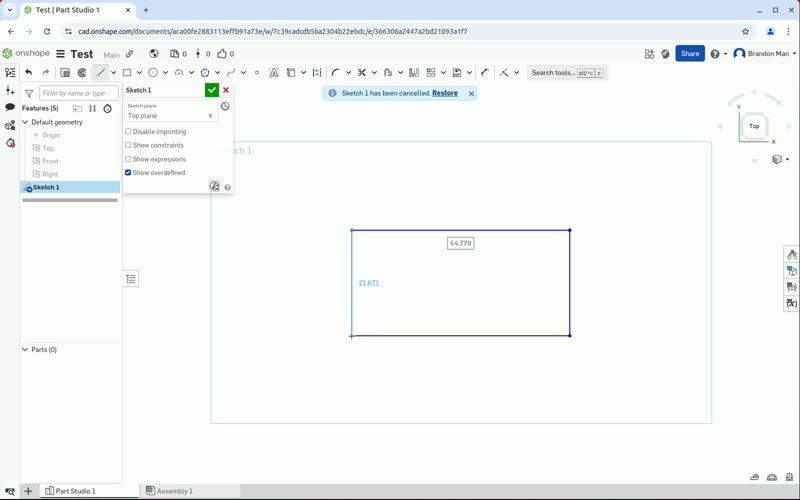
key_up(shift)
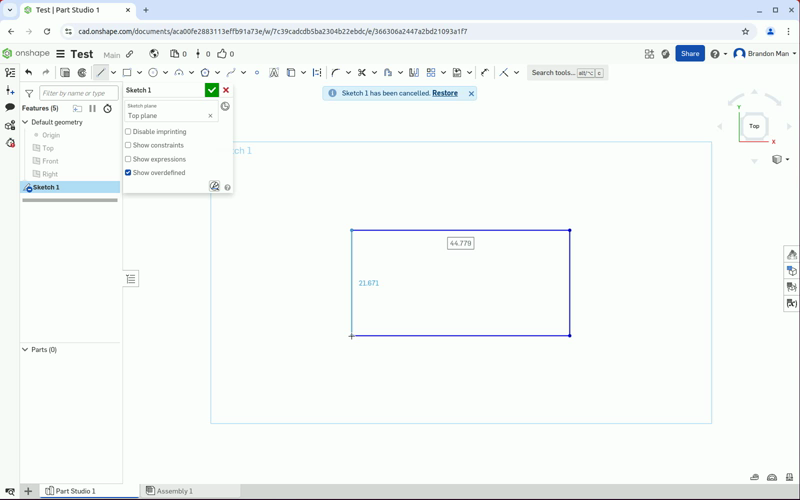
click(351, 335)
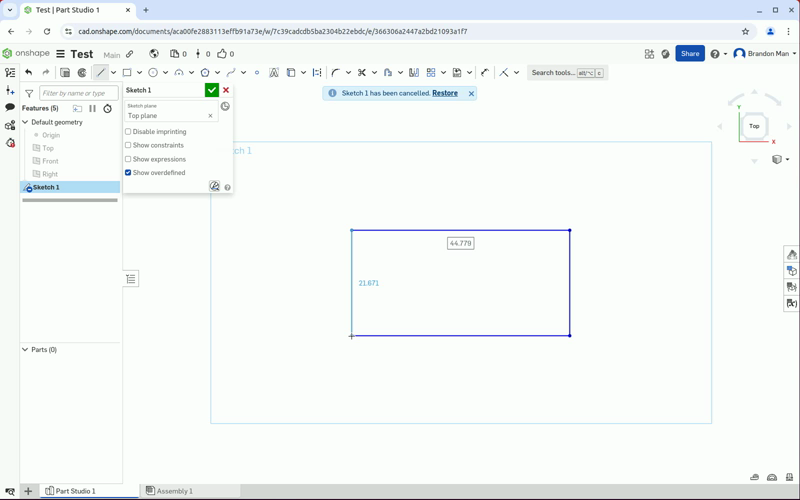
key(esc)
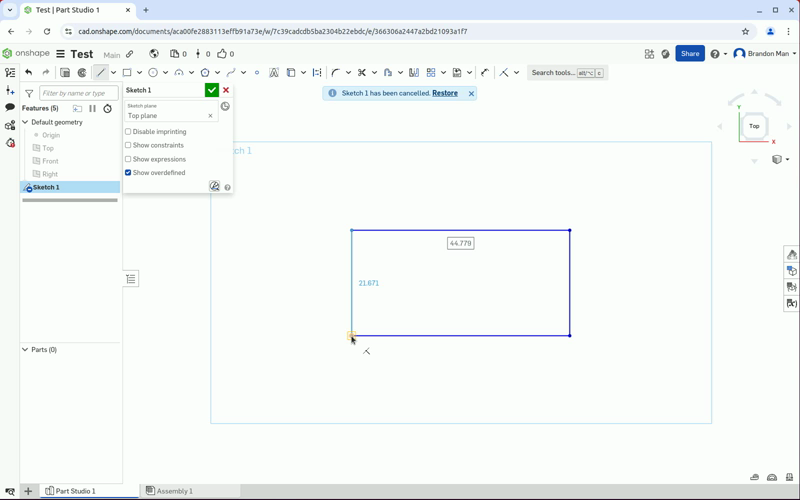
mouse_move(456, 256)
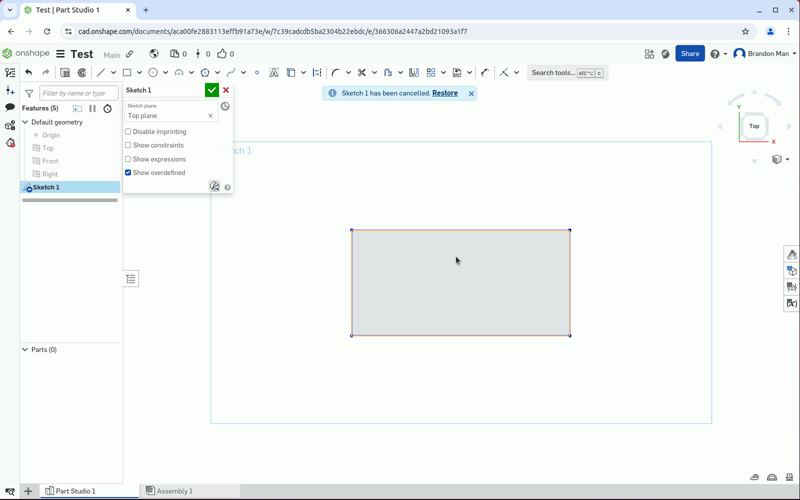
click(456, 256)
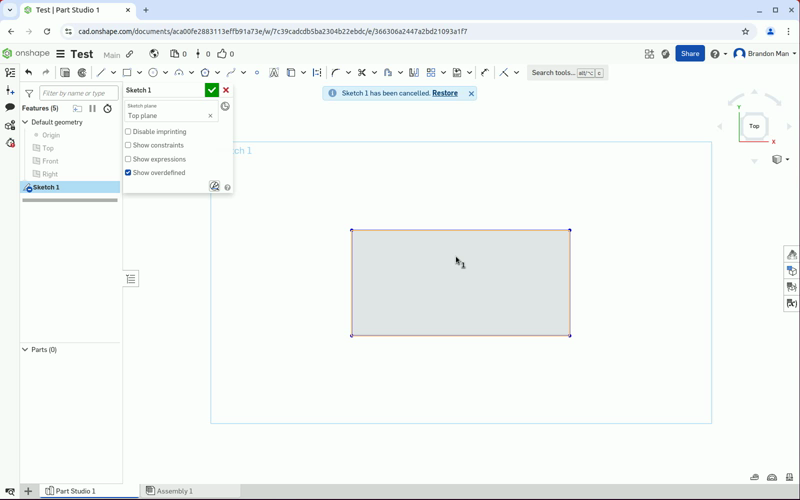
mouse_move(73, 352)
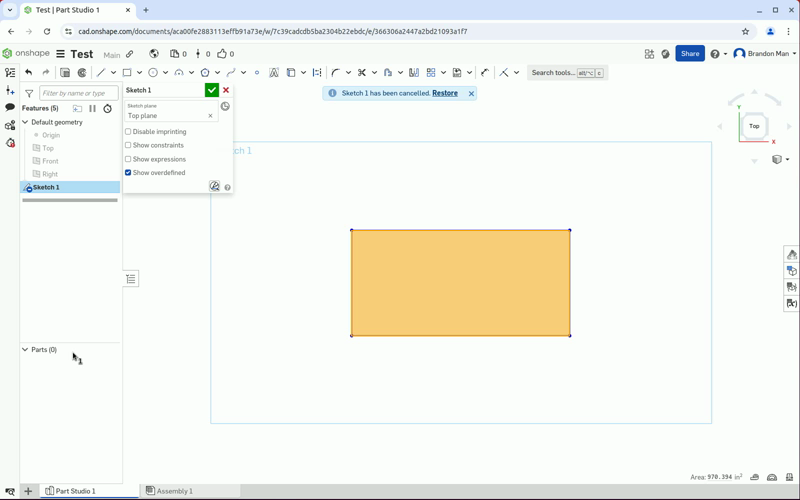
key(shift+y)
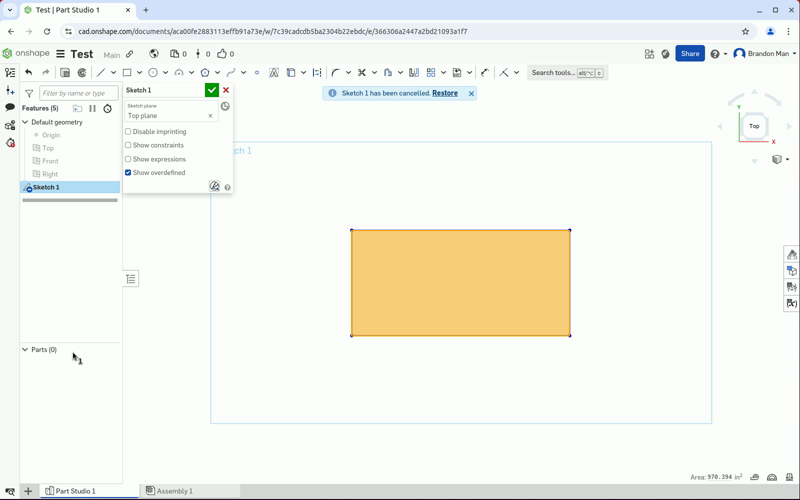
key(shift+e)
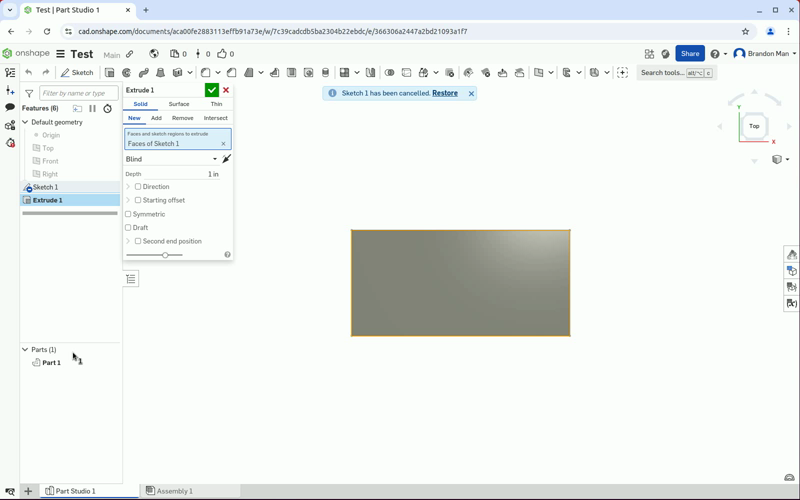
mouse_move(143, 106)
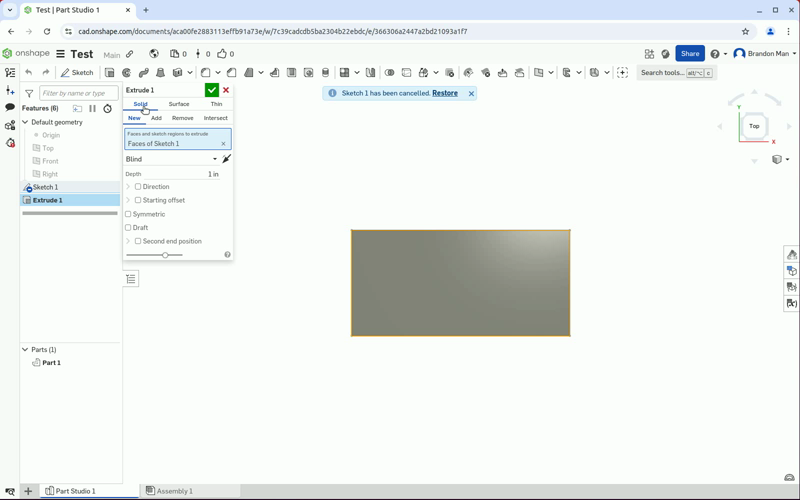
click(143, 106)
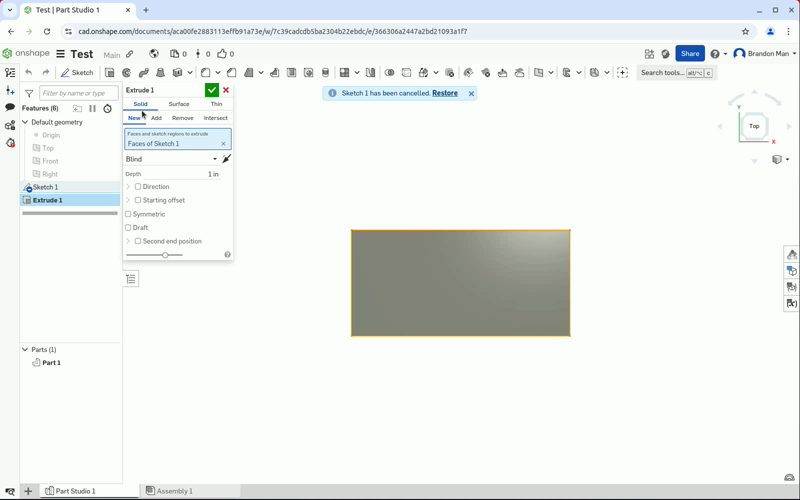
mouse_move(137, 120)
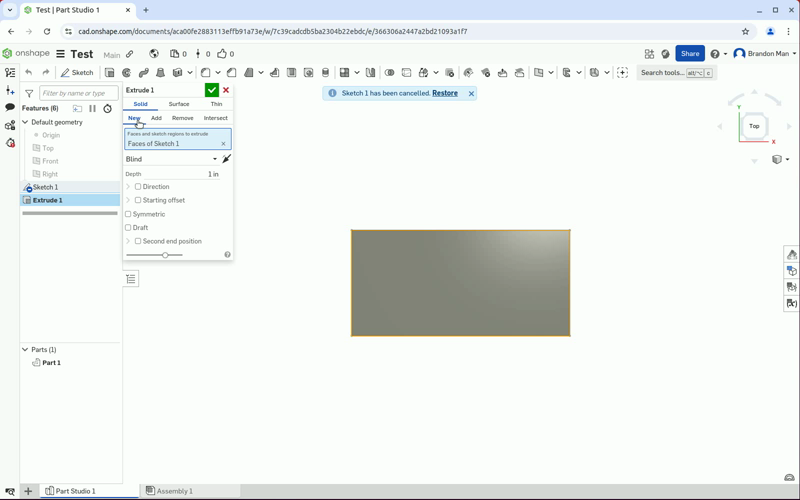
click(137, 120)
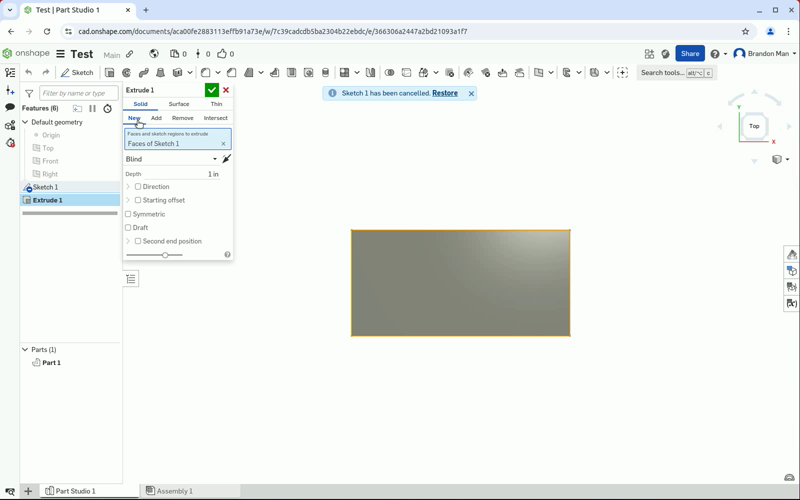
key(tab, 4)
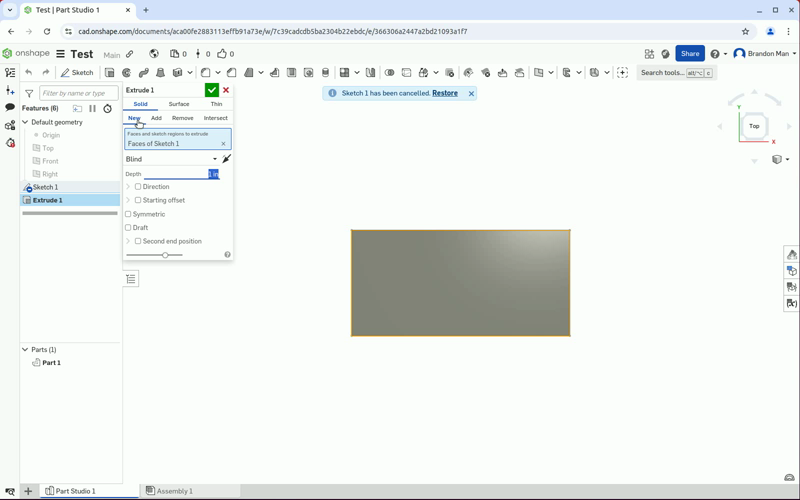
text(4.574)
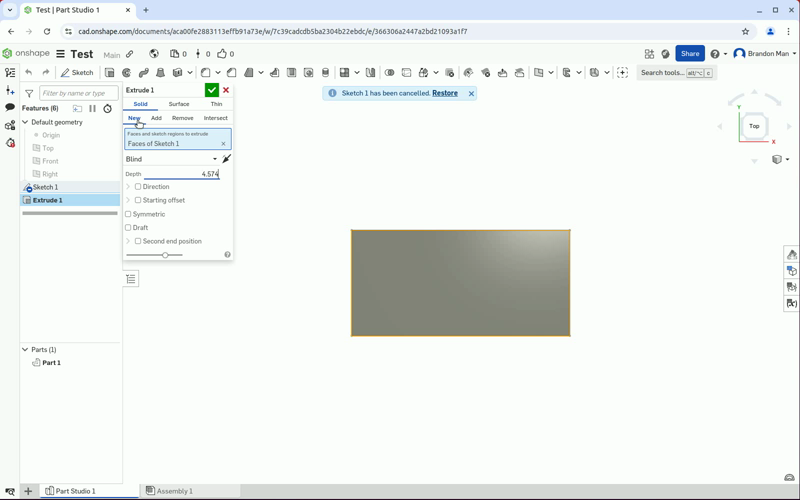
key(enter)
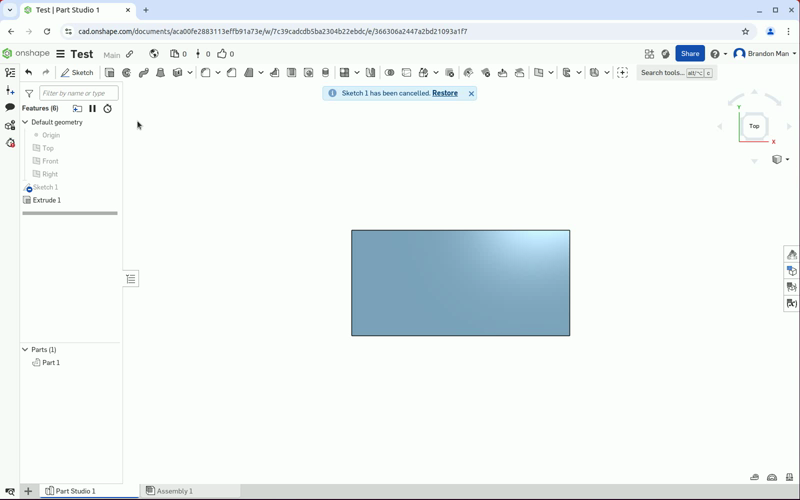
key(shift+h)
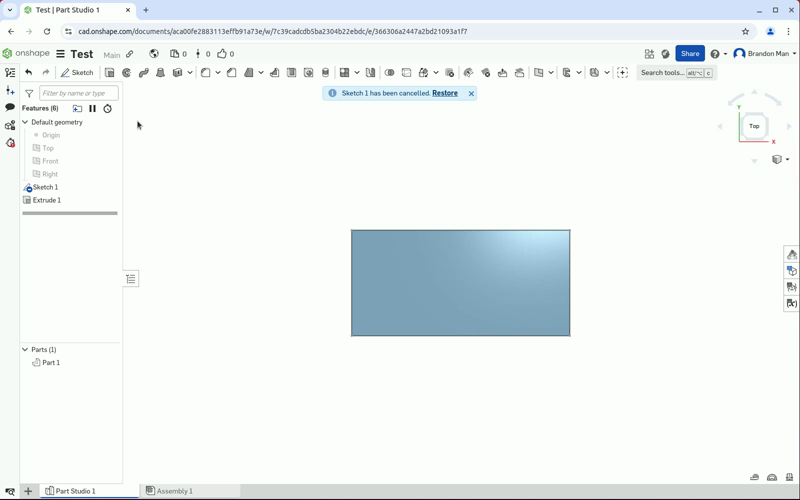
key(shift+h)
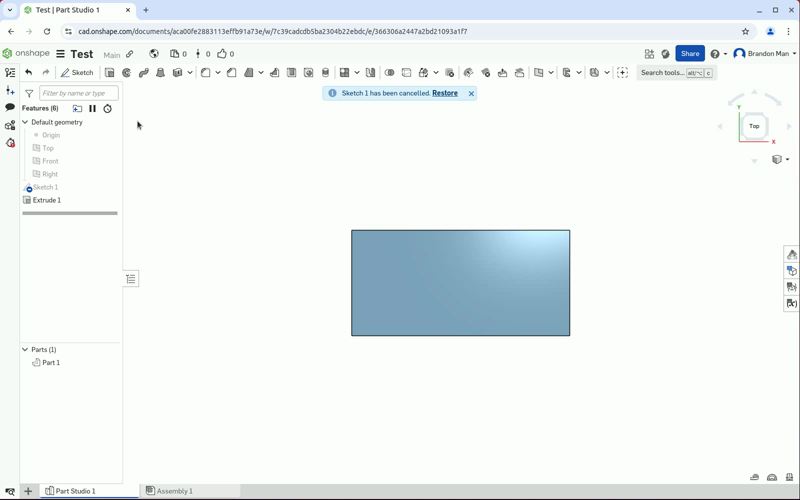
mouse_move(73, 189)
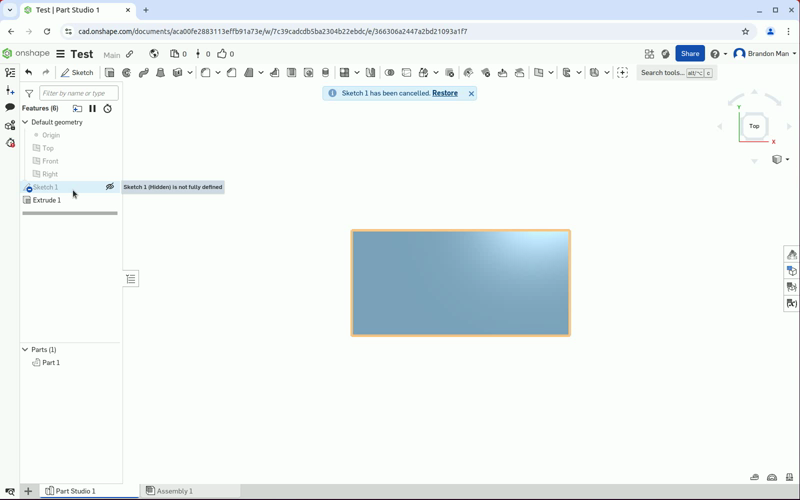
click(73, 189)
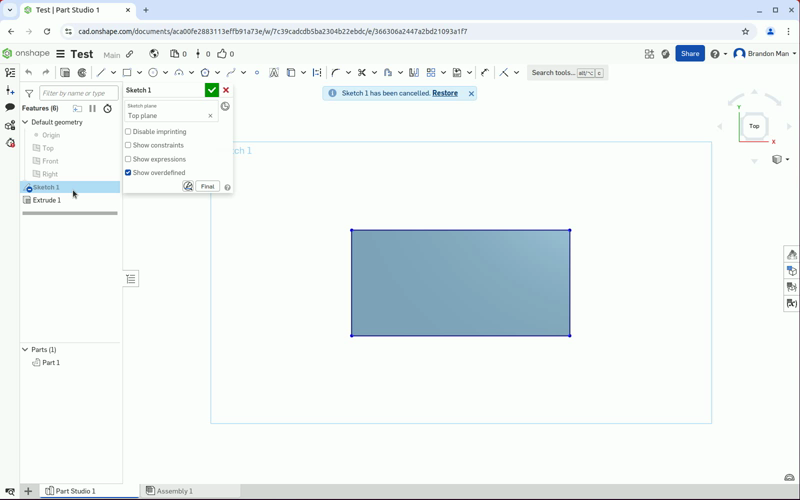
mouse_move(229, 92)
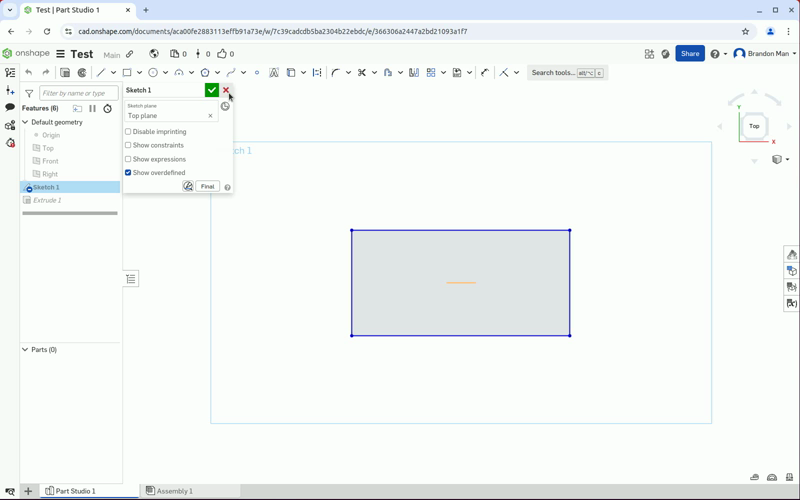
click(229, 92)
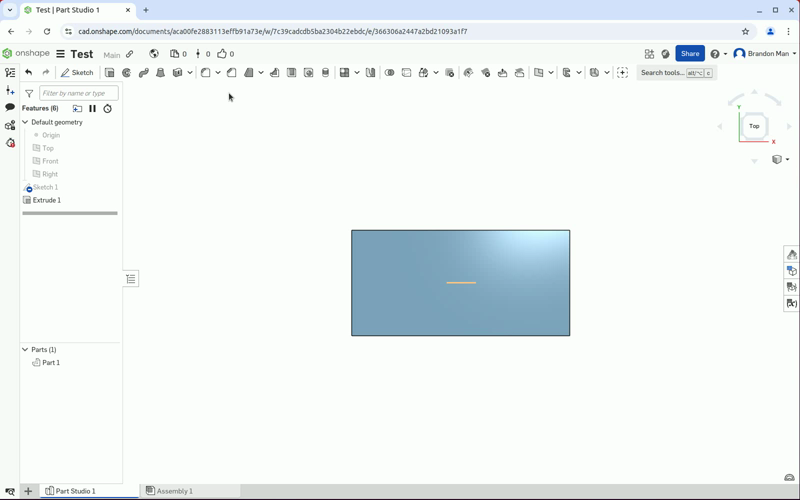
mouse_move(73, 352)
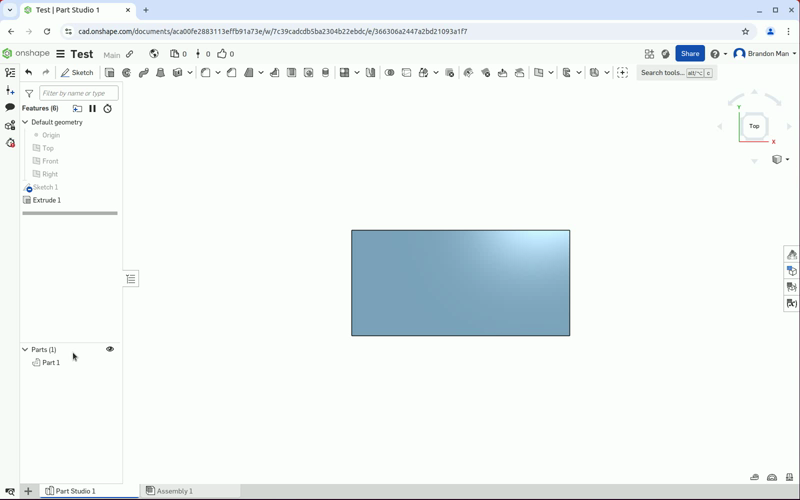
key(y)
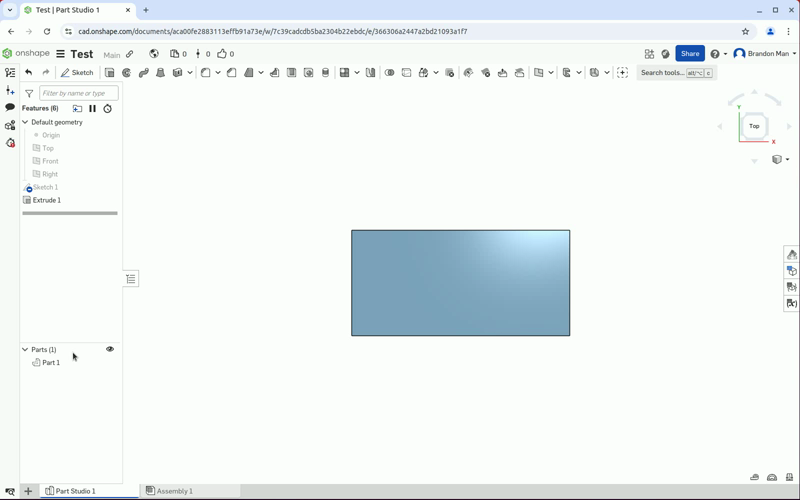
key(shift+p)
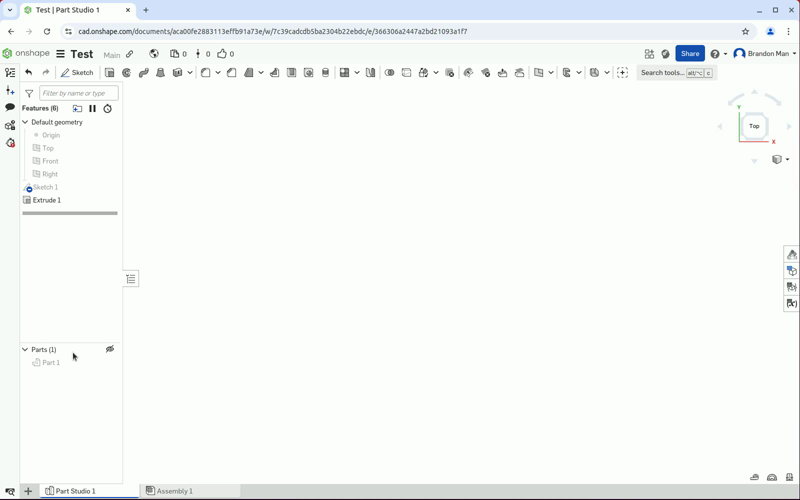
key(space)
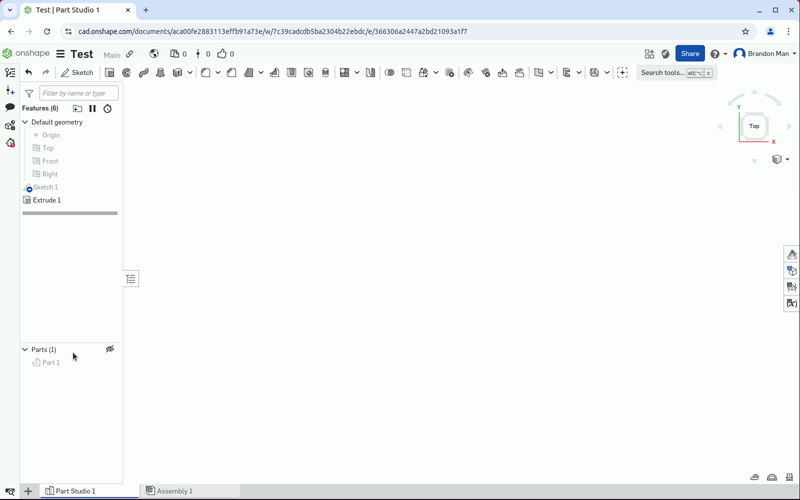
key_down(shift)
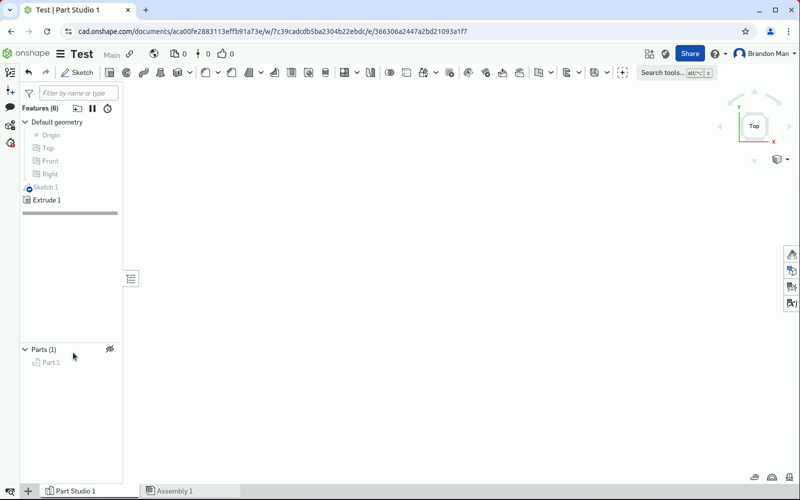
key(up)
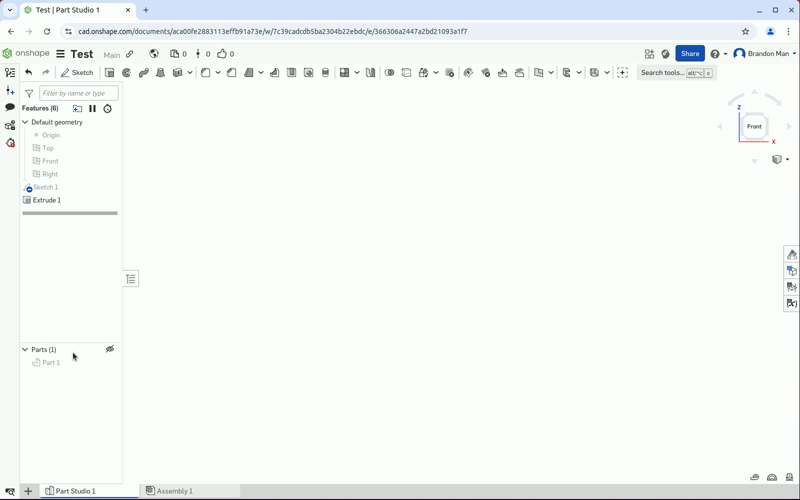
key_up(shift)
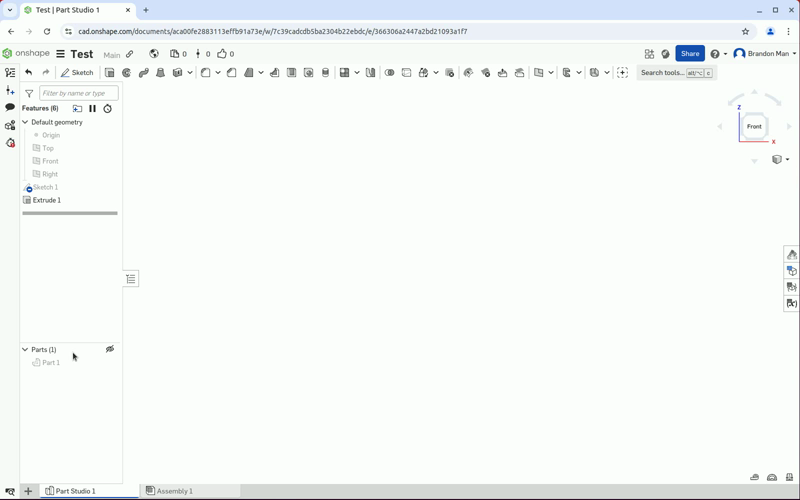
key(space)
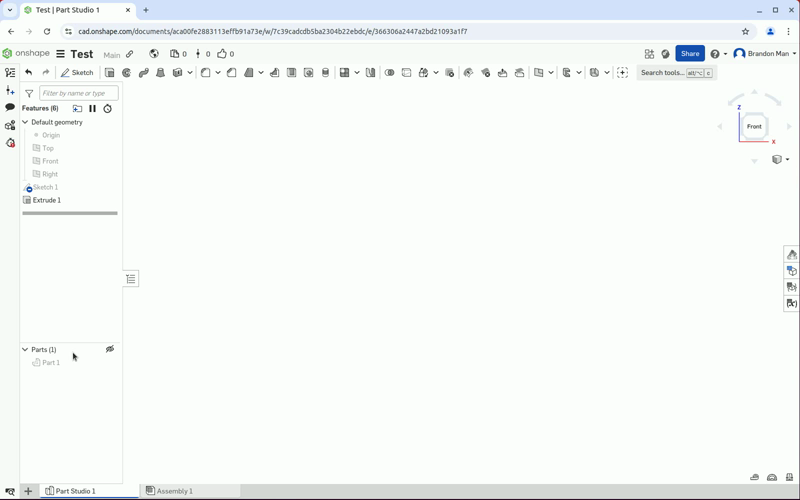
key_down(shift)
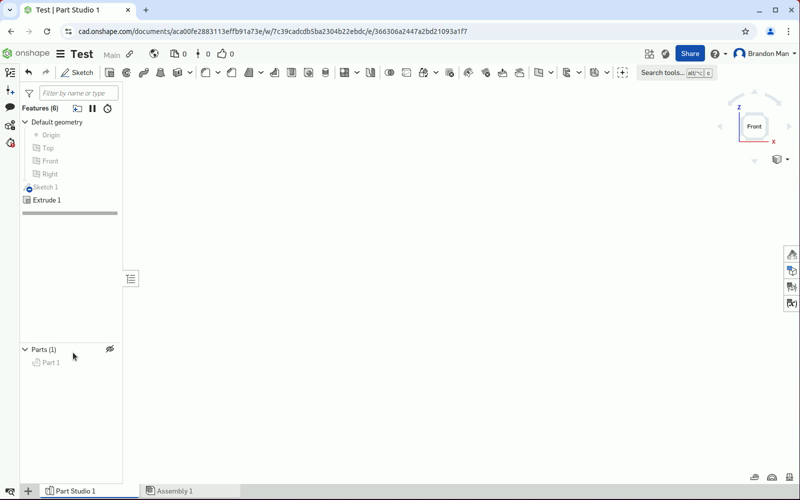
key(left)
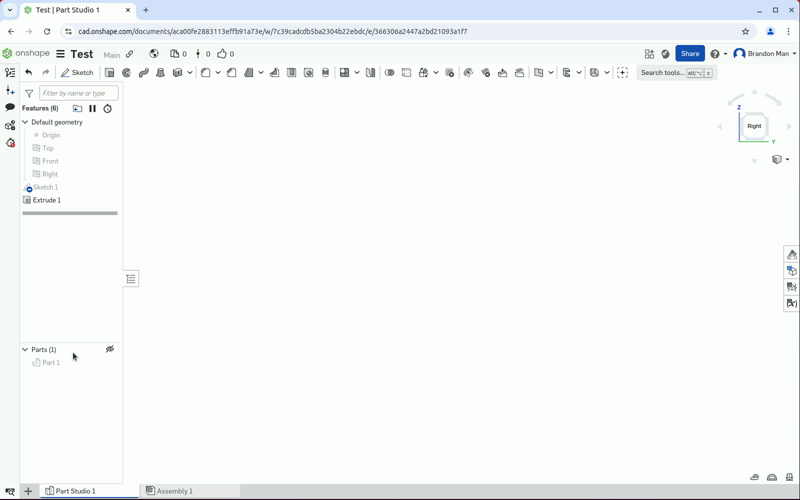
key_up(shift)
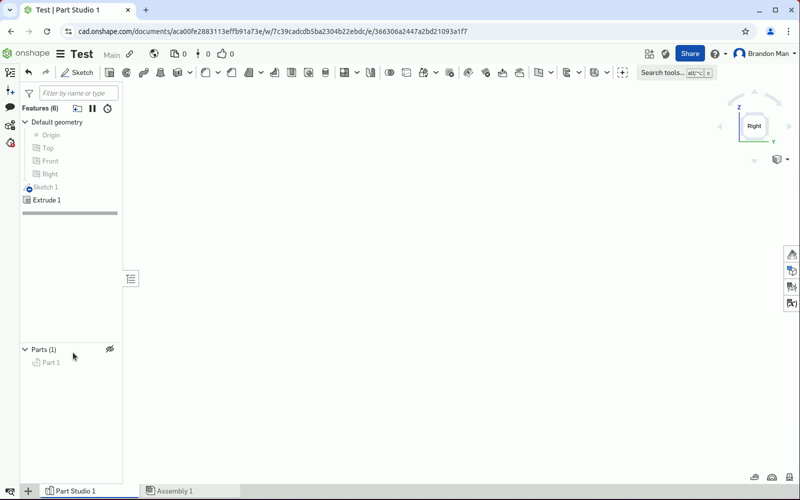
mouse_move(73, 352)
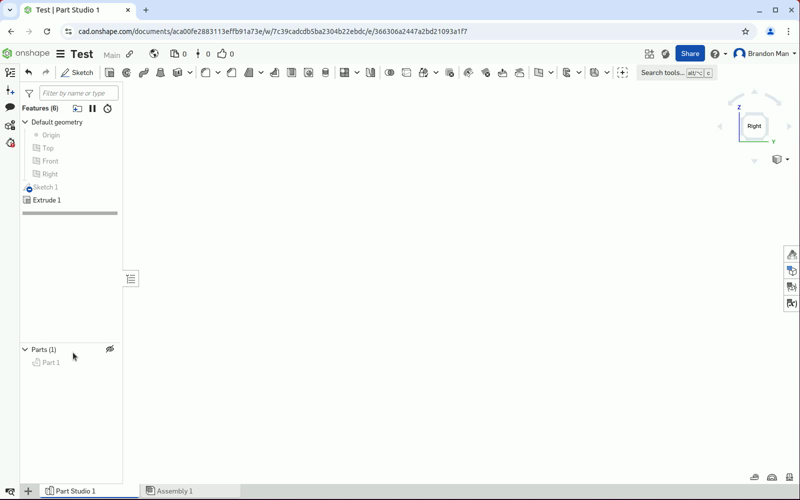
key(shift+y)
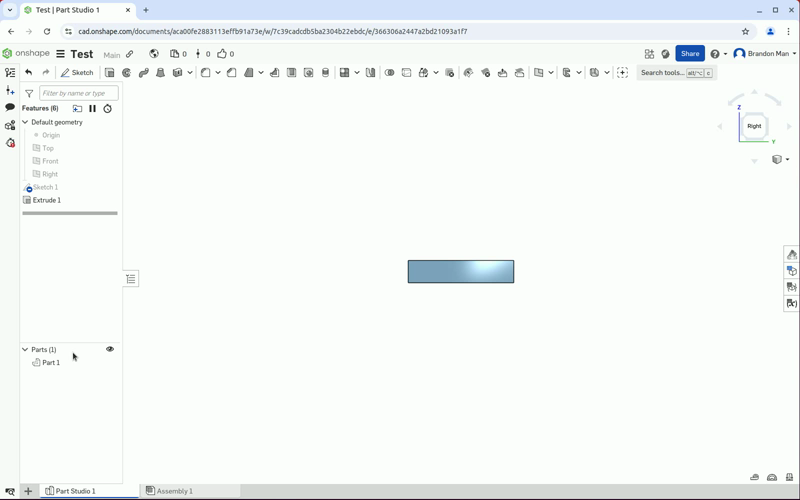
mouse_move(541, 75)
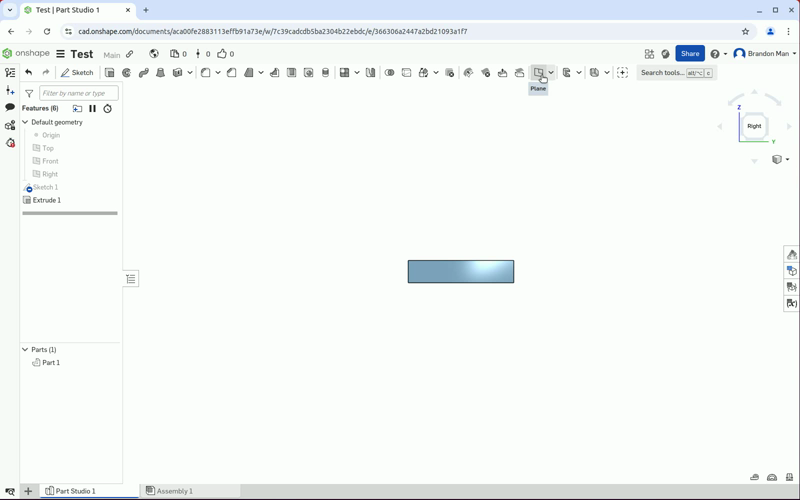
click(541, 75)
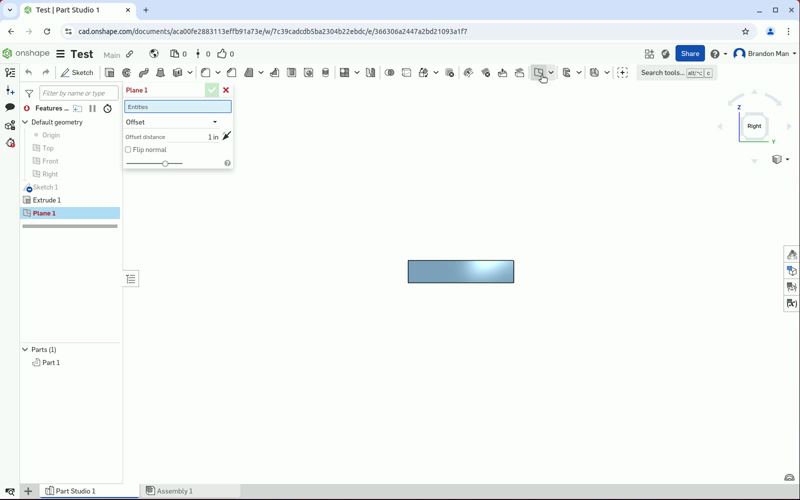
mouse_move(73, 176)
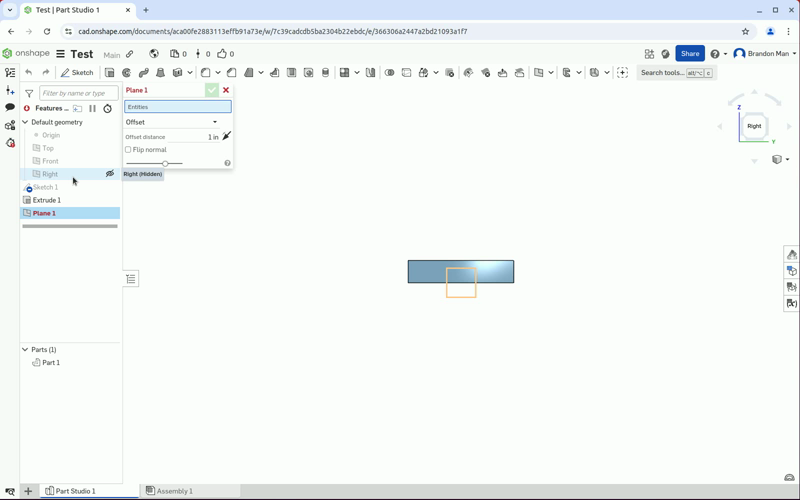
click(73, 176)
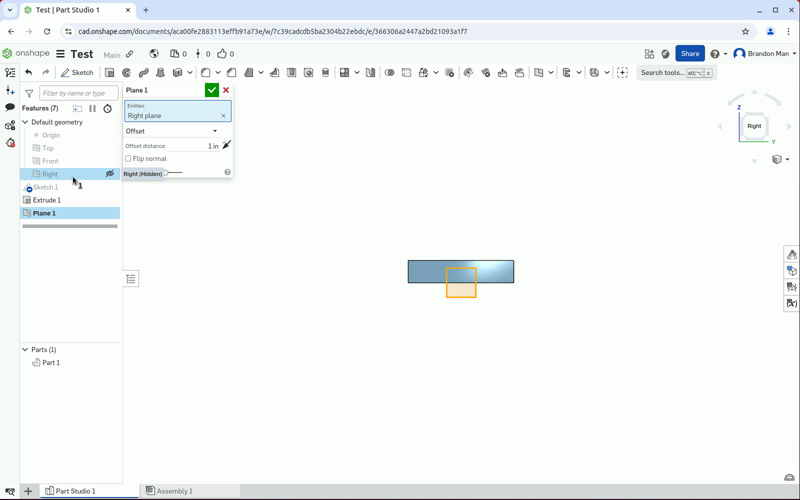
key(tab, 2)
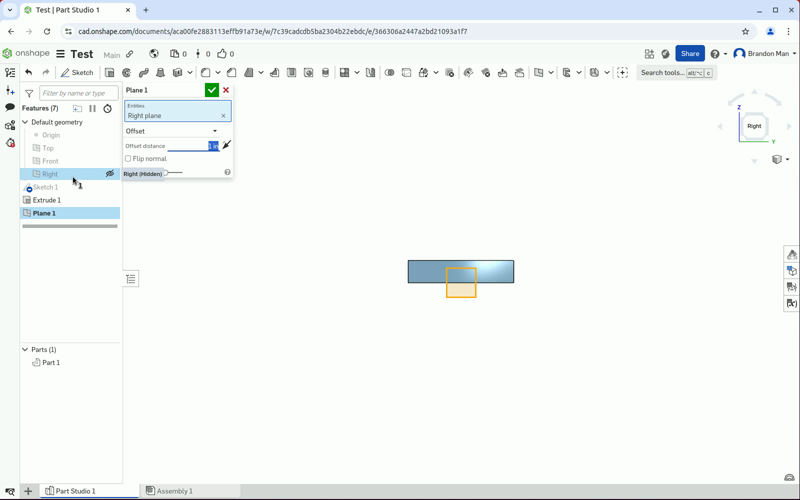
text(22.4)
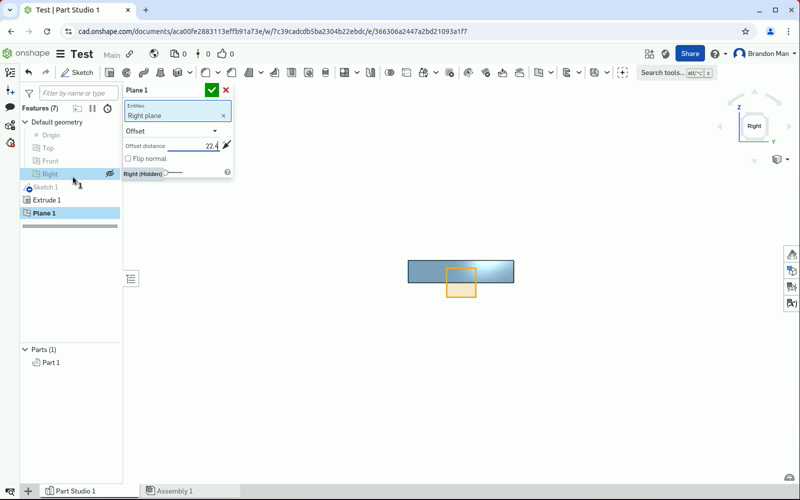
key(enter, 2)
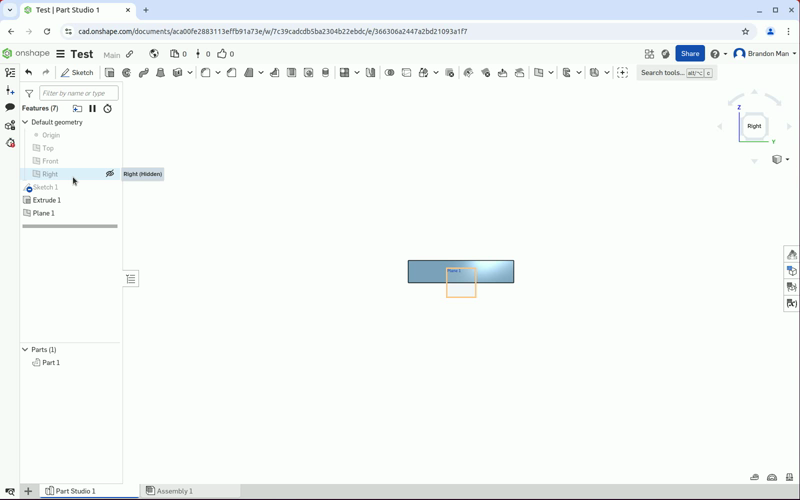
key(shift+s)
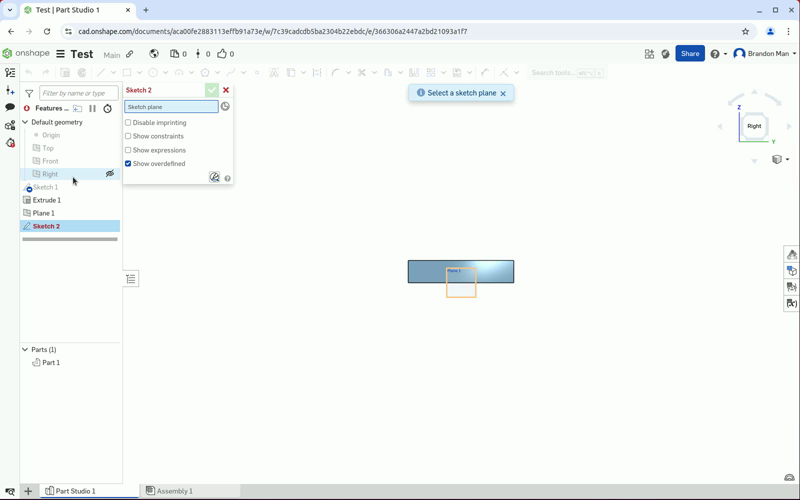
mouse_move(73, 215)
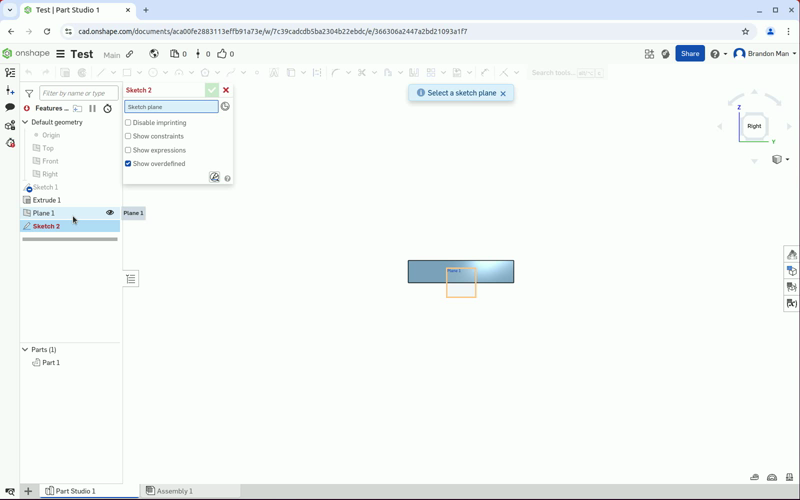
click(73, 215)
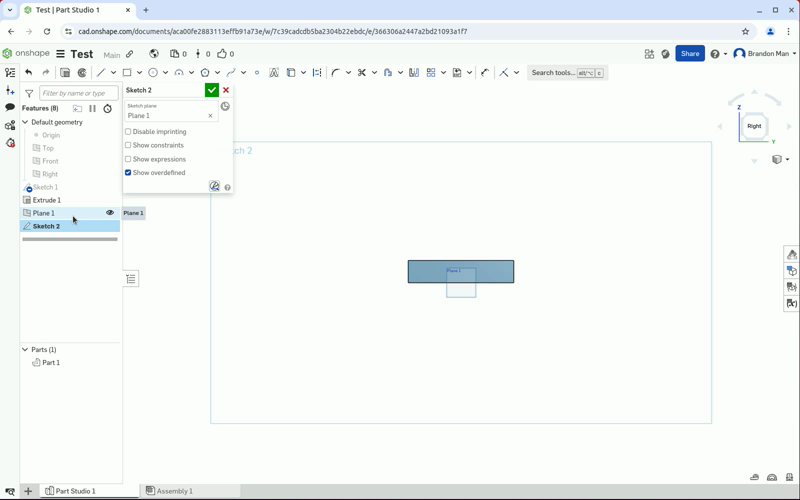
mouse_move(73, 352)
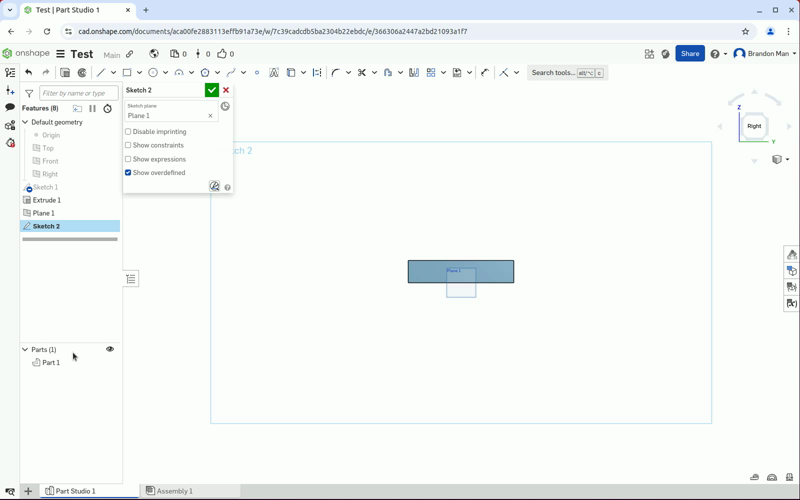
key(y)
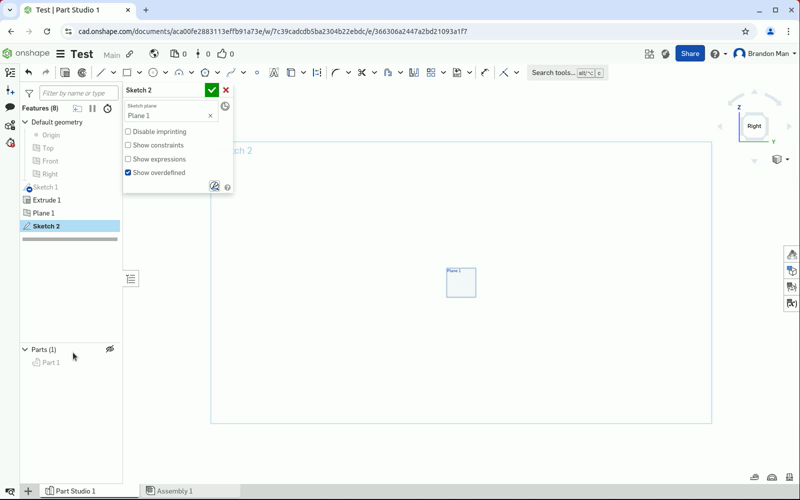
key(l)
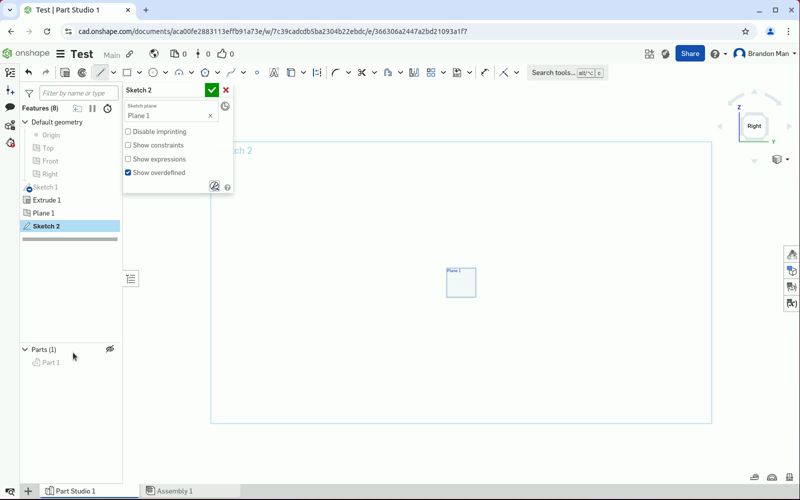
key_down(shift)
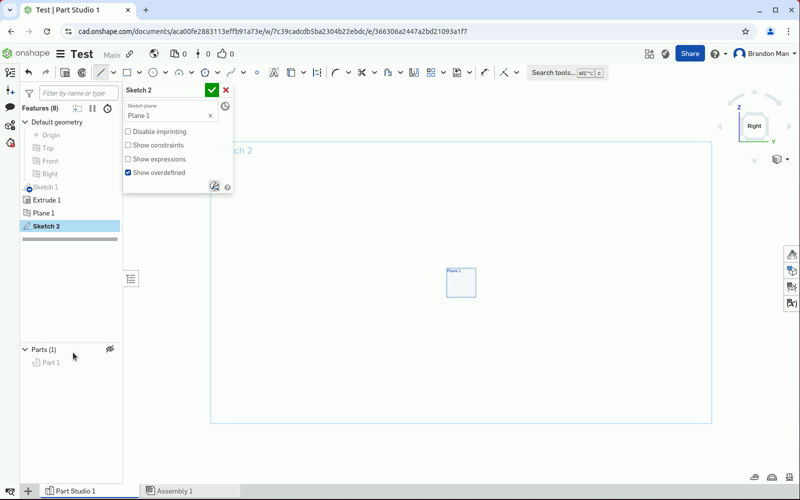
mouse_move(407, 282)
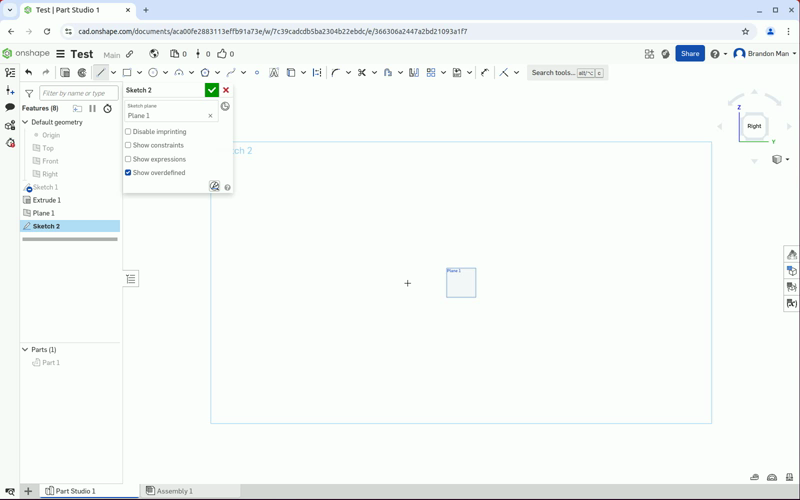
click(407, 282)
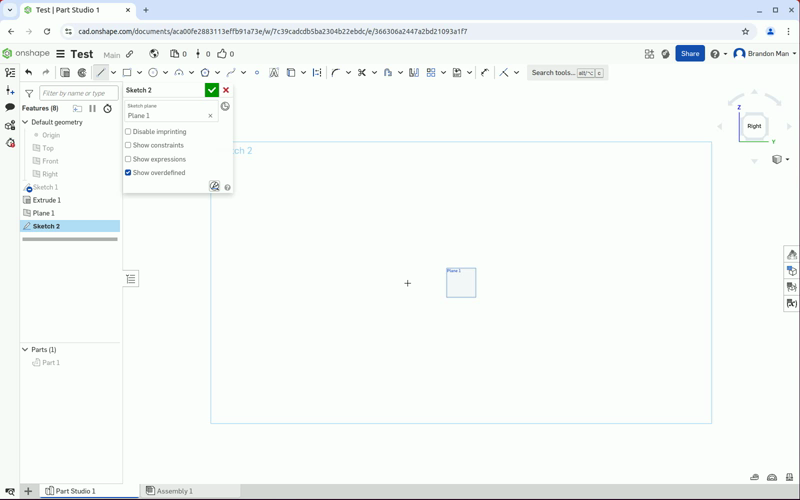
key_up(shift)
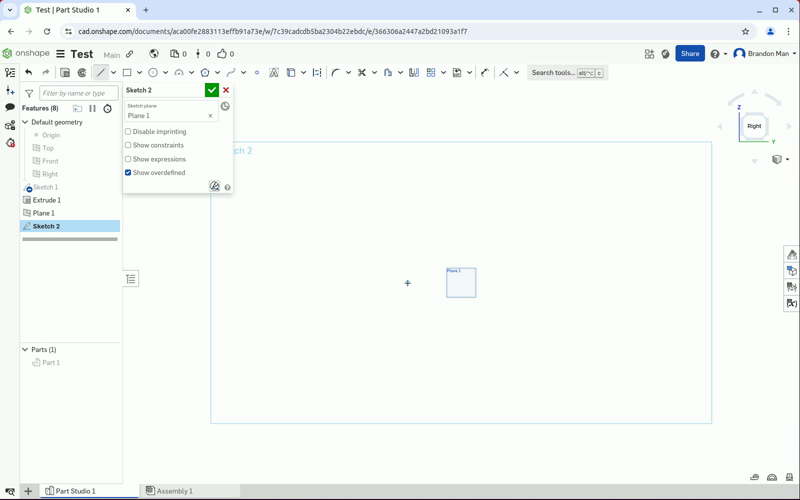
key_down(shift)
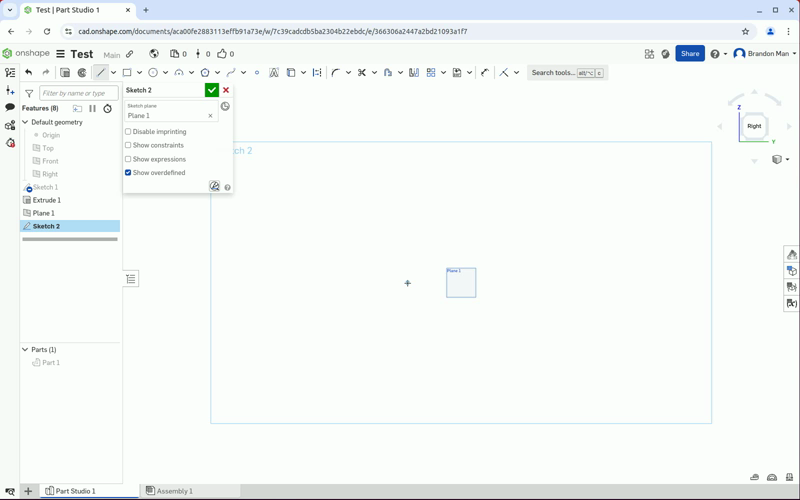
mouse_move(513, 282)
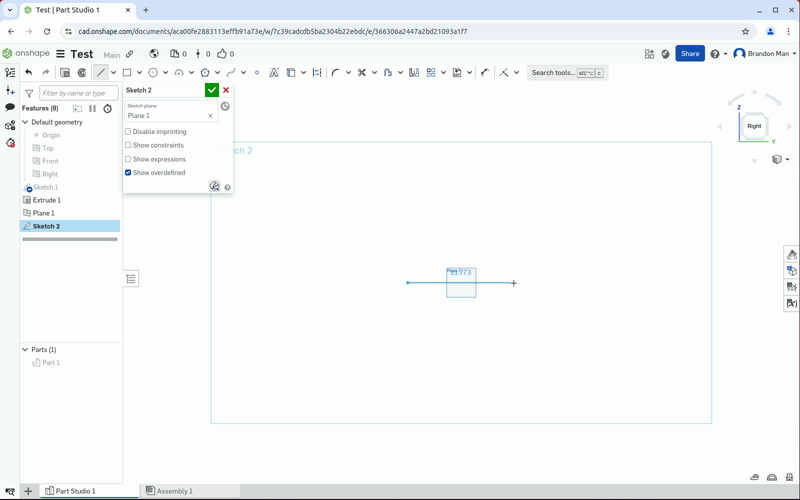
click(513, 282)
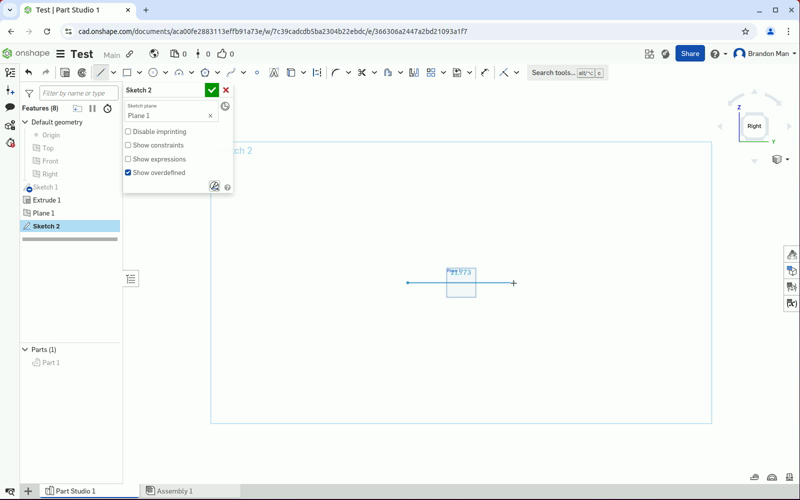
key_up(shift)
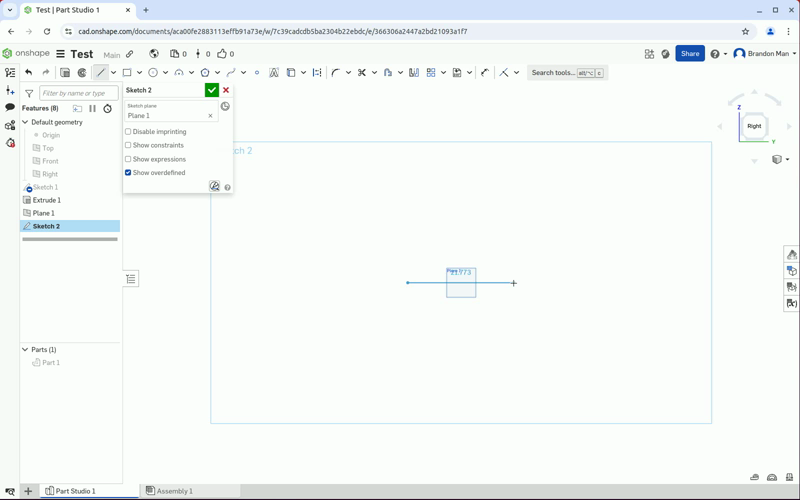
key_down(shift)
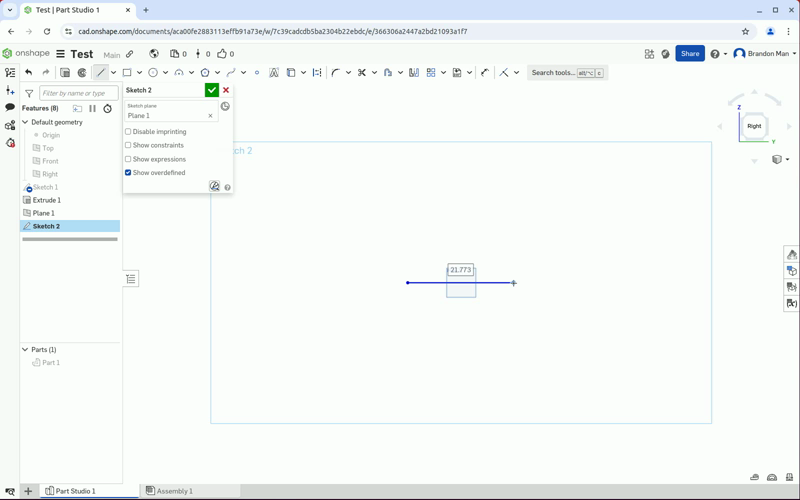
mouse_move(543, 282)
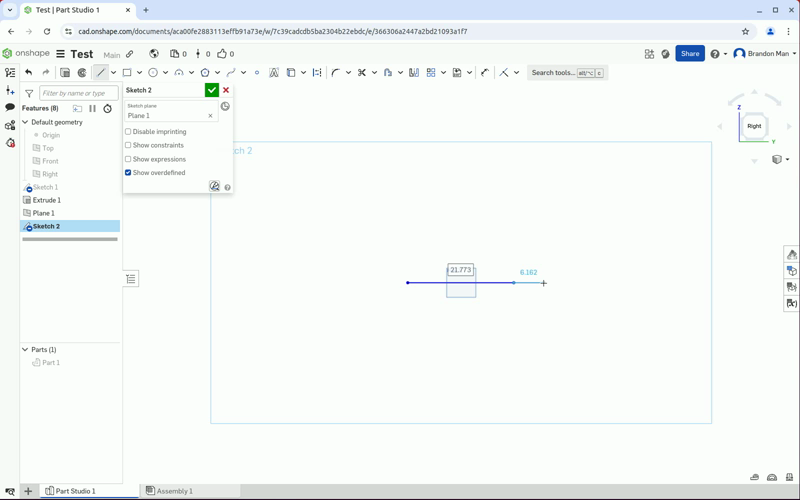
mouse_move(513, 260)
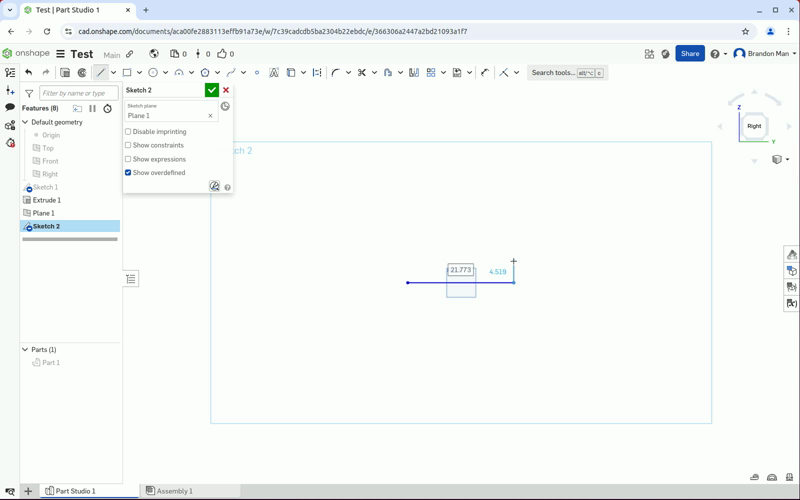
click(513, 260)
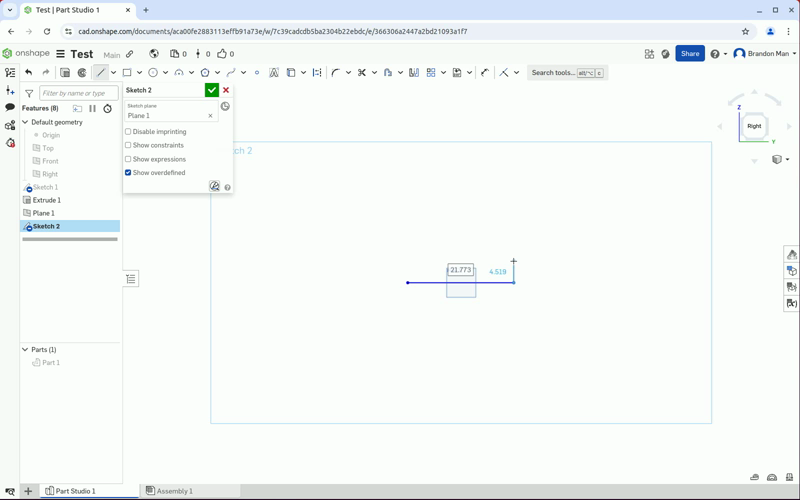
key_up(shift)
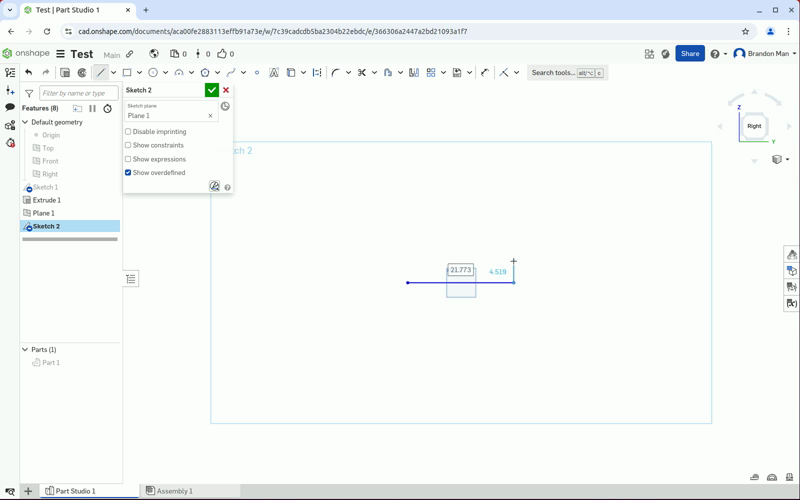
key_down(shift)
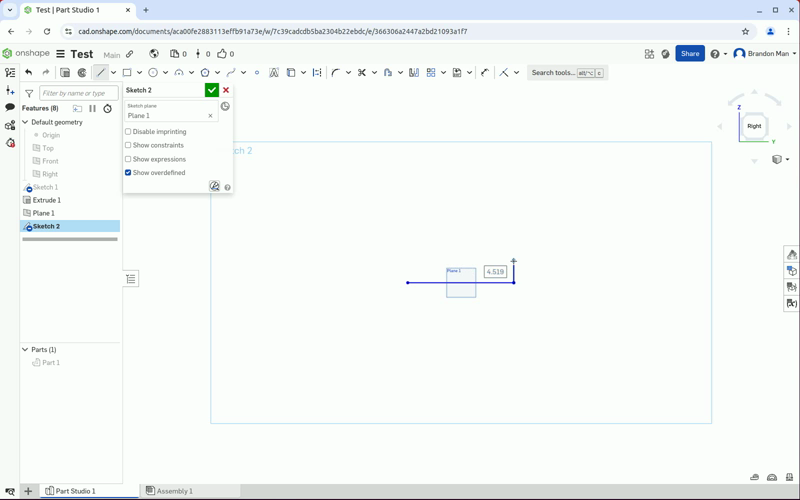
mouse_move(407, 260)
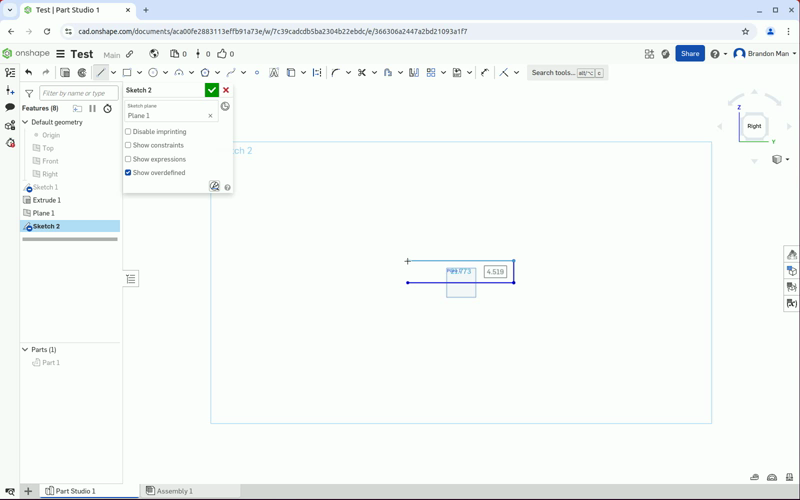
click(407, 260)
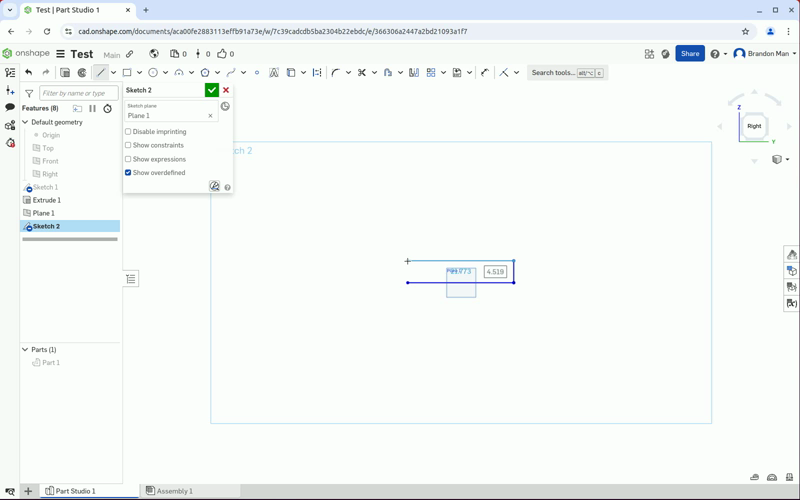
key_up(shift)
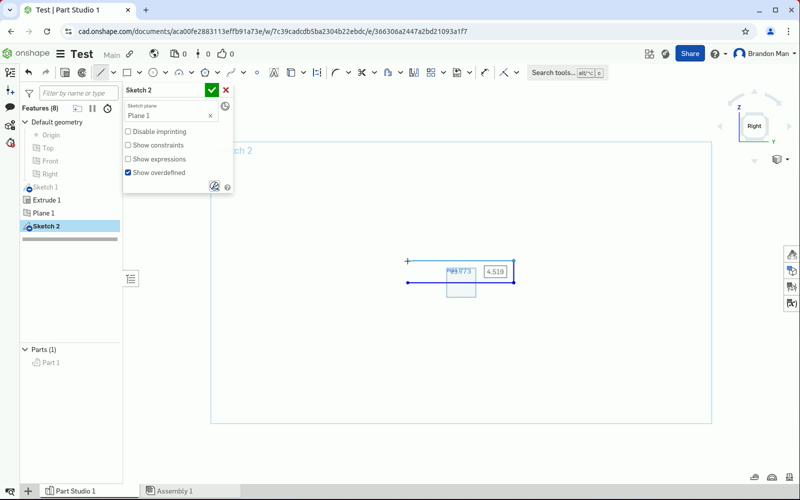
mouse_move(437, 260)
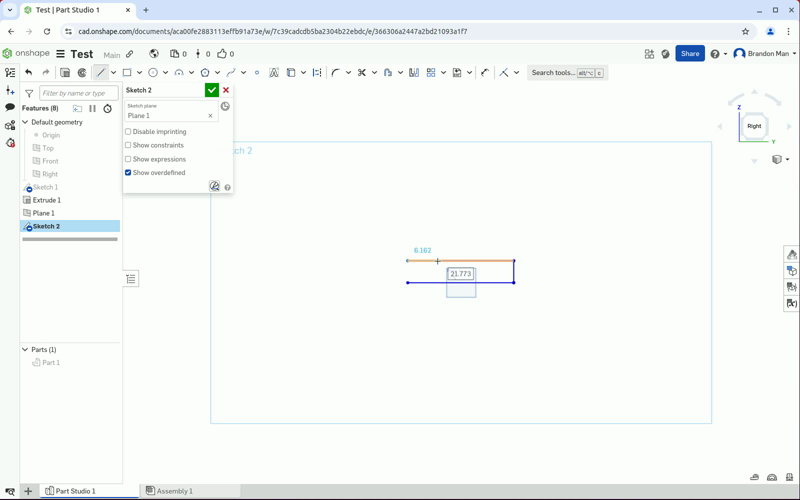
key_down(shift)
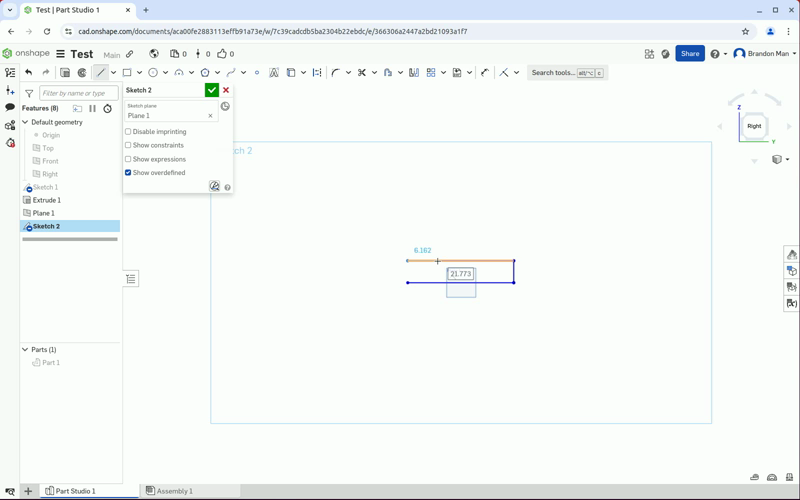
mouse_move(407, 282)
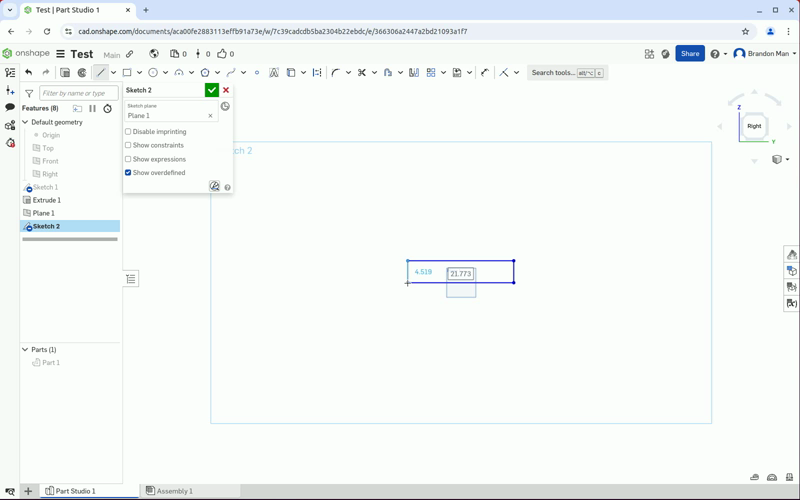
key_up(shift)
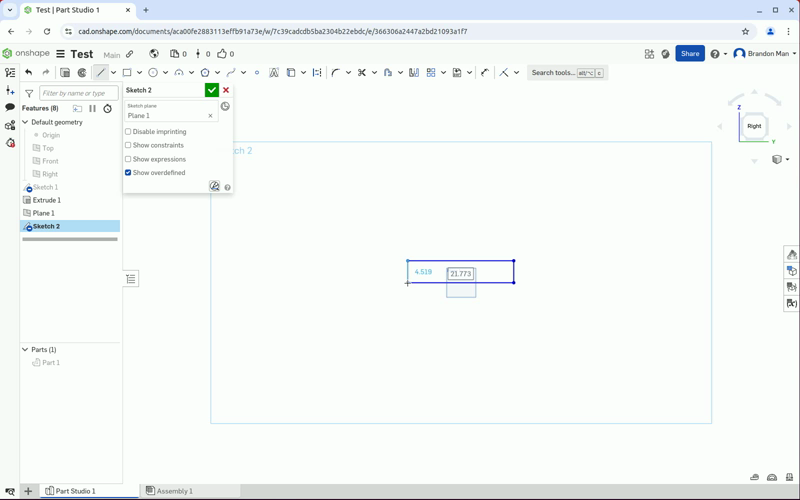
click(407, 282)
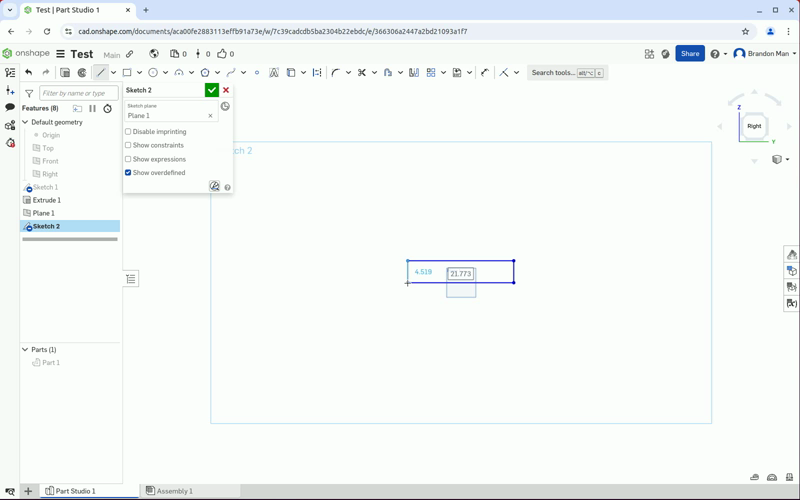
key(esc)
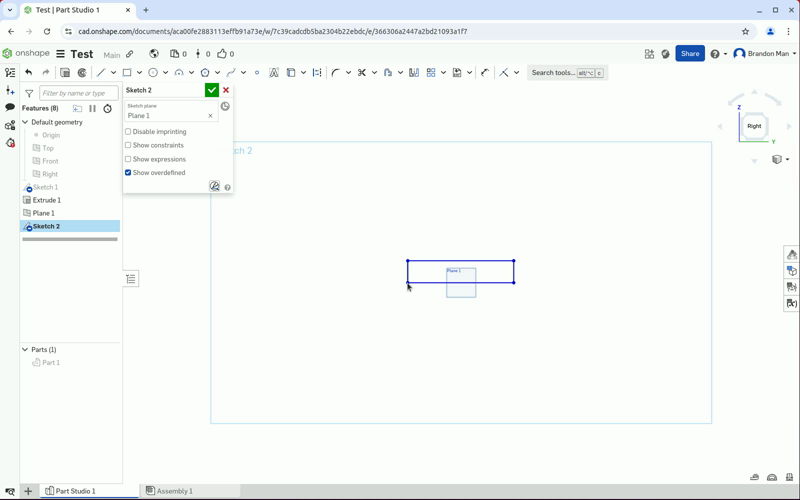
mouse_move(410, 266)
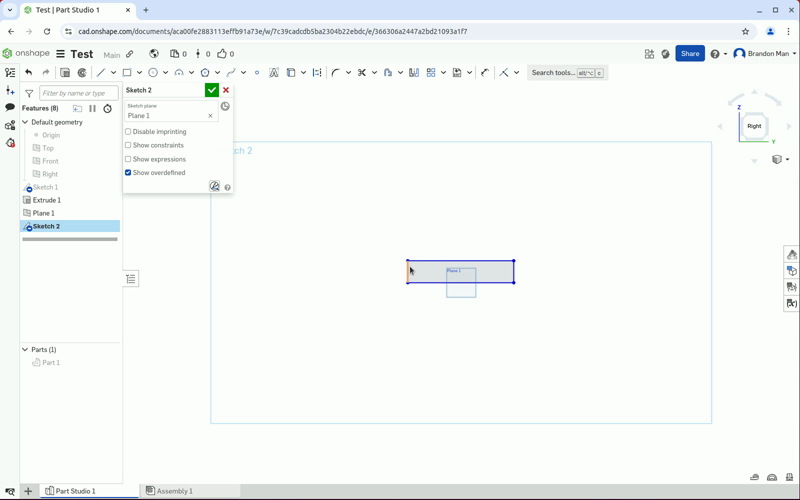
click(410, 266)
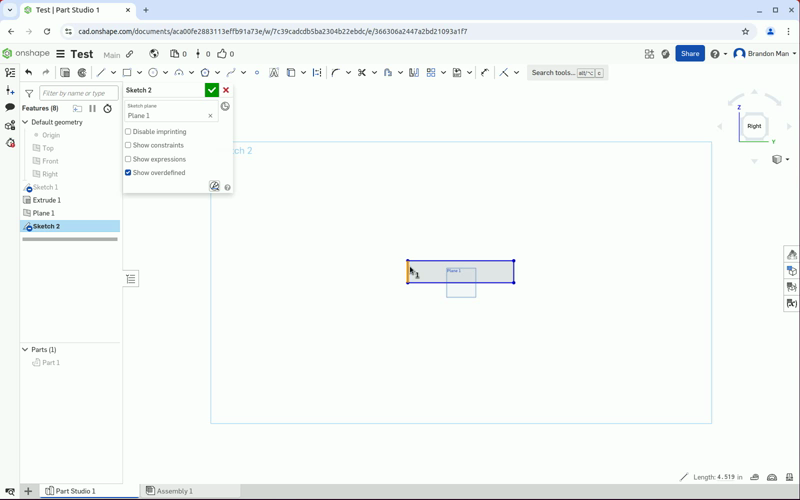
mouse_move(73, 352)
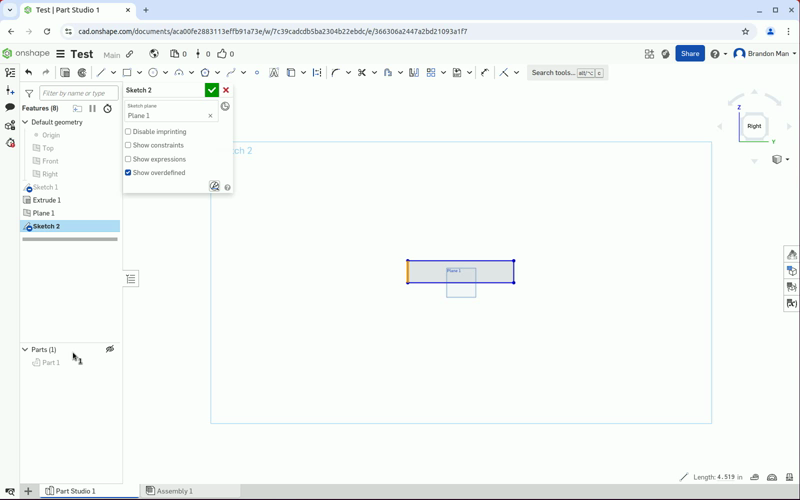
key(shift+y)
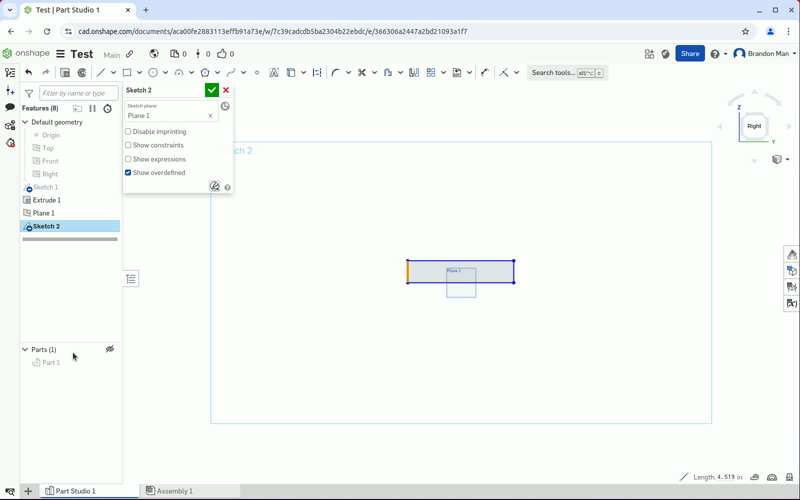
key(shift+e)
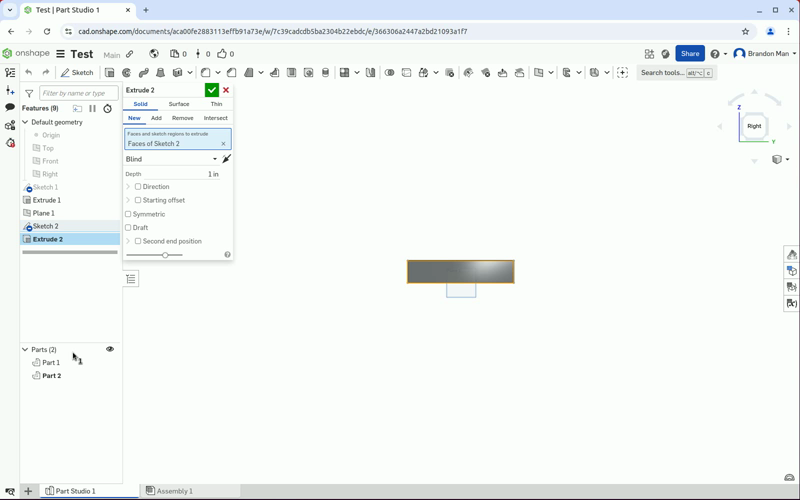
mouse_move(143, 106)
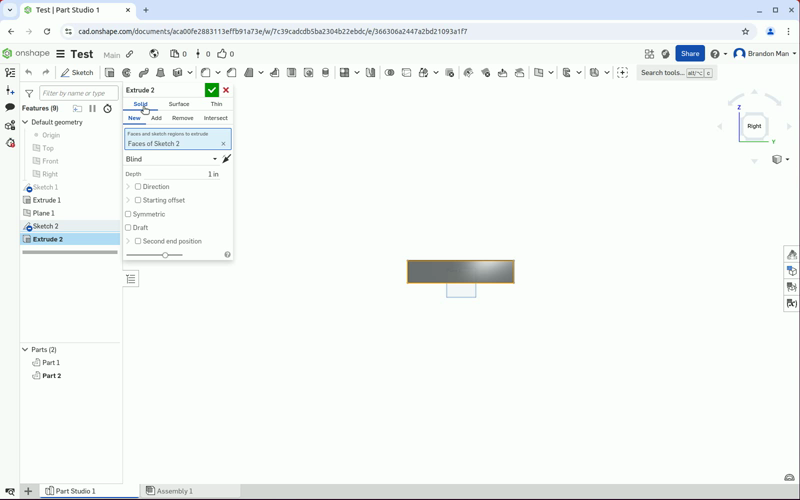
click(143, 106)
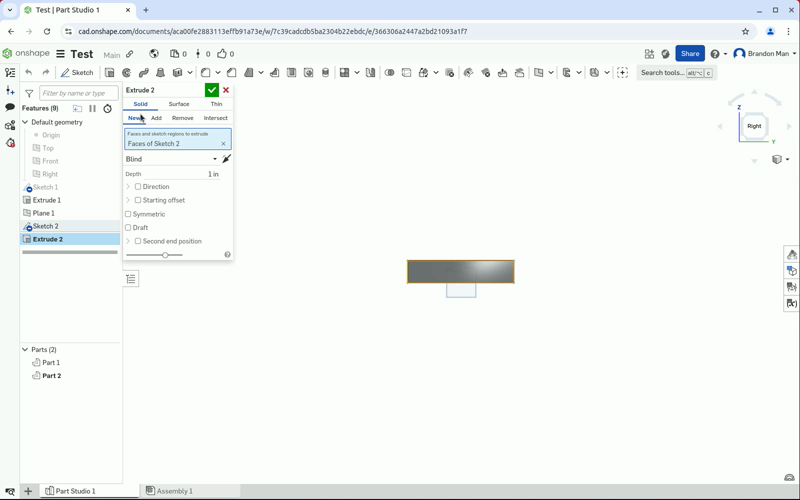
mouse_move(137, 120)
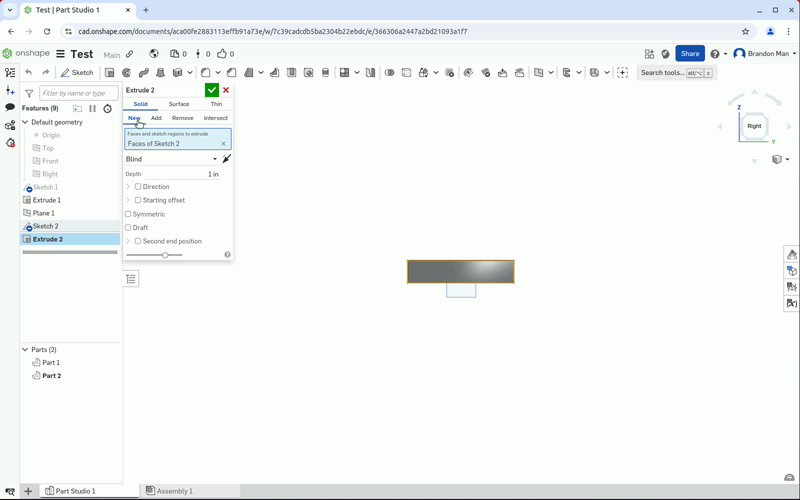
click(137, 120)
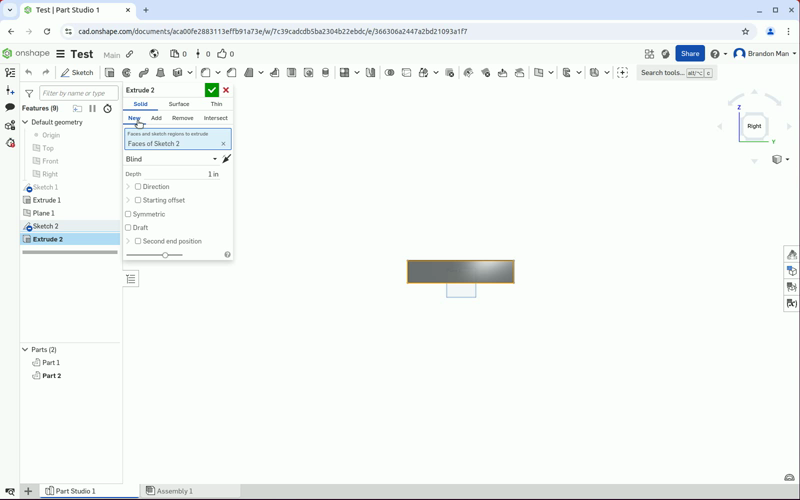
key(tab, 4)
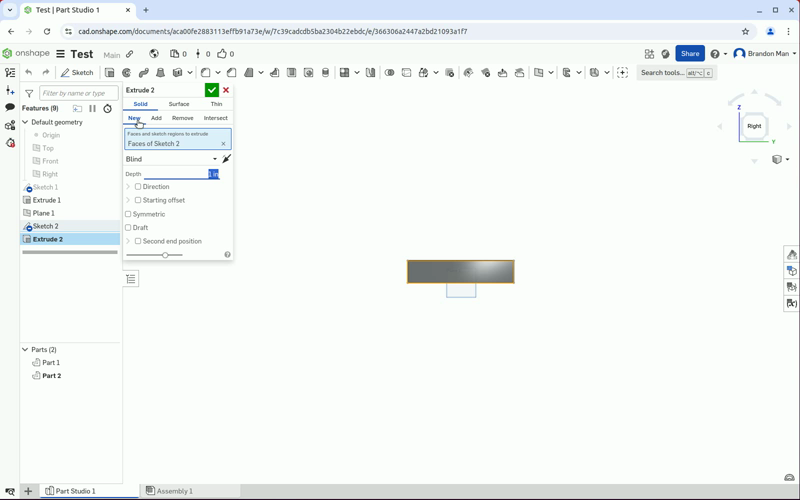
text(0.722)
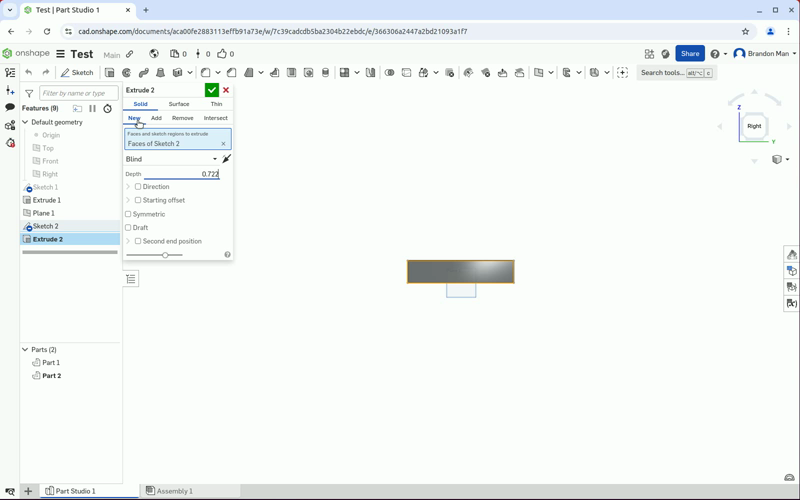
key(enter)
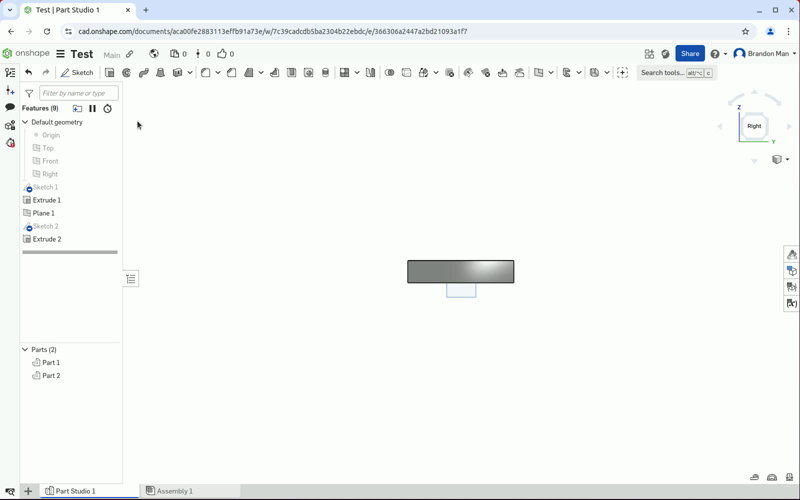
key(shift+h)
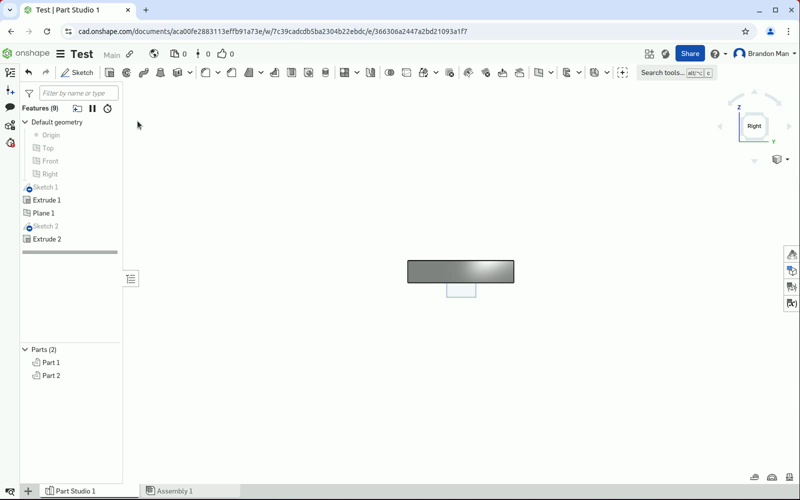
key(shift+h)
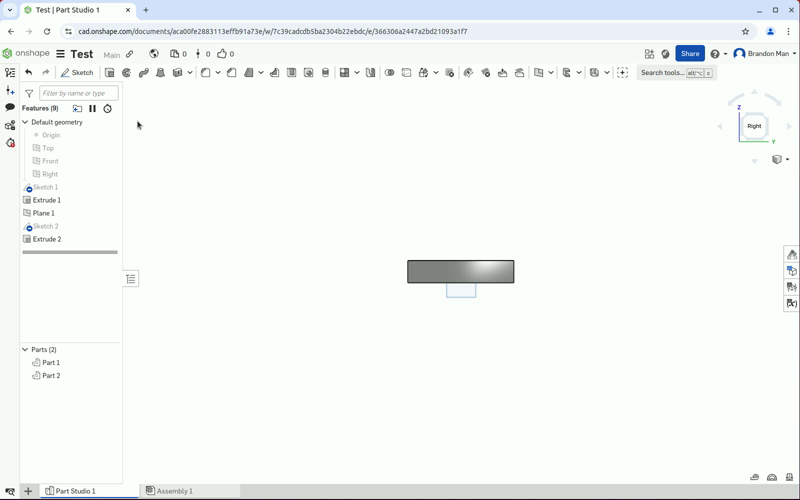
mouse_move(73, 189)
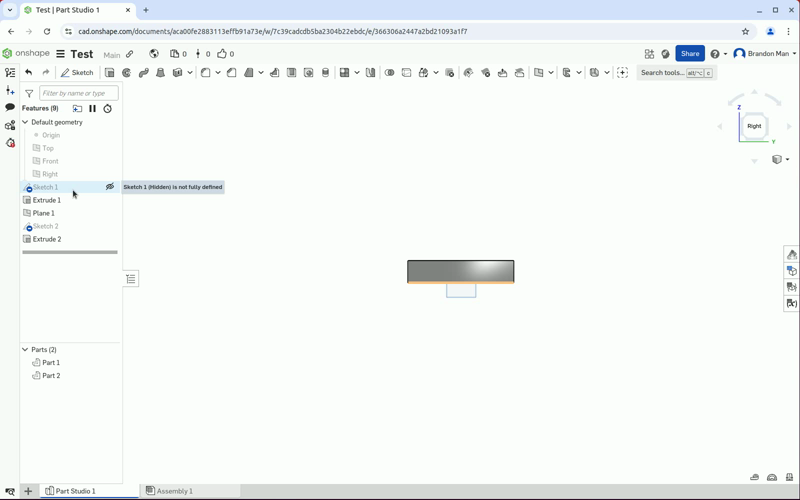
click(73, 189)
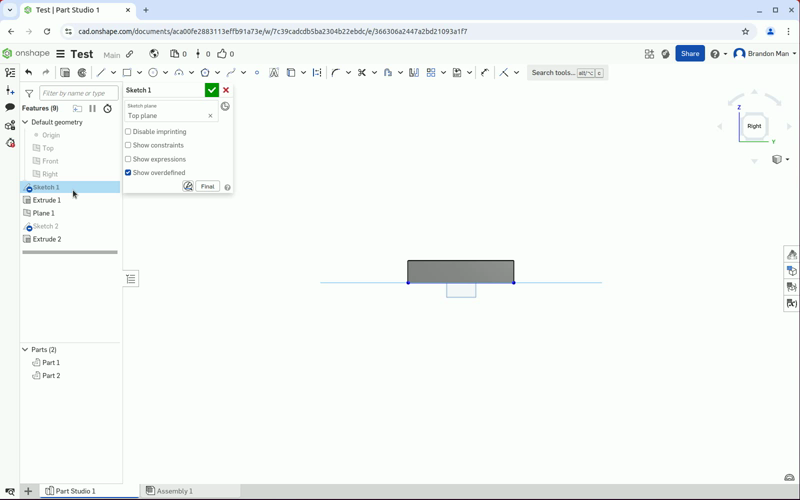
mouse_move(229, 92)
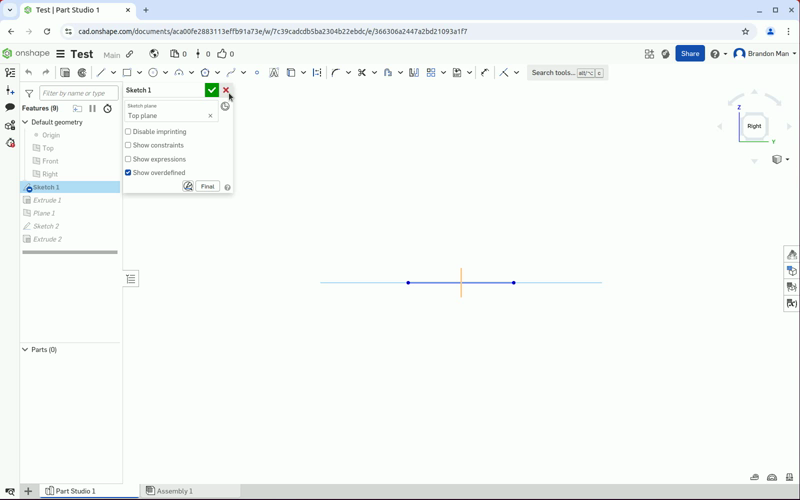
click(229, 92)
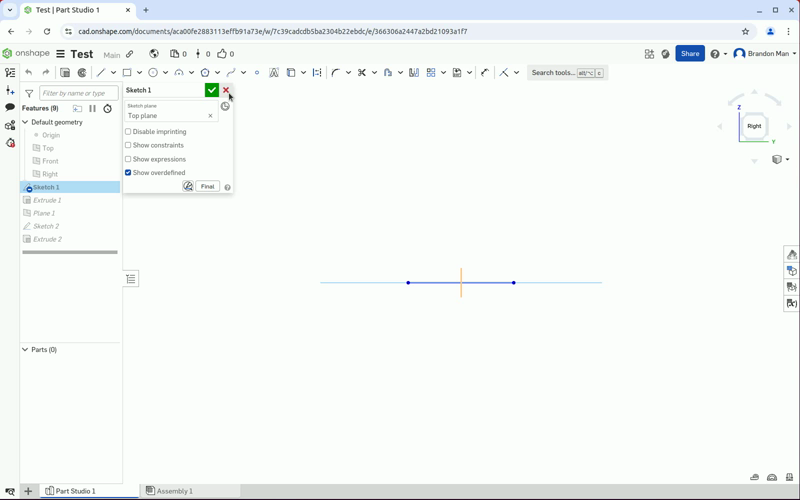
key(shift+s)
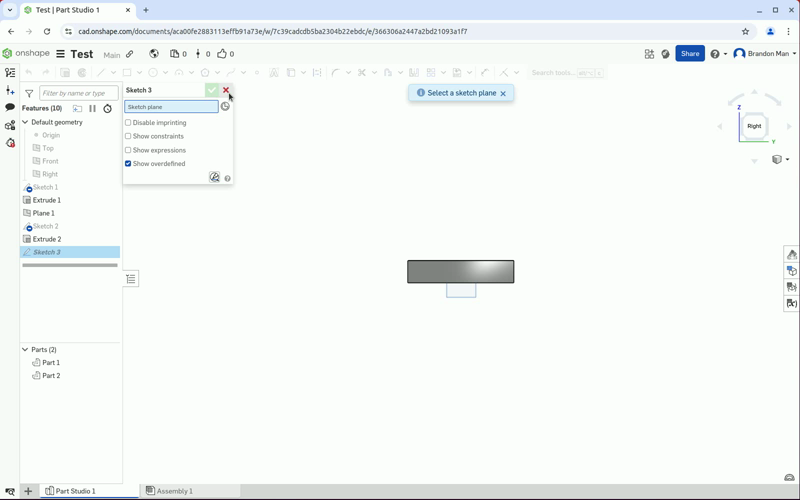
mouse_move(73, 215)
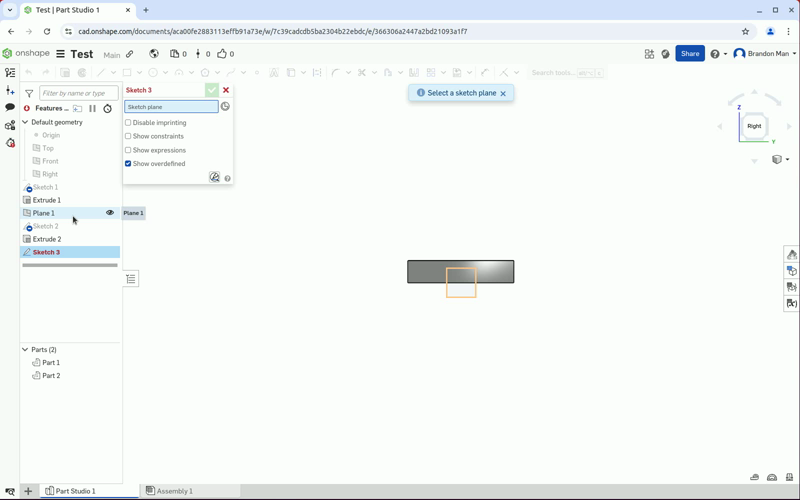
click(73, 215)
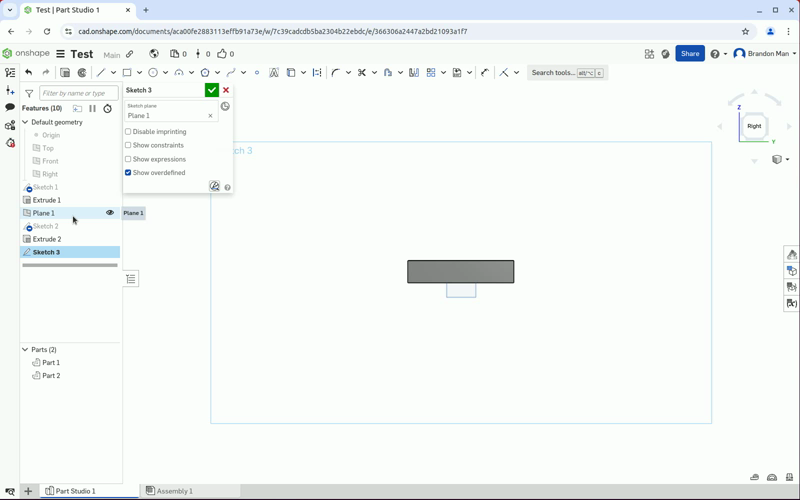
mouse_move(73, 352)
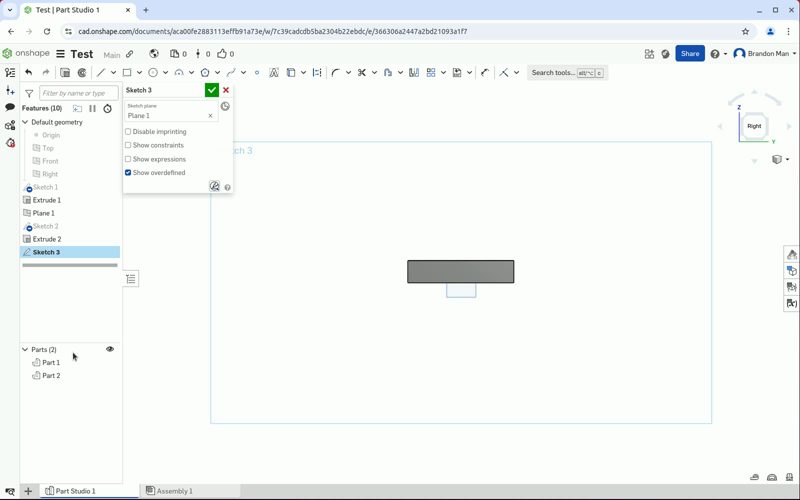
key(y)
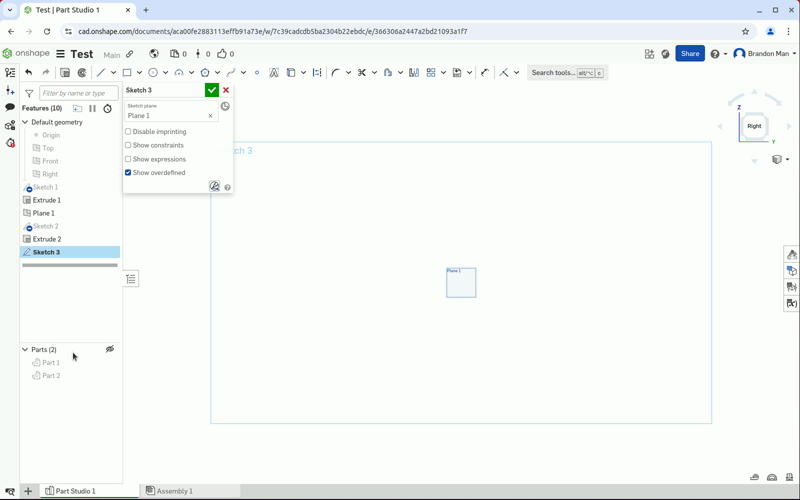
key(l)
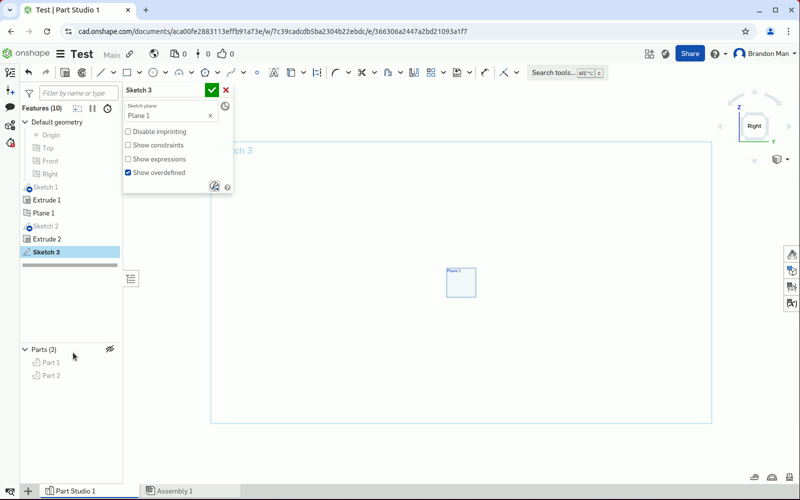
key_down(shift)
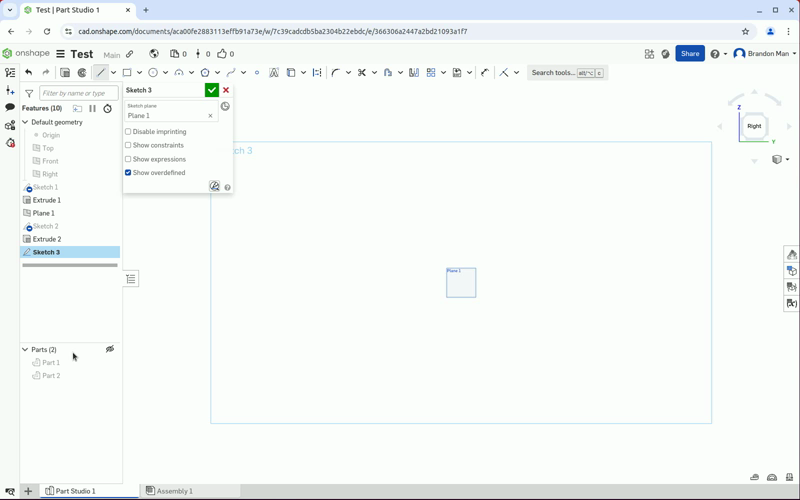
mouse_move(407, 260)
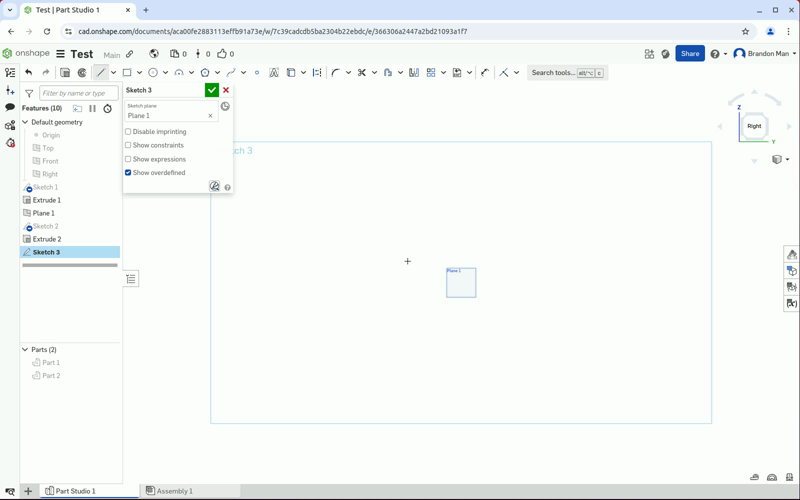
click(407, 260)
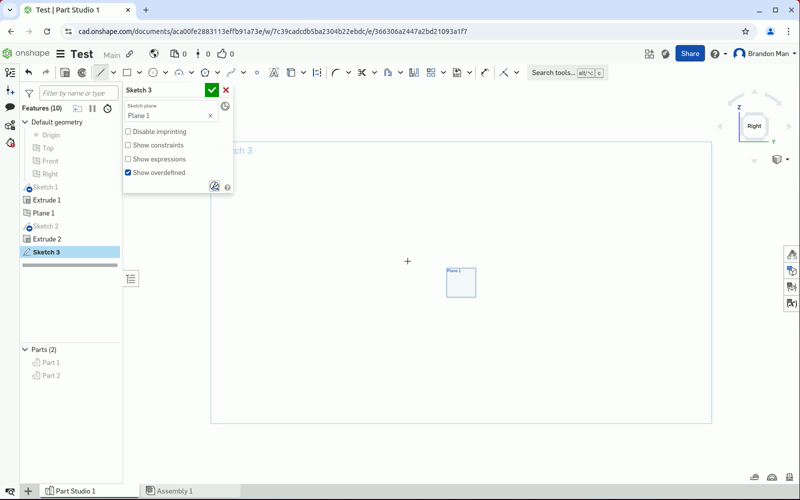
key_up(shift)
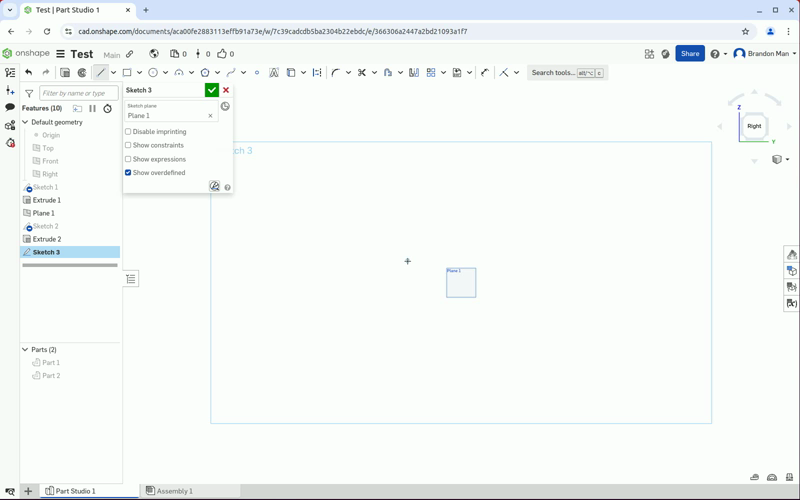
key_down(shift)
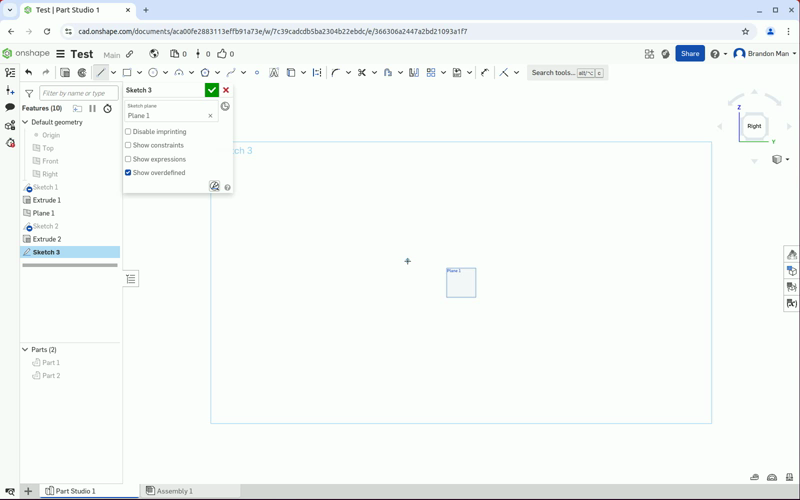
mouse_move(513, 260)
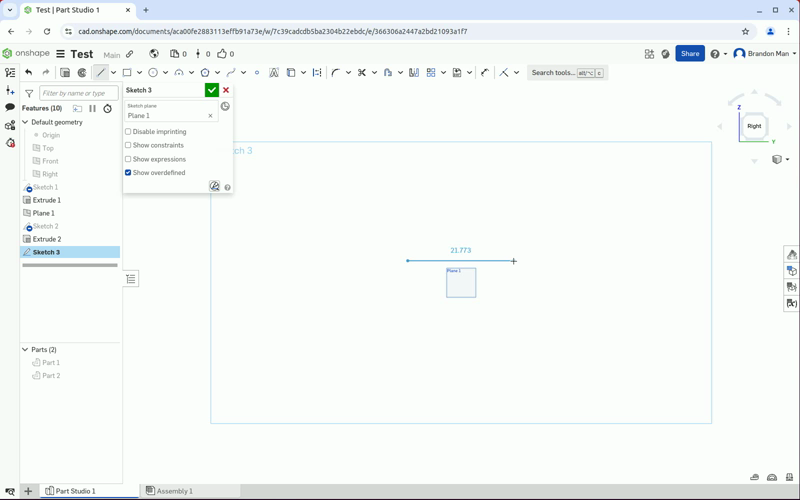
click(513, 260)
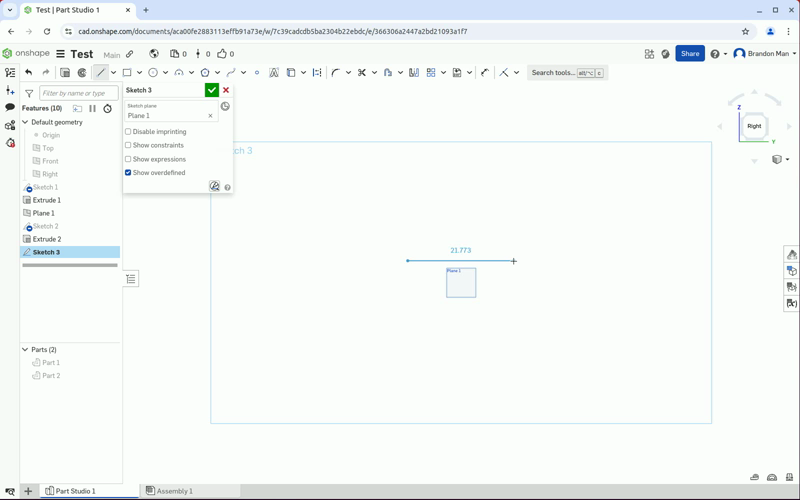
key_up(shift)
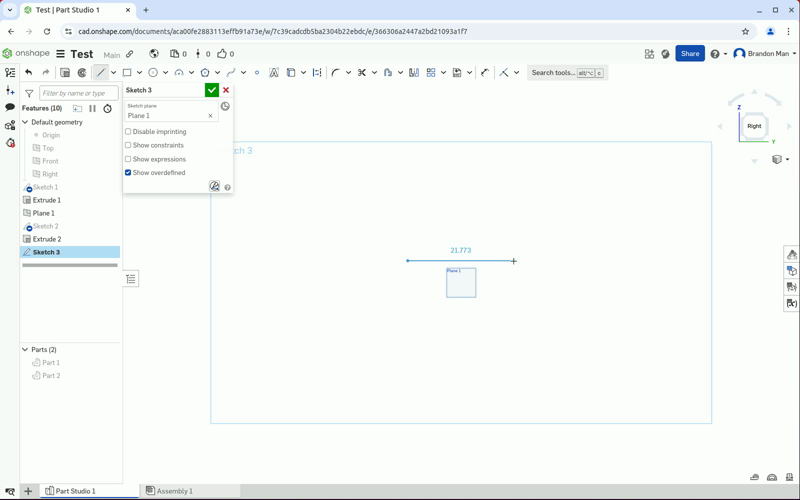
key_down(shift)
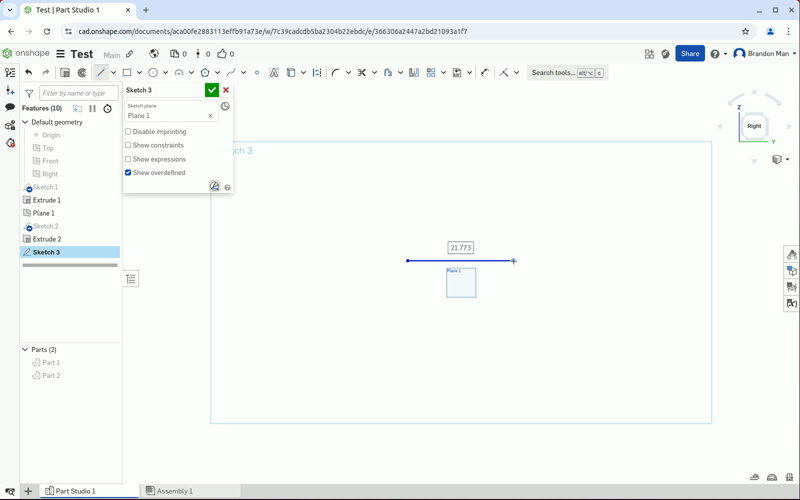
mouse_move(543, 260)
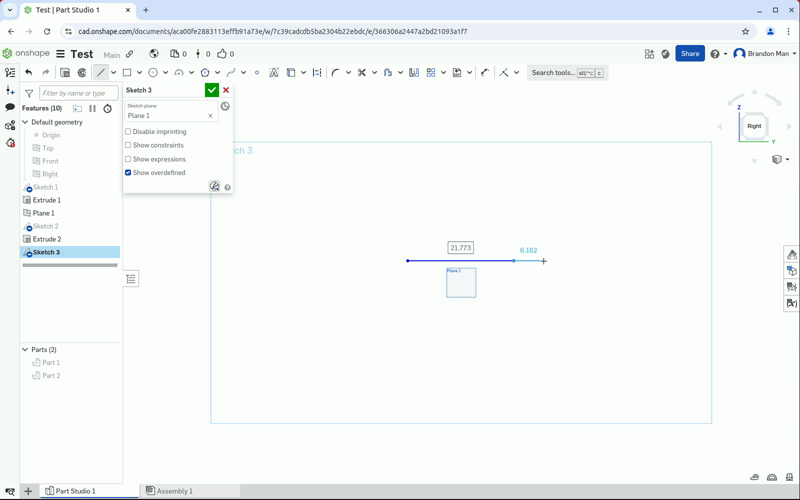
mouse_move(513, 257)
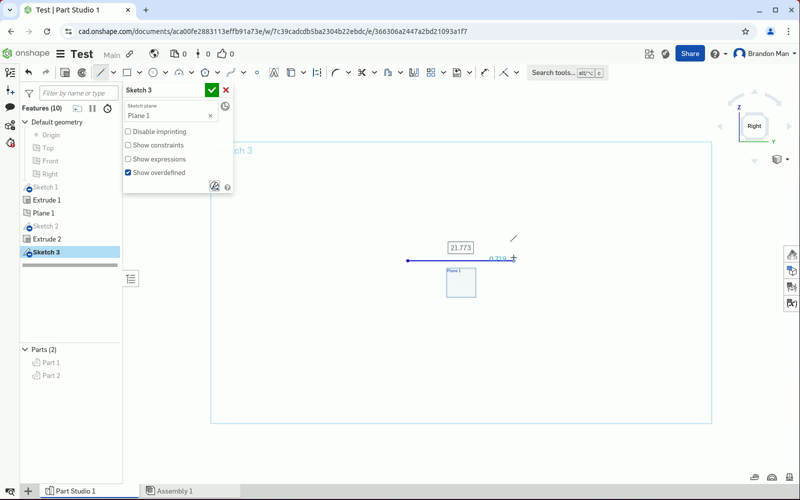
scroll(6)
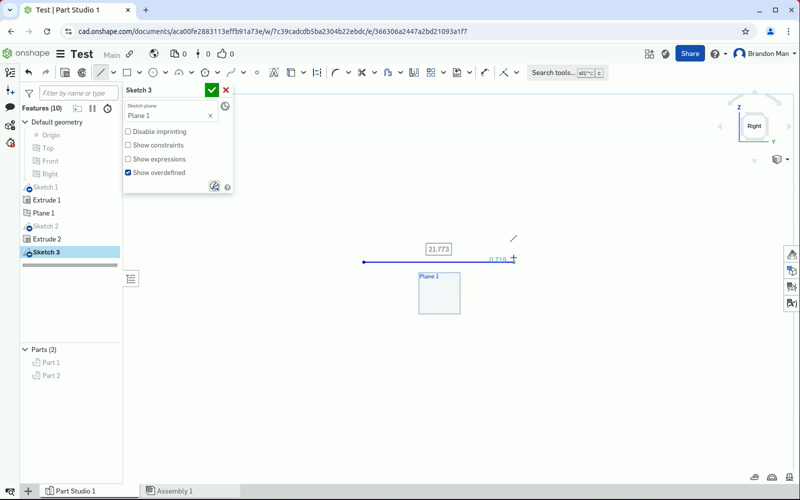
scroll(6)
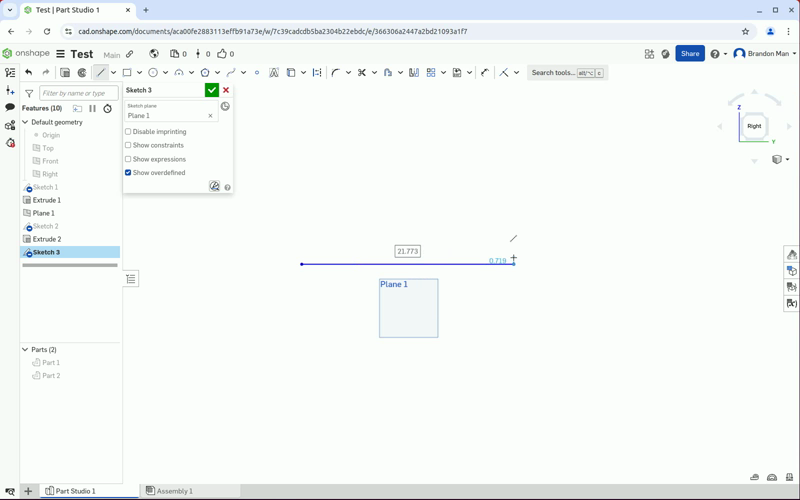
scroll(6)
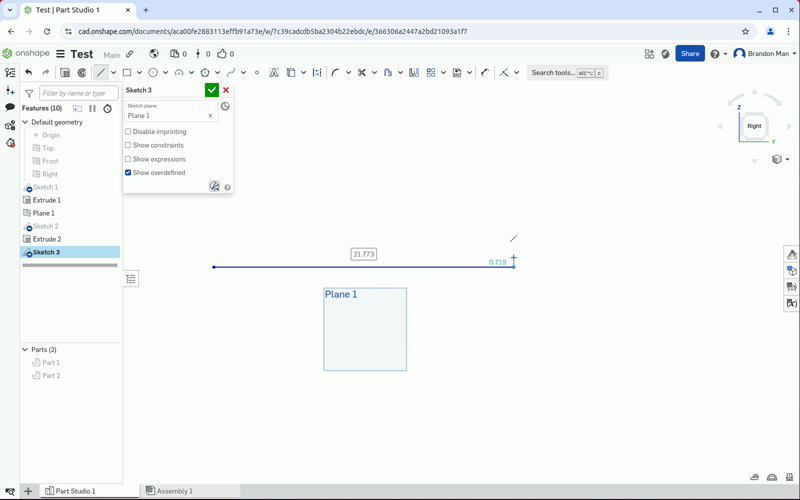
scroll(6)
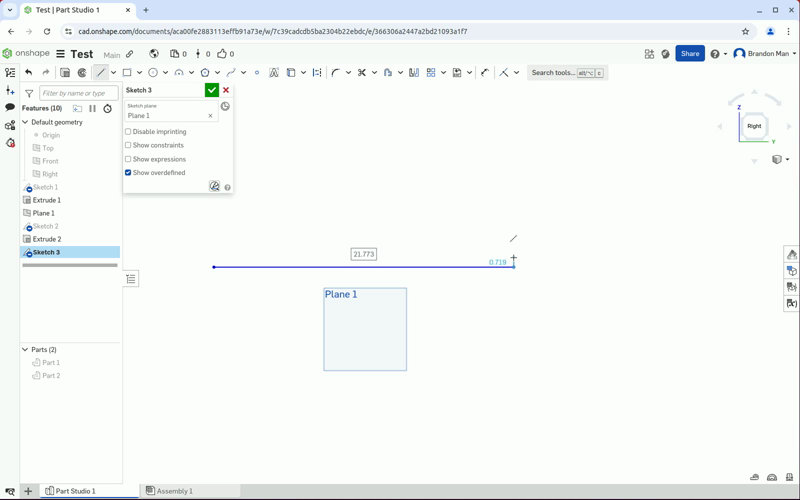
scroll(6)
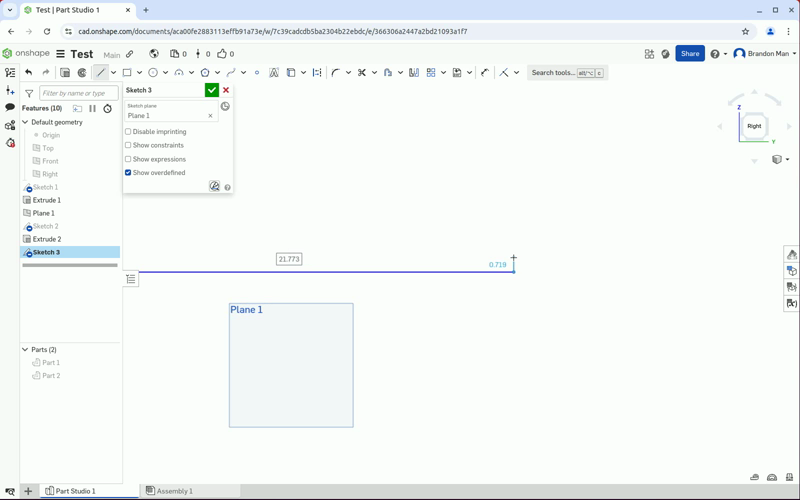
scroll(6)
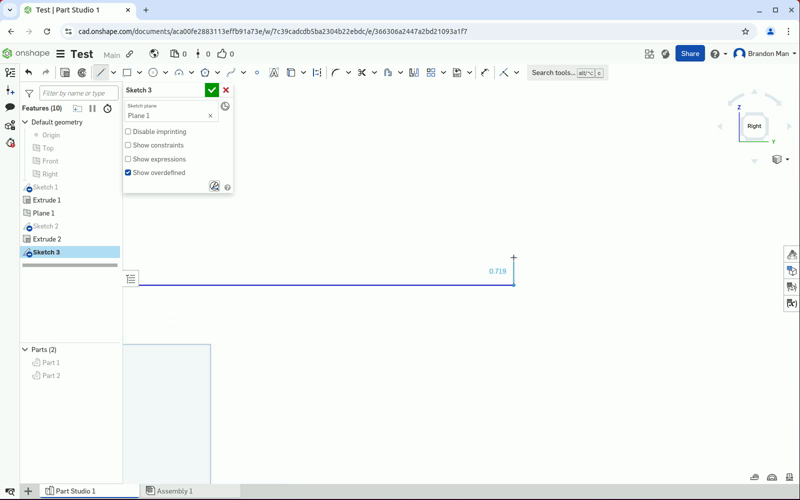
scroll(6)
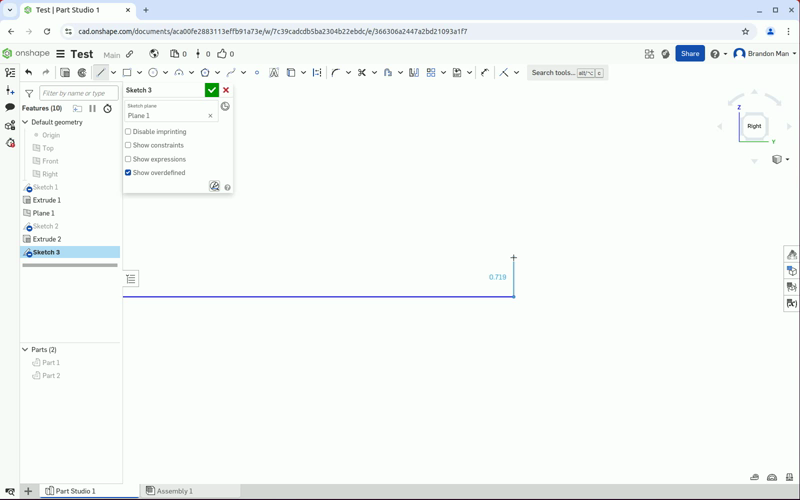
click(513, 257)
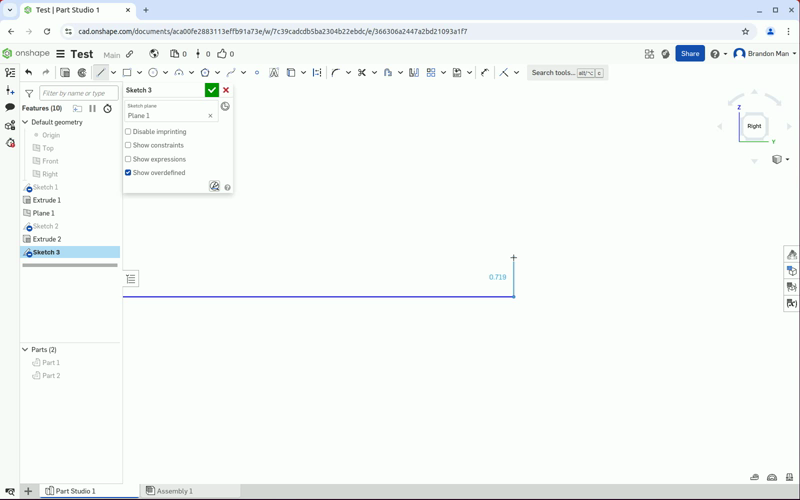
scroll(-6)
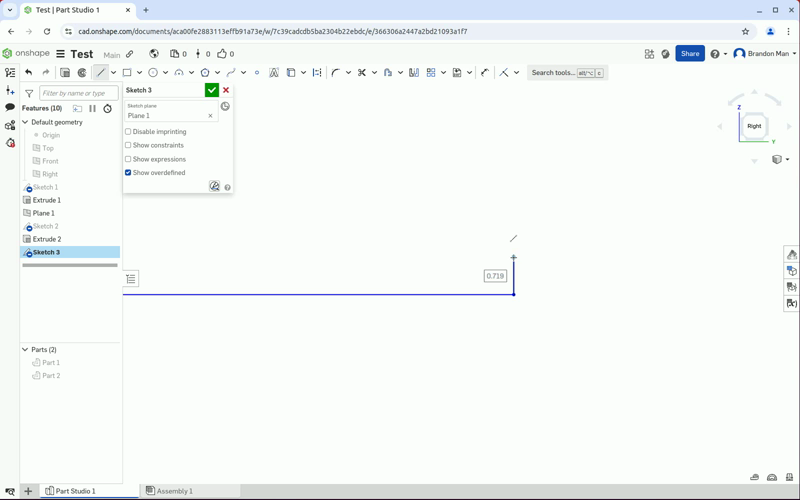
scroll(-6)
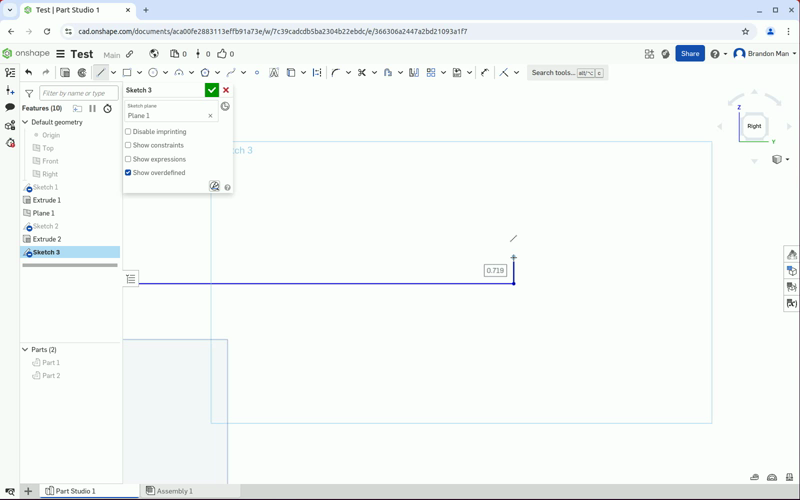
scroll(-6)
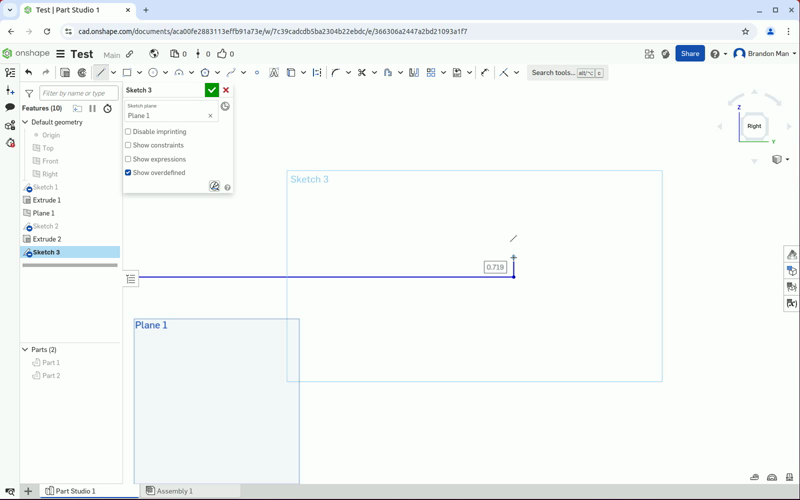
scroll(-6)
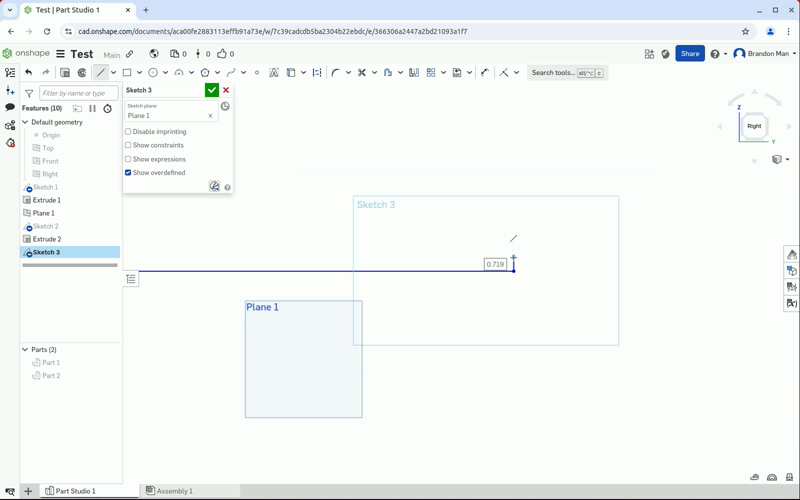
scroll(-6)
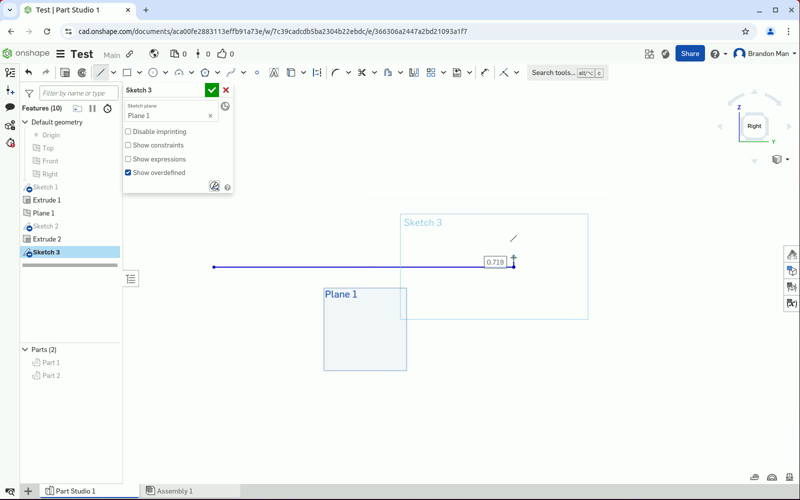
scroll(-6)
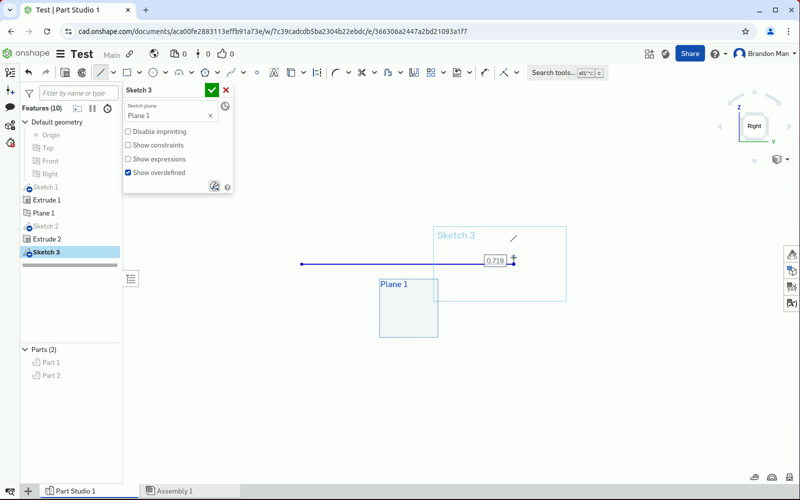
scroll(-6)
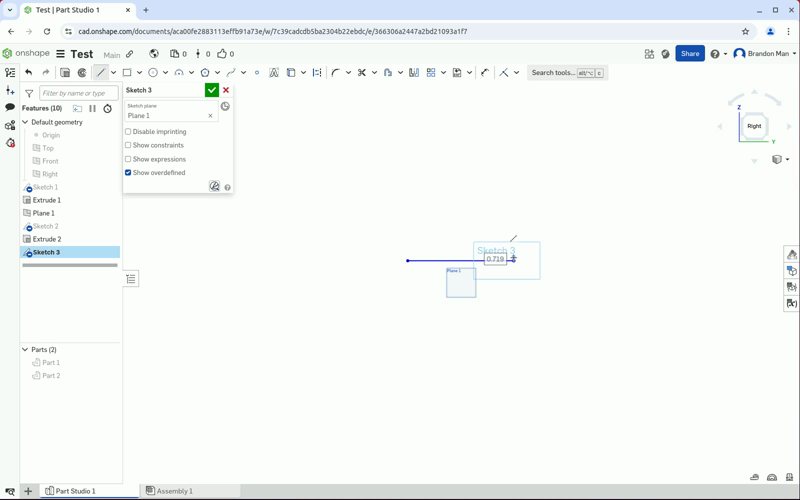
key_up(shift)
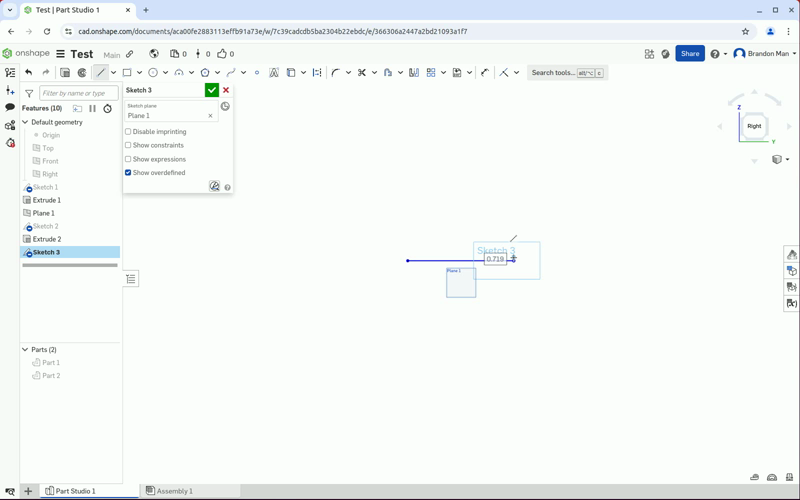
key_down(shift)
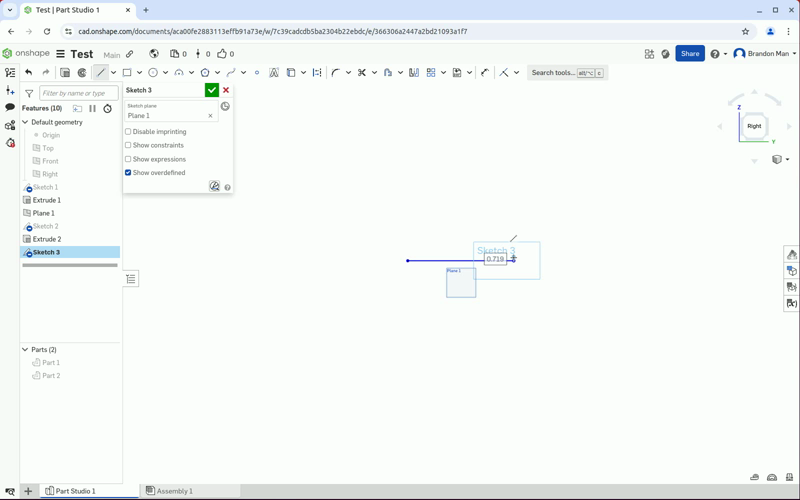
mouse_move(407, 257)
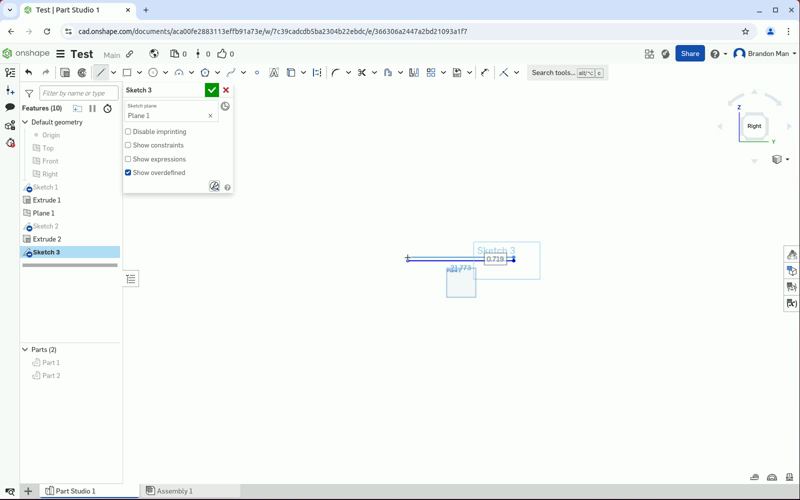
scroll(6)
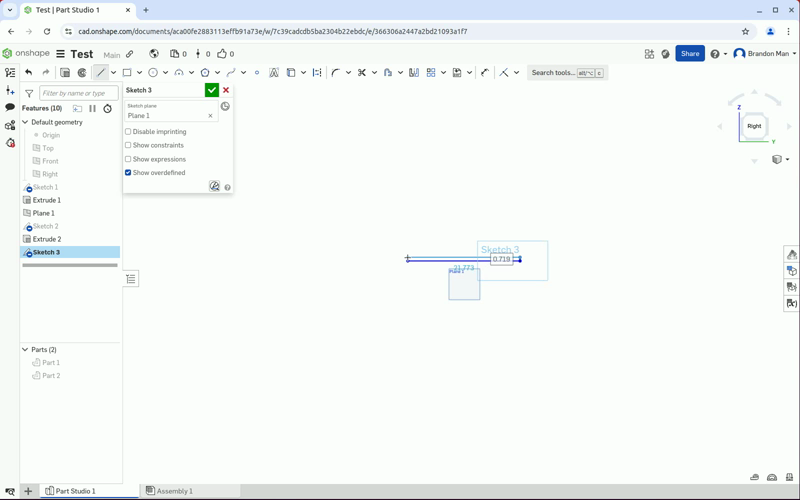
scroll(6)
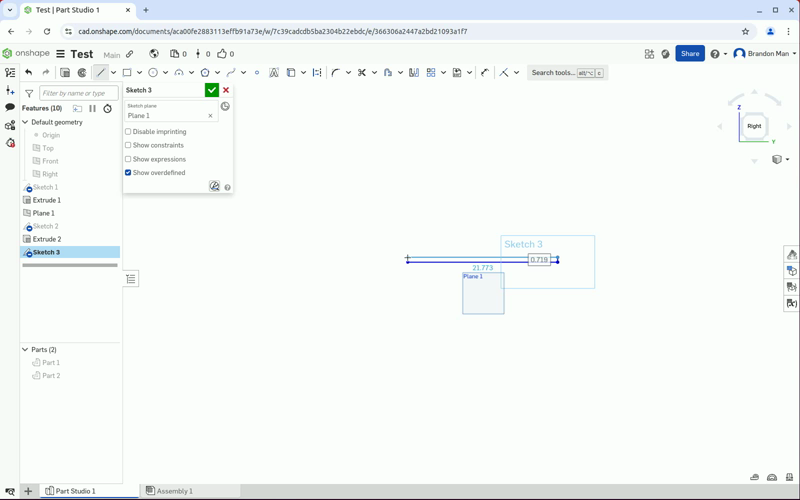
scroll(6)
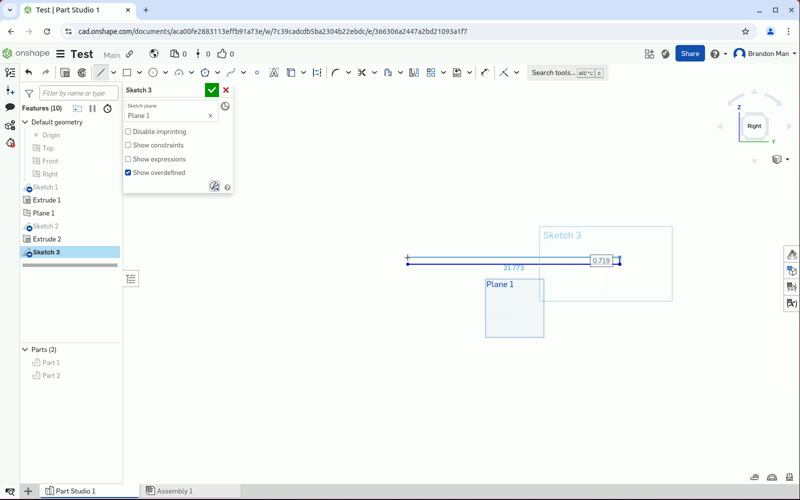
scroll(6)
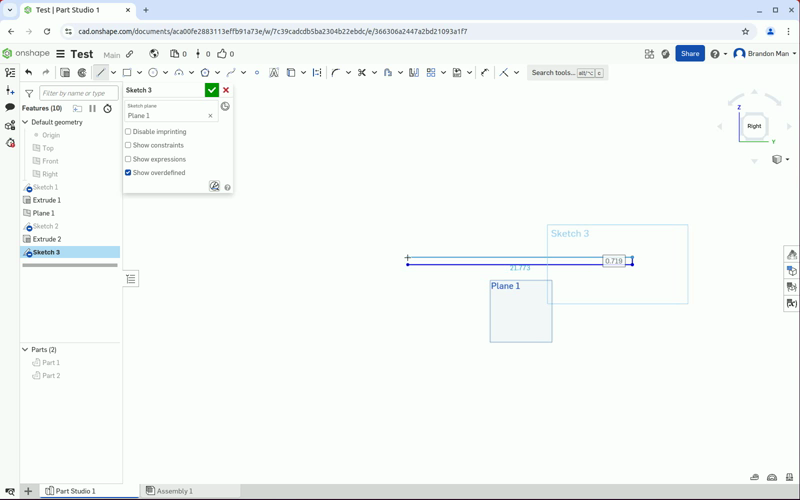
scroll(6)
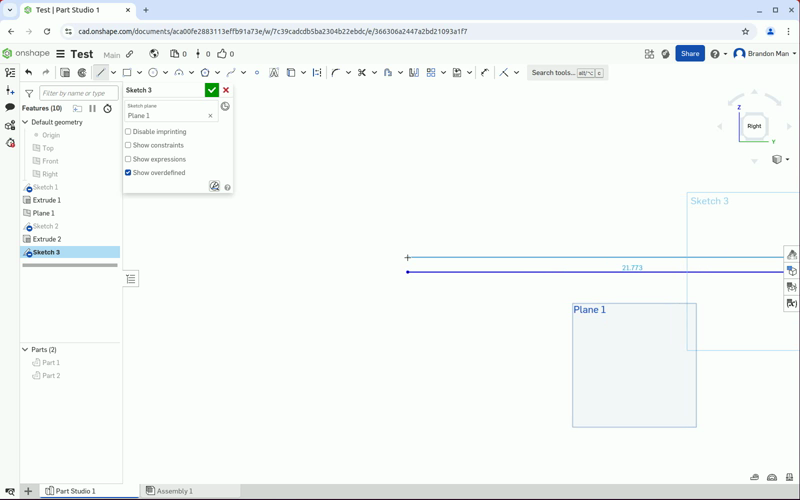
scroll(6)
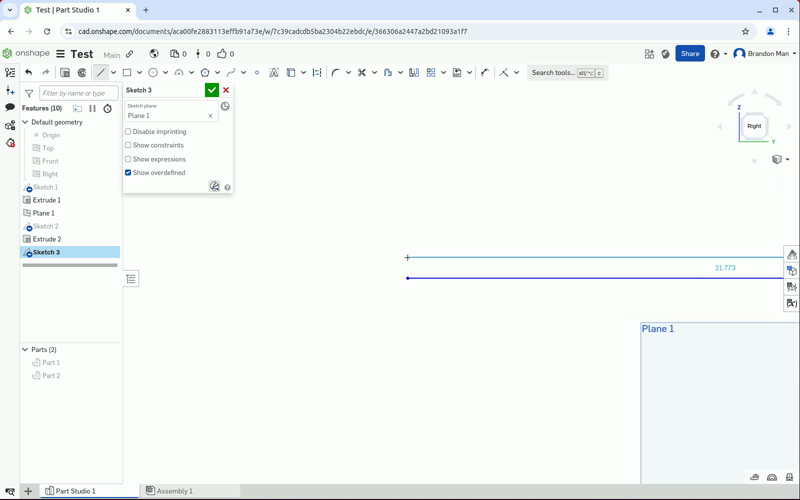
scroll(6)
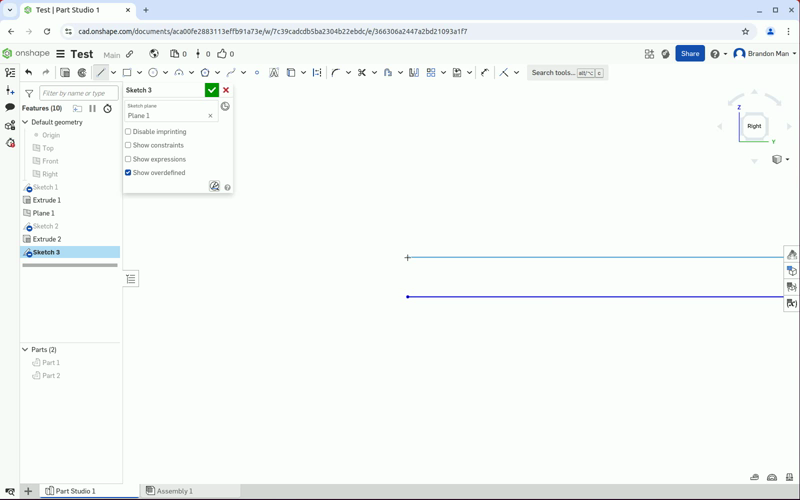
click(407, 257)
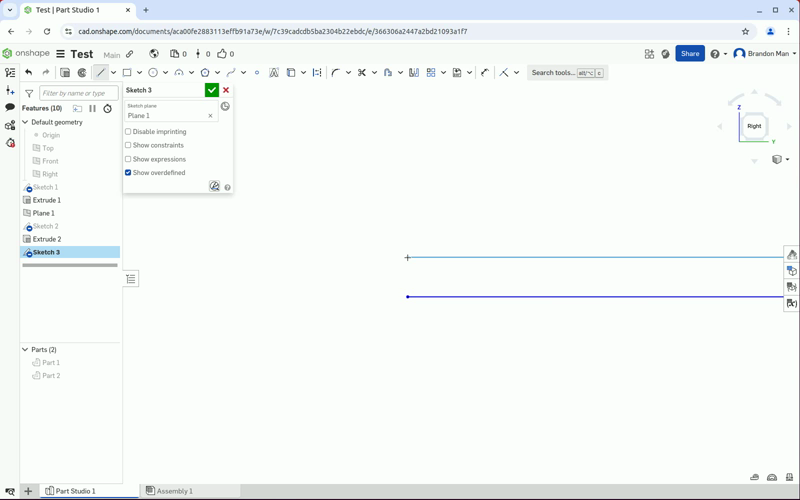
scroll(-6)
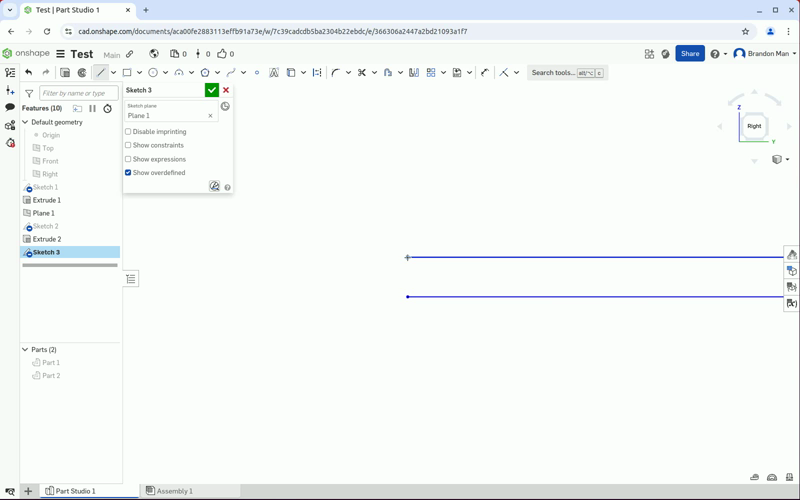
scroll(-6)
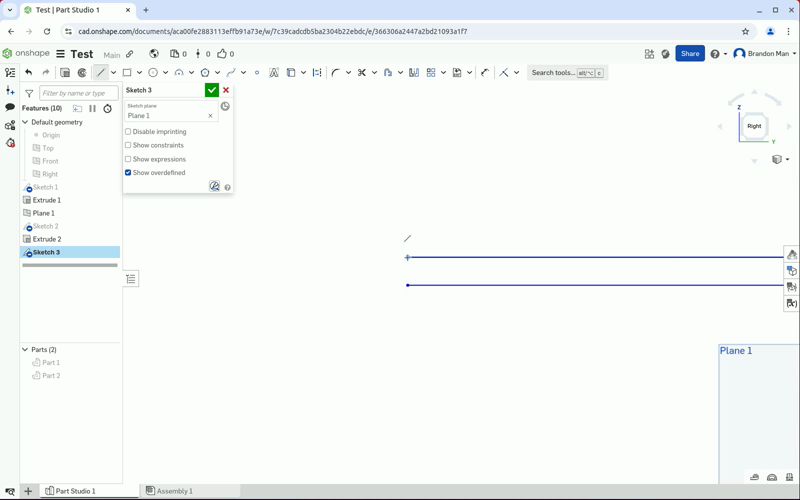
scroll(-6)
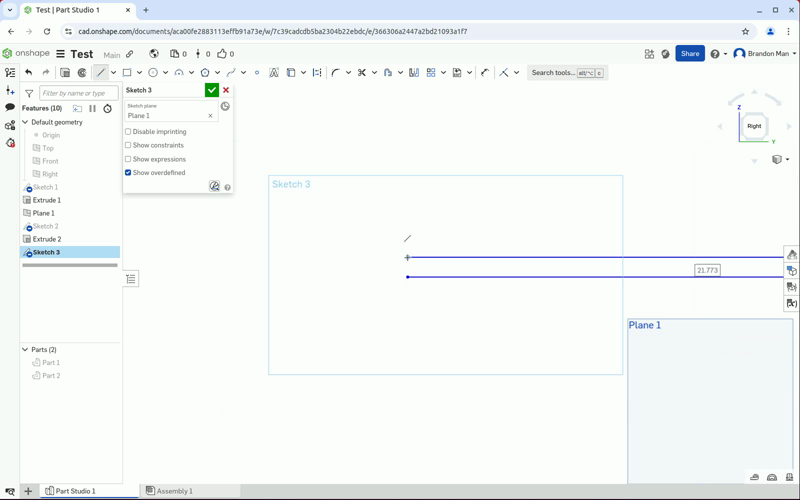
scroll(-6)
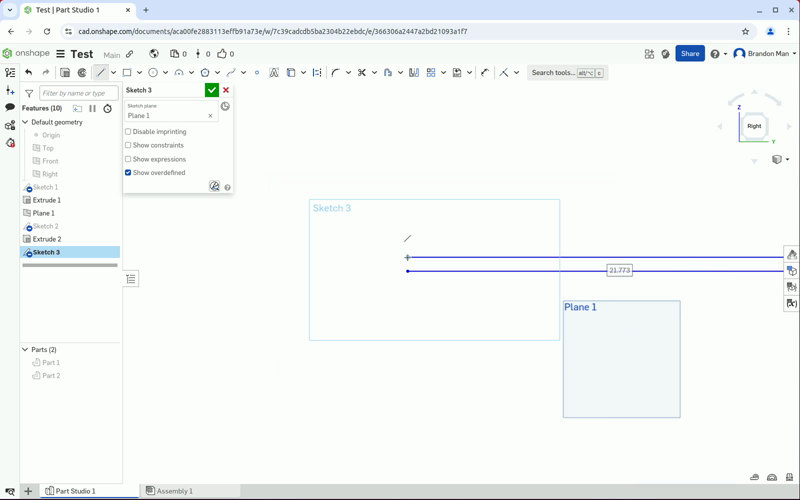
scroll(-6)
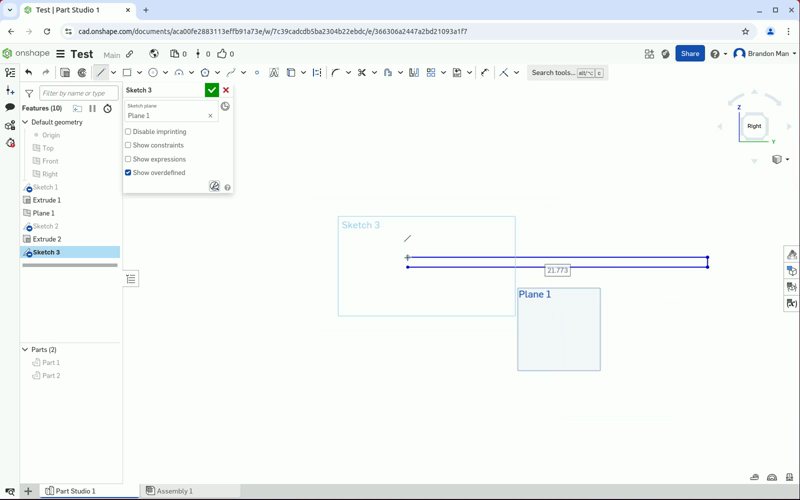
scroll(-6)
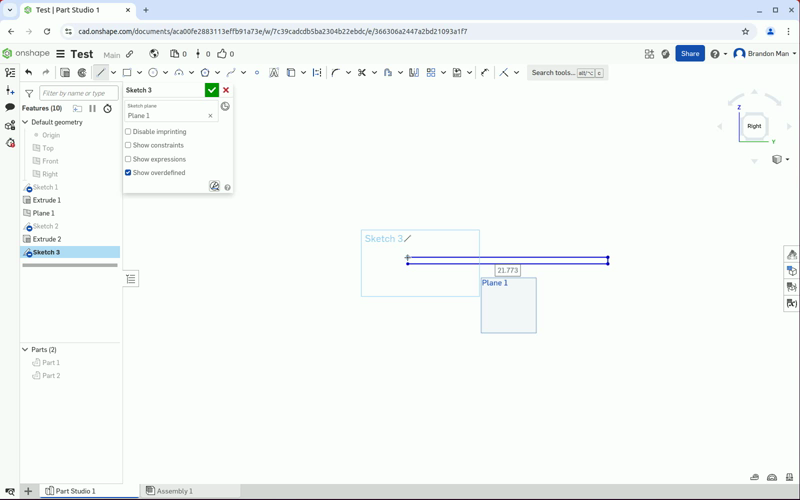
scroll(-6)
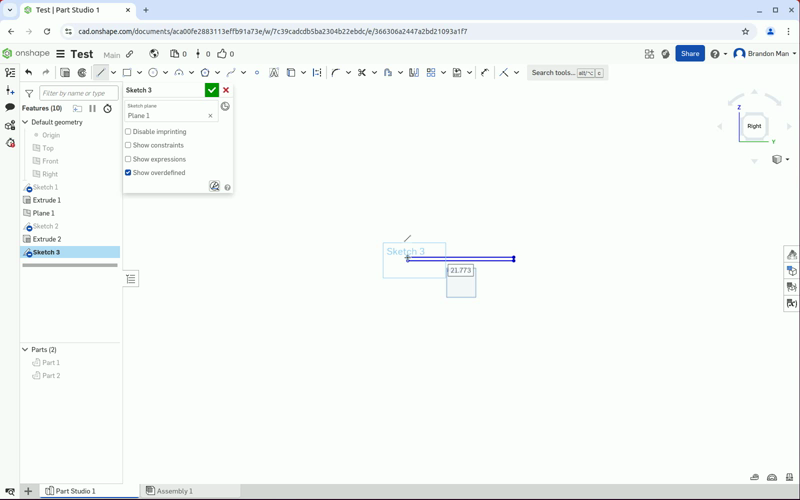
key_up(shift)
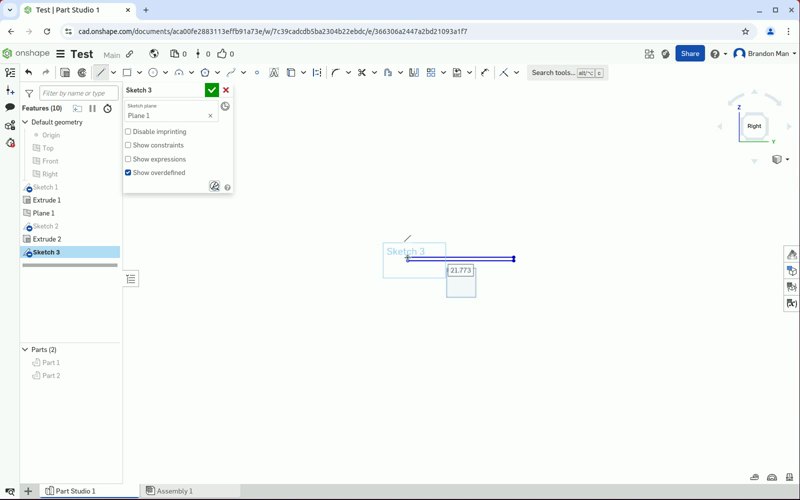
mouse_move(437, 257)
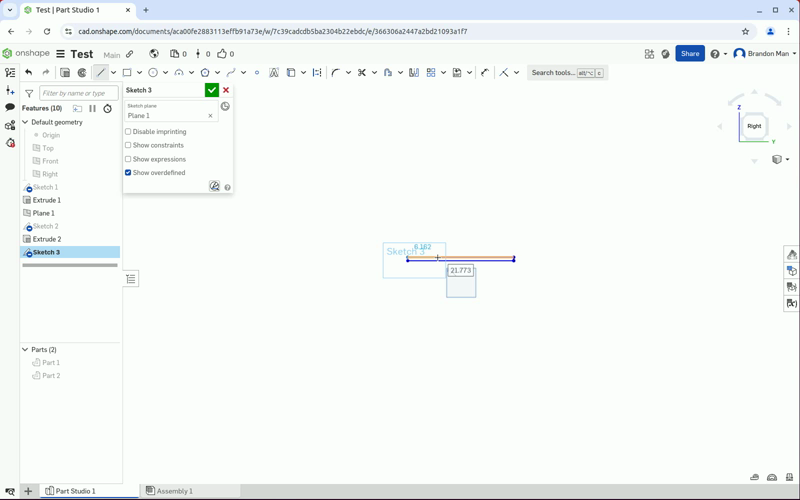
key_down(shift)
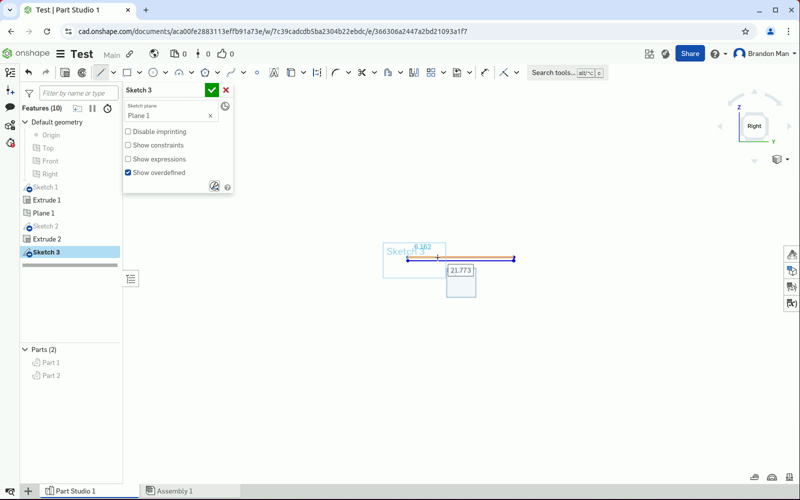
mouse_move(407, 260)
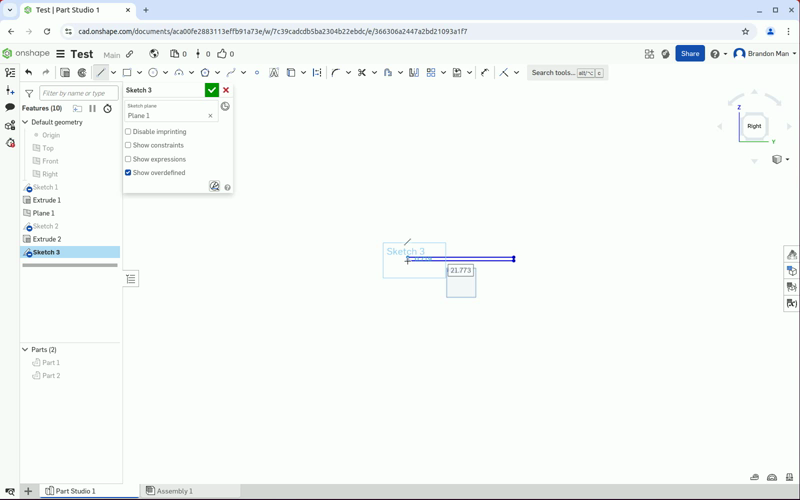
scroll(6)
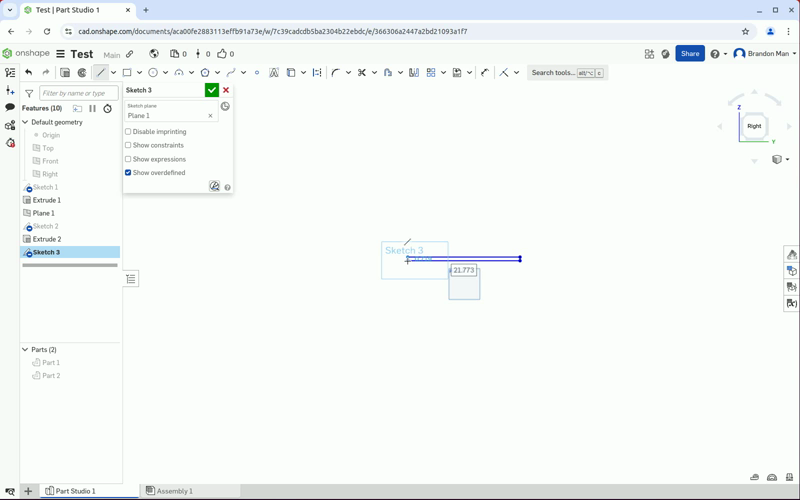
scroll(6)
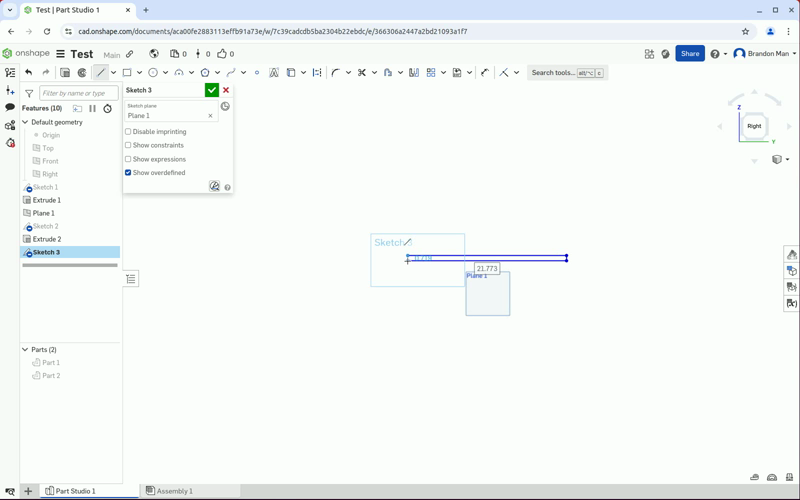
scroll(6)
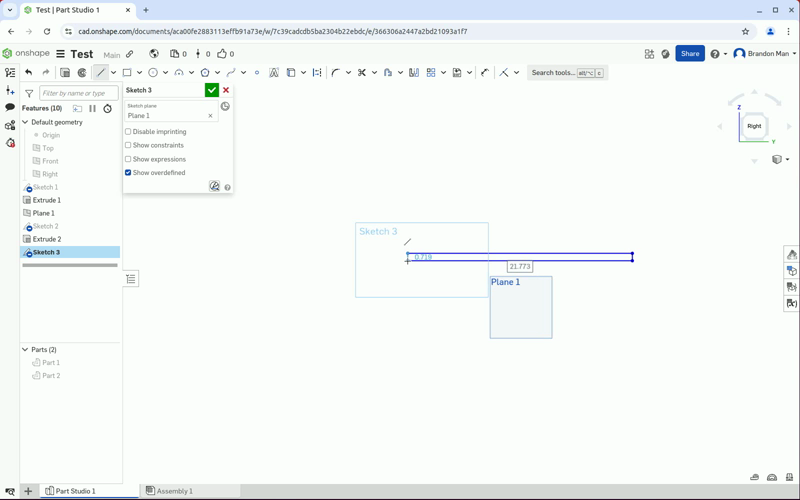
scroll(6)
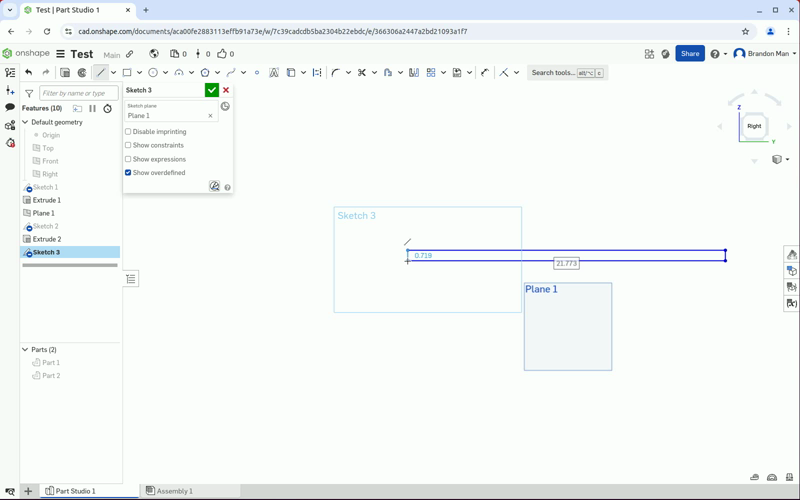
scroll(6)
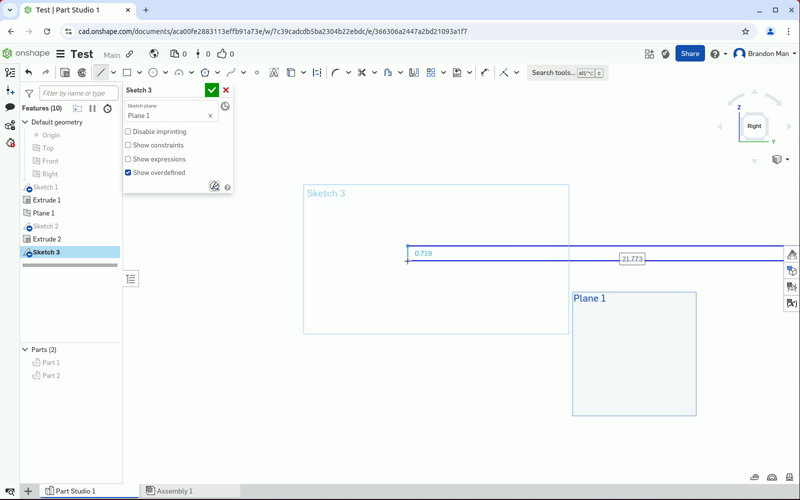
scroll(6)
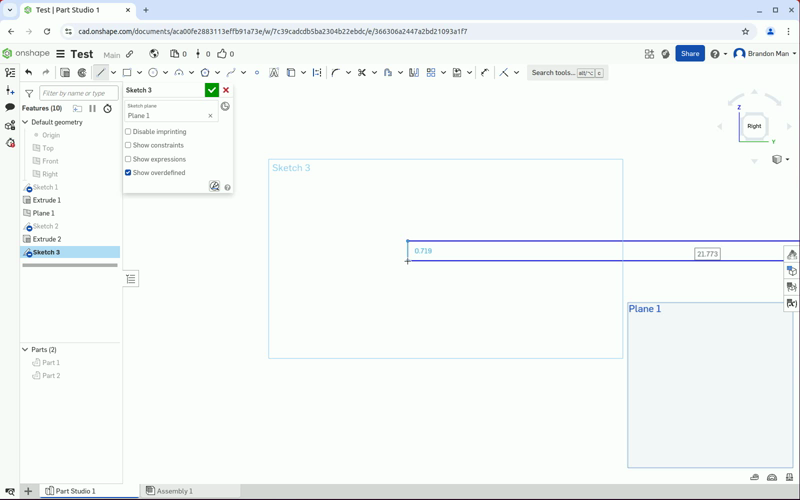
scroll(6)
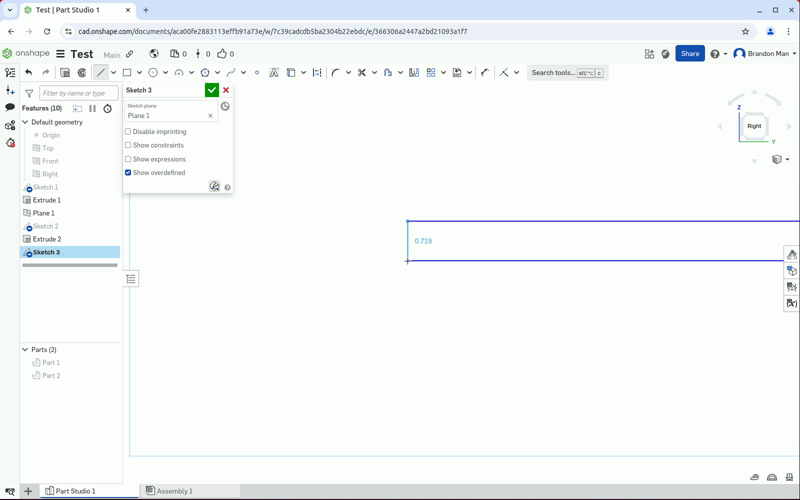
key_up(shift)
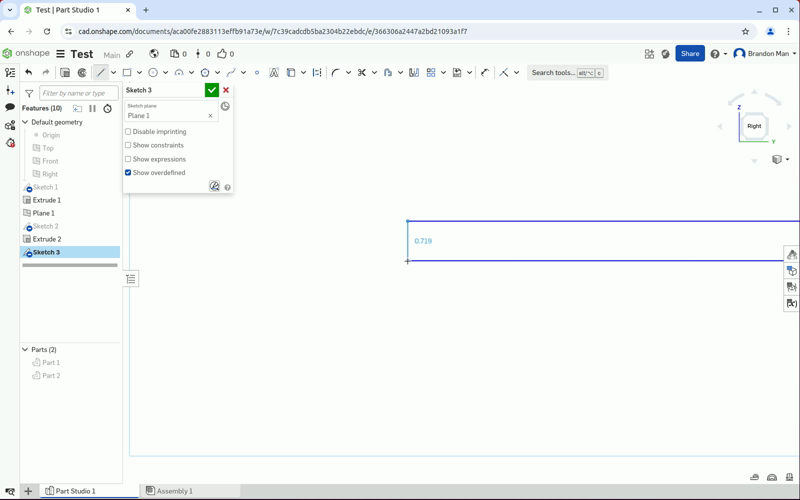
click(407, 260)
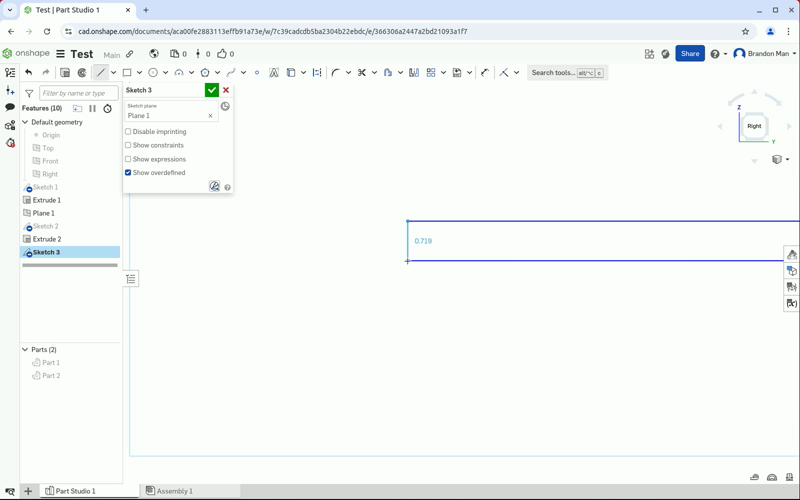
scroll(-6)
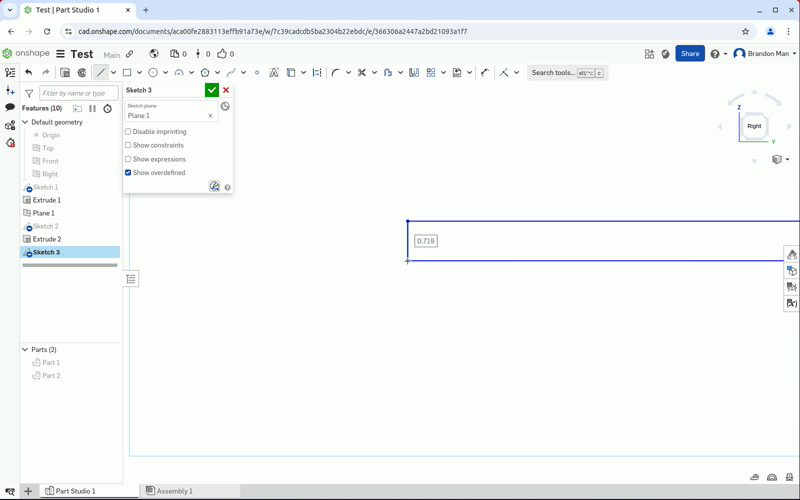
scroll(-6)
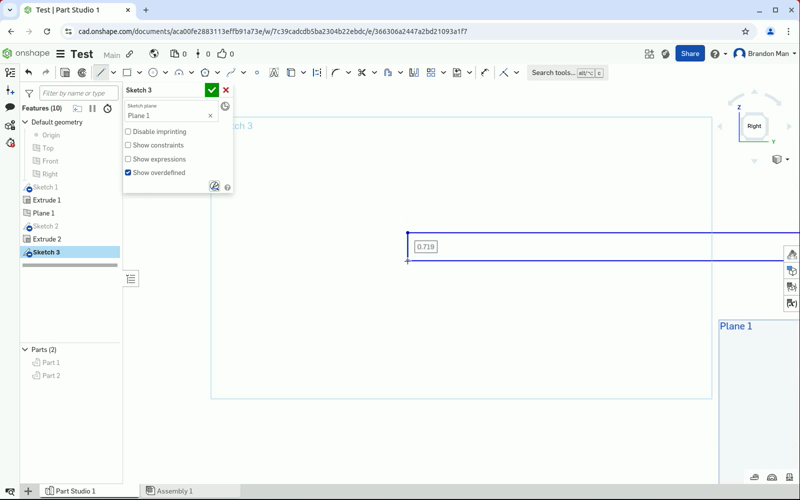
scroll(-6)
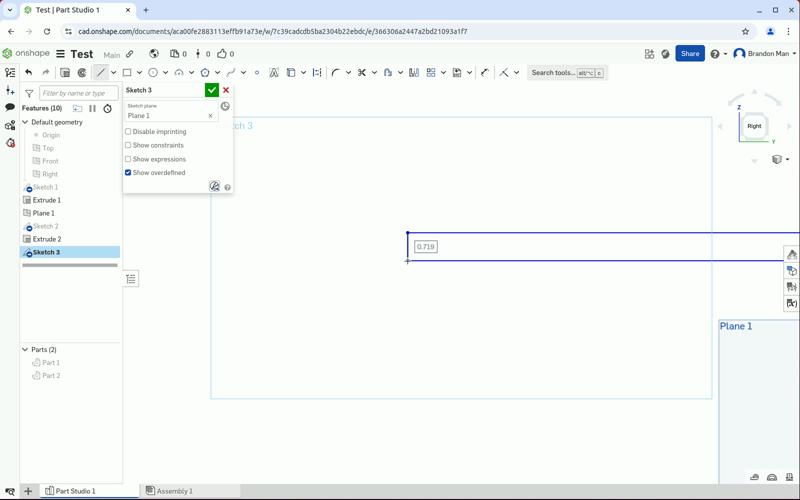
scroll(-6)
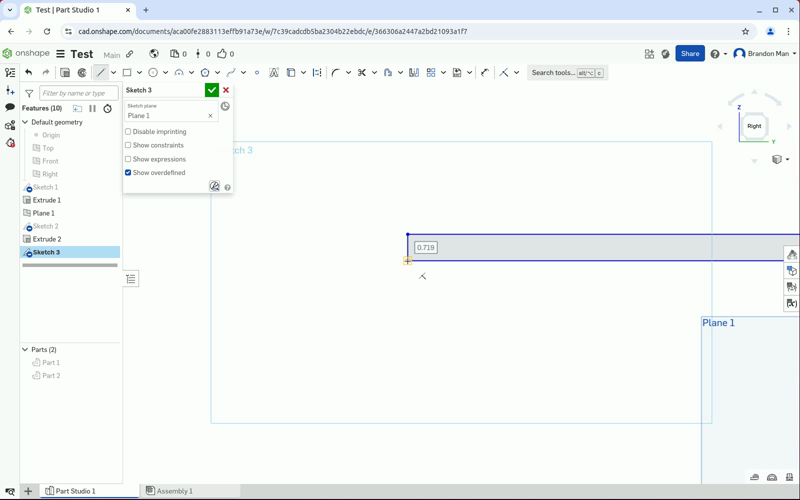
scroll(-6)
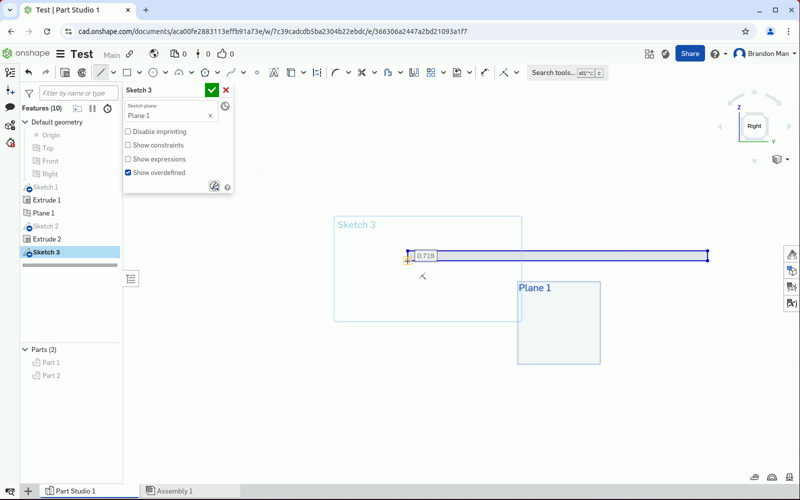
scroll(-6)
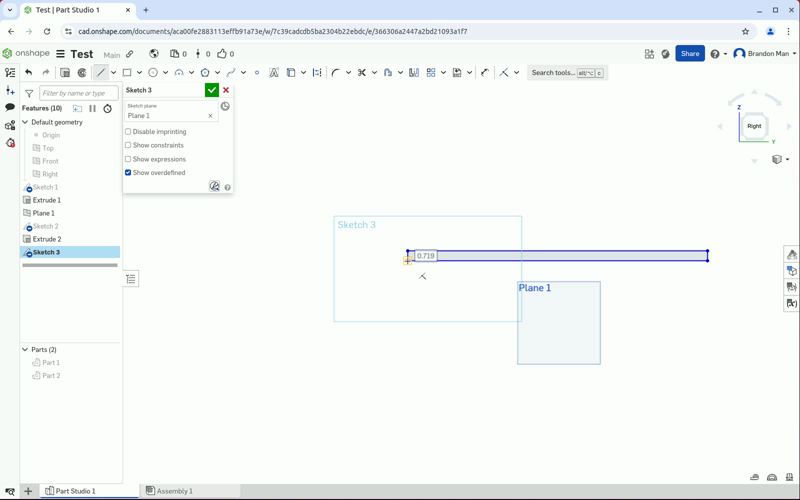
scroll(-6)
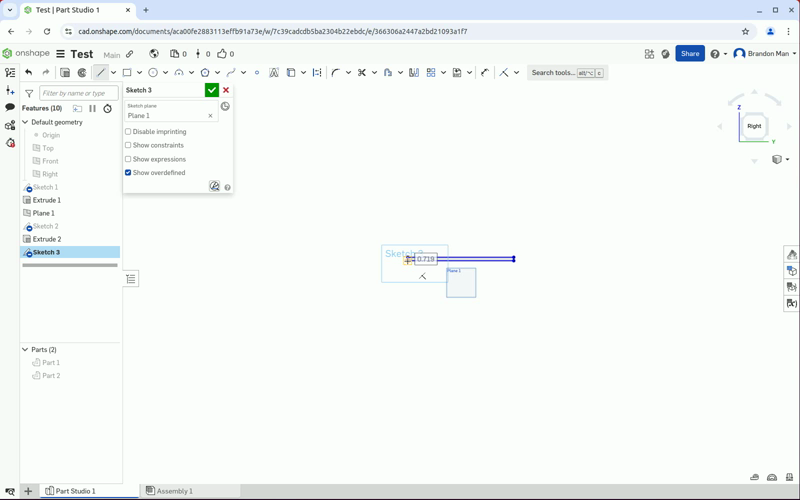
key(esc)
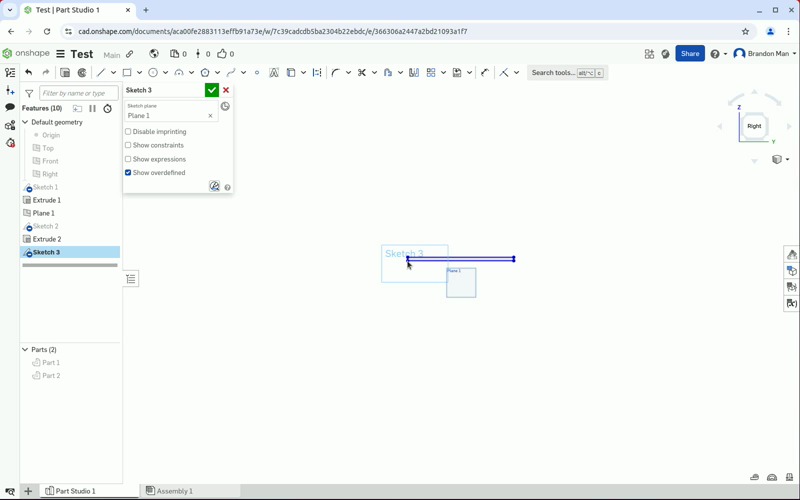
mouse_move(480, 259)
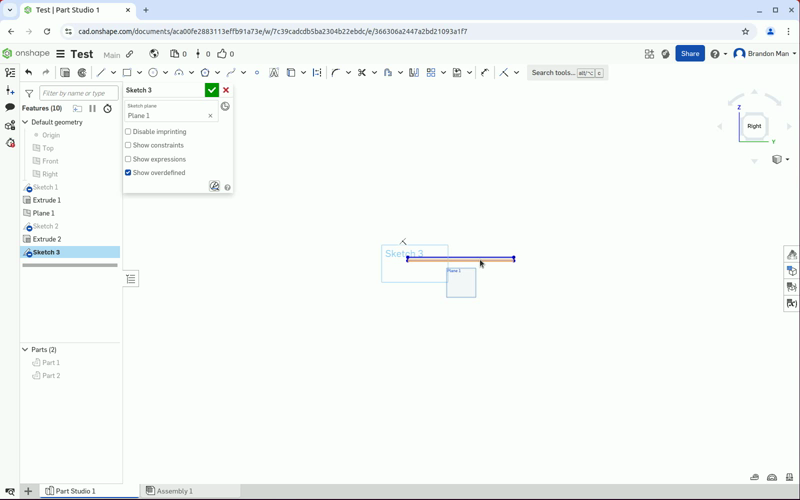
scroll(6)
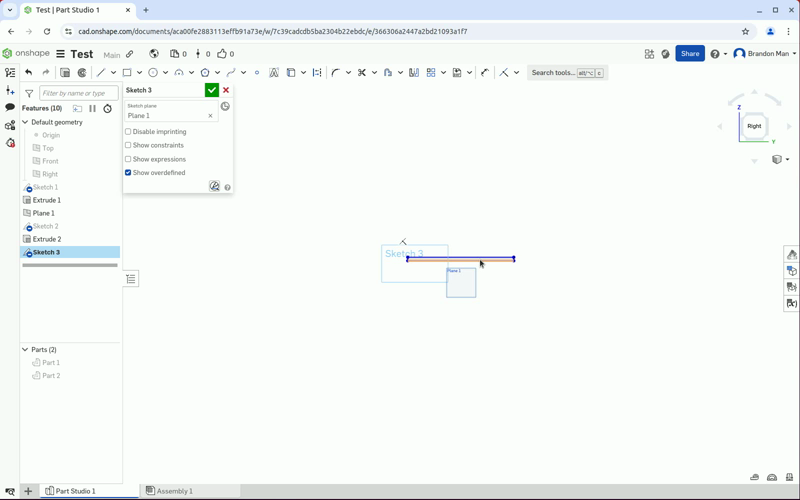
scroll(6)
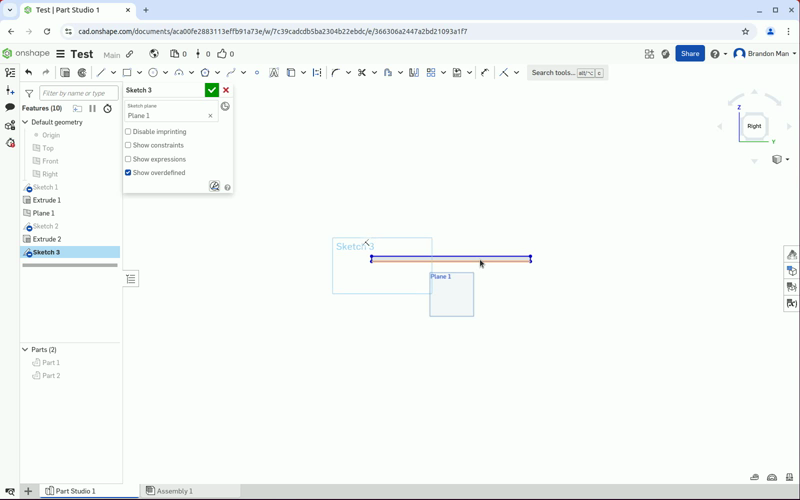
scroll(6)
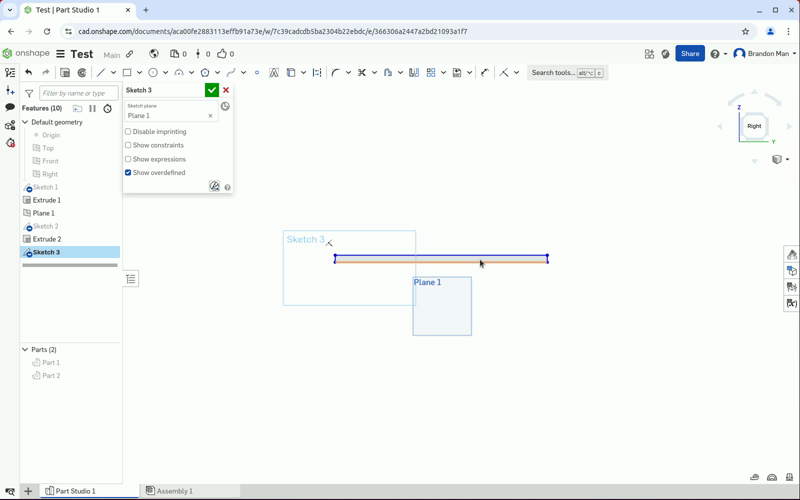
scroll(6)
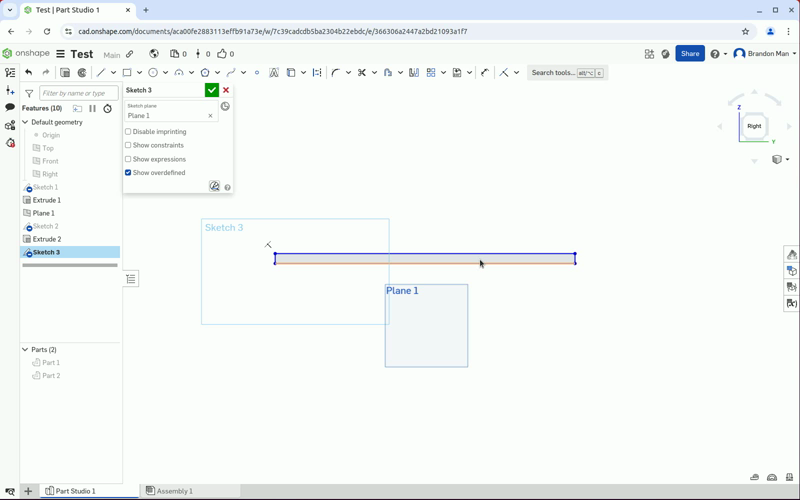
scroll(6)
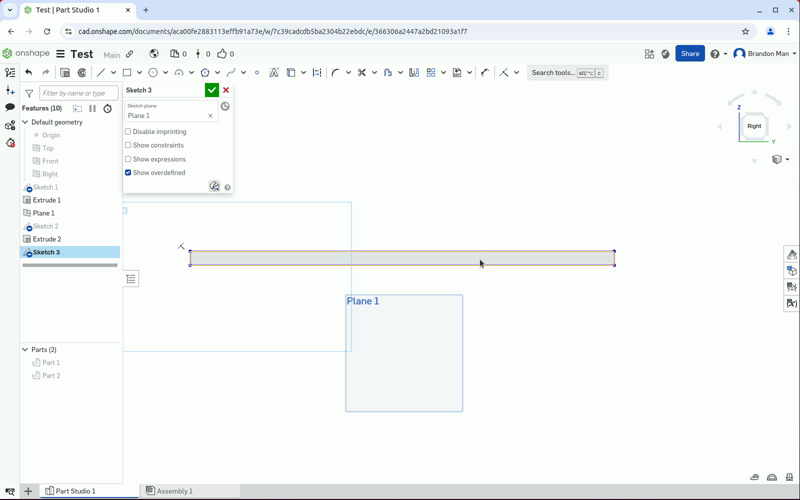
scroll(6)
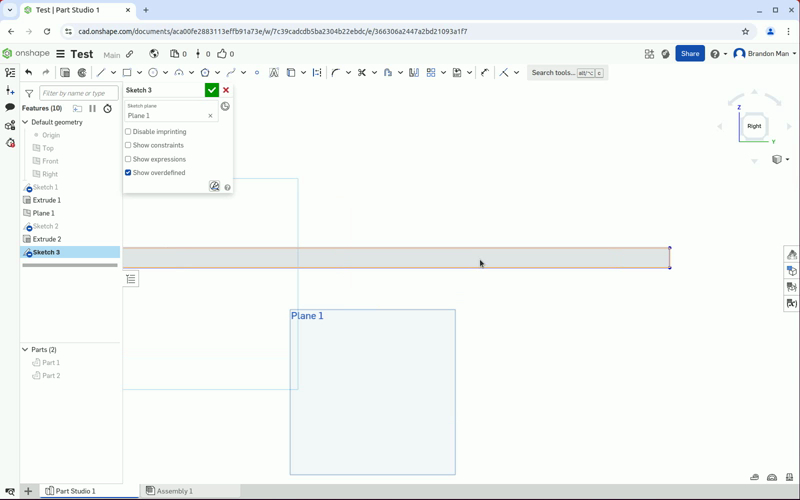
scroll(6)
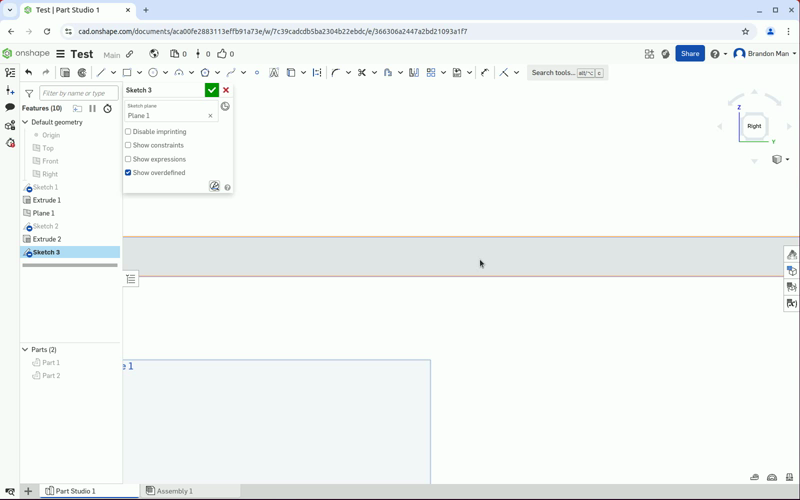
click(480, 259)
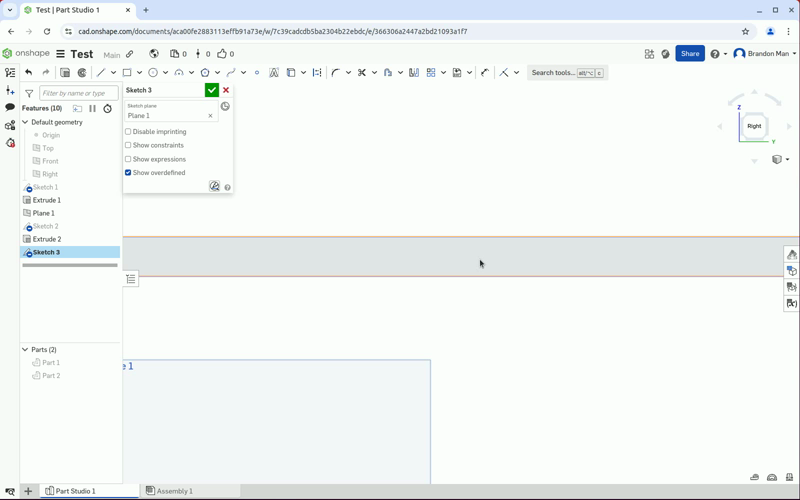
scroll(-6)
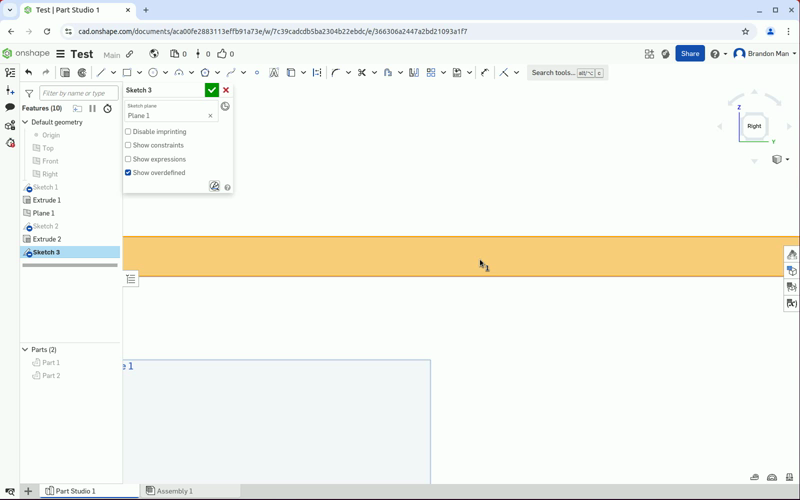
scroll(-6)
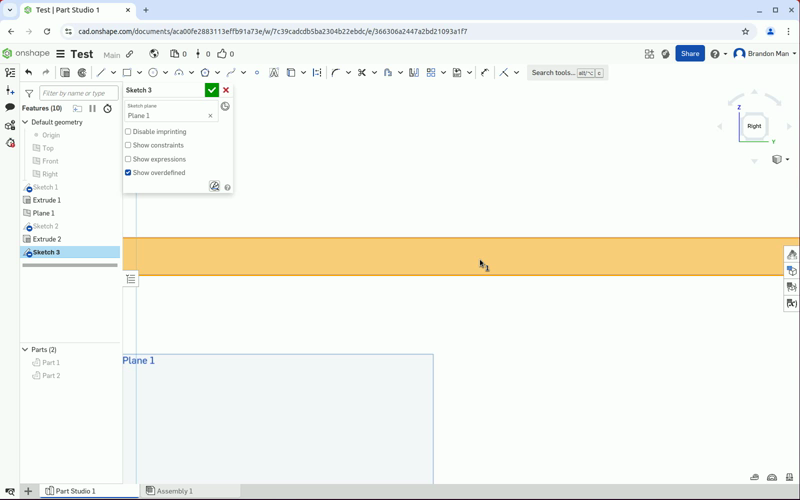
scroll(-6)
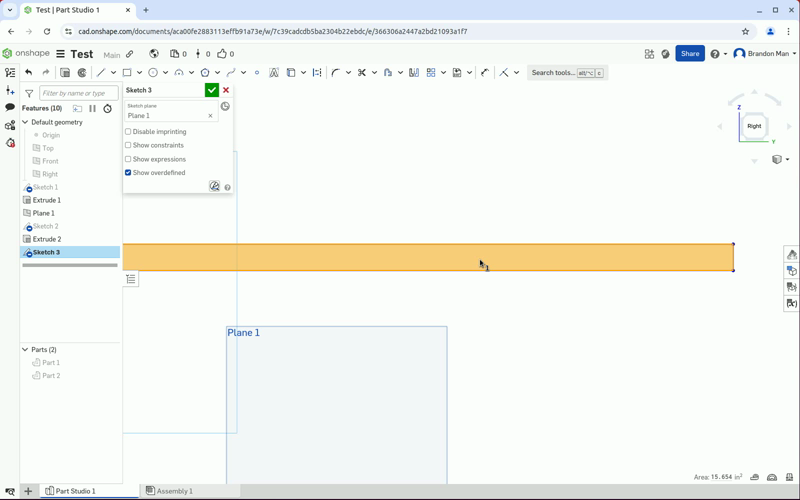
scroll(-6)
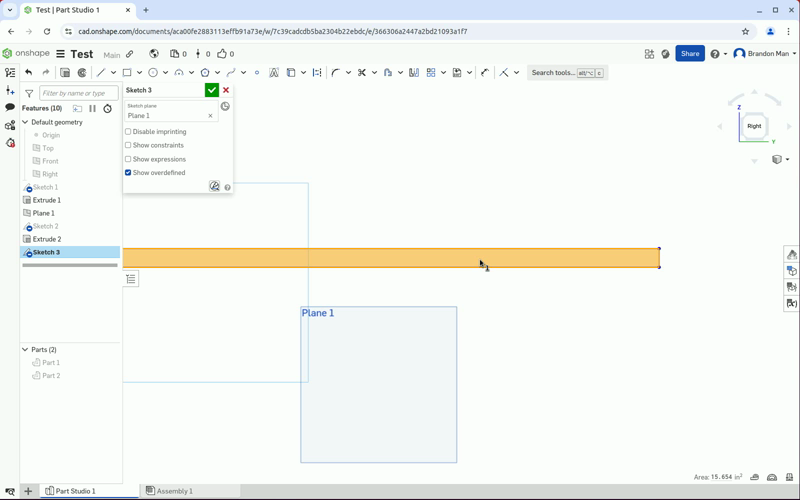
scroll(-6)
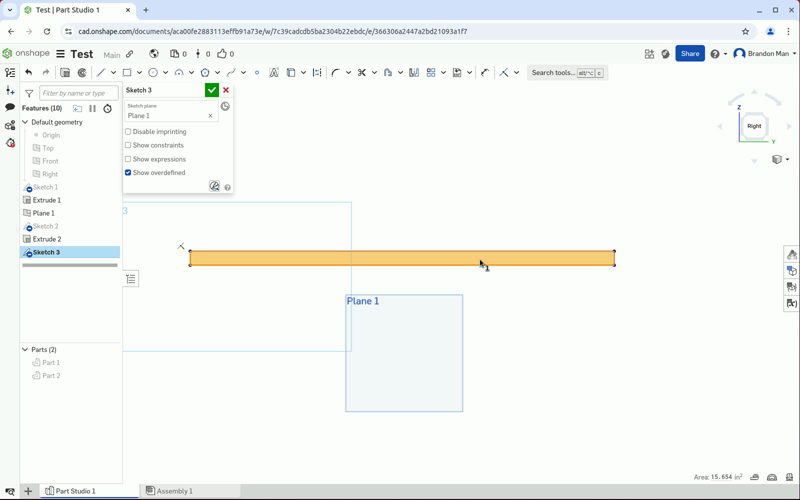
scroll(-6)
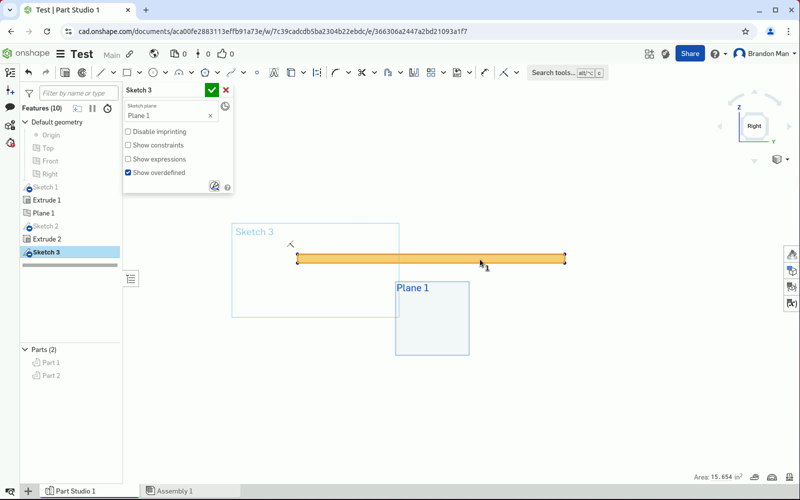
scroll(-6)
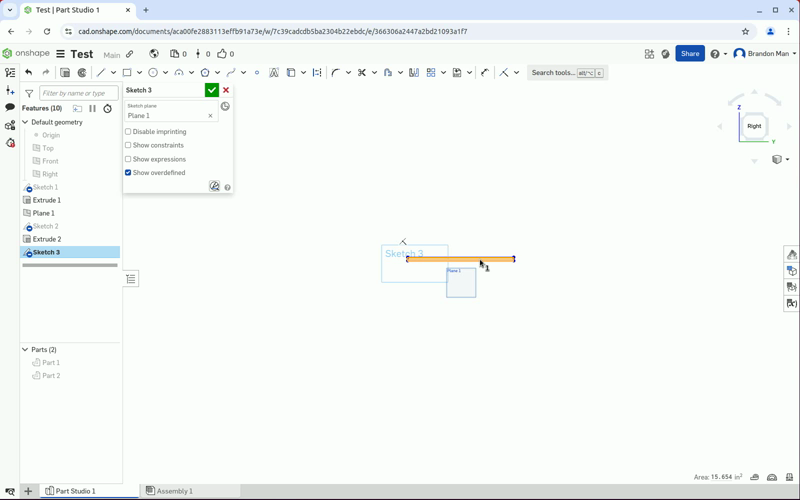
mouse_move(73, 352)
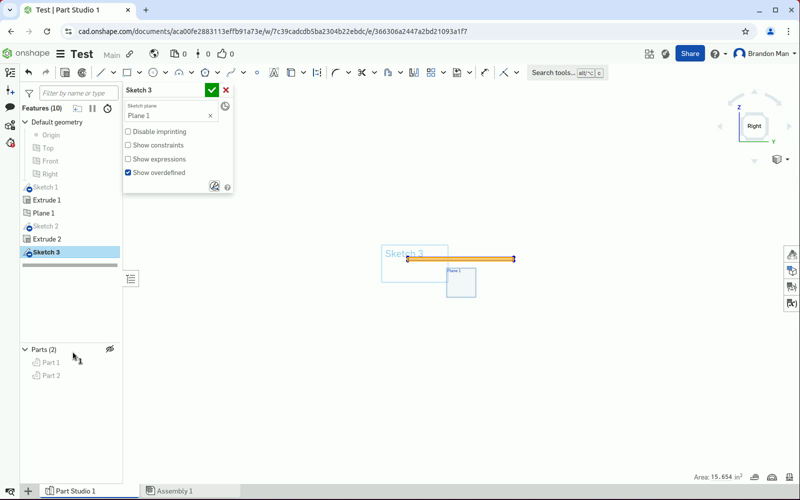
key(shift+y)
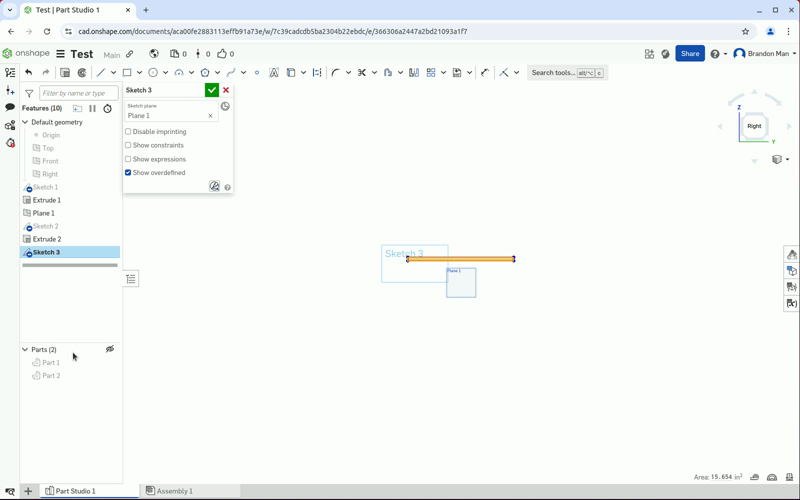
key(shift+e)
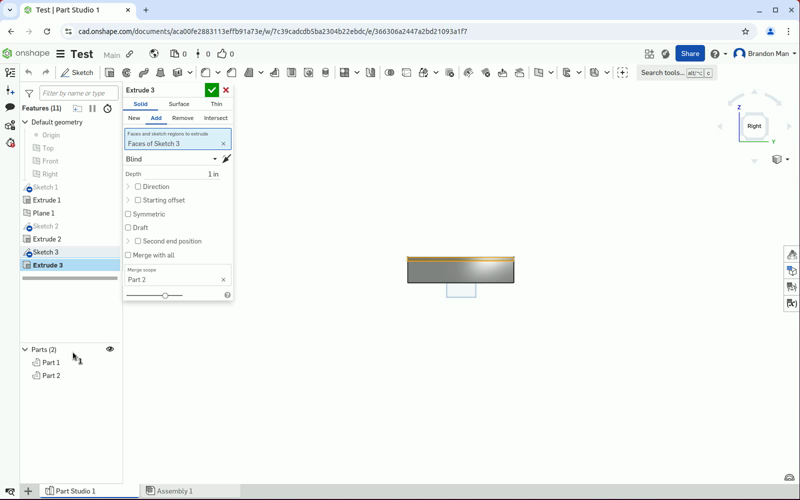
mouse_move(143, 106)
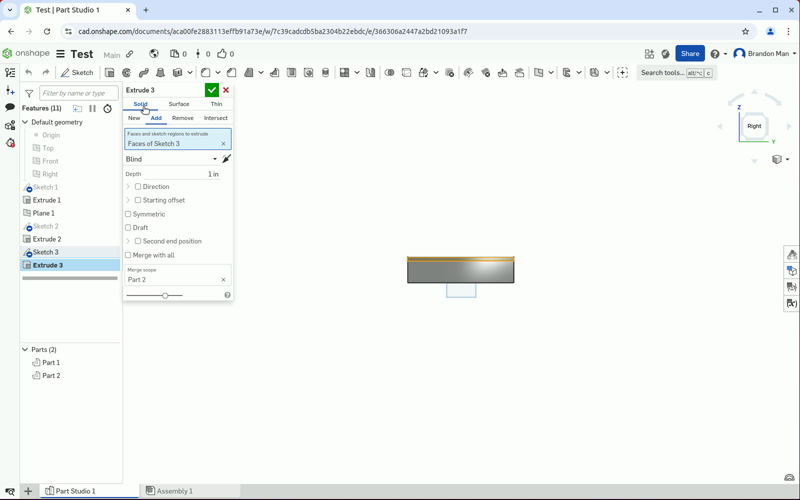
click(143, 106)
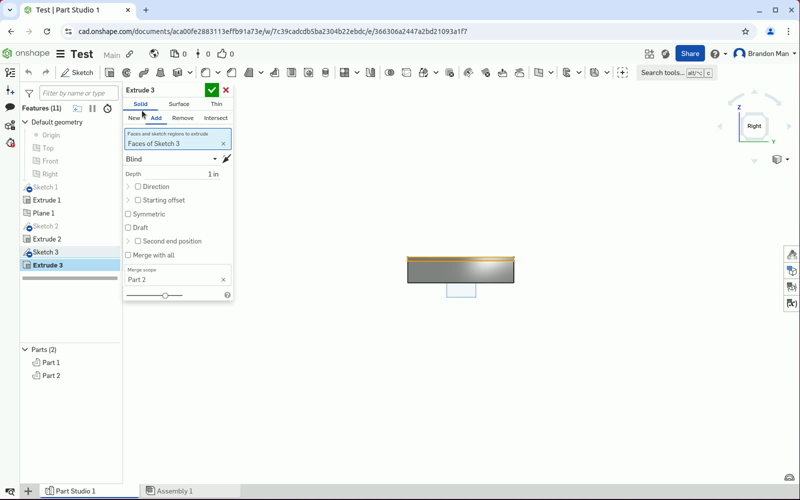
mouse_move(137, 120)
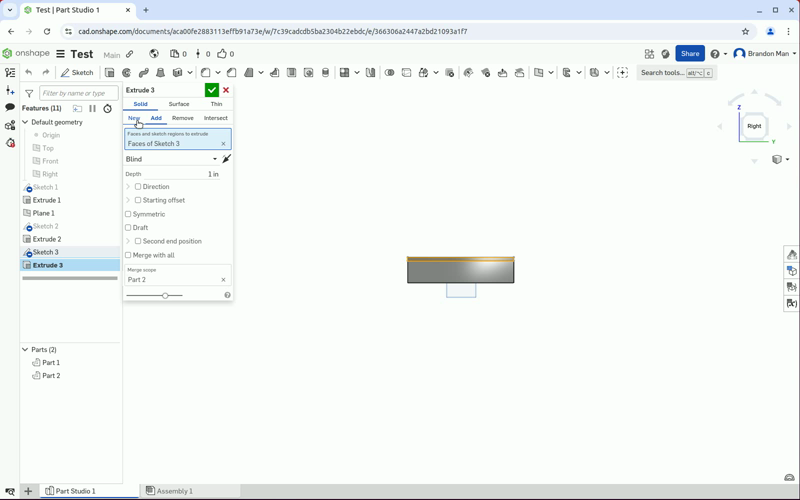
click(137, 120)
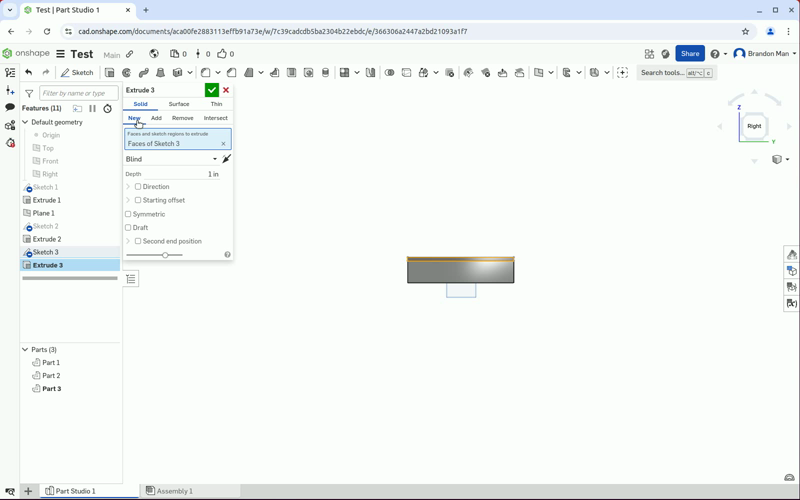
key(tab, 4)
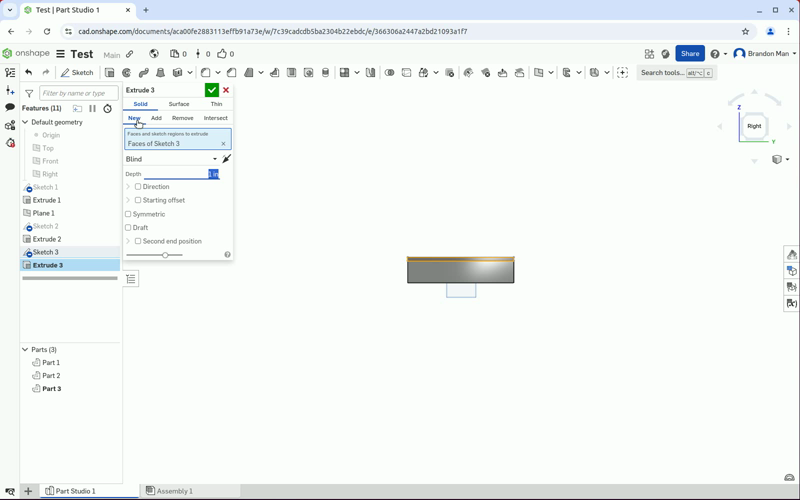
text(0.722)
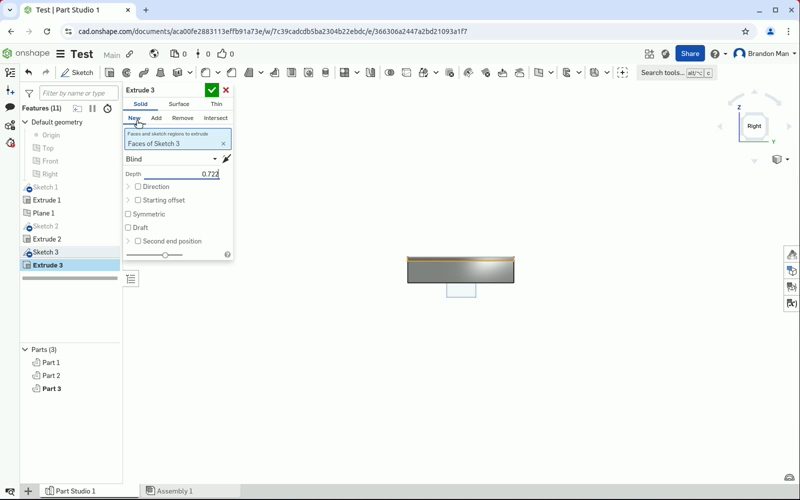
key(enter)
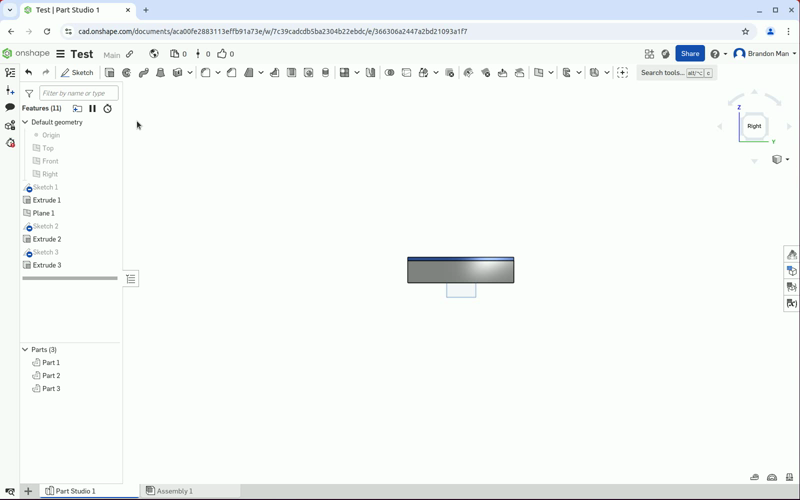
key(shift+h)
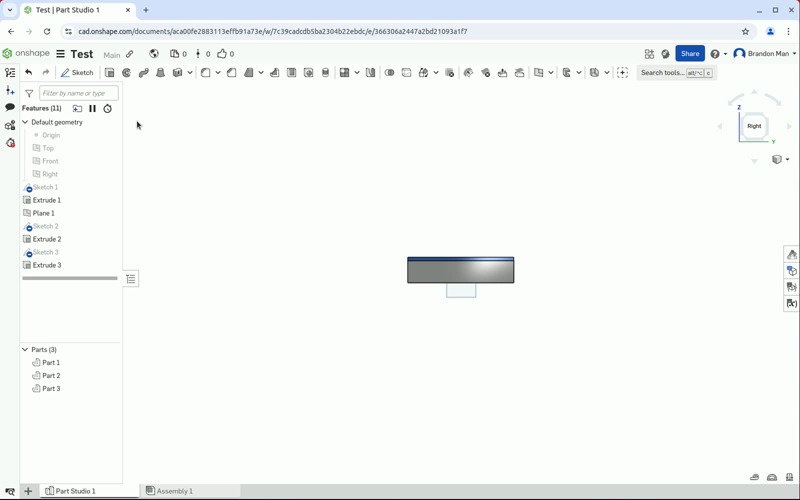
key(shift+h)
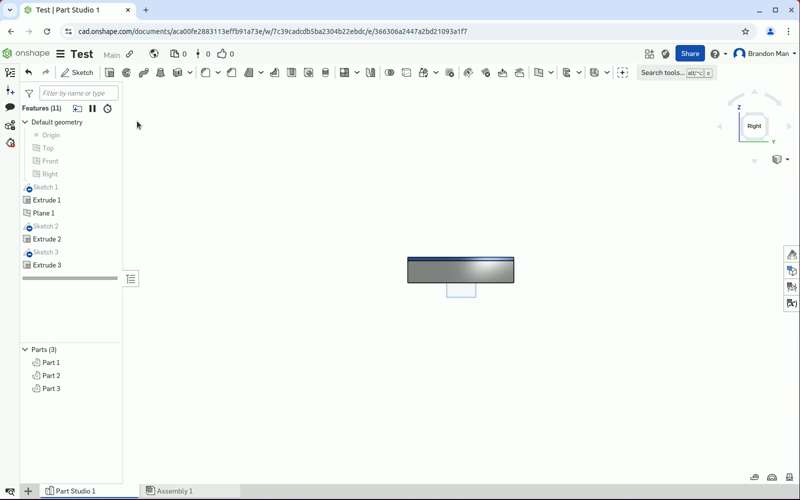
mouse_move(73, 189)
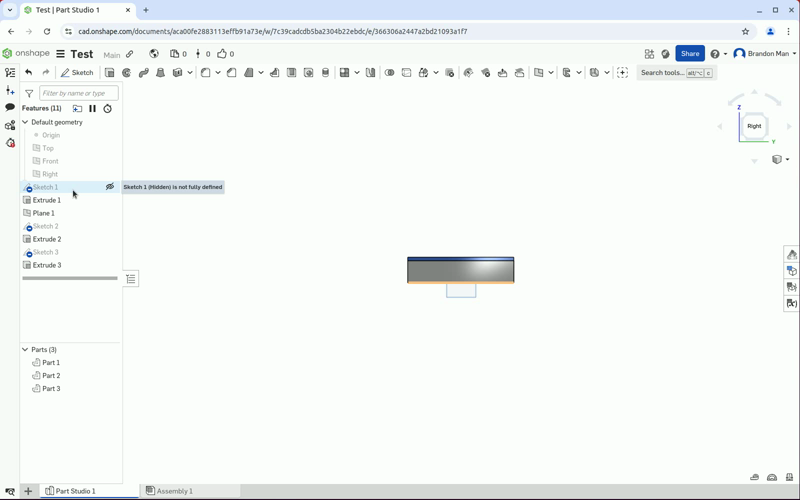
click(73, 189)
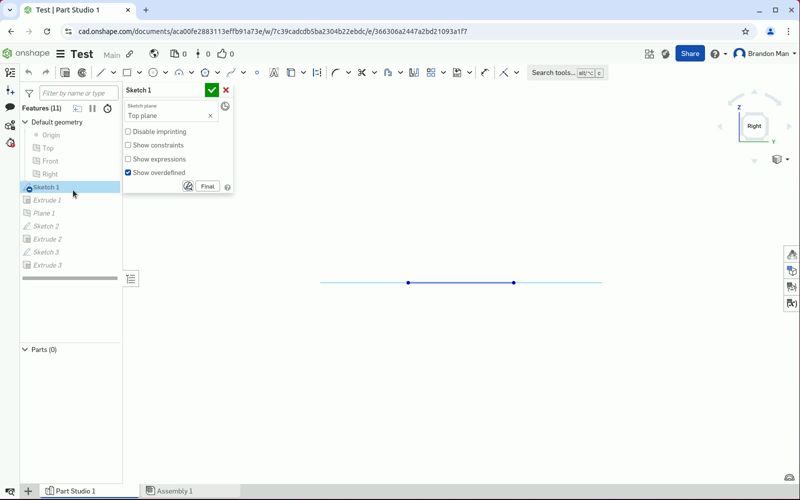
mouse_move(229, 92)
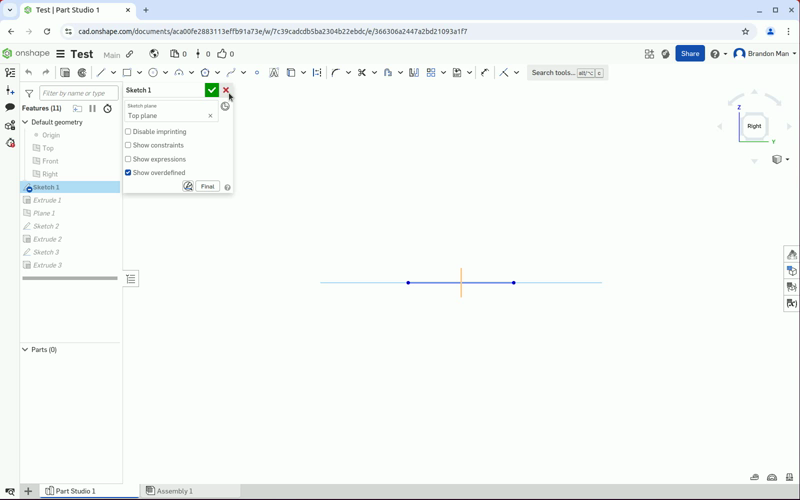
click(229, 92)
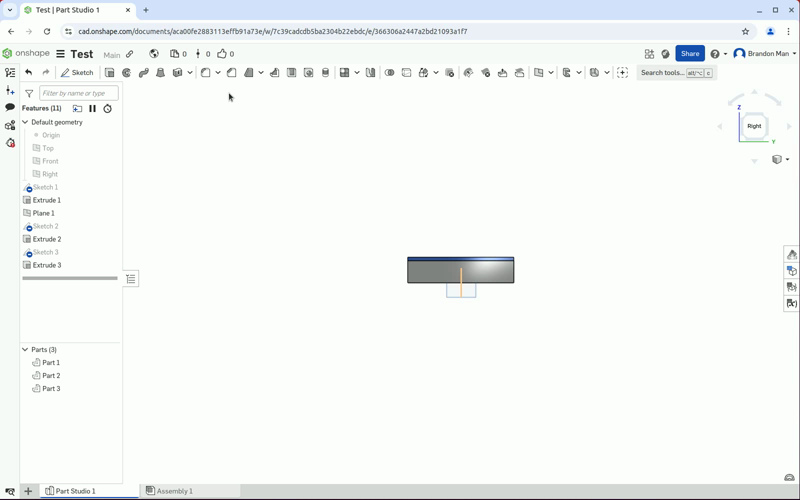
mouse_move(73, 352)
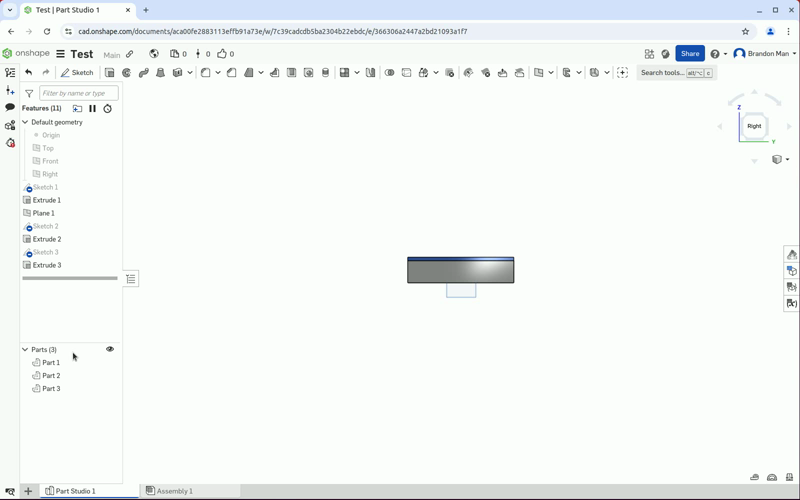
key(y)
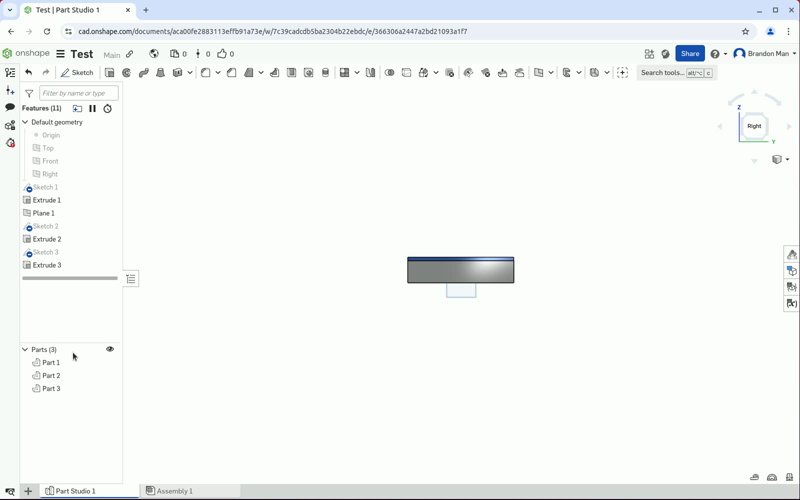
key(shift+p)
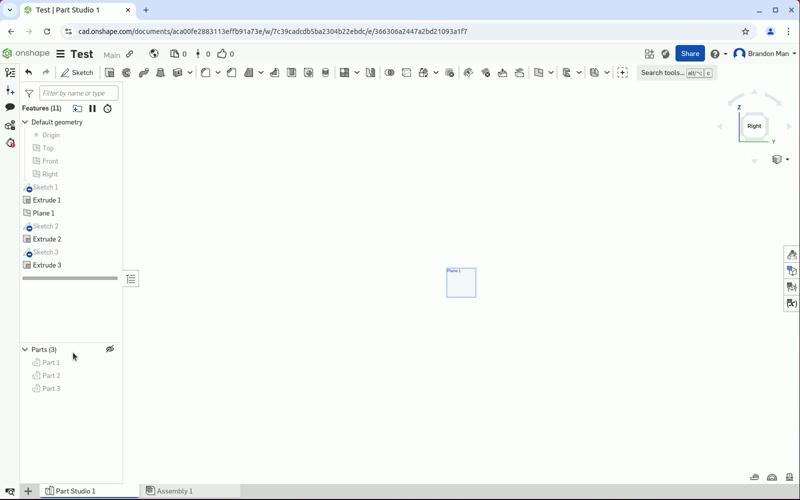
key(space)
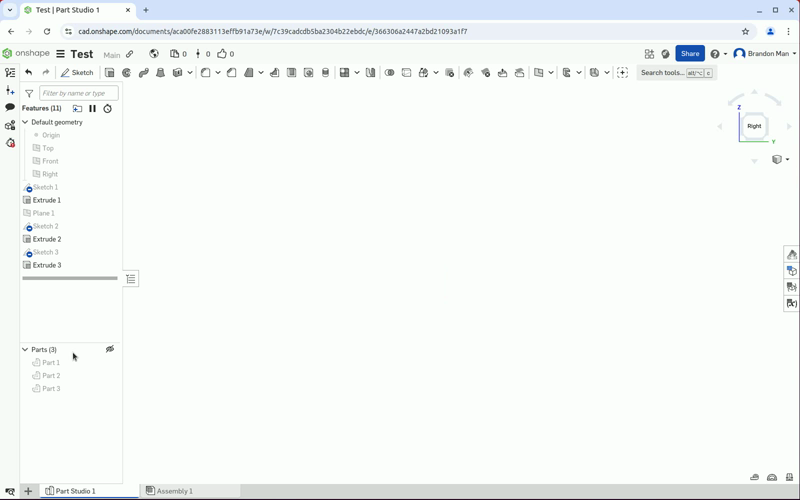
key_down(shift)
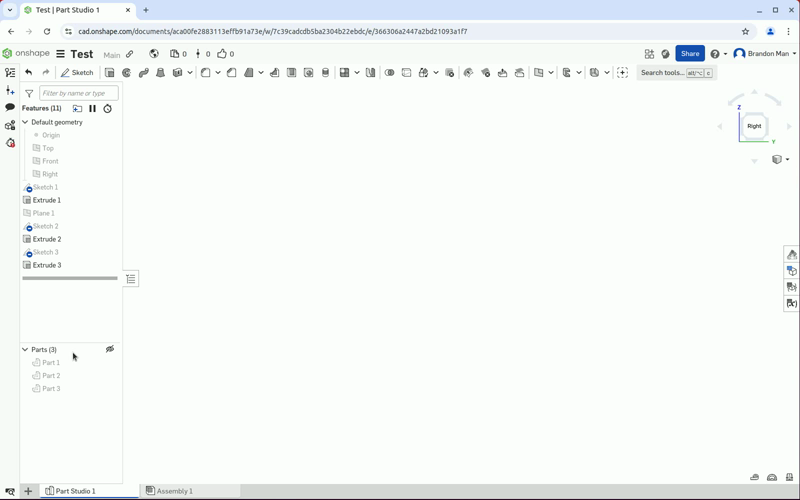
key(right)
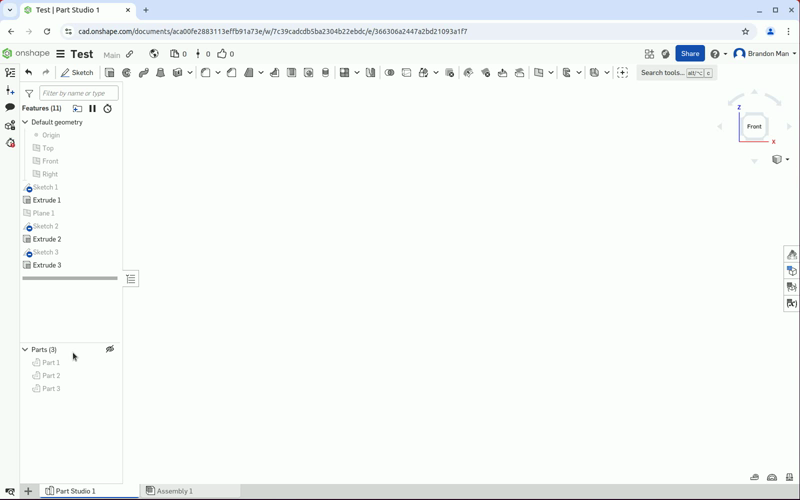
key_up(shift)
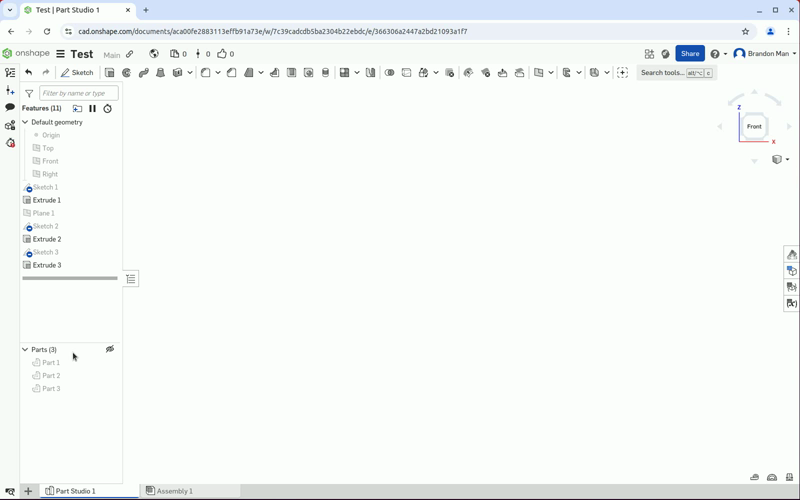
mouse_move(73, 352)
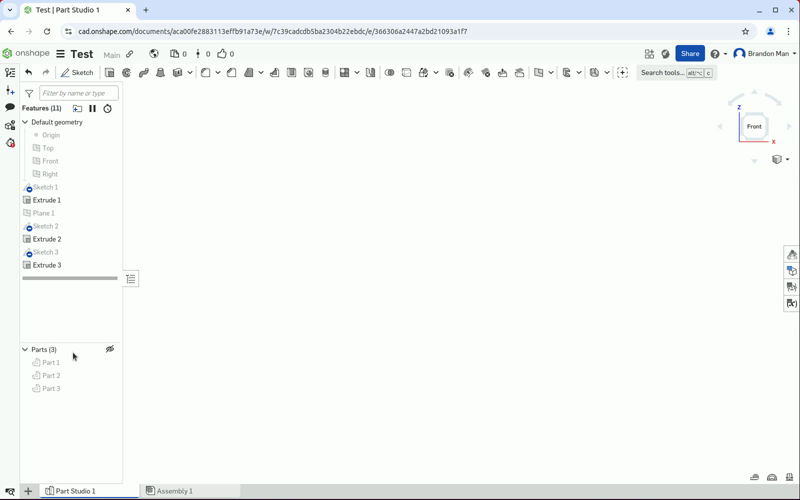
key(shift+y)
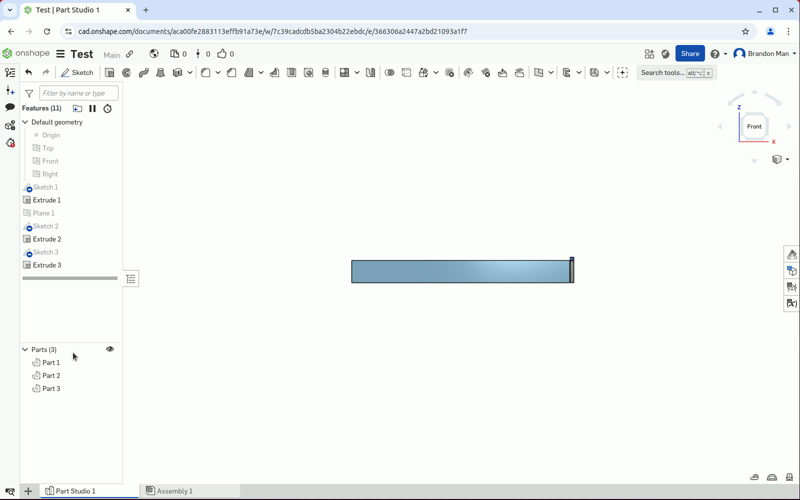
mouse_move(541, 75)
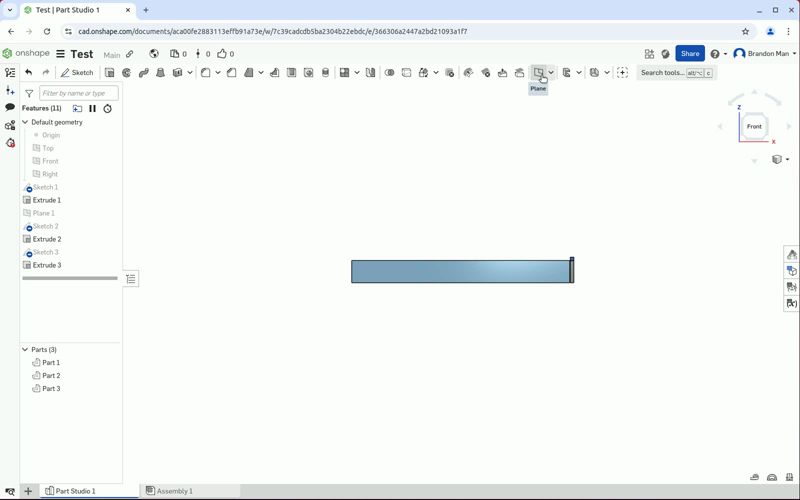
click(541, 75)
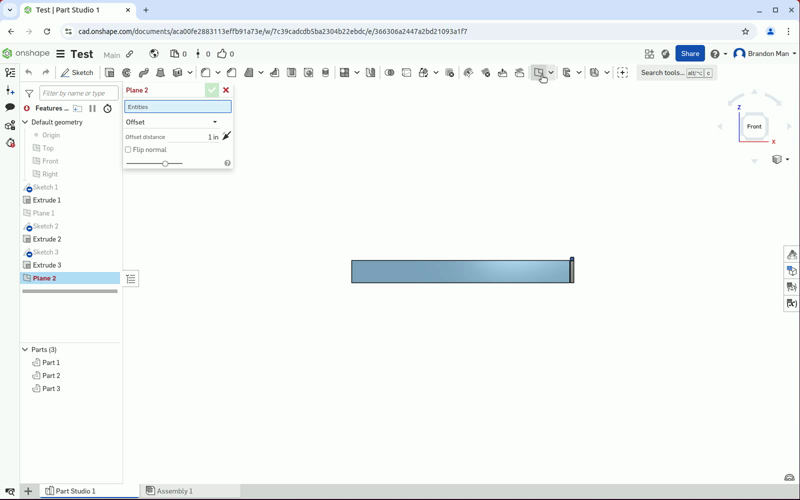
mouse_move(73, 163)
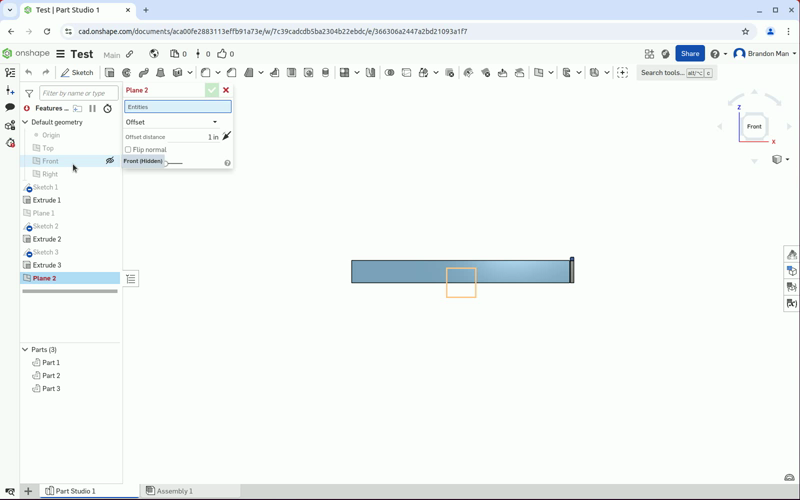
click(73, 163)
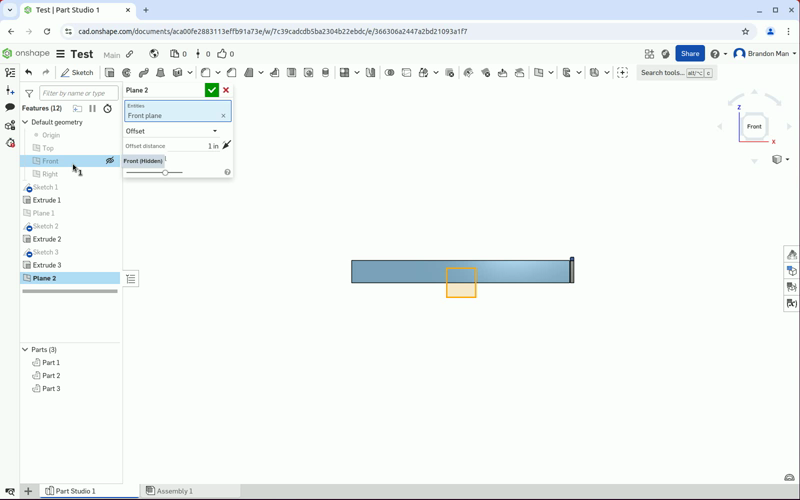
key(tab, 2)
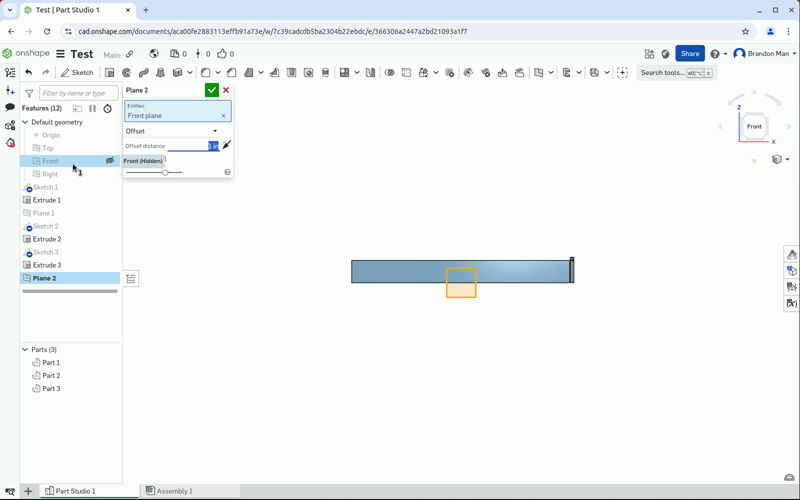
text(10.845)
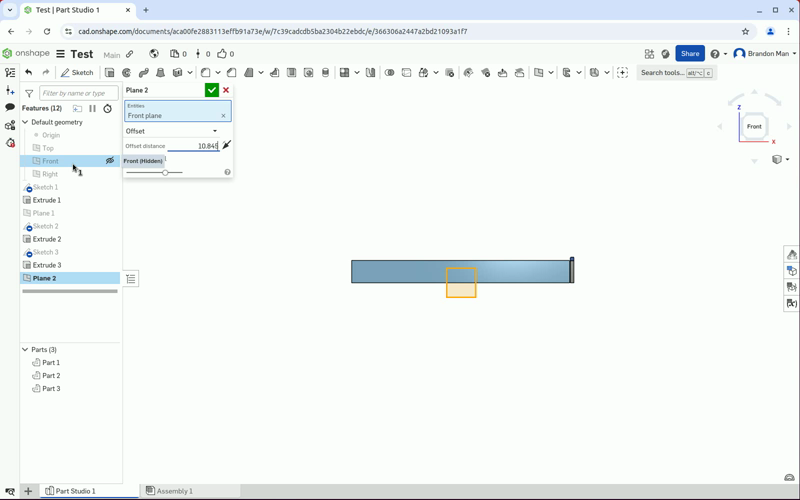
key(enter, 2)
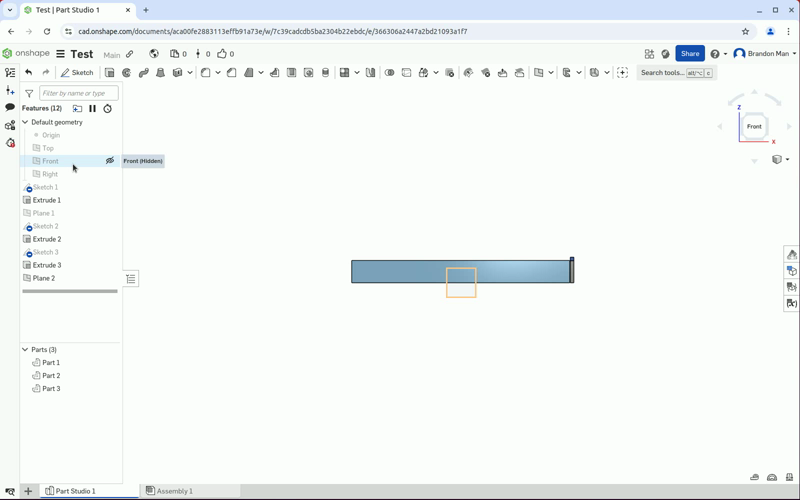
key(shift+s)
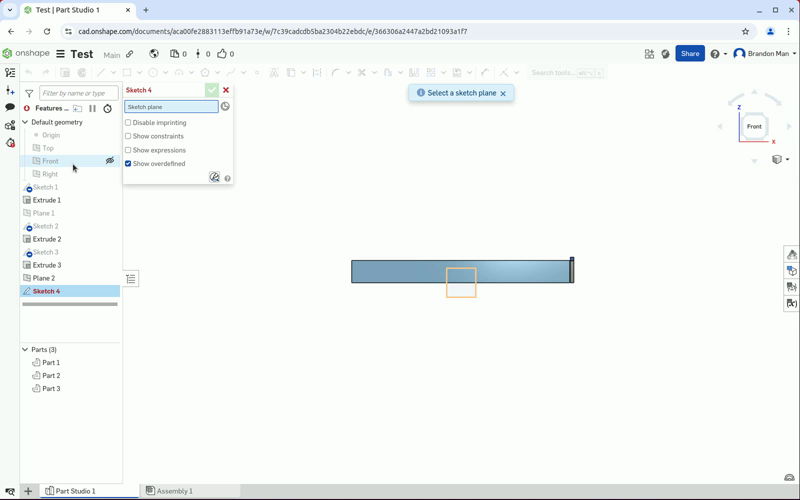
mouse_move(73, 280)
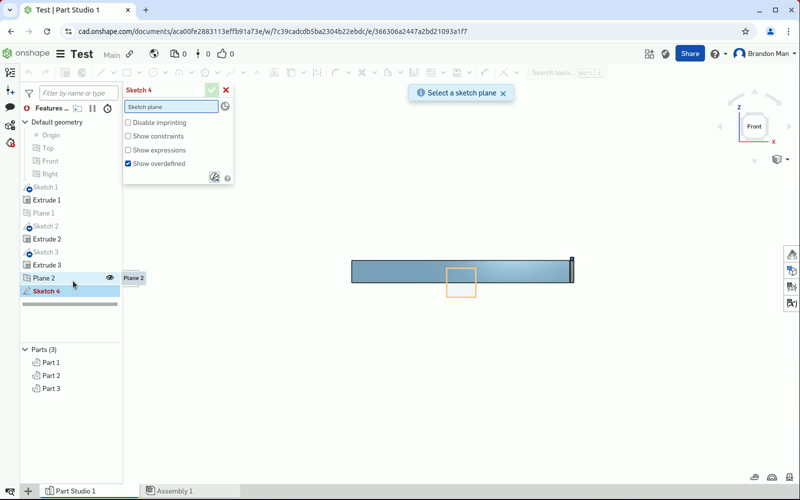
click(73, 280)
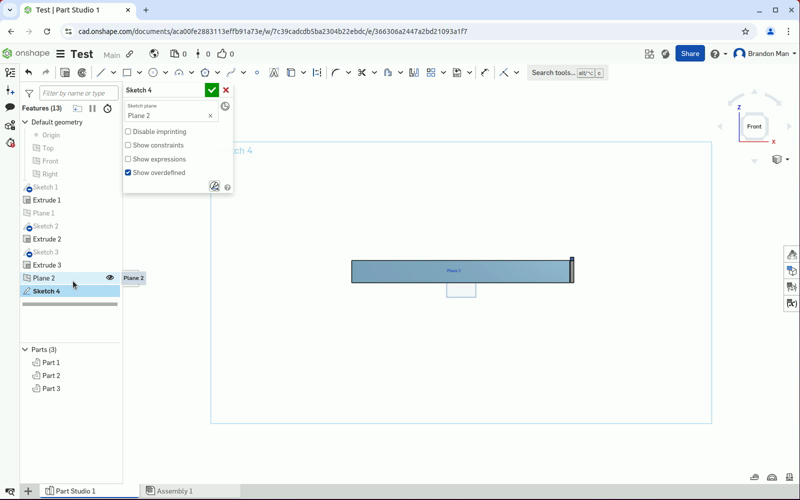
mouse_move(73, 352)
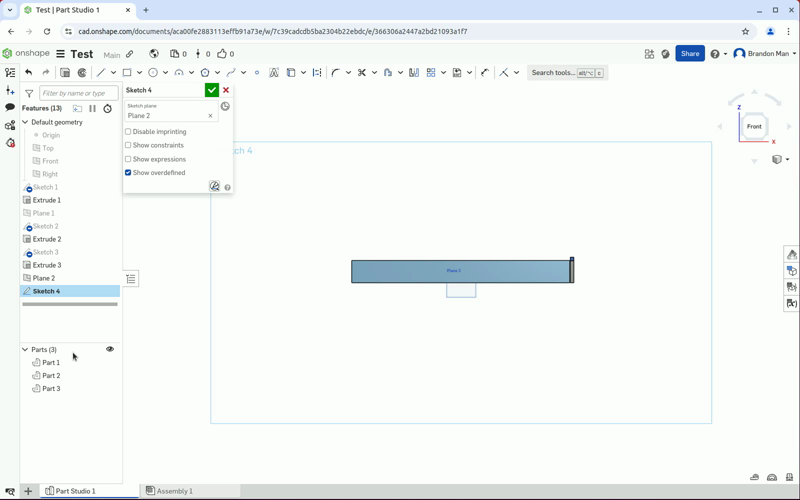
key(y)
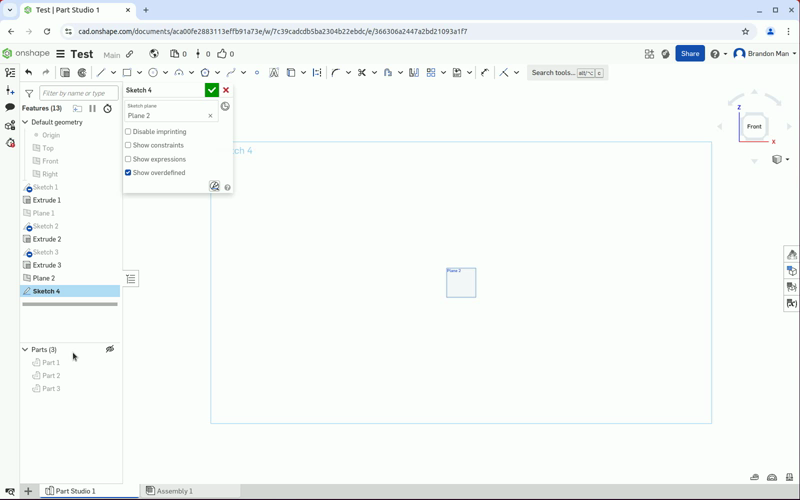
key(l)
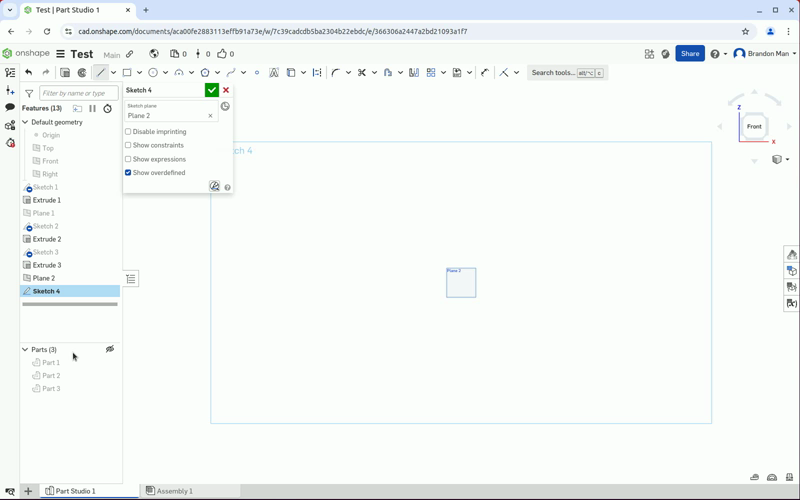
key_down(shift)
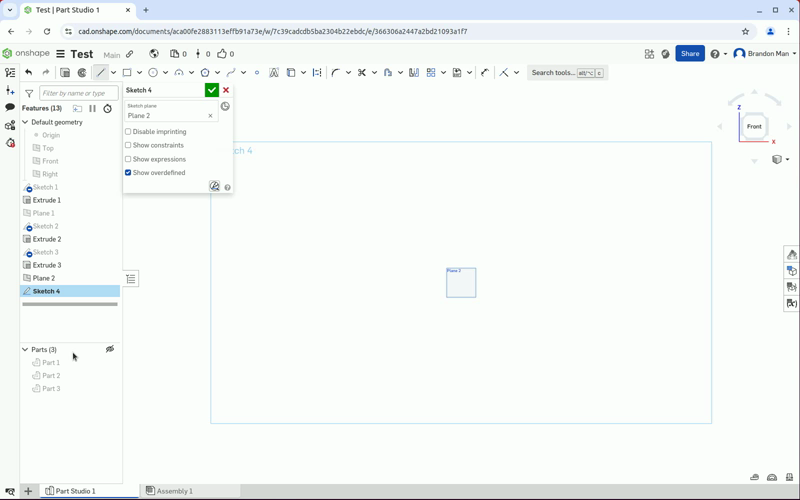
mouse_move(348, 282)
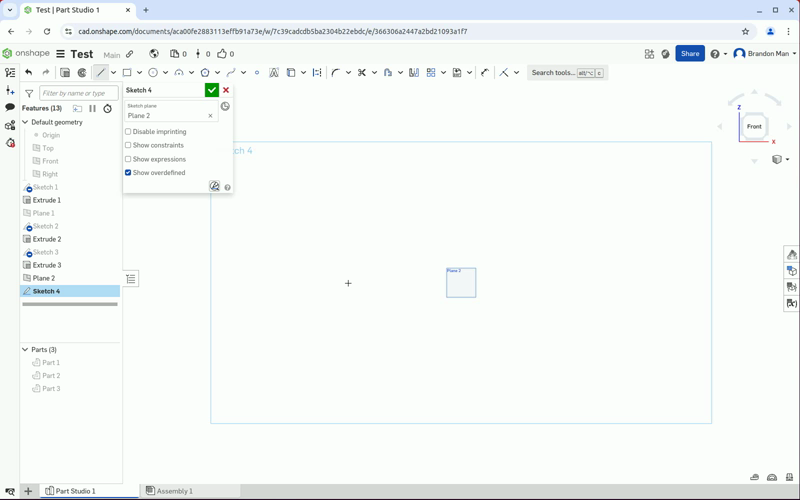
click(348, 282)
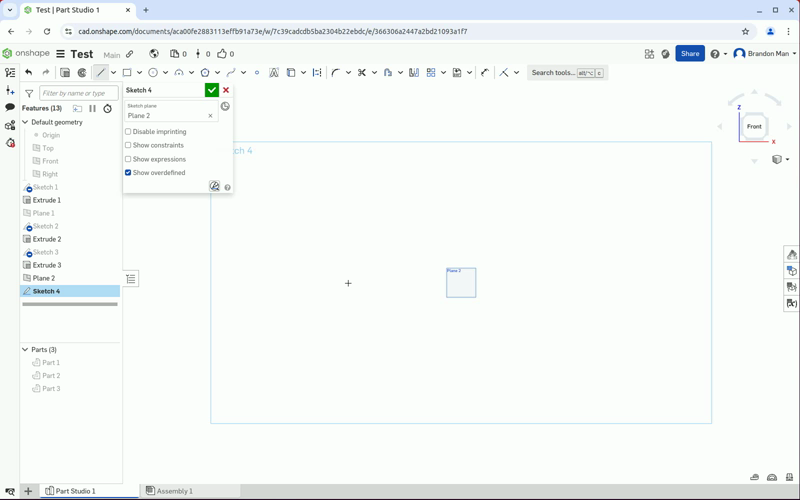
key_up(shift)
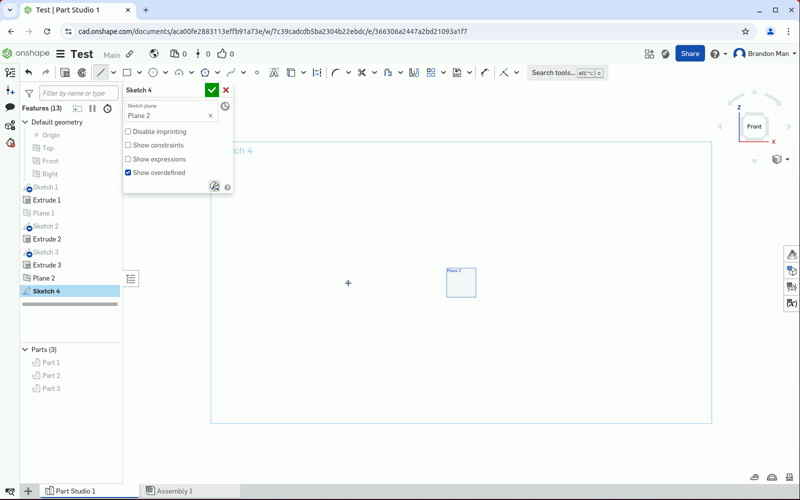
key_down(shift)
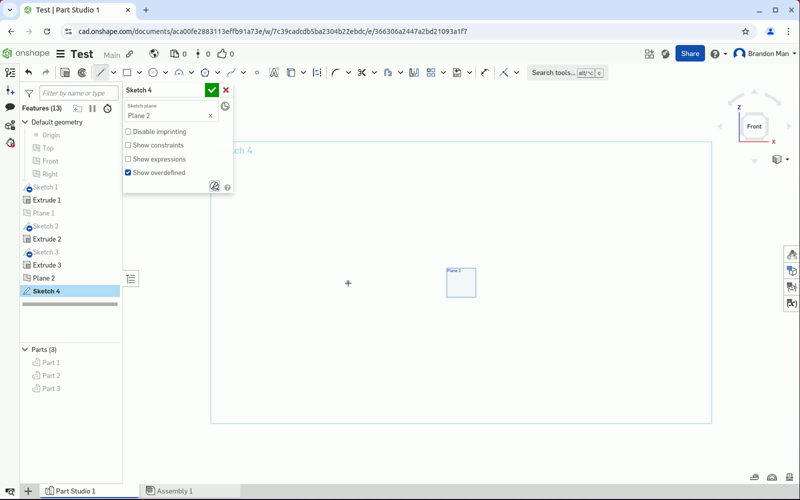
mouse_move(378, 282)
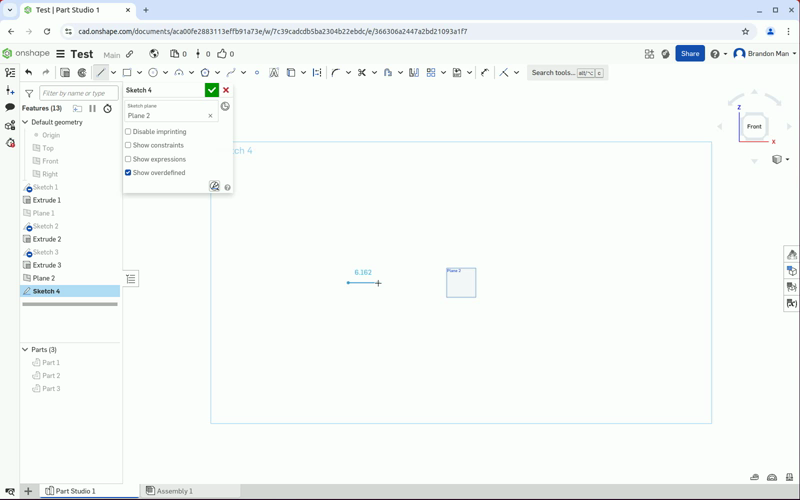
mouse_move(350, 282)
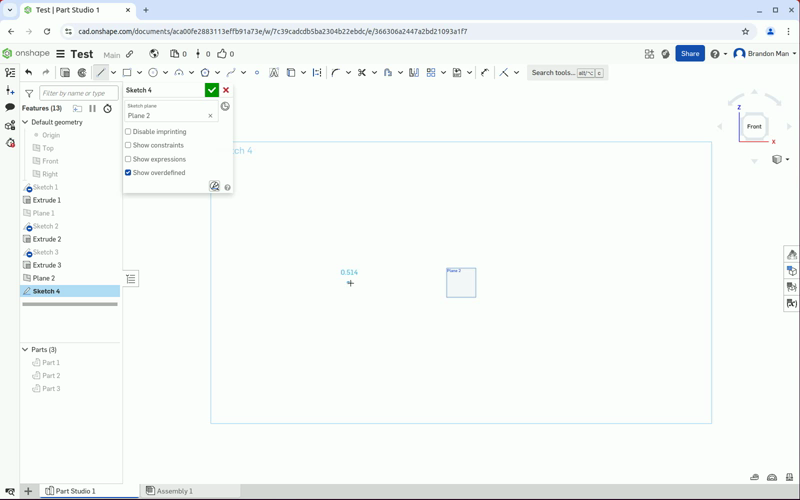
scroll(6)
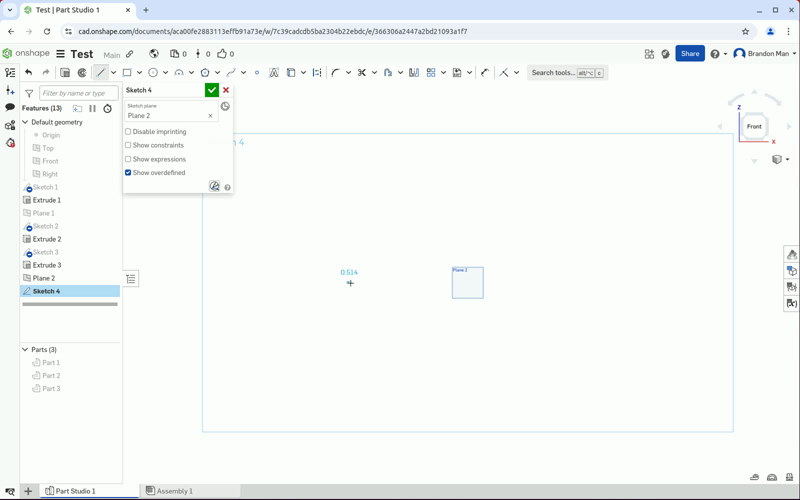
scroll(6)
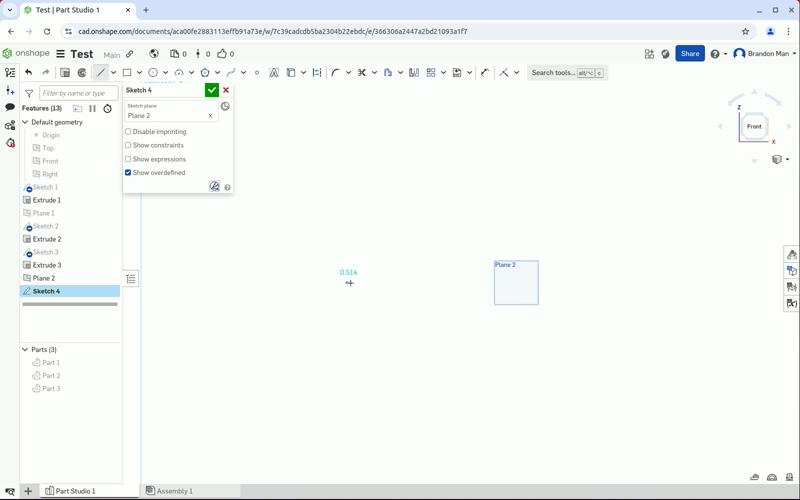
scroll(6)
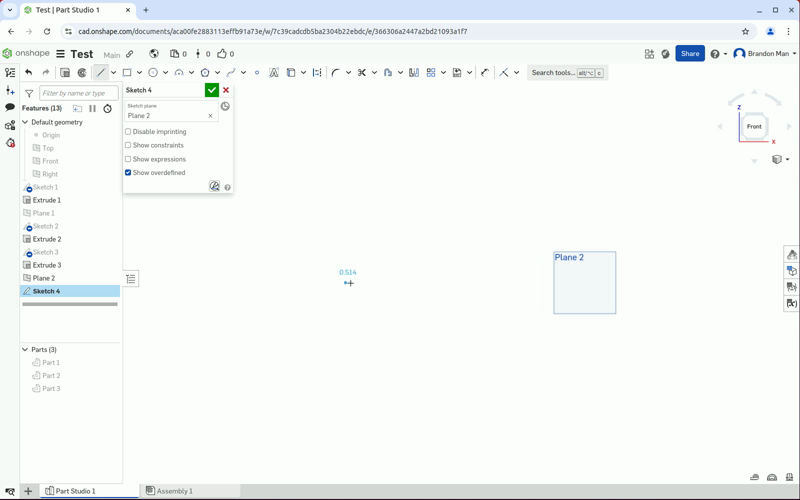
scroll(6)
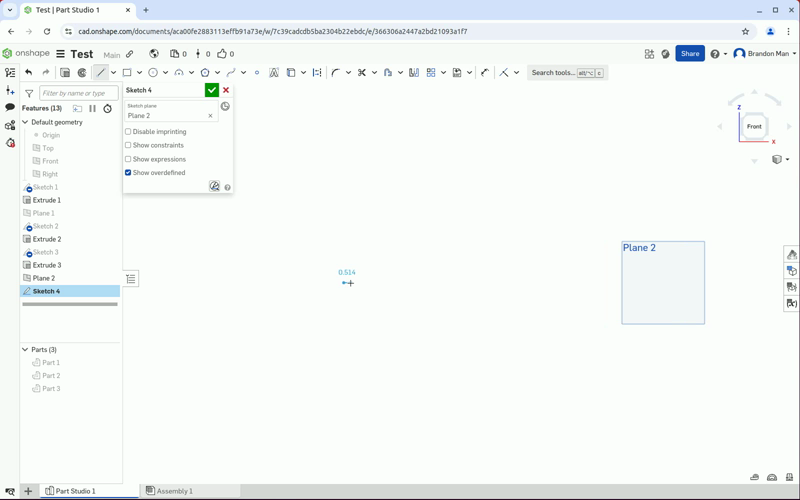
scroll(6)
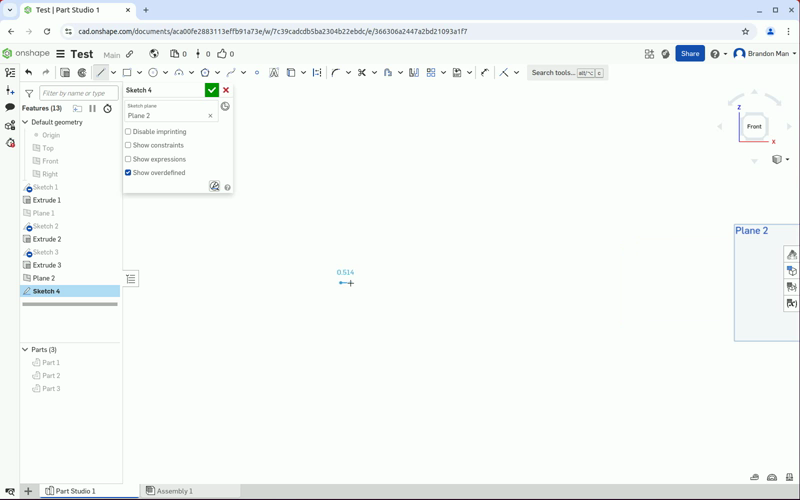
scroll(6)
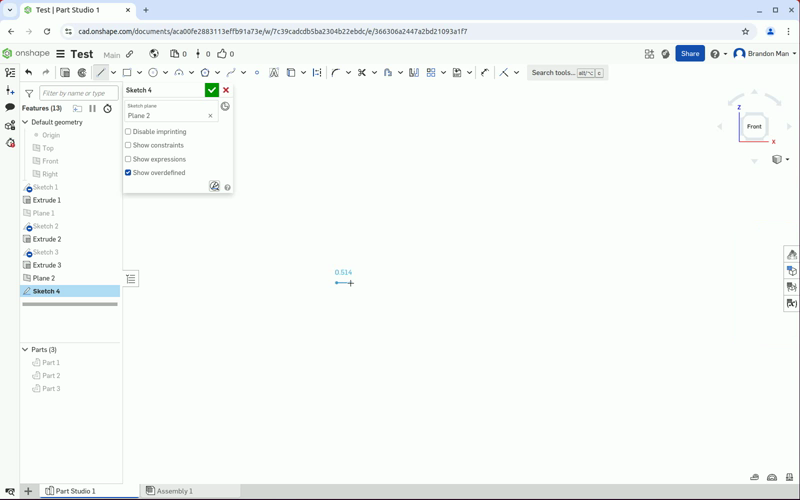
scroll(6)
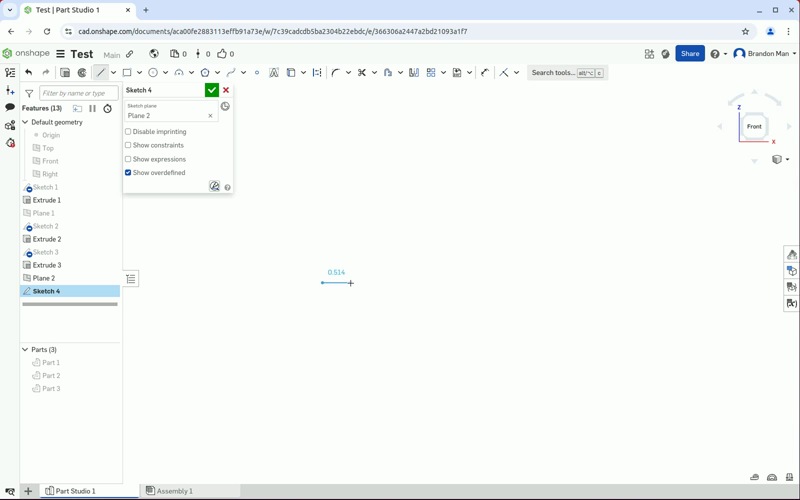
click(350, 282)
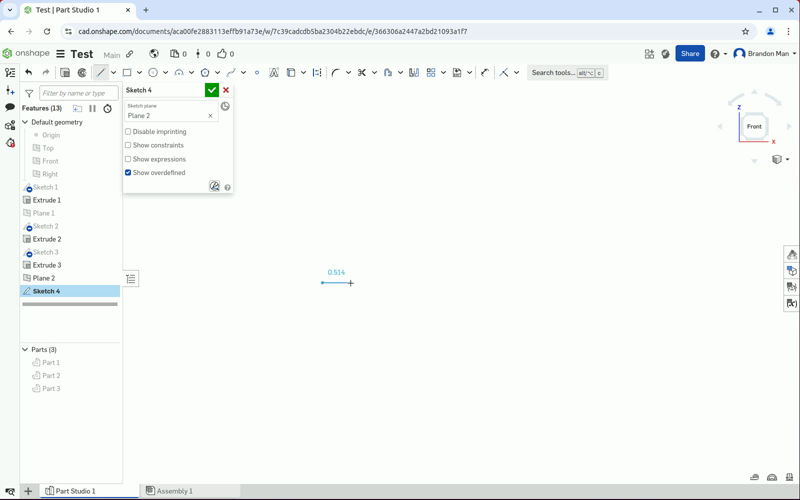
scroll(-6)
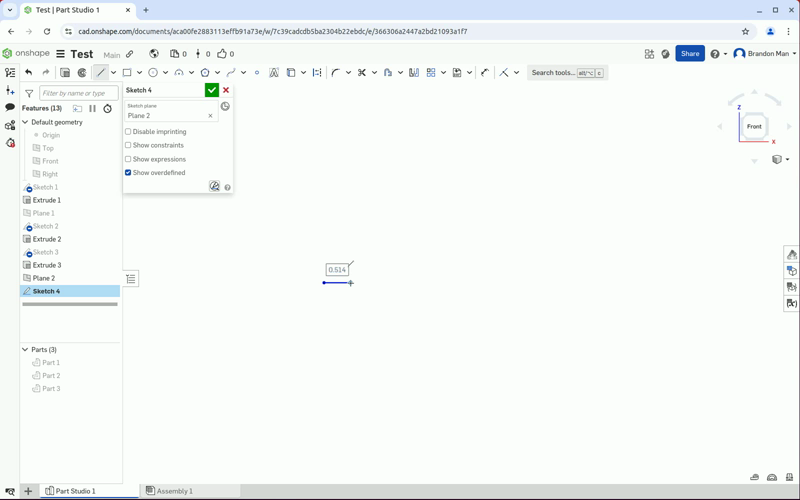
scroll(-6)
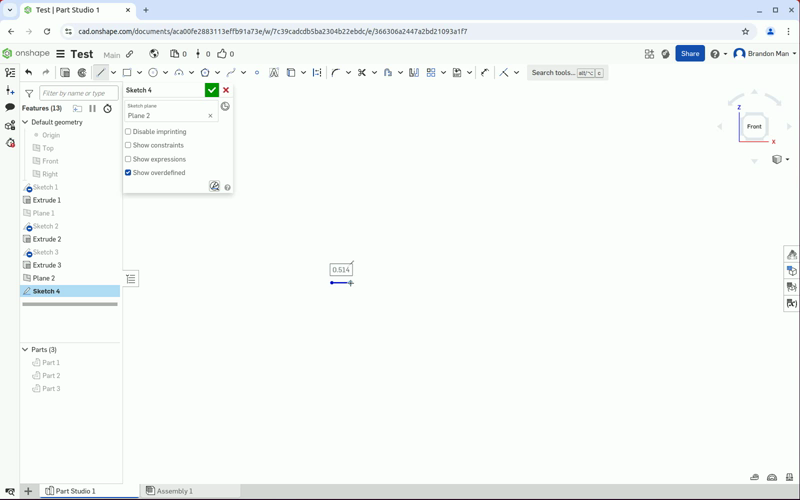
scroll(-6)
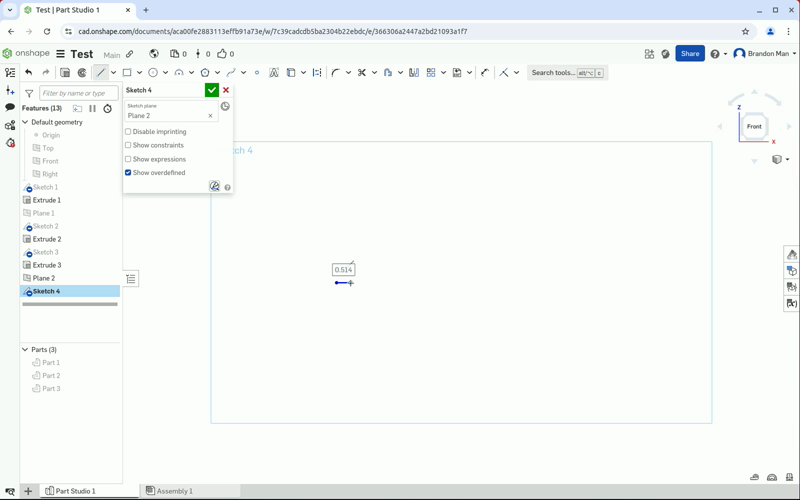
scroll(-6)
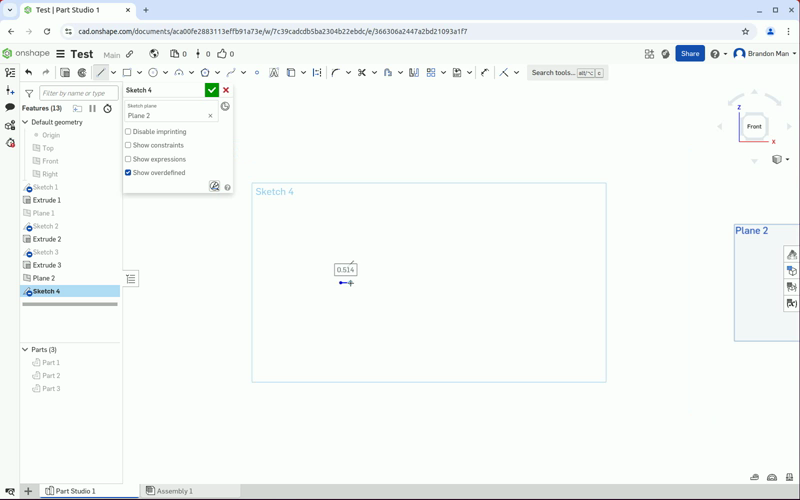
scroll(-6)
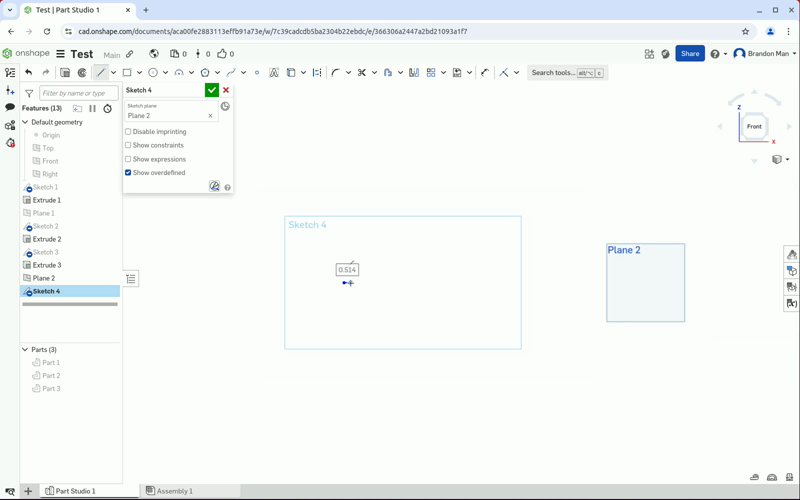
scroll(-6)
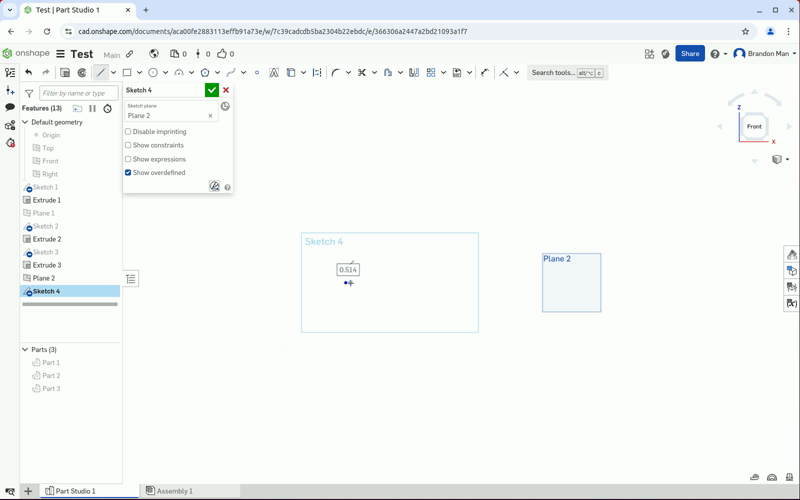
scroll(-6)
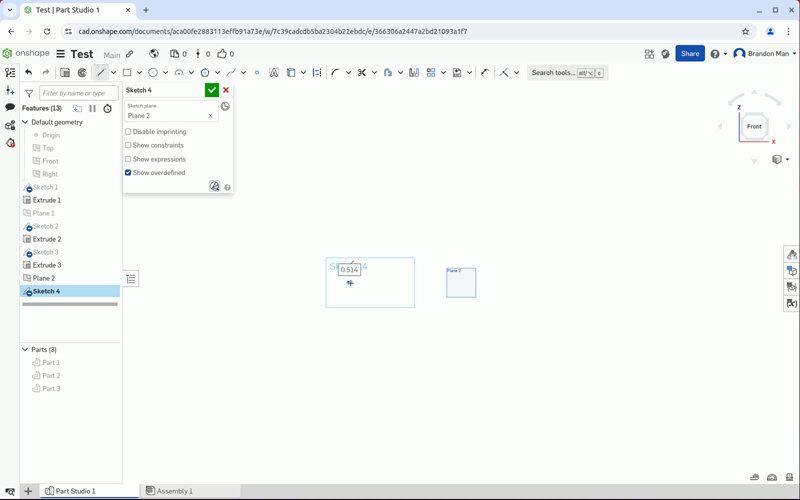
key_up(shift)
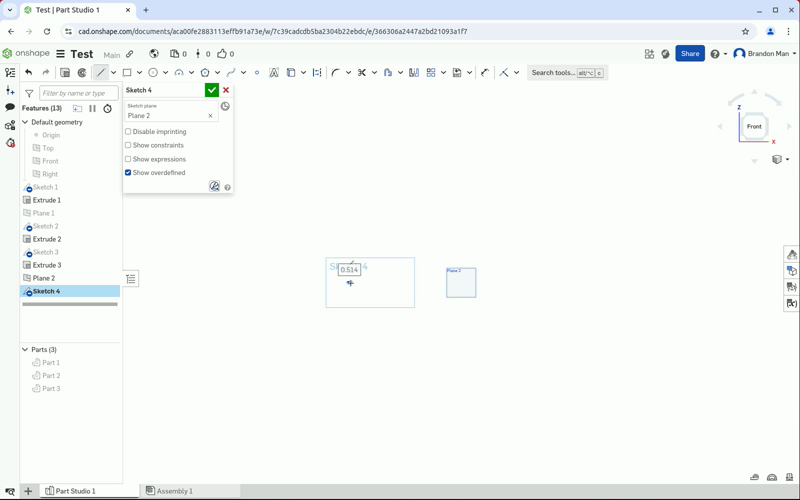
key_down(shift)
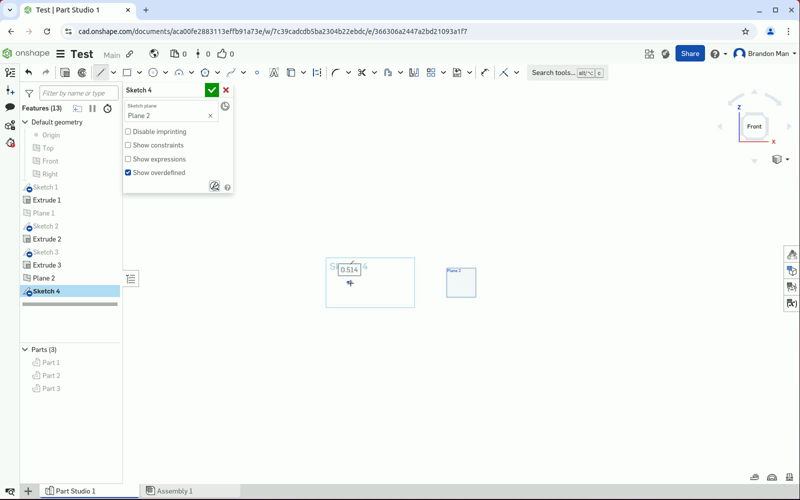
mouse_move(380, 282)
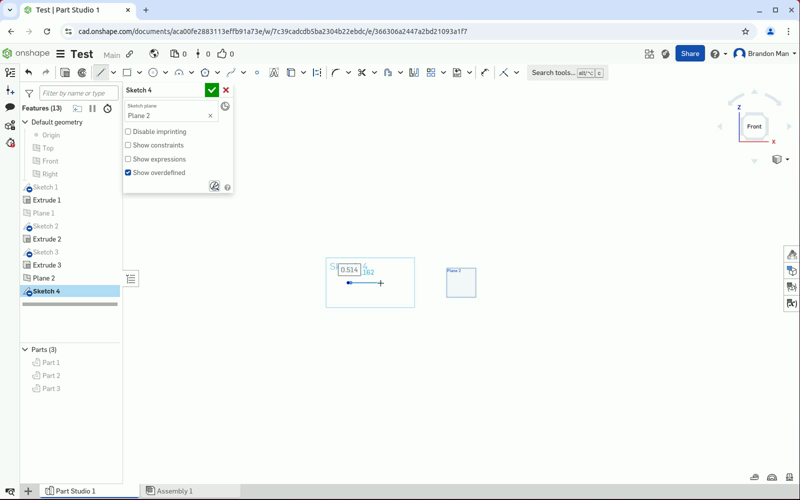
mouse_move(350, 259)
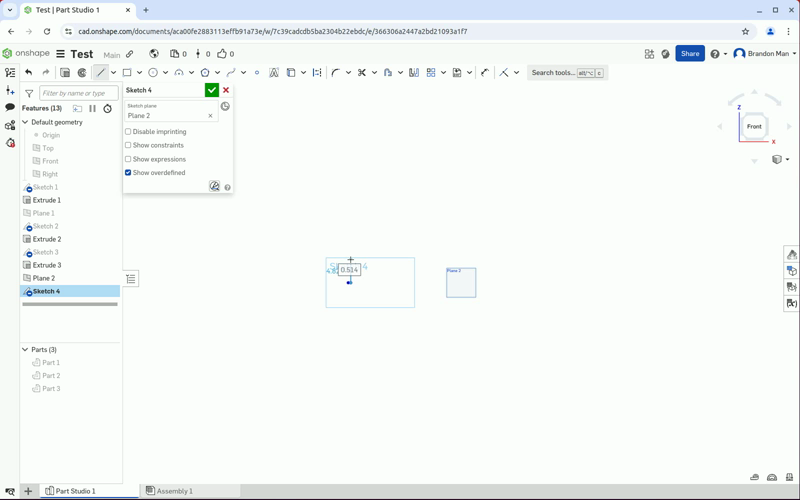
click(350, 259)
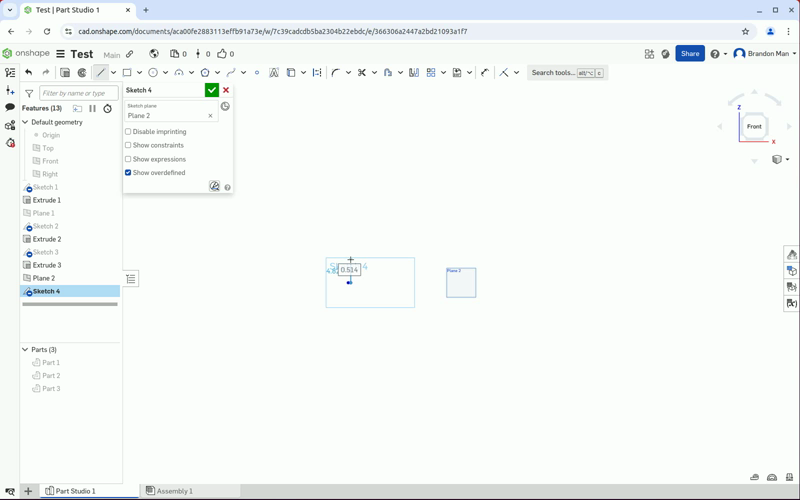
key_up(shift)
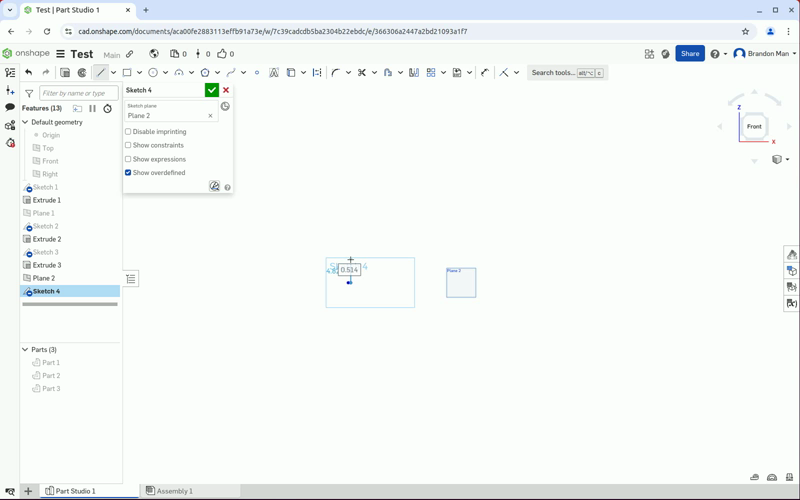
key_down(shift)
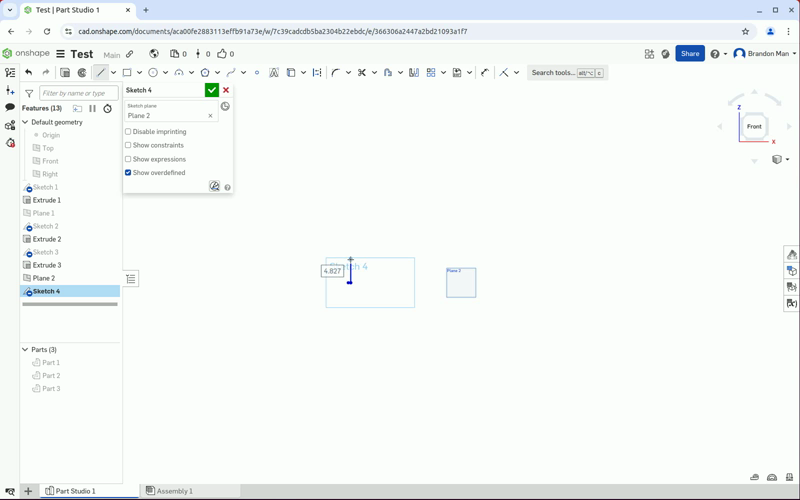
mouse_move(569, 259)
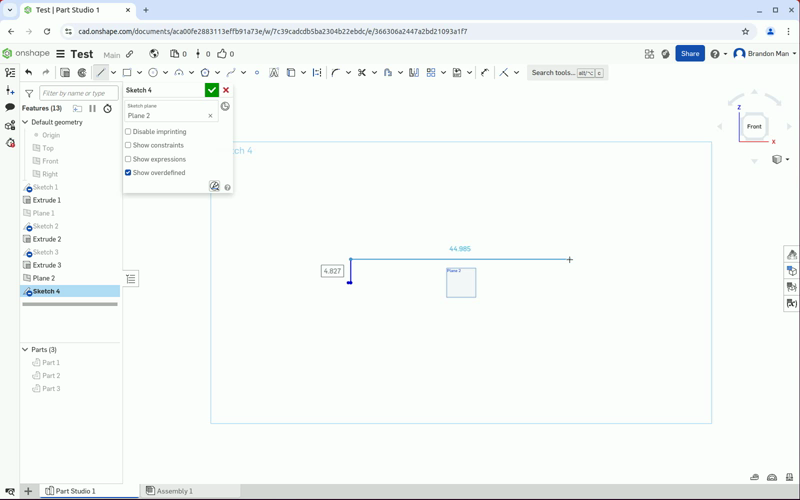
click(569, 259)
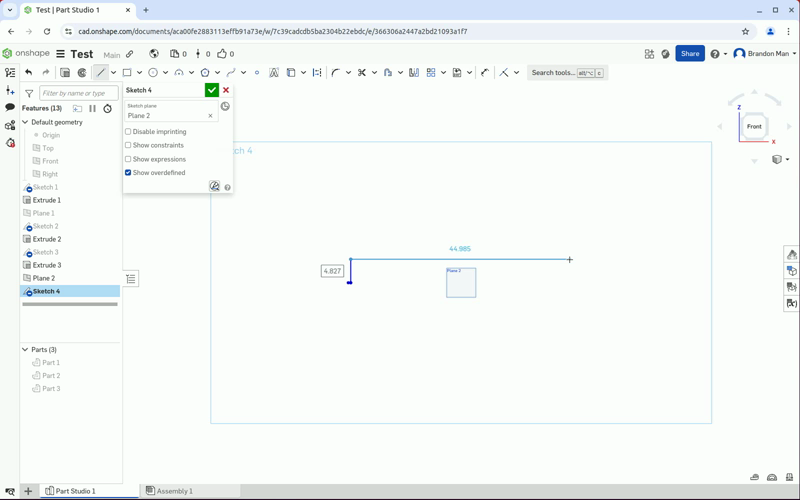
key_up(shift)
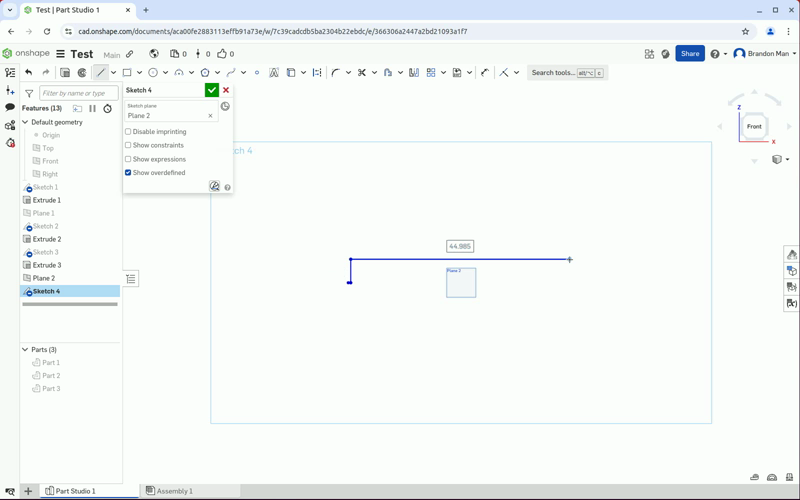
key_down(shift)
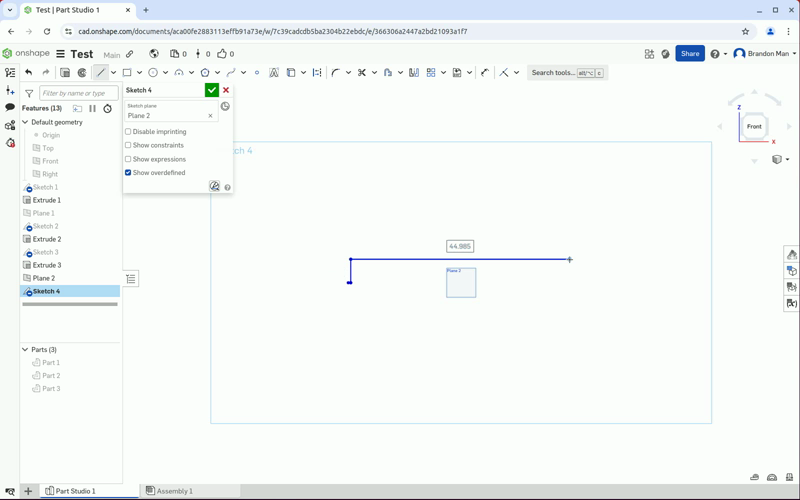
mouse_move(589, 259)
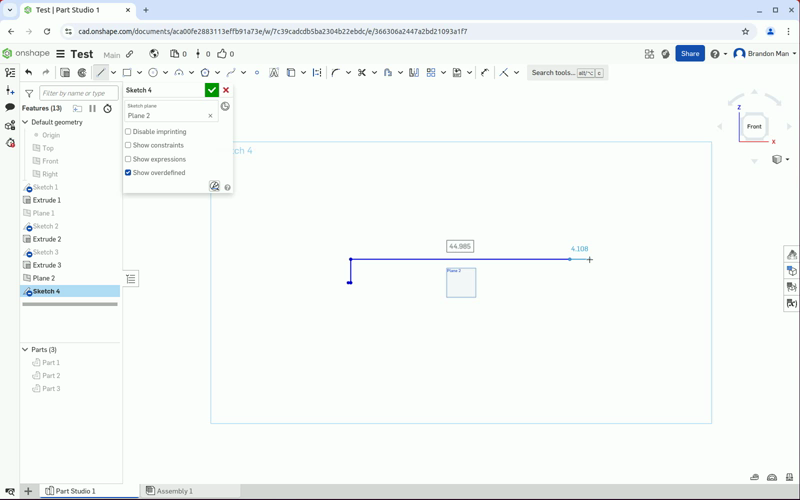
mouse_move(569, 282)
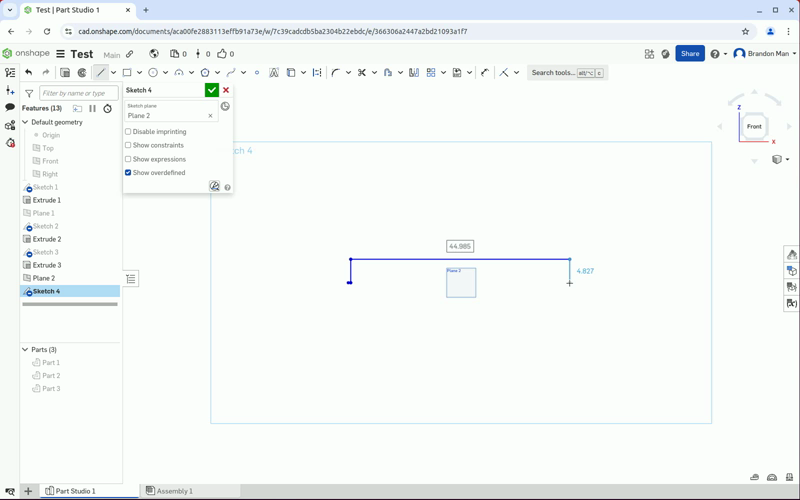
click(569, 282)
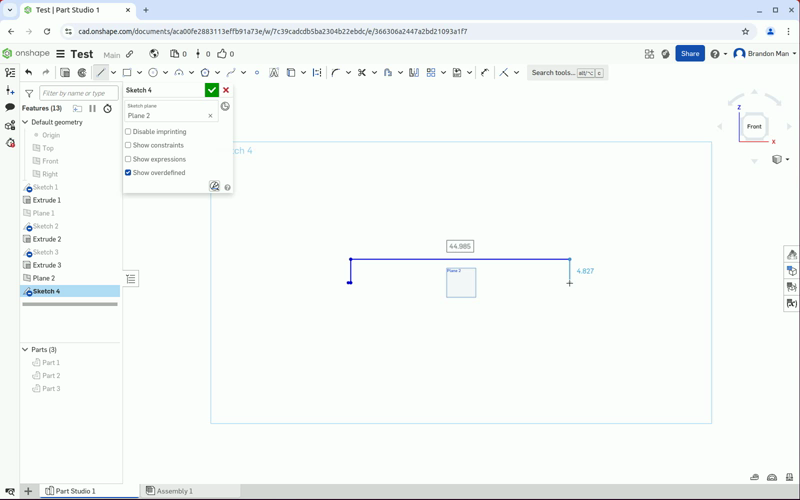
key_up(shift)
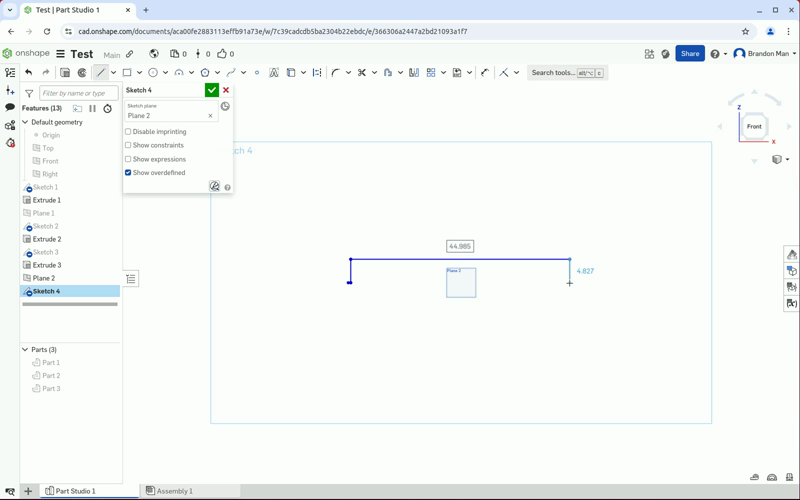
key_down(shift)
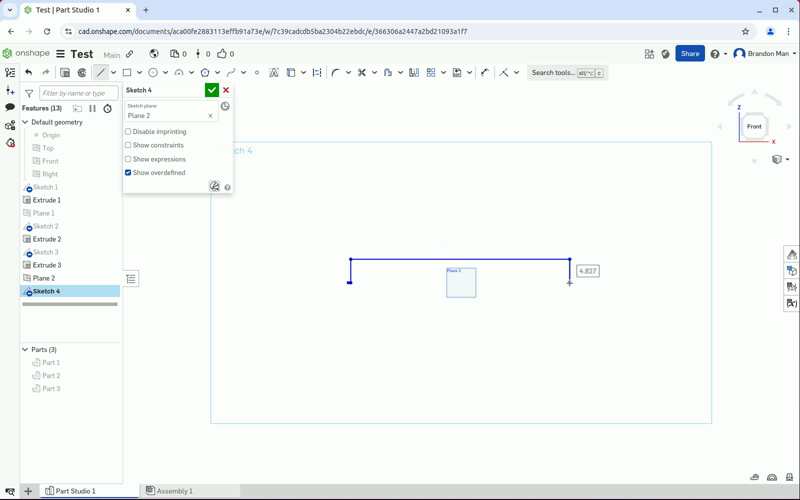
mouse_move(589, 282)
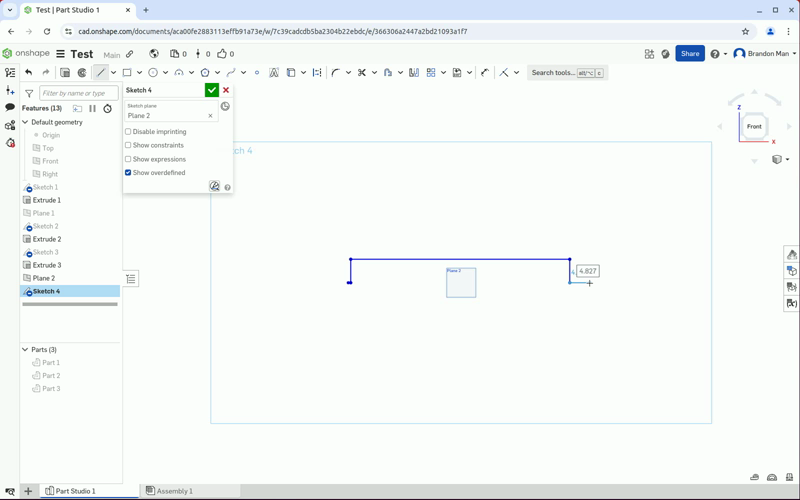
mouse_move(572, 282)
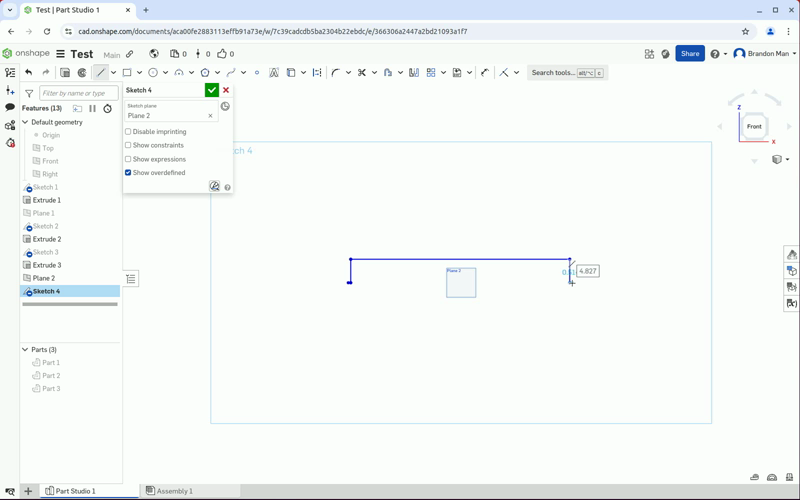
scroll(6)
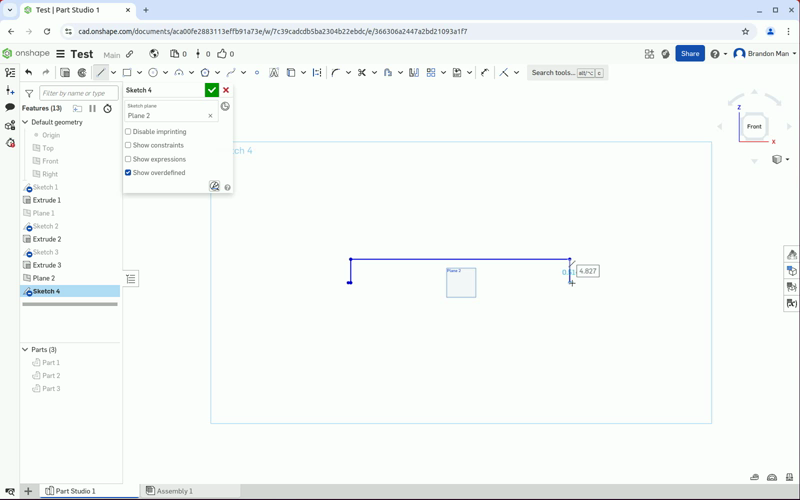
scroll(6)
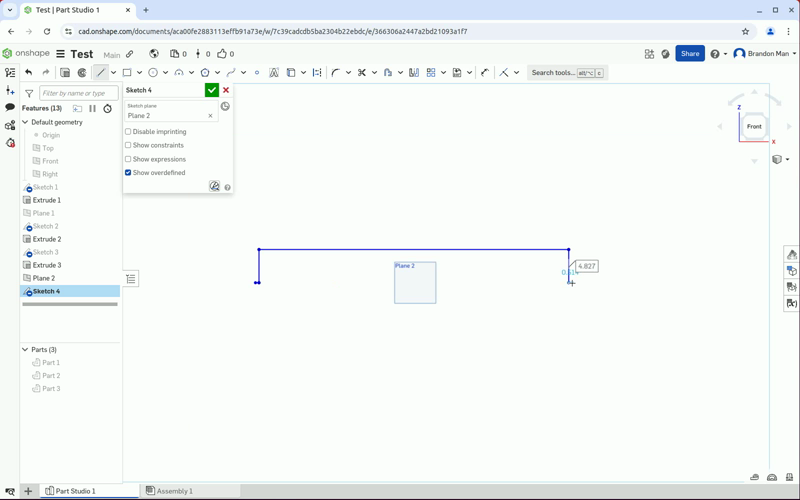
scroll(6)
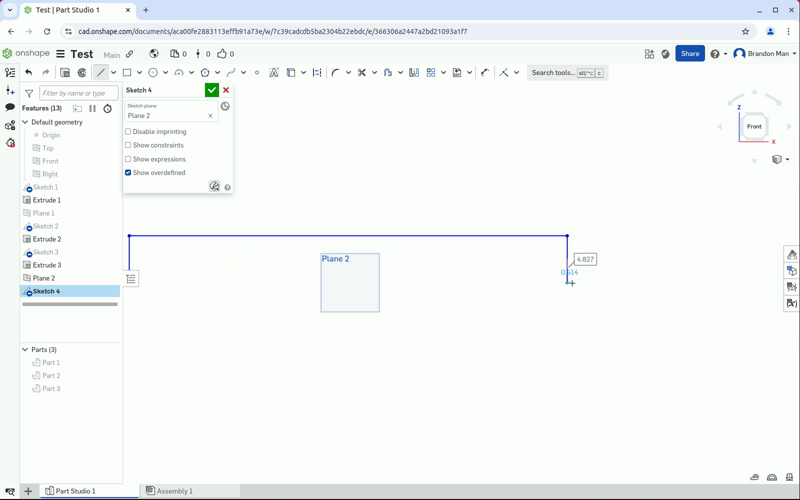
scroll(6)
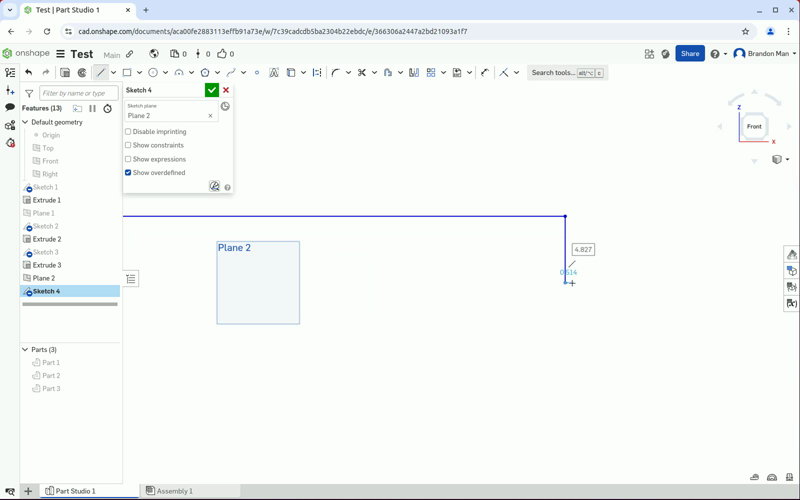
scroll(6)
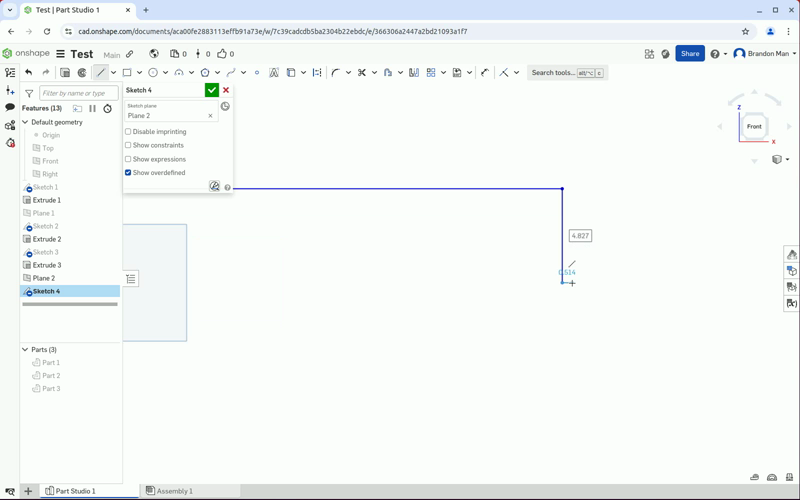
scroll(6)
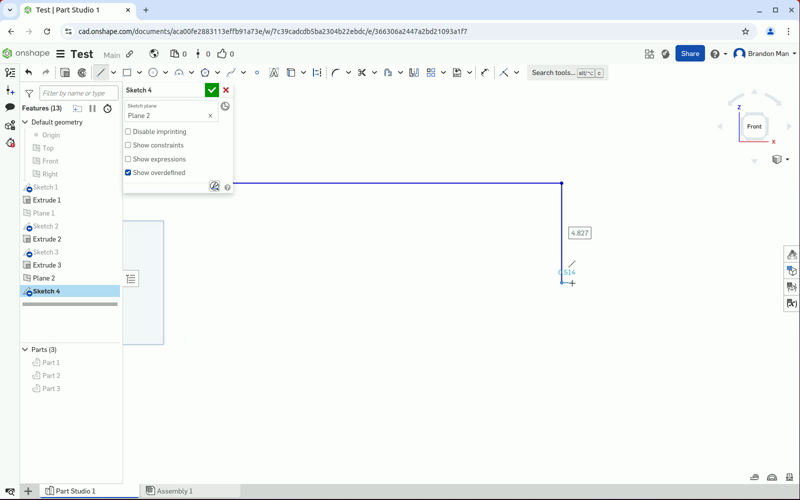
scroll(6)
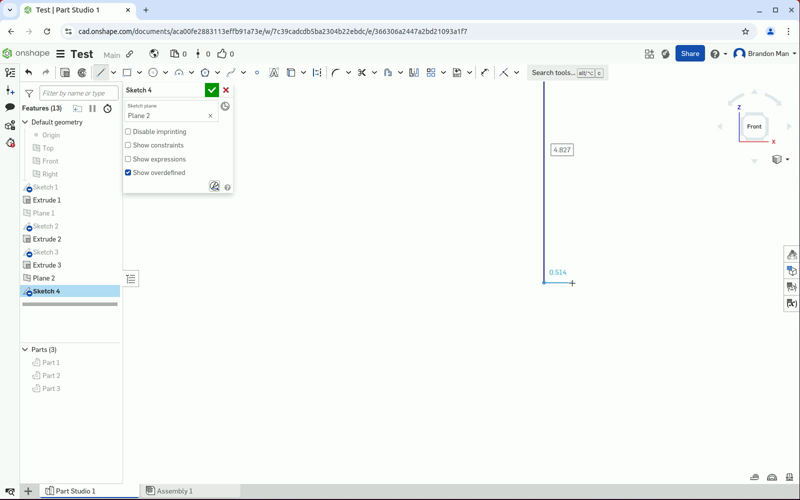
click(572, 282)
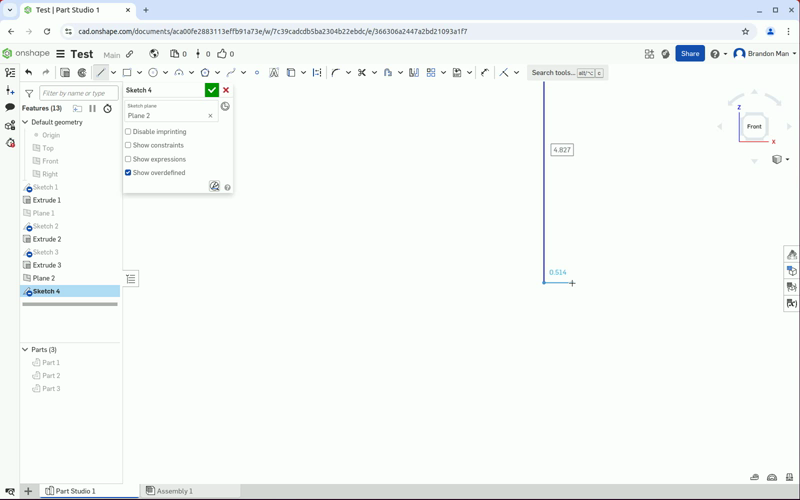
scroll(-6)
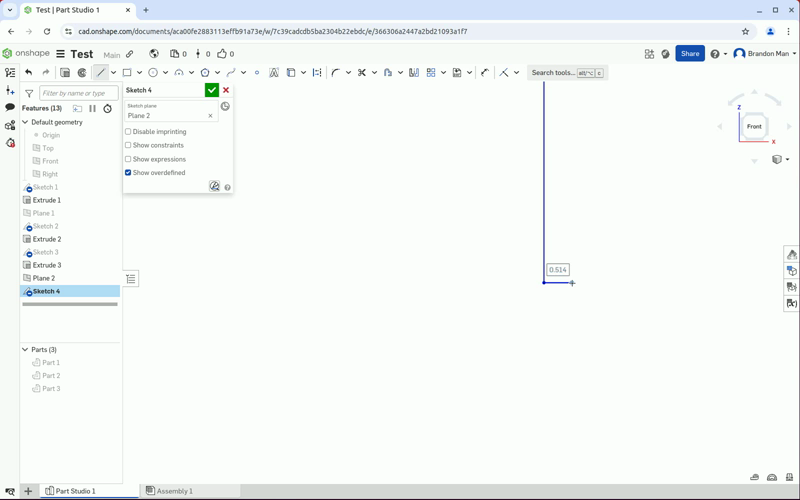
scroll(-6)
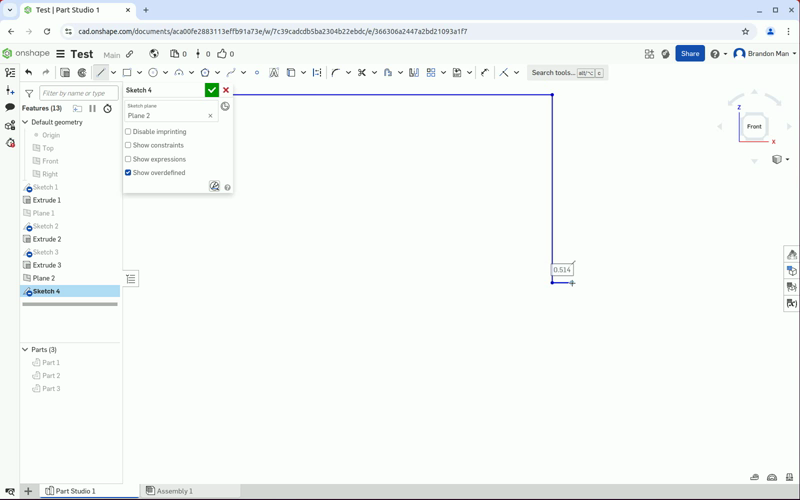
scroll(-6)
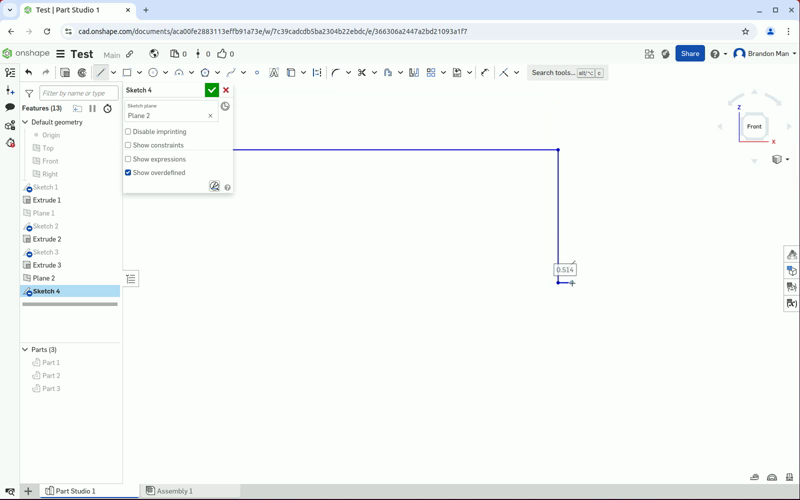
scroll(-6)
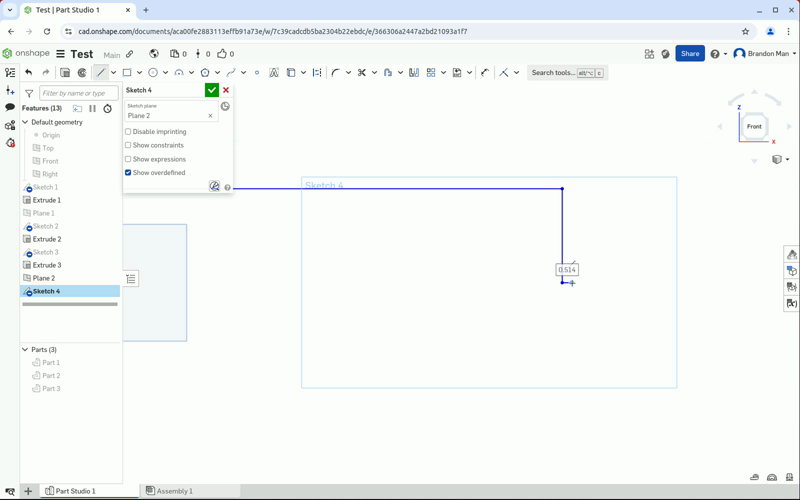
scroll(-6)
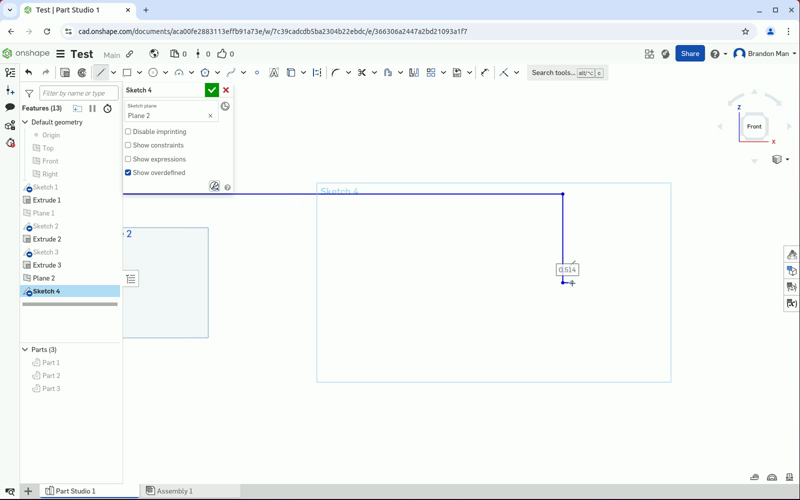
scroll(-6)
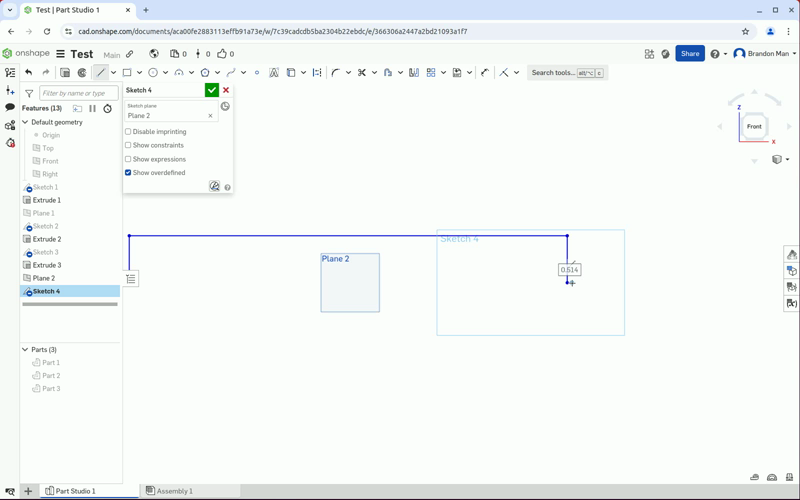
scroll(-6)
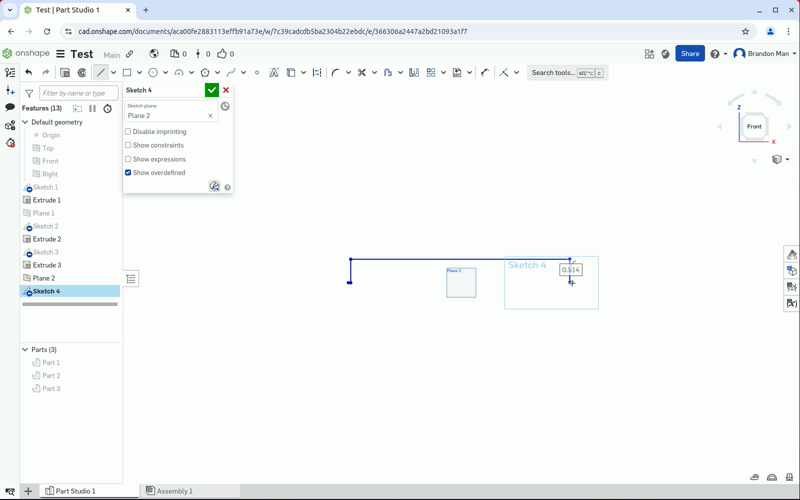
key_up(shift)
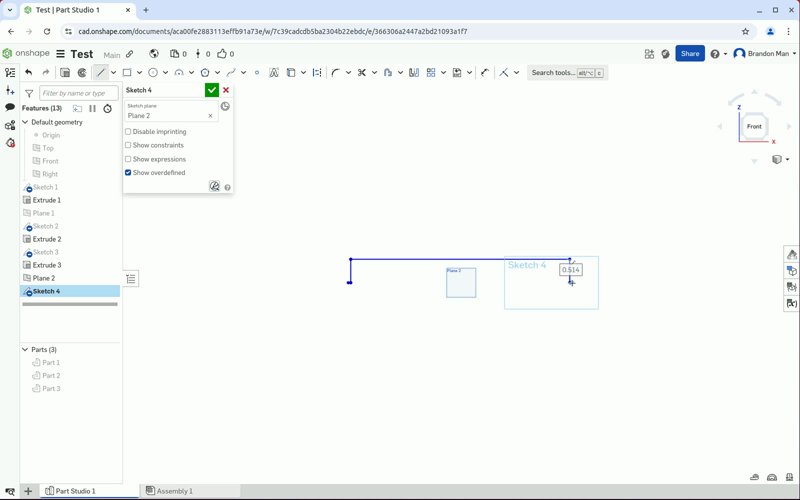
key_down(shift)
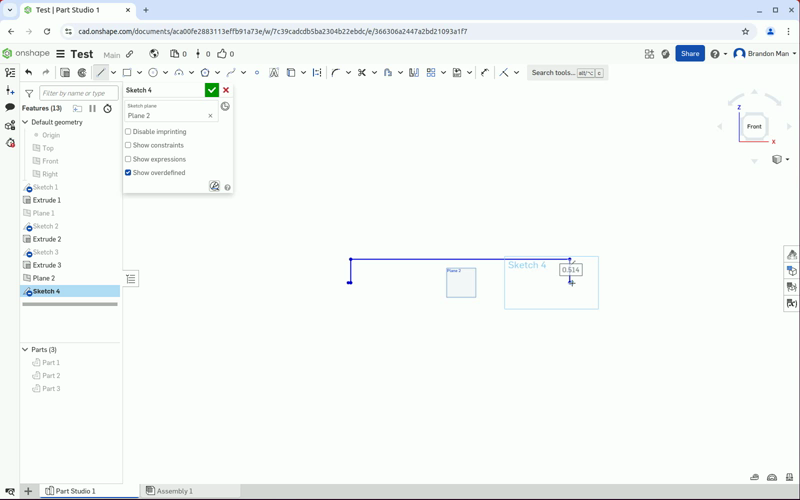
mouse_move(589, 282)
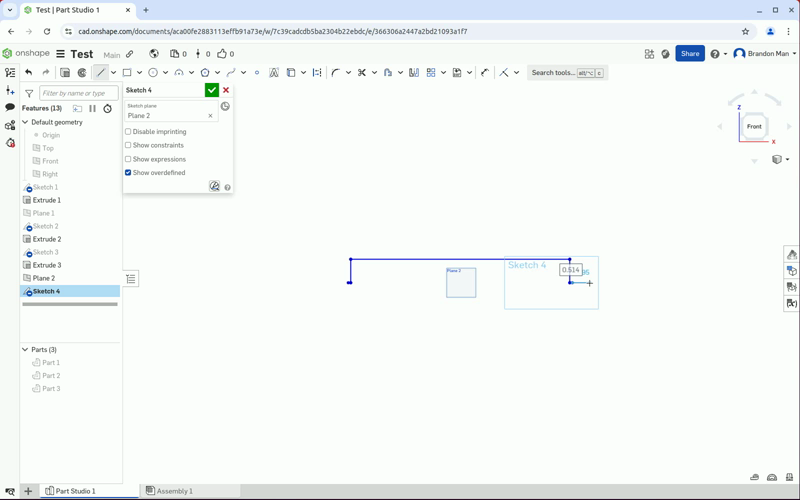
mouse_move(572, 257)
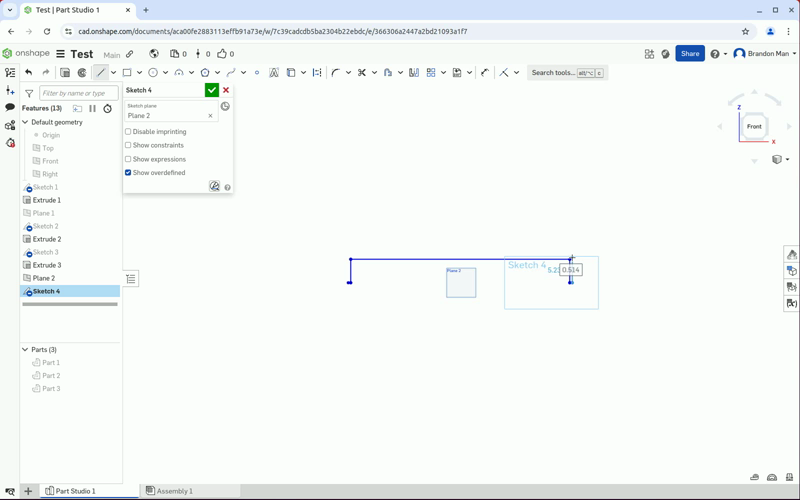
scroll(6)
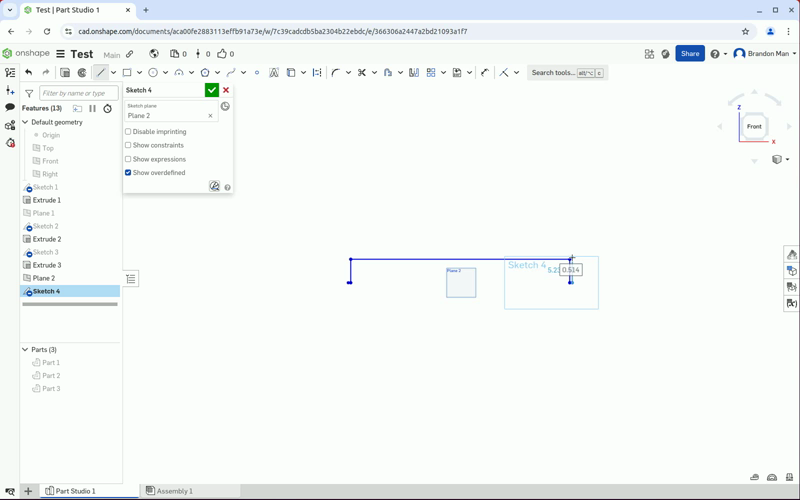
scroll(6)
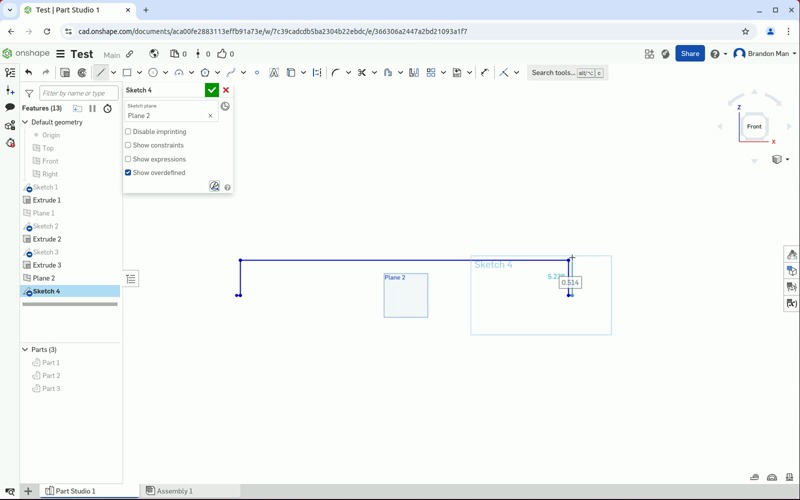
scroll(6)
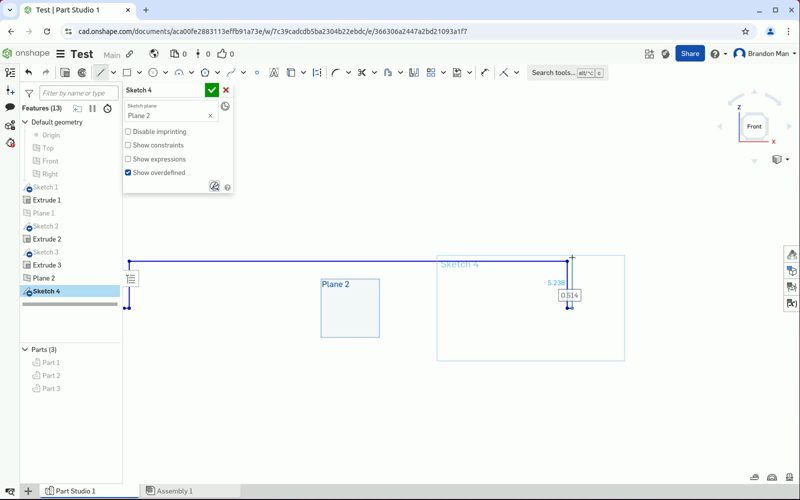
scroll(6)
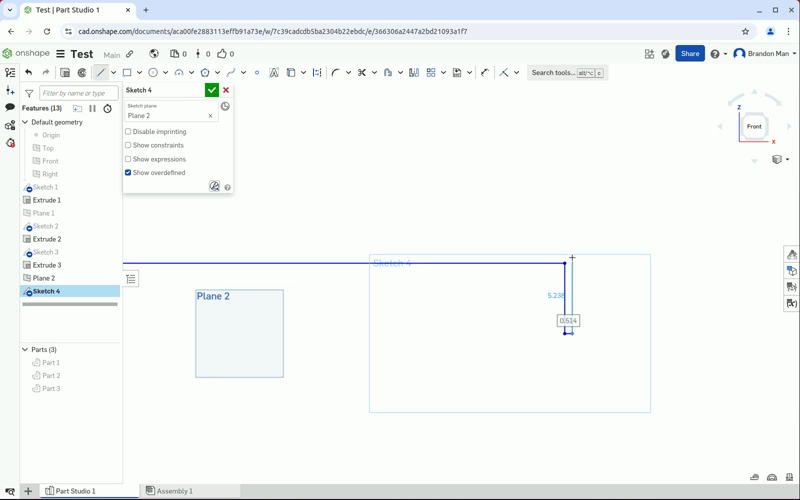
scroll(6)
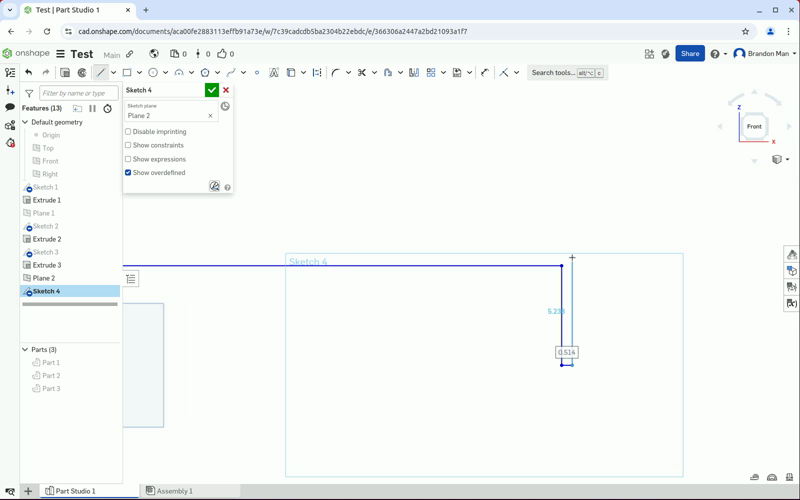
scroll(6)
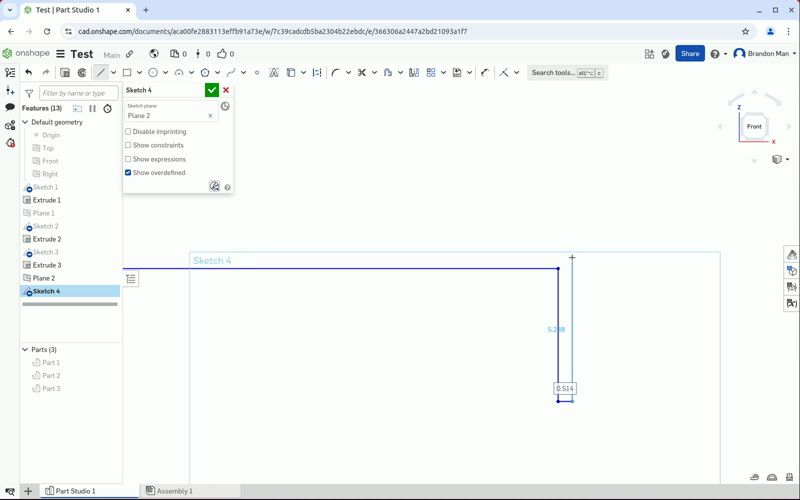
scroll(6)
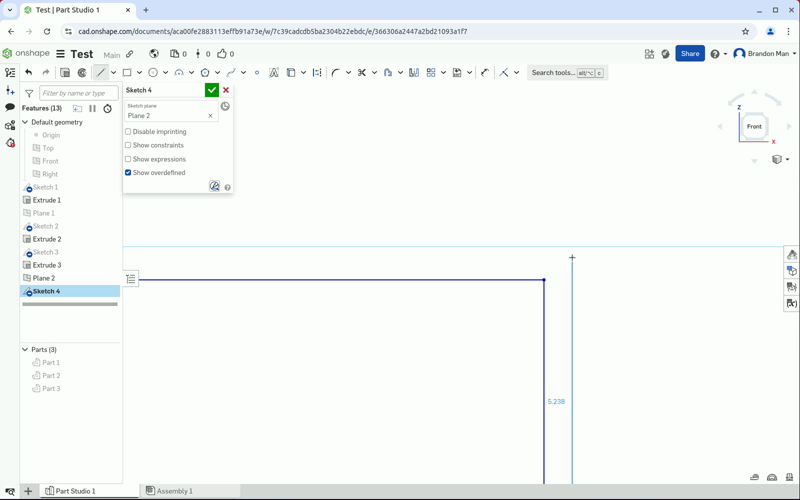
click(572, 257)
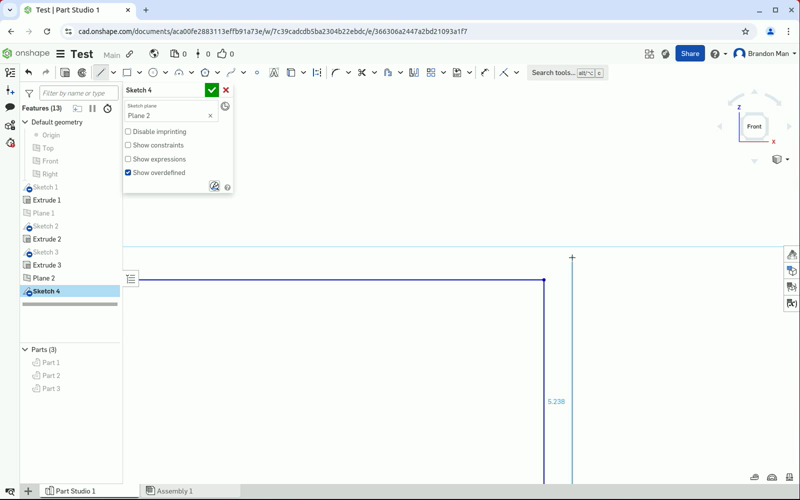
scroll(-6)
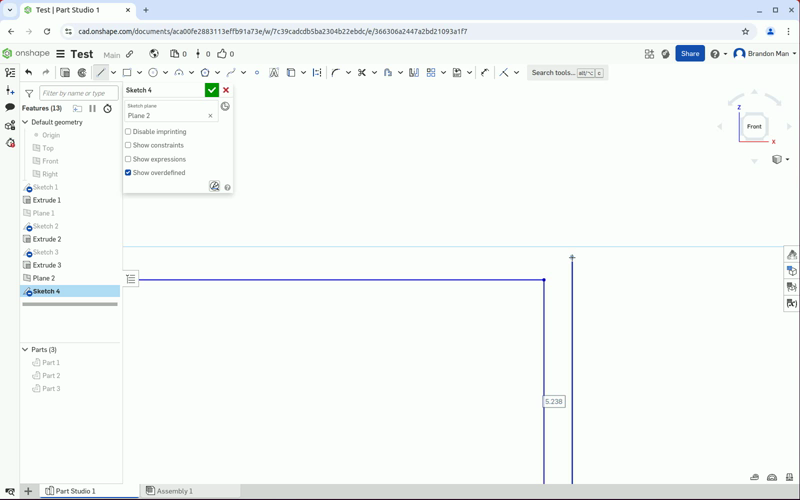
scroll(-6)
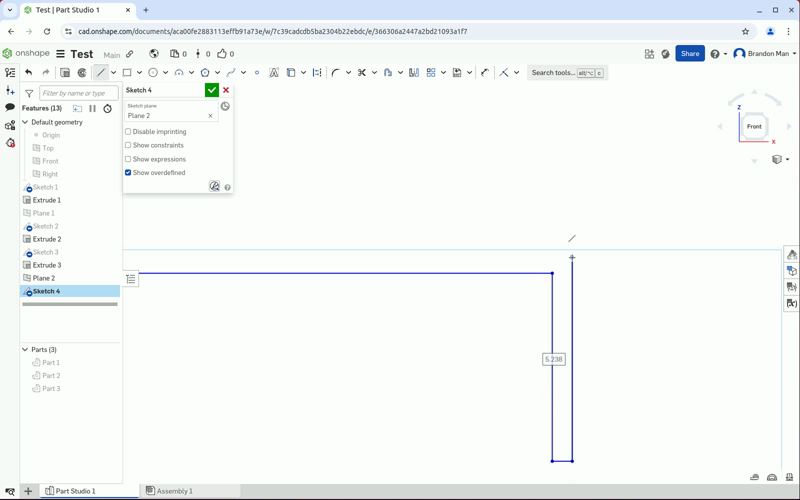
scroll(-6)
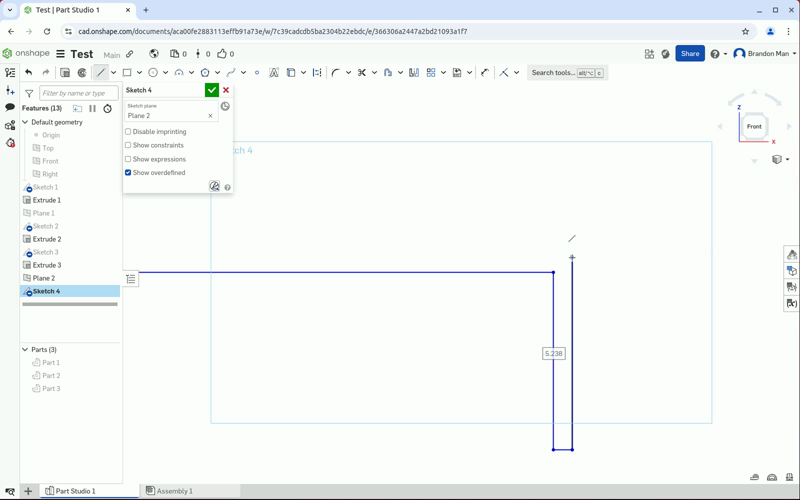
scroll(-6)
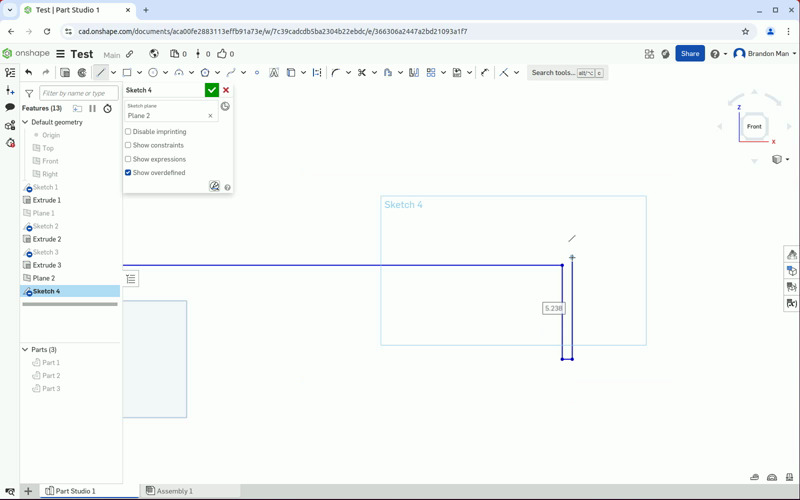
scroll(-6)
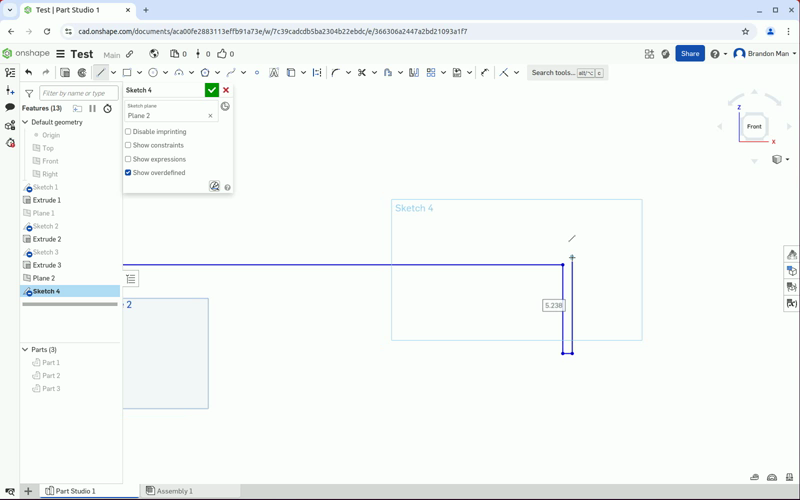
scroll(-6)
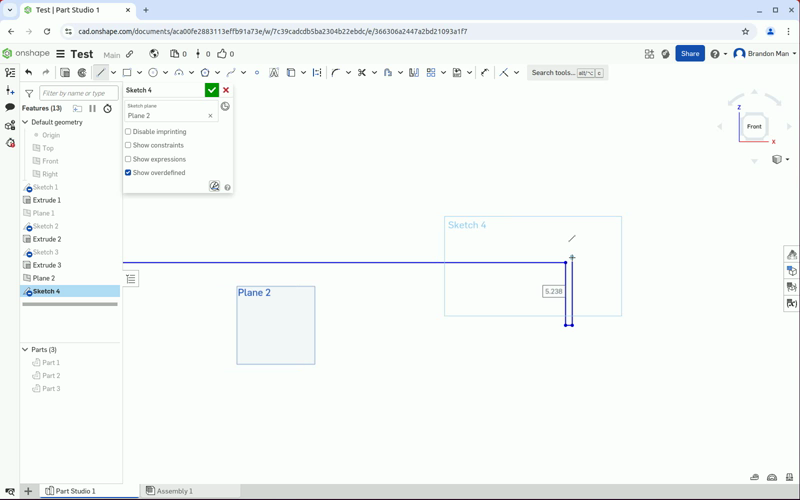
scroll(-6)
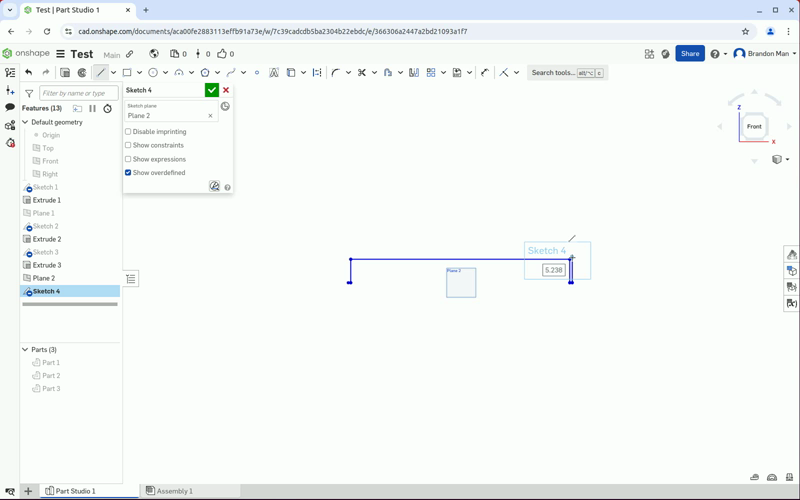
key_up(shift)
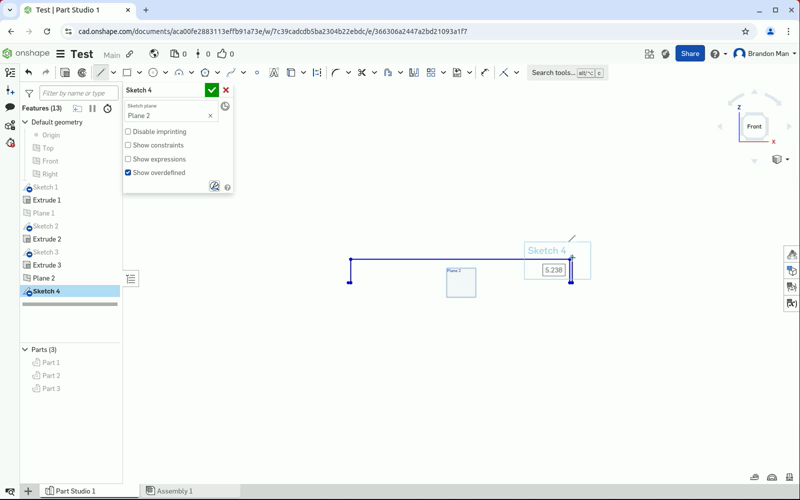
key_down(shift)
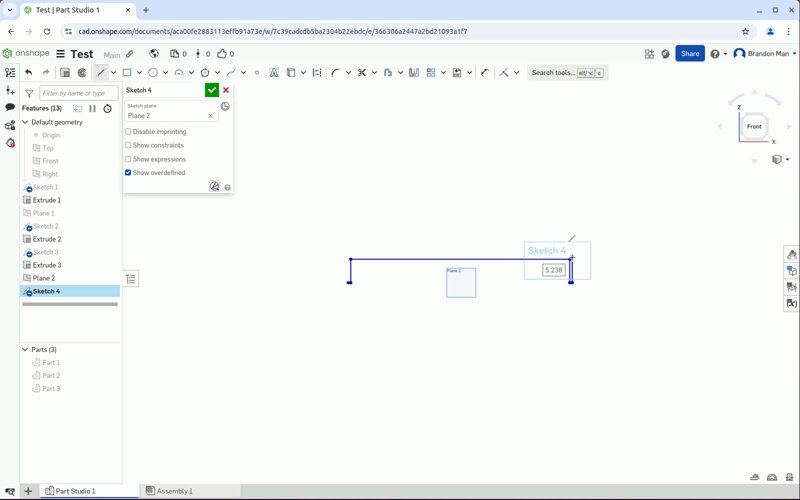
mouse_move(348, 257)
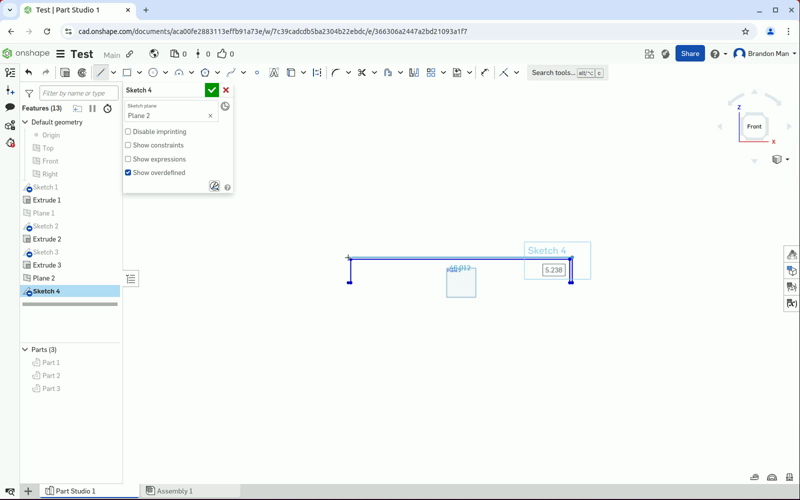
scroll(6)
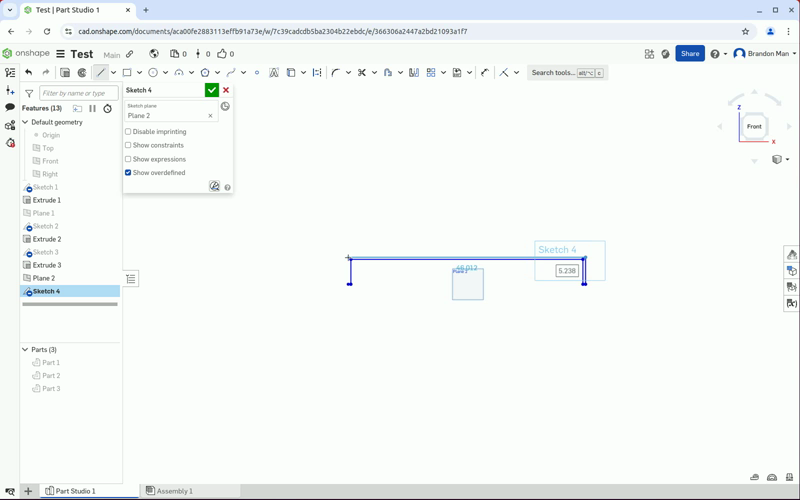
scroll(6)
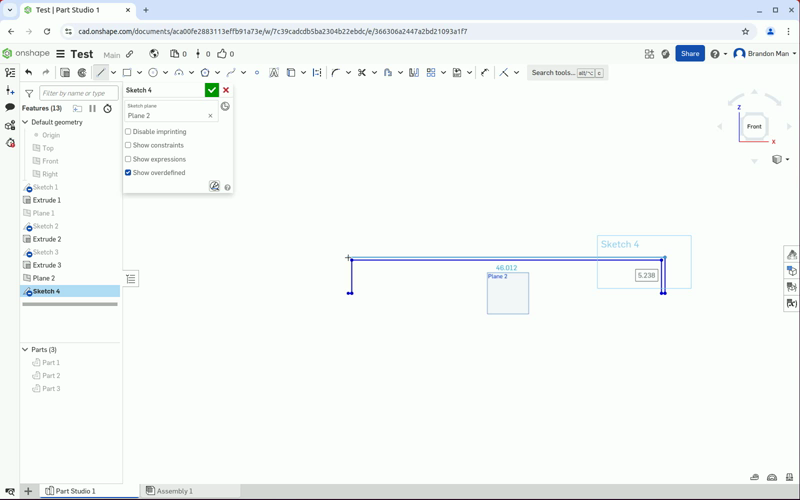
scroll(6)
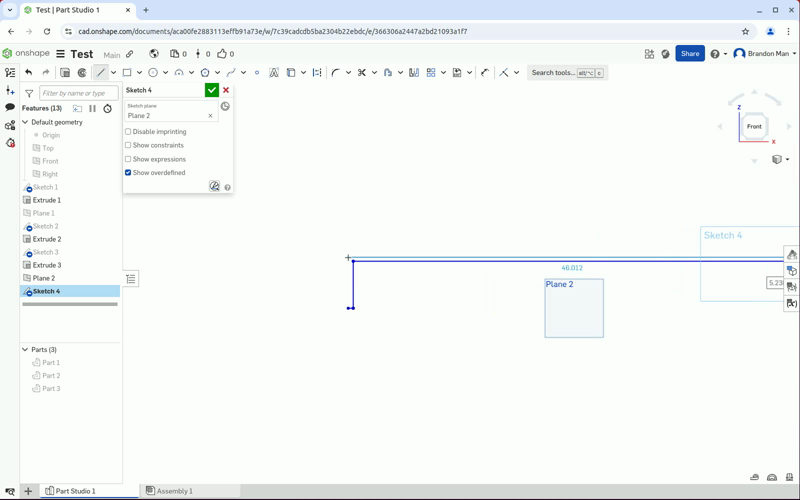
scroll(6)
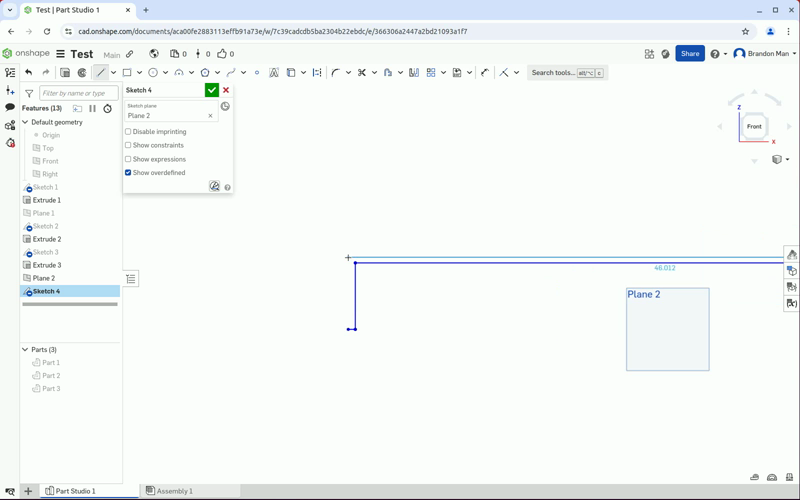
scroll(6)
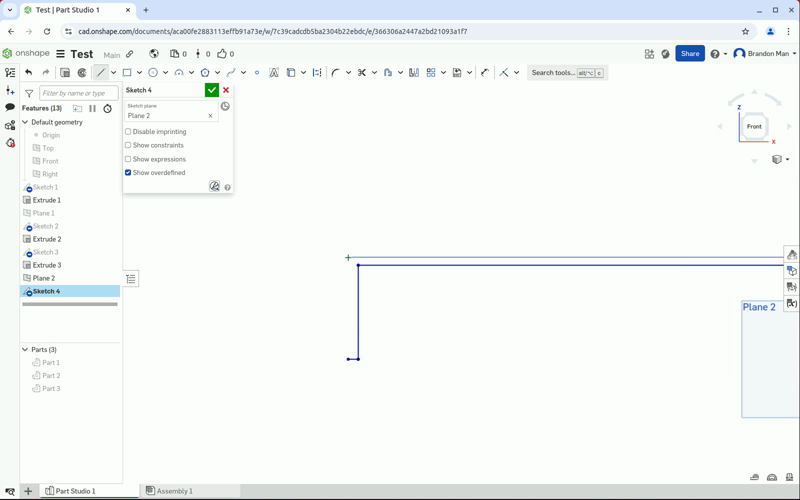
scroll(6)
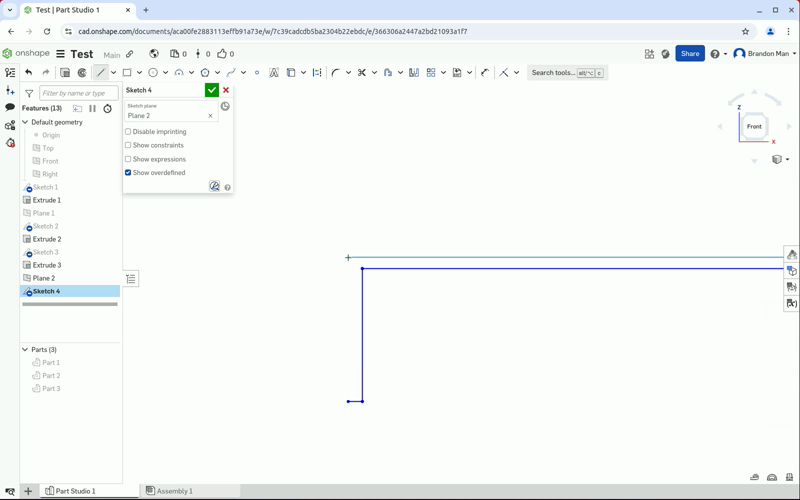
scroll(6)
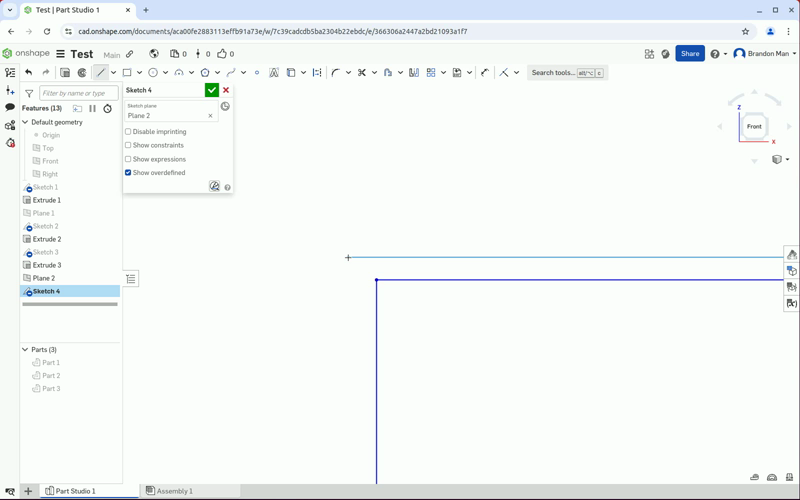
click(348, 257)
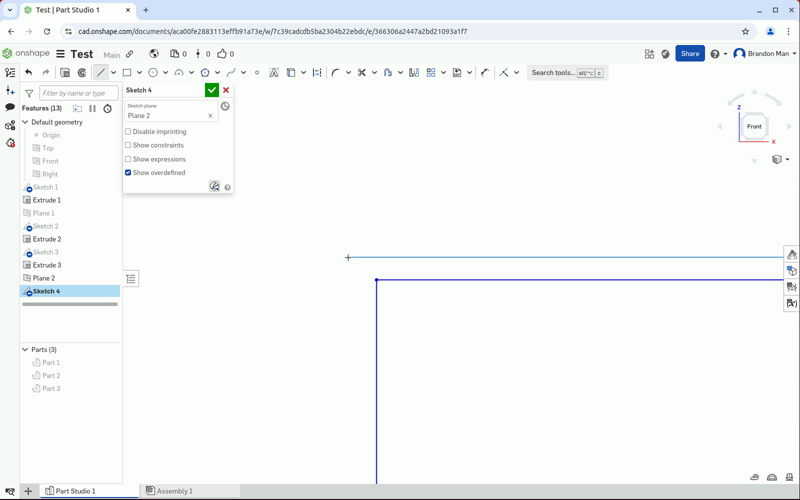
scroll(-6)
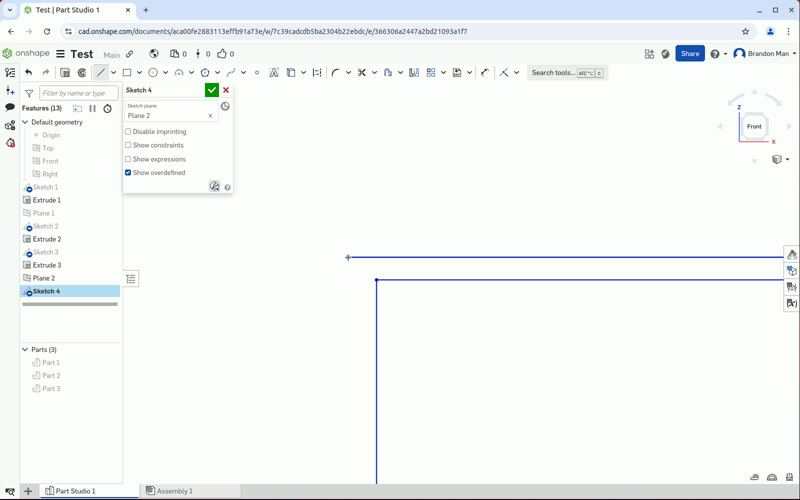
scroll(-6)
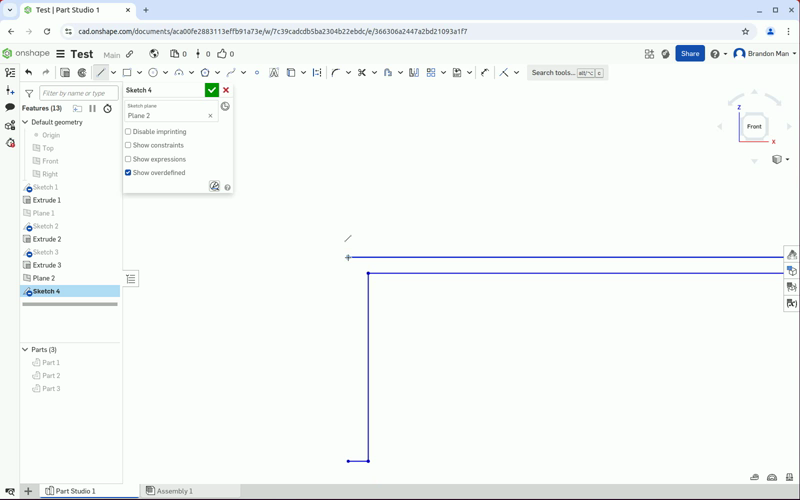
scroll(-6)
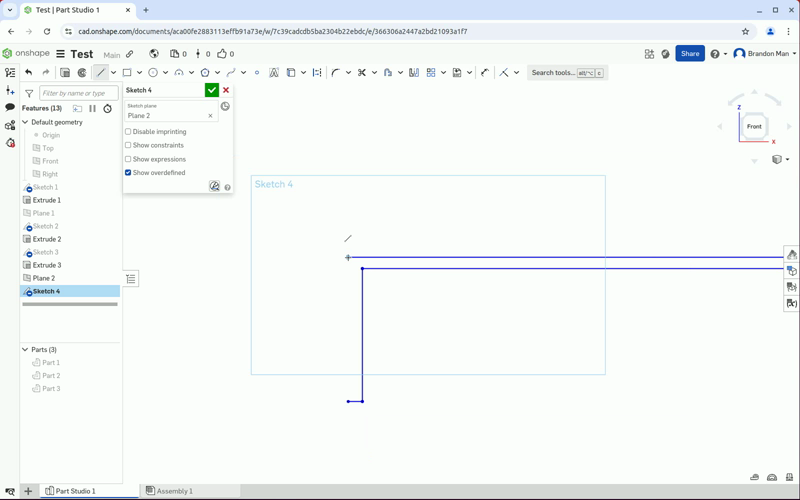
scroll(-6)
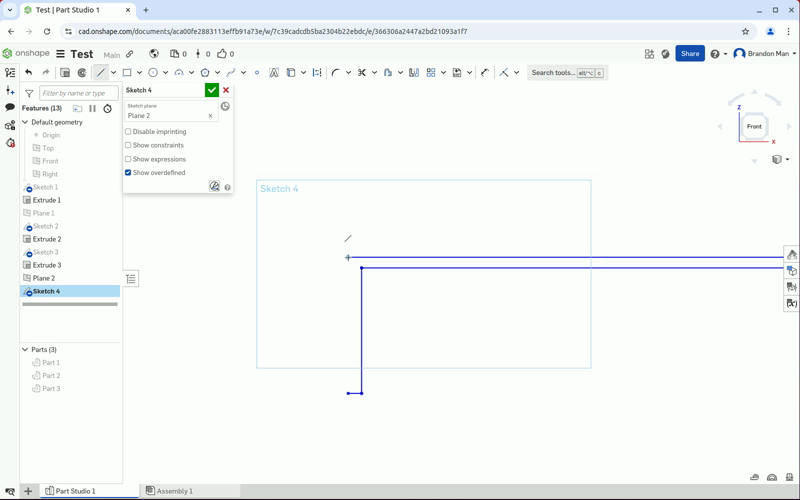
scroll(-6)
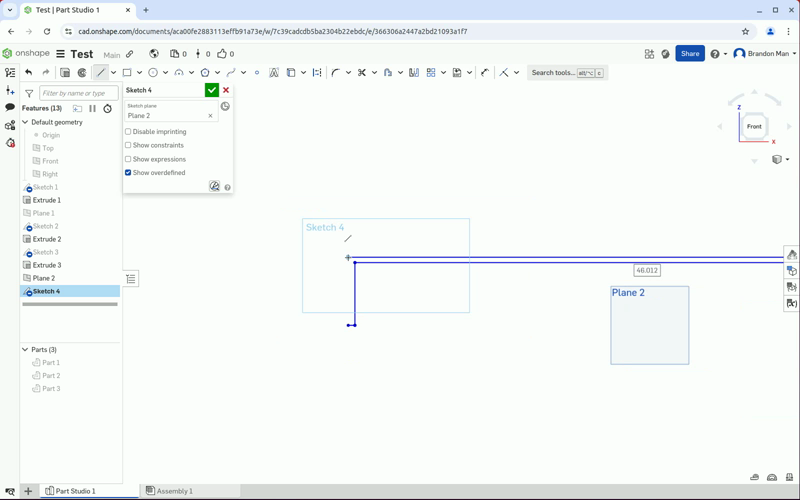
scroll(-6)
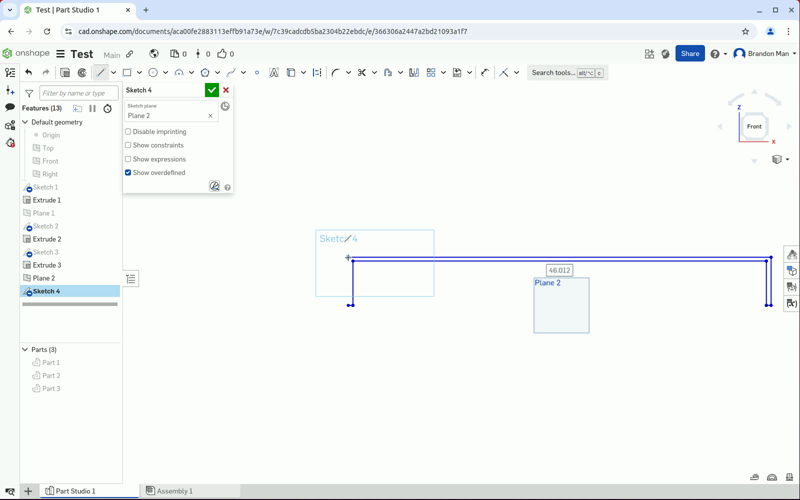
scroll(-6)
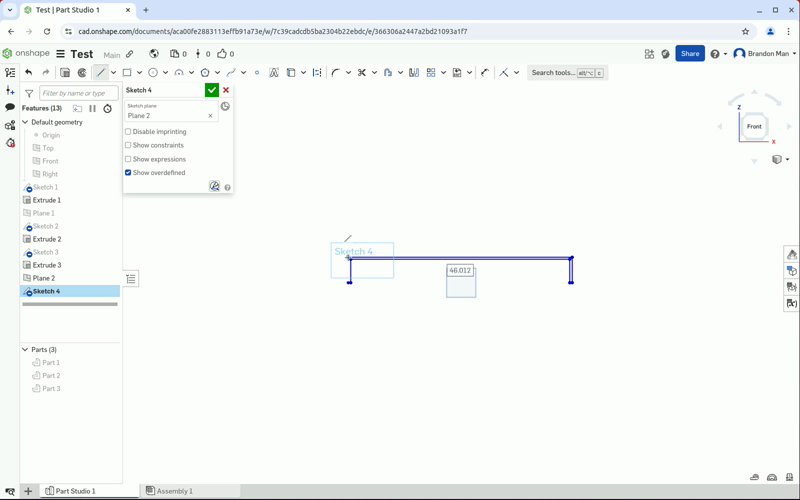
key_up(shift)
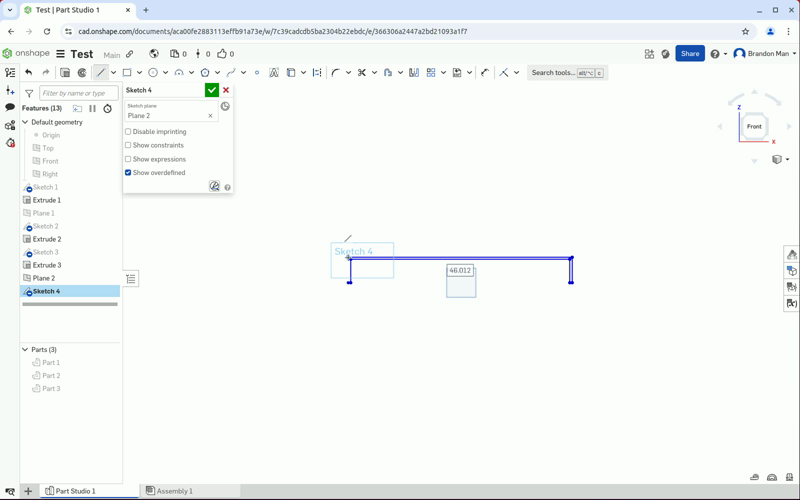
mouse_move(378, 257)
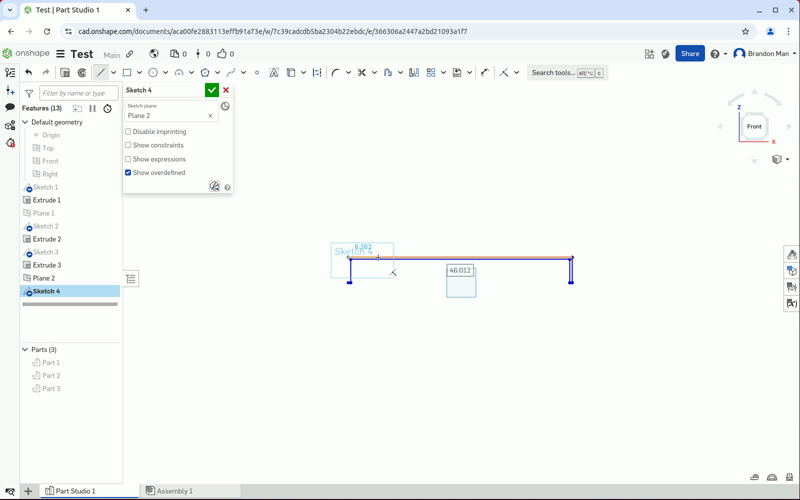
key_down(shift)
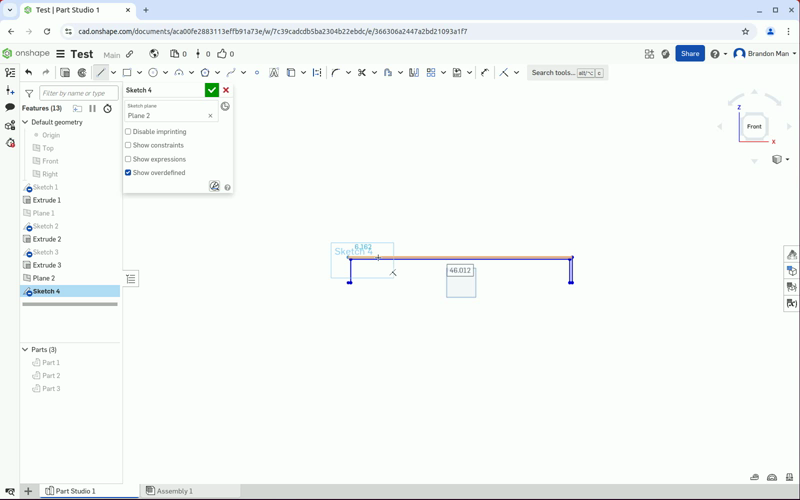
mouse_move(348, 282)
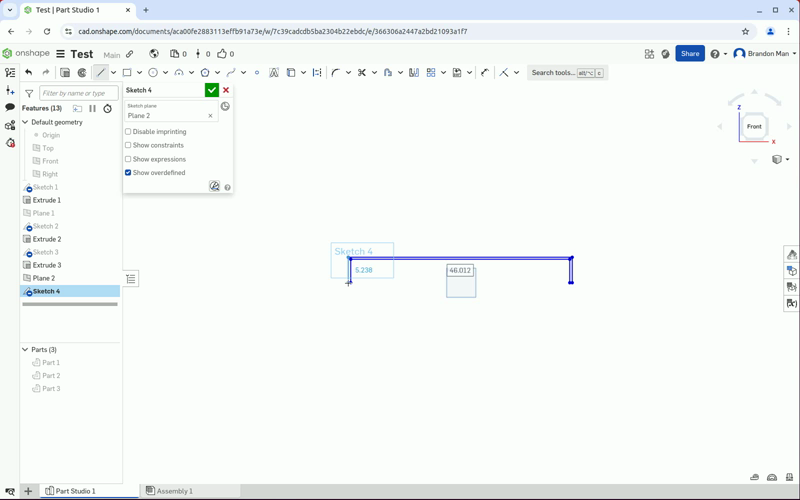
scroll(6)
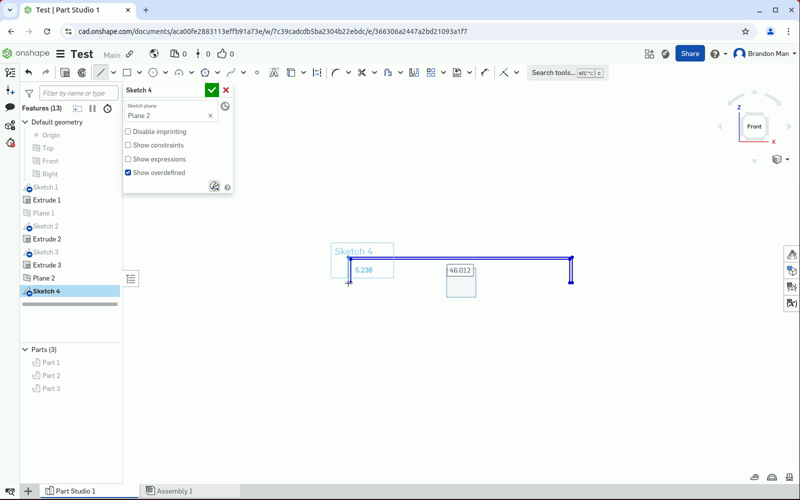
scroll(6)
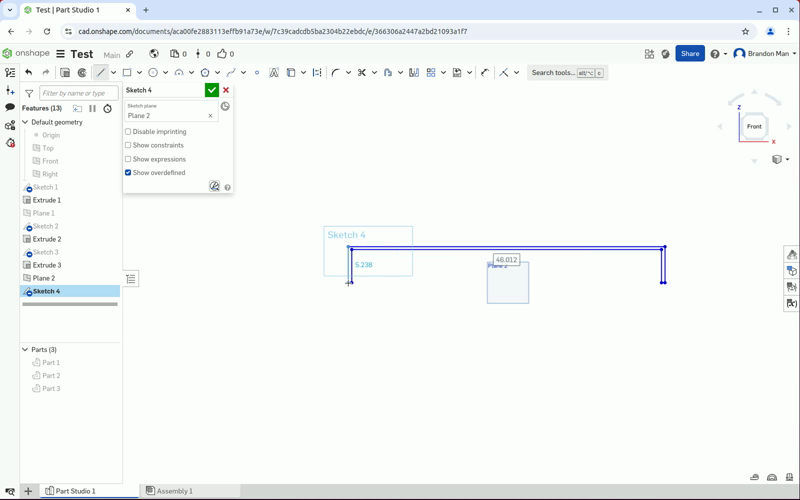
scroll(6)
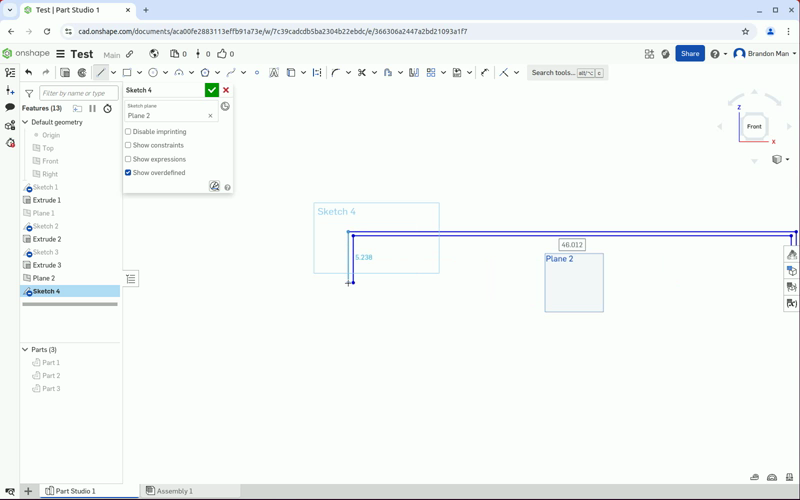
scroll(6)
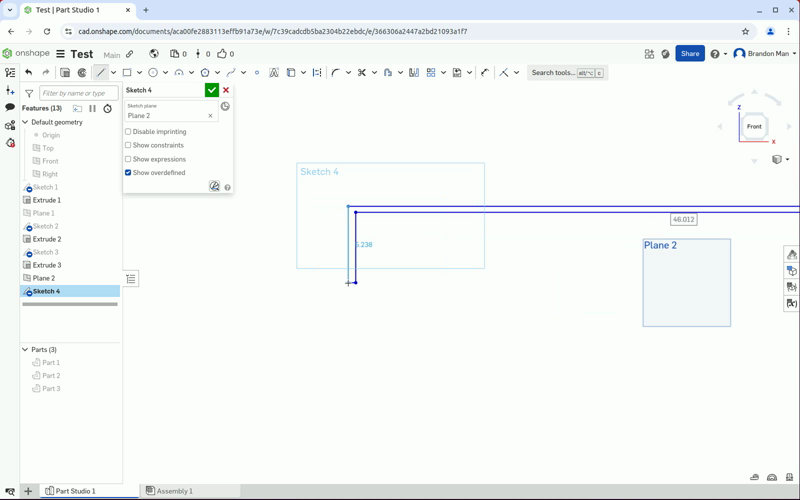
scroll(6)
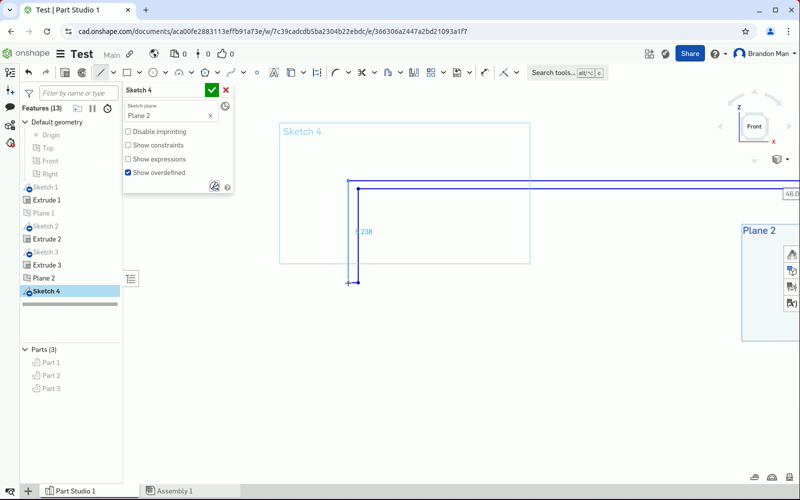
scroll(6)
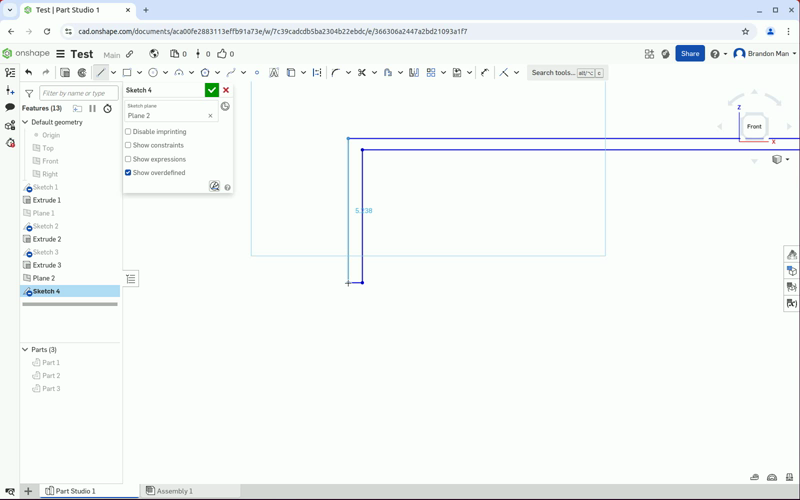
scroll(6)
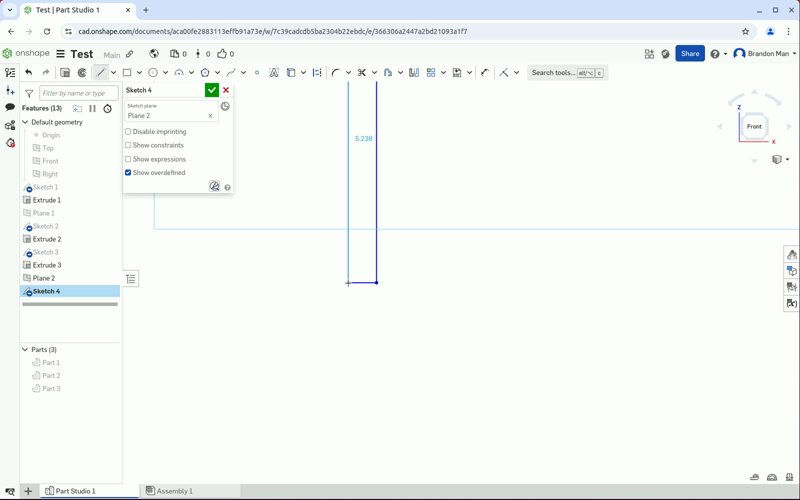
key_up(shift)
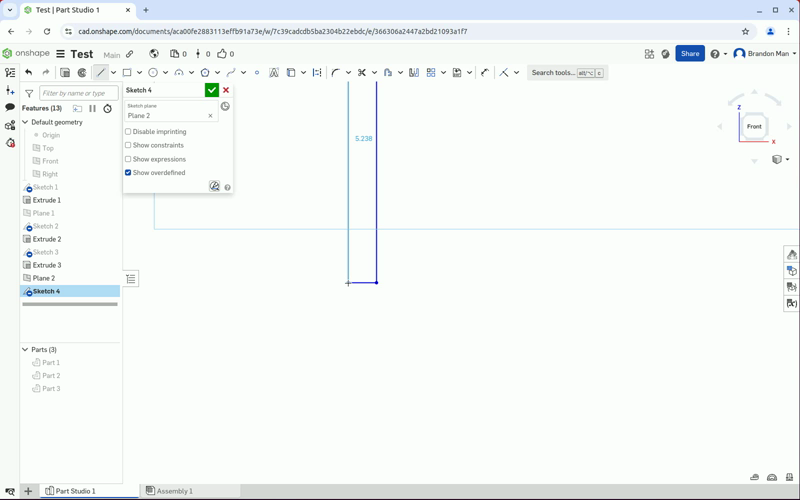
click(348, 282)
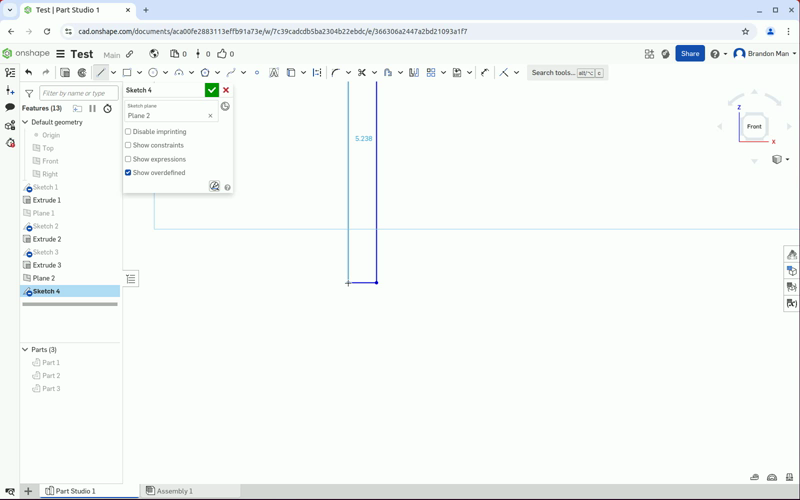
scroll(-6)
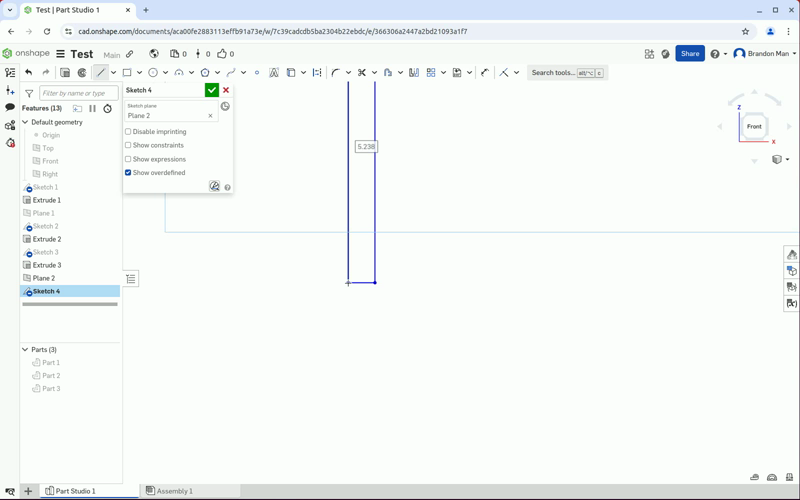
scroll(-6)
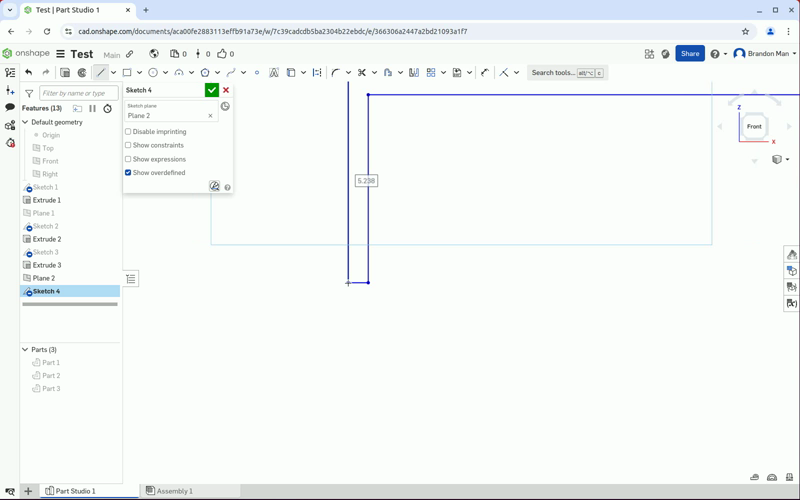
scroll(-6)
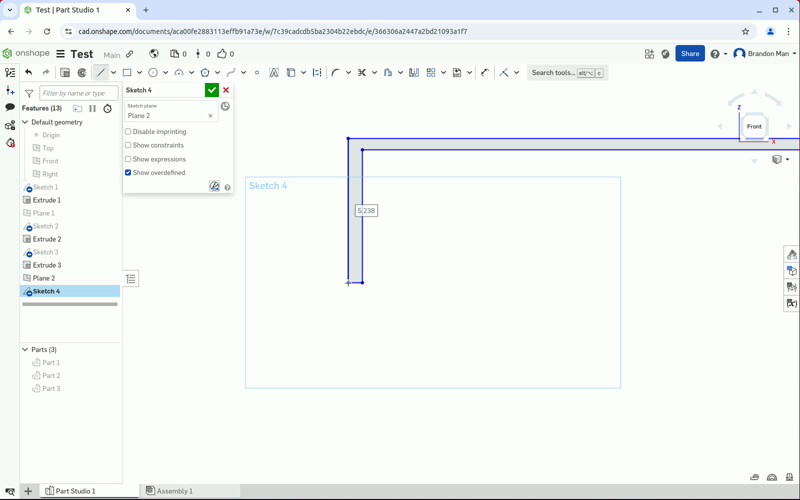
scroll(-6)
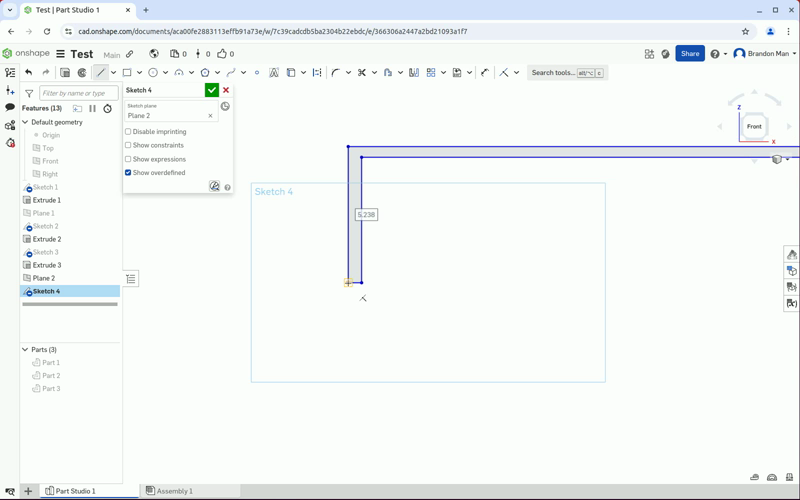
scroll(-6)
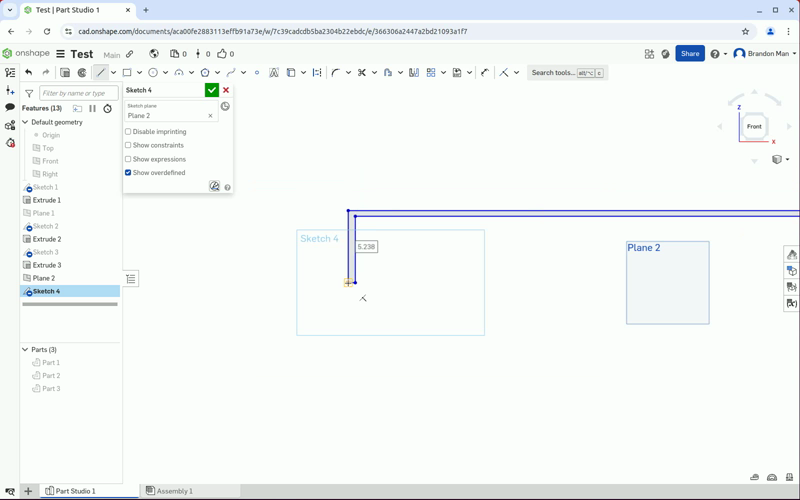
scroll(-6)
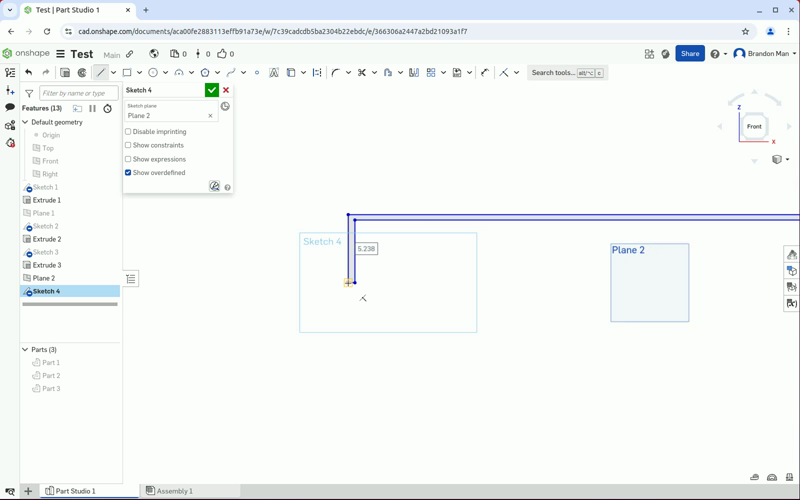
scroll(-6)
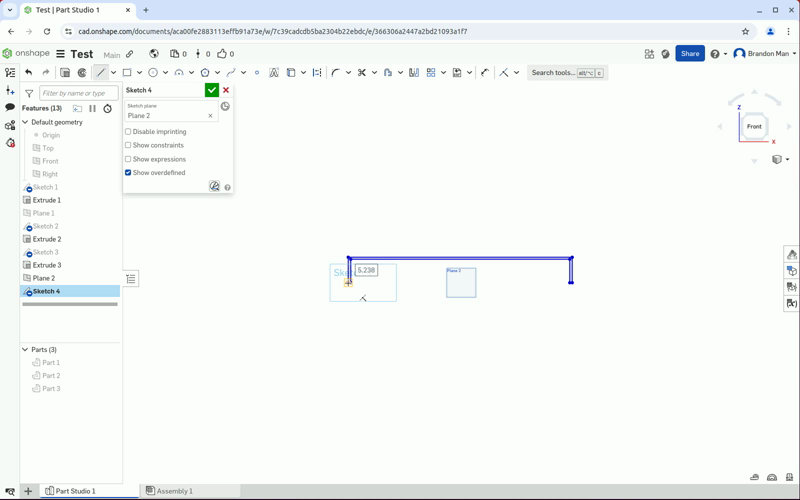
key(esc)
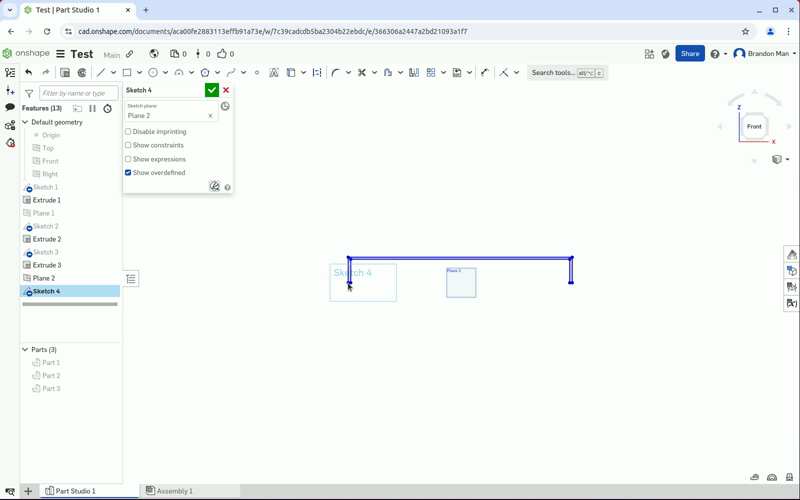
mouse_move(349, 279)
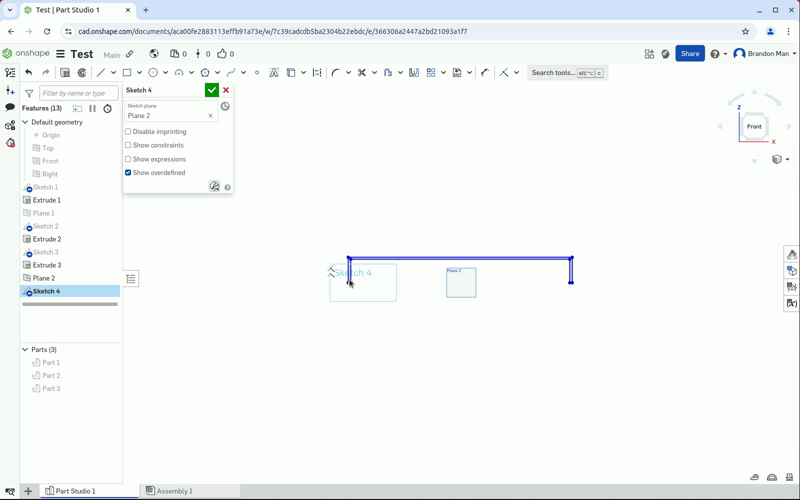
scroll(6)
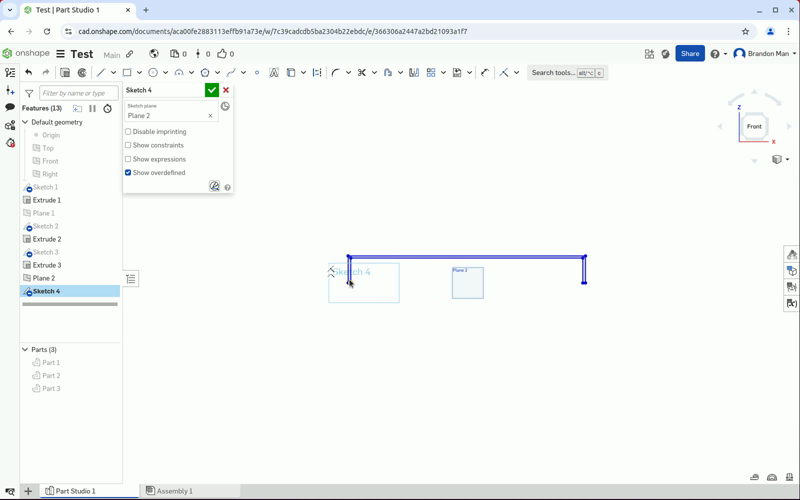
scroll(6)
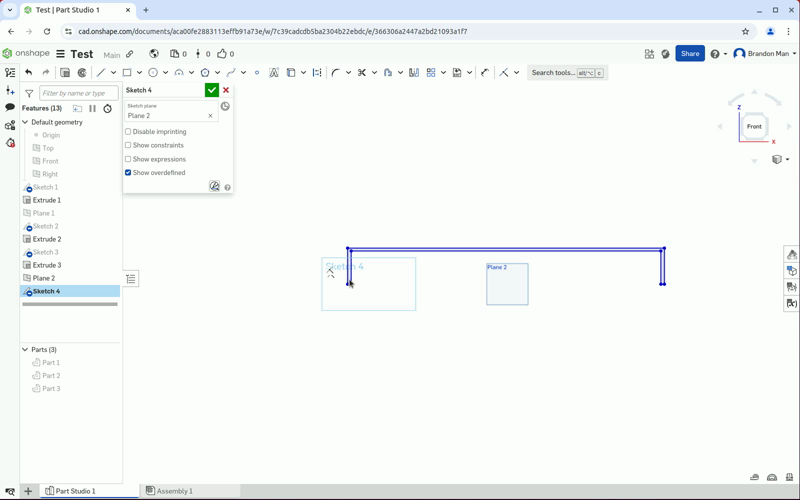
scroll(6)
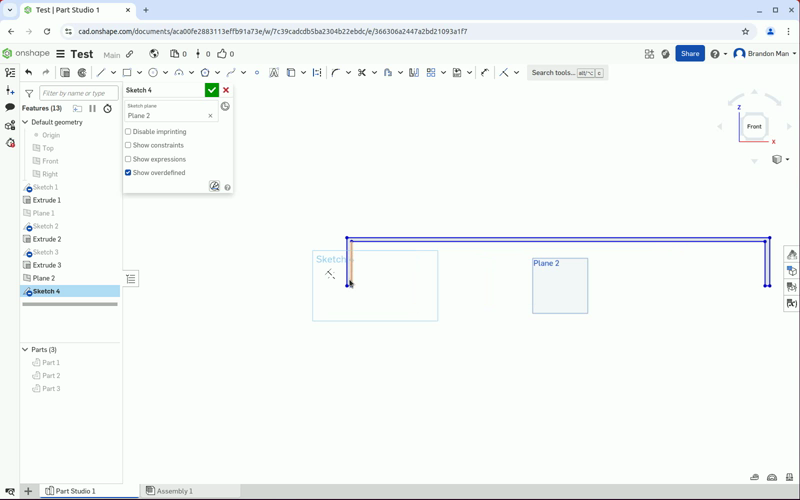
scroll(6)
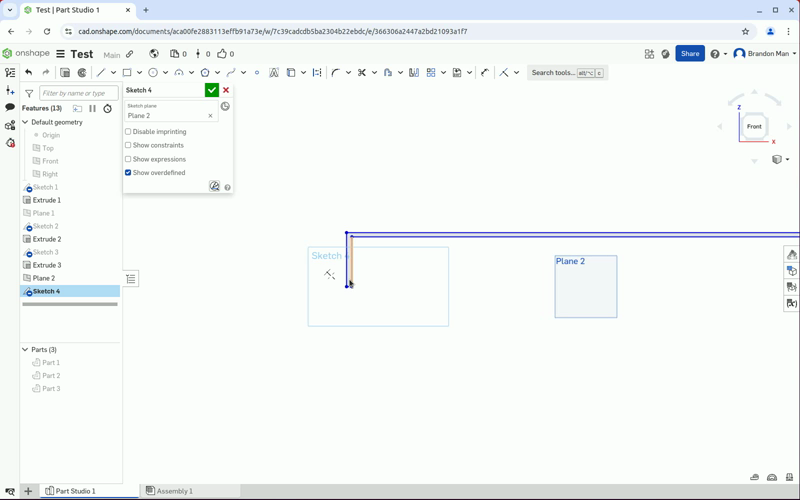
scroll(6)
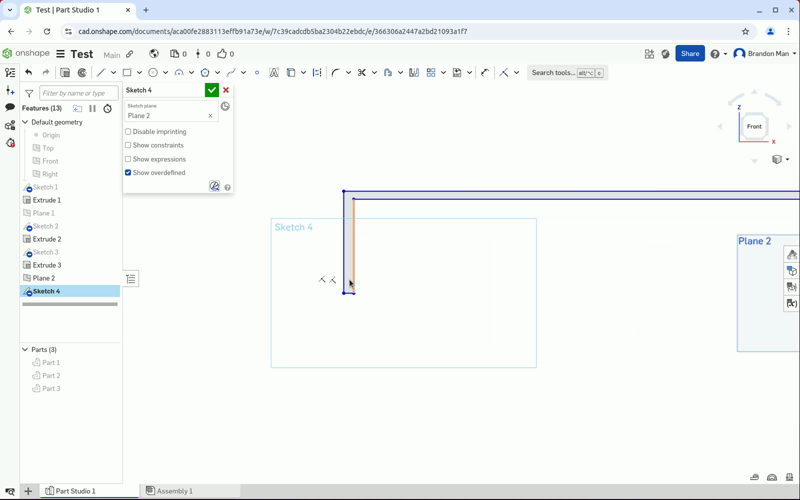
scroll(6)
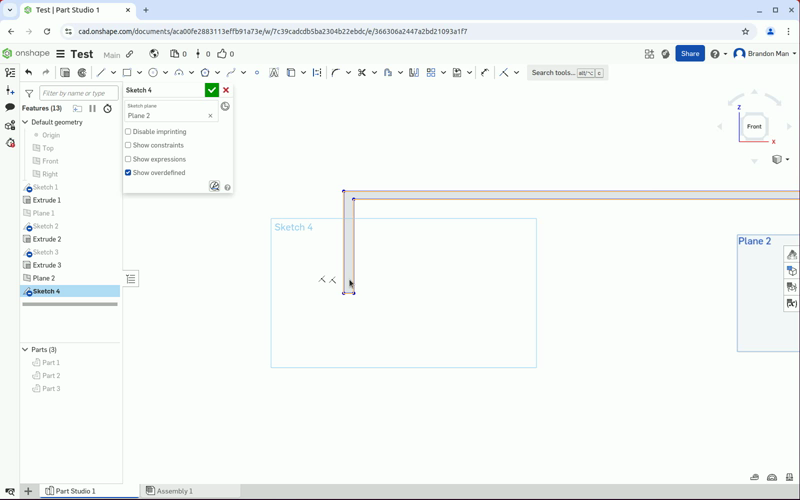
scroll(6)
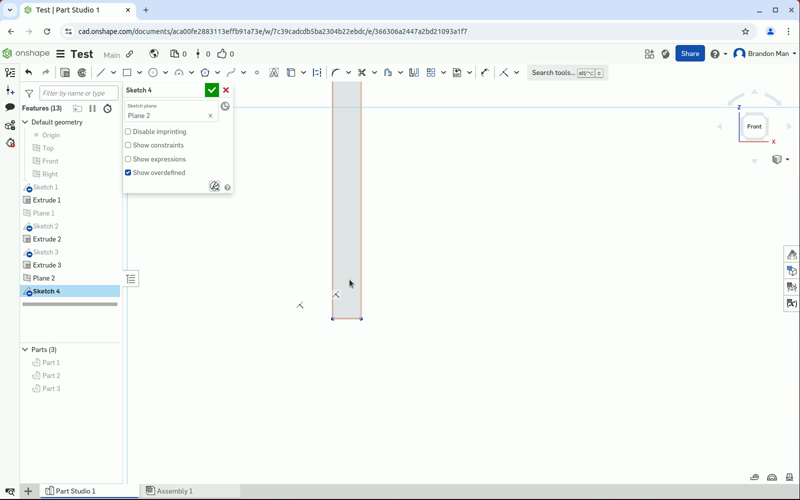
click(349, 279)
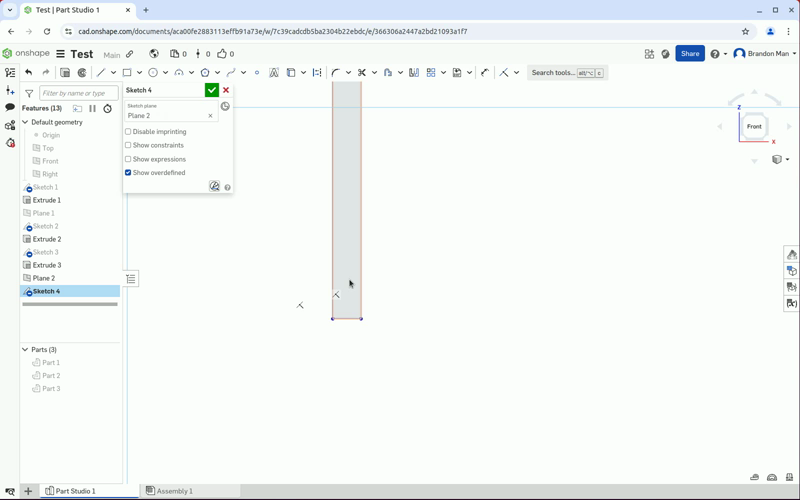
scroll(-6)
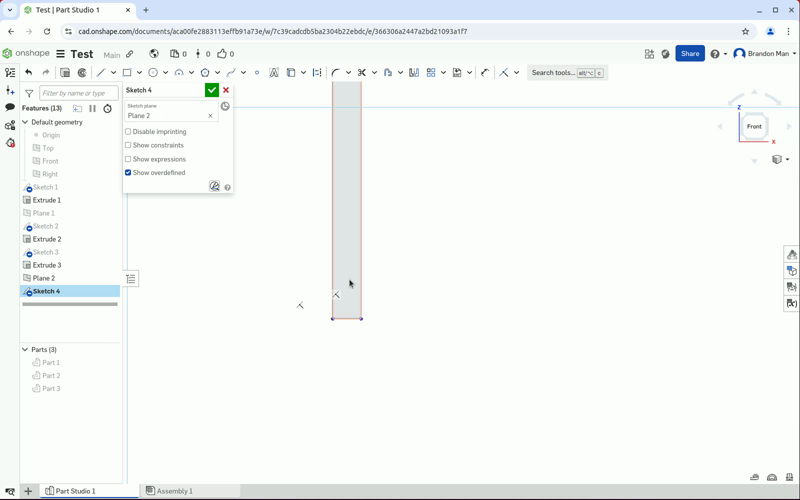
scroll(-6)
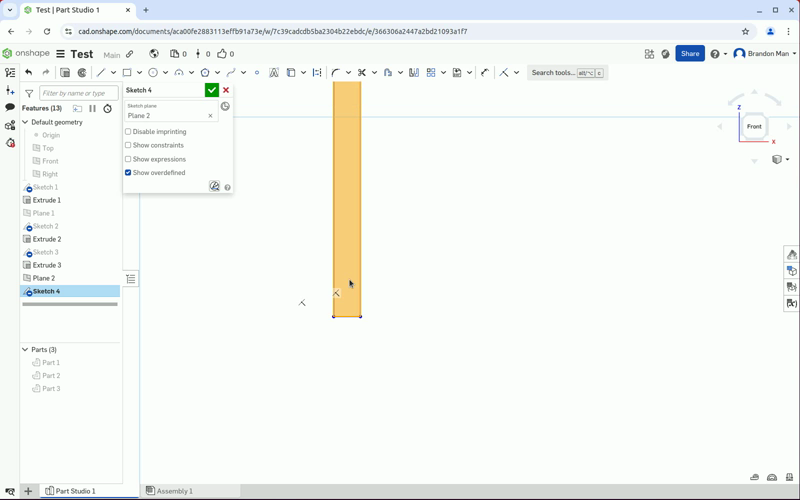
scroll(-6)
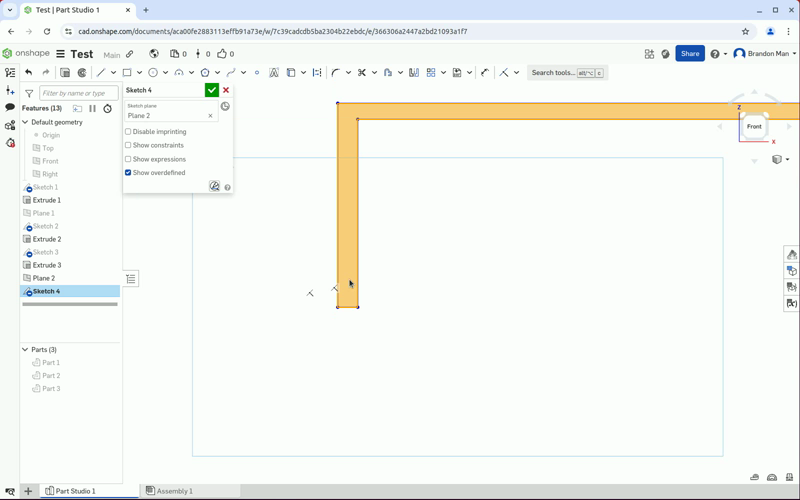
scroll(-6)
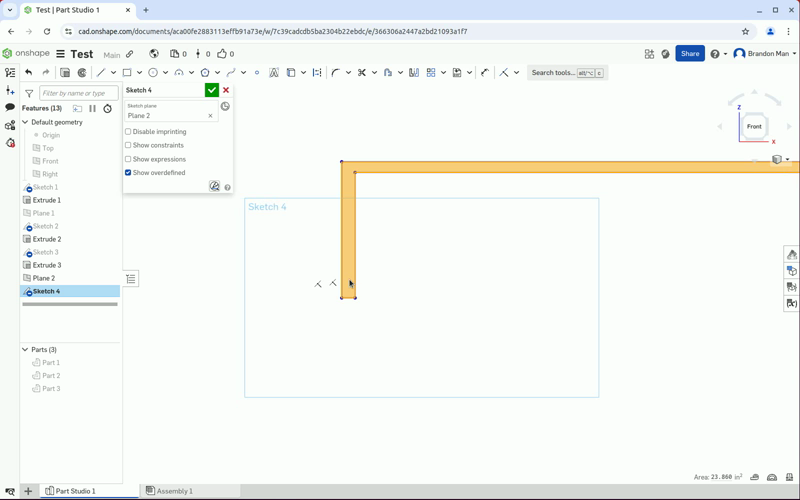
scroll(-6)
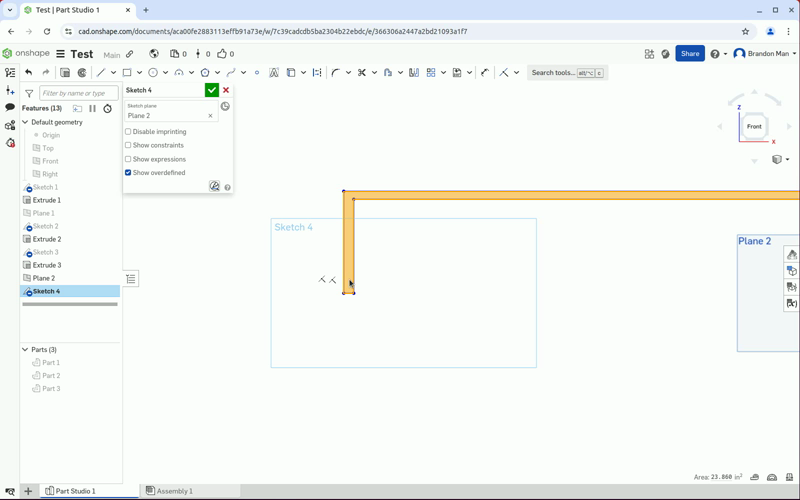
scroll(-6)
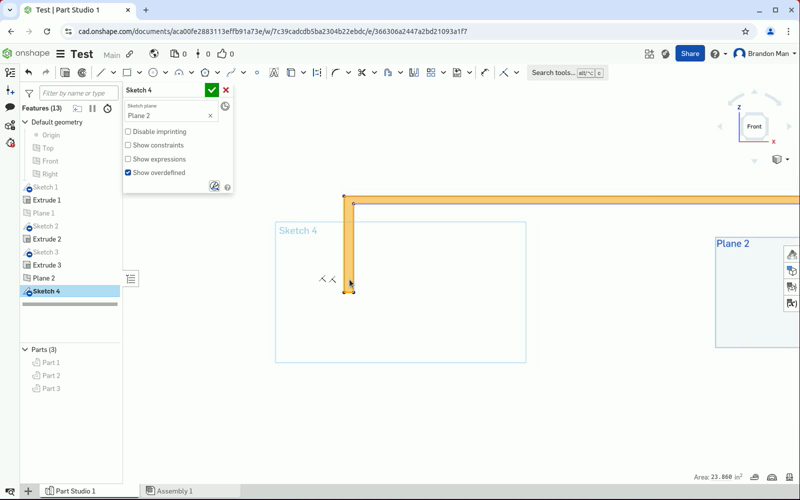
scroll(-6)
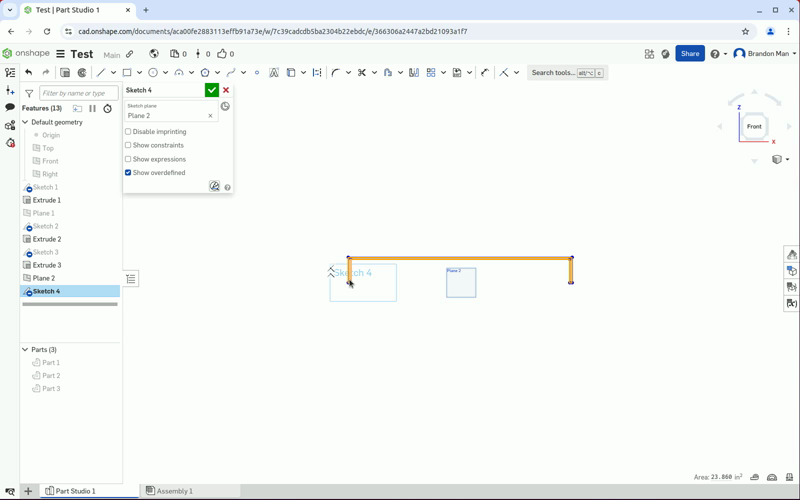
mouse_move(73, 352)
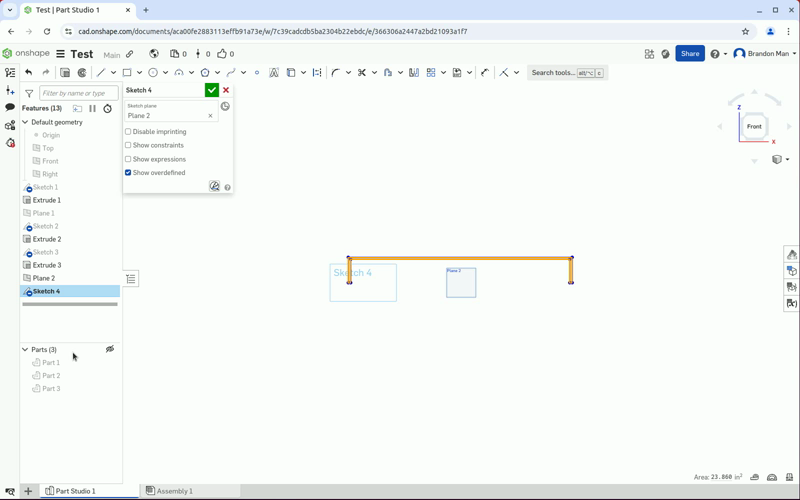
key(shift+y)
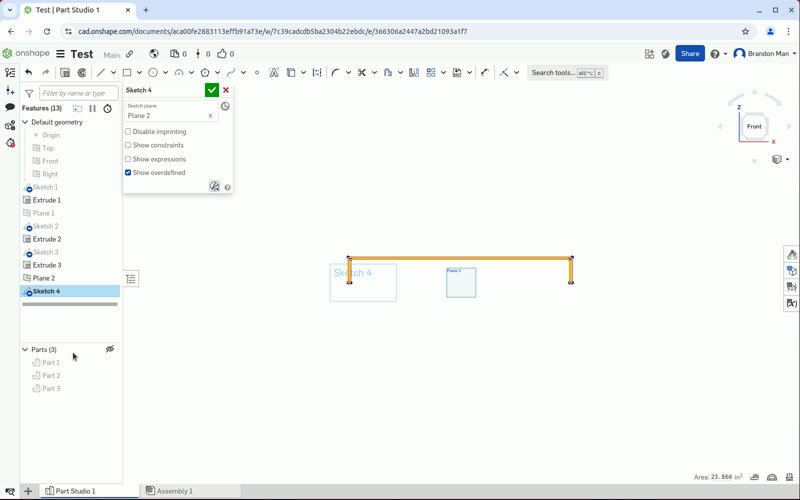
key(shift+e)
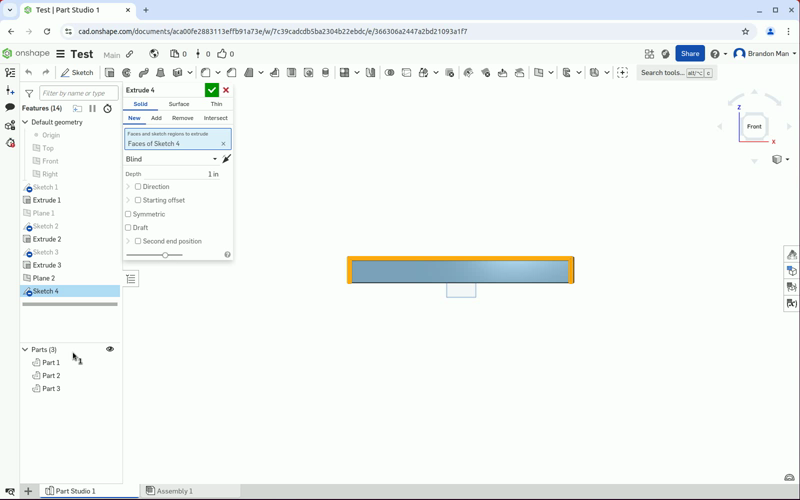
mouse_move(143, 106)
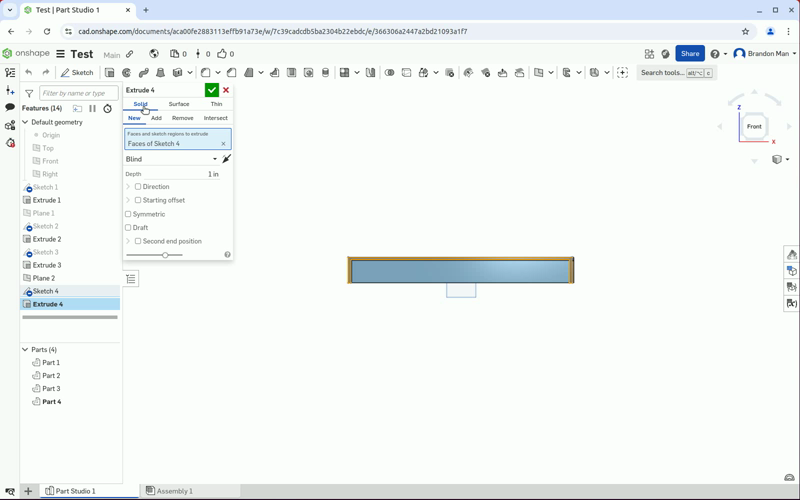
click(143, 106)
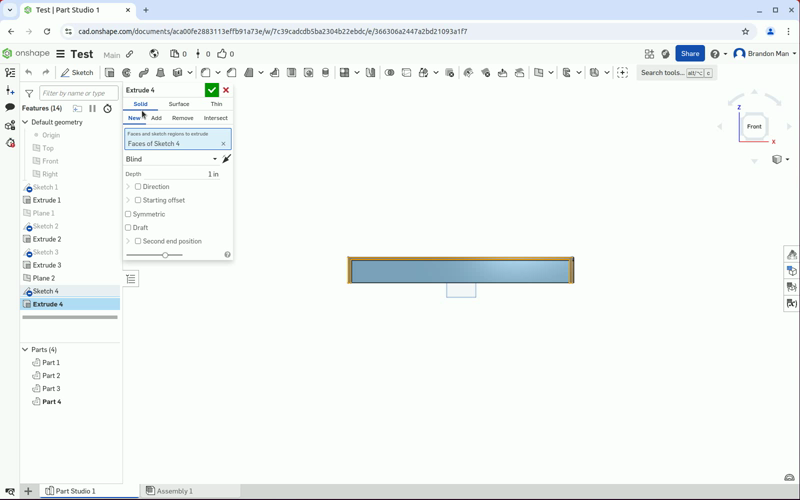
mouse_move(137, 120)
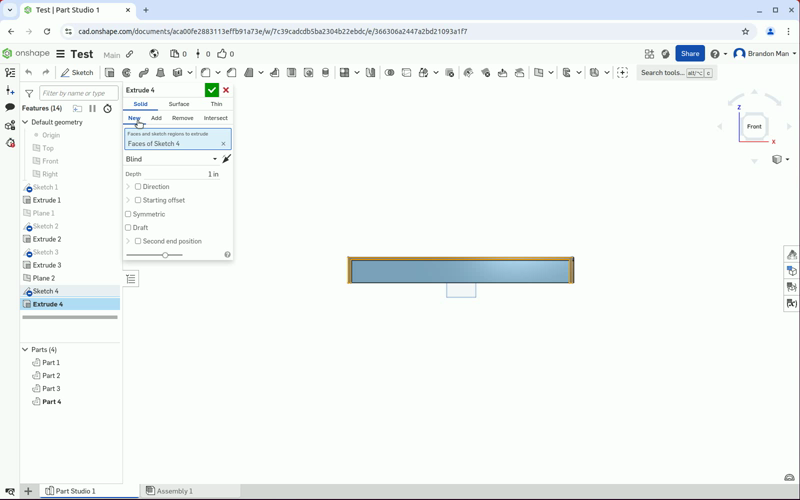
click(137, 120)
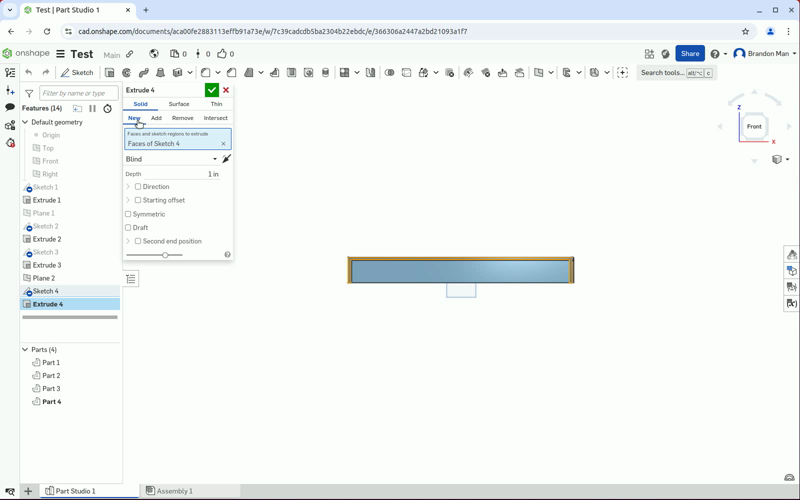
key(tab, 4)
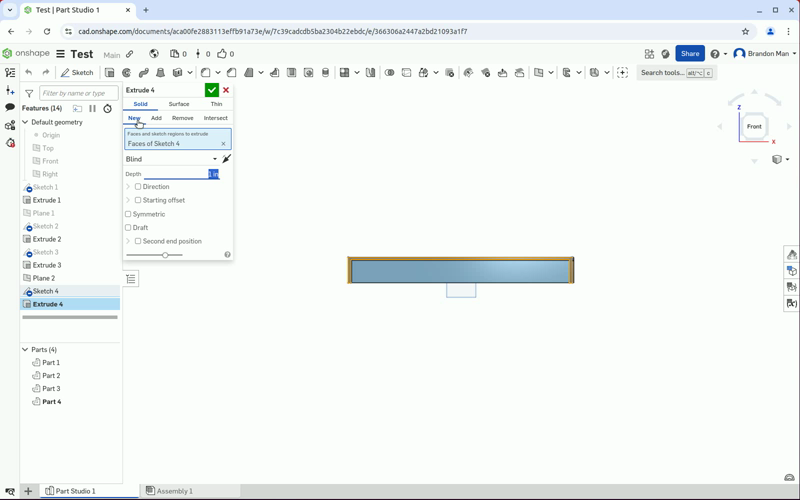
text(0.722)
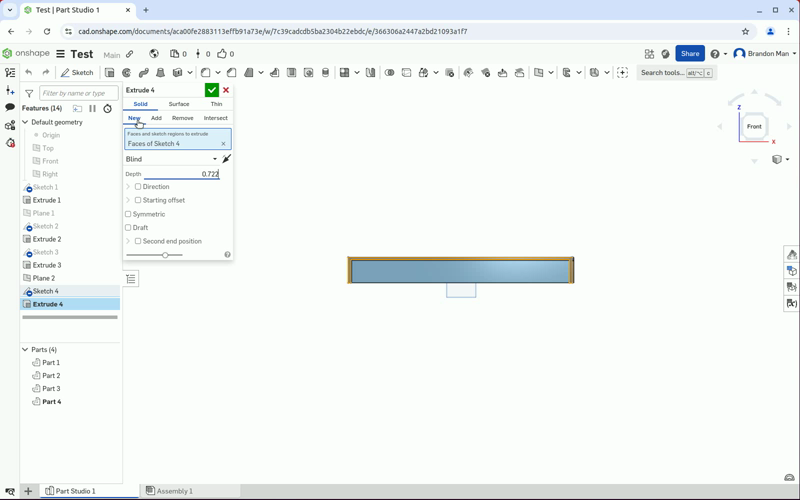
key(enter)
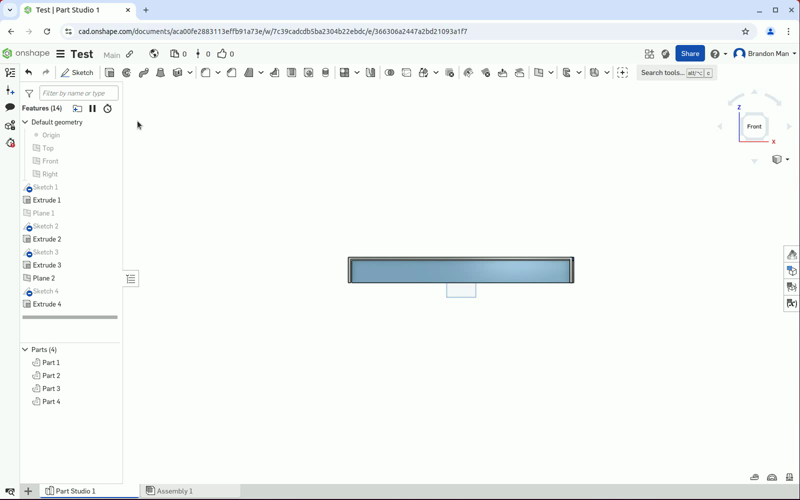
key(shift+h)
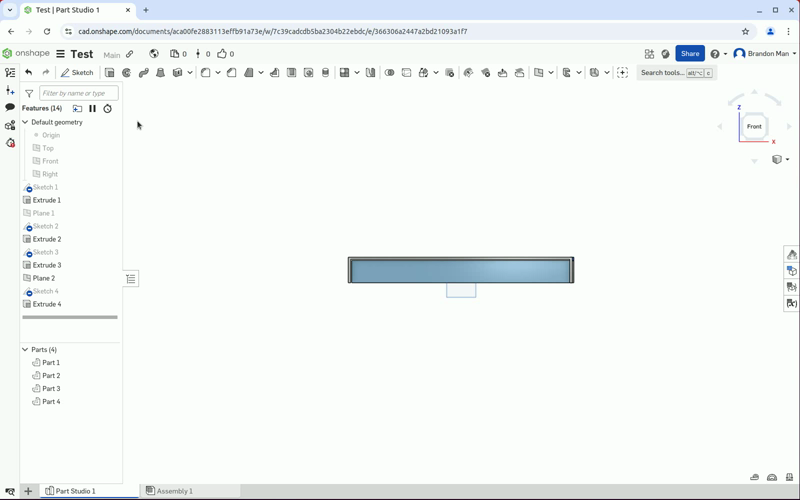
key(shift+h)
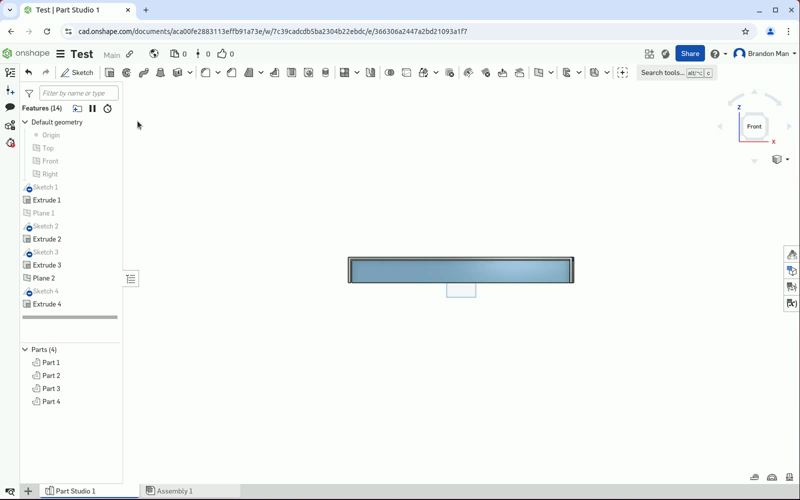
mouse_move(73, 189)
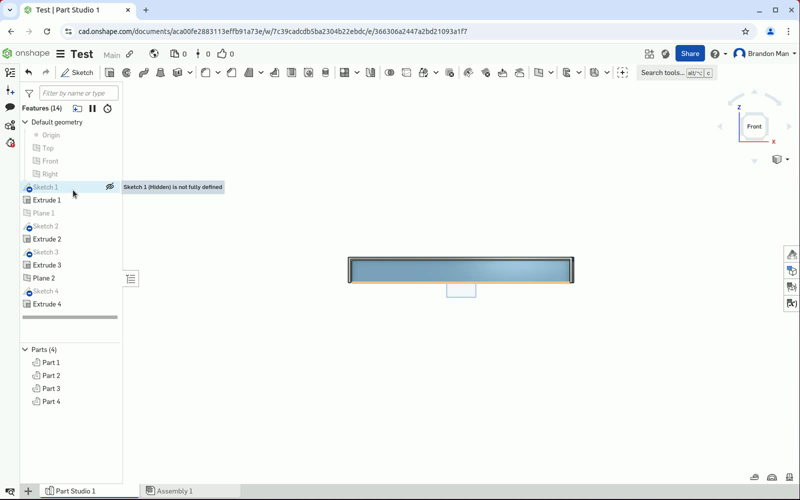
click(73, 189)
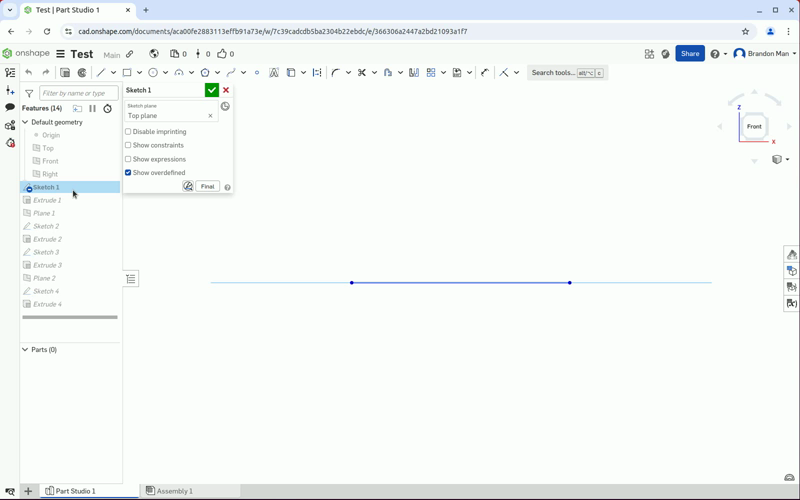
mouse_move(229, 92)
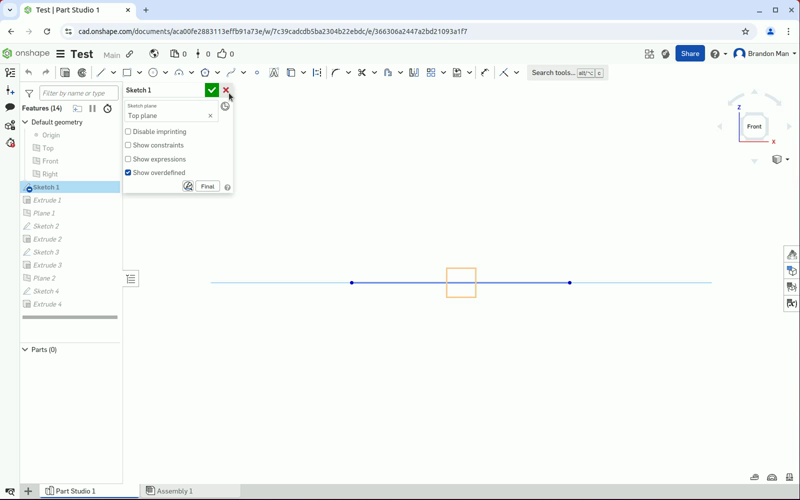
click(229, 92)
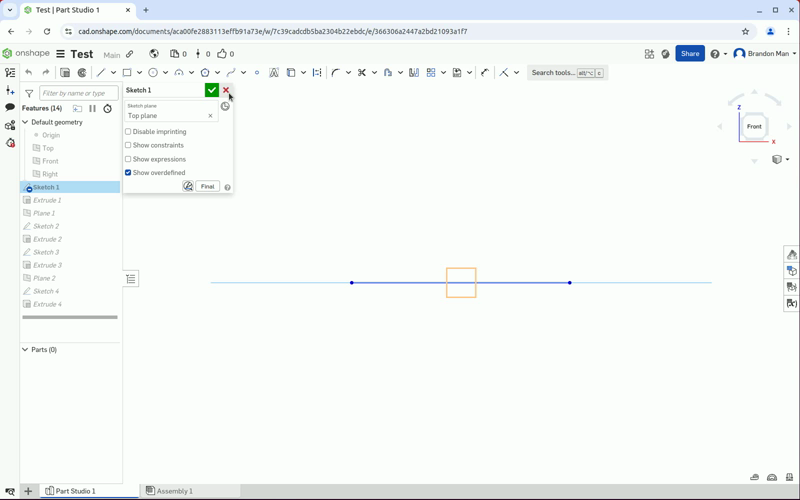
key(shift+s)
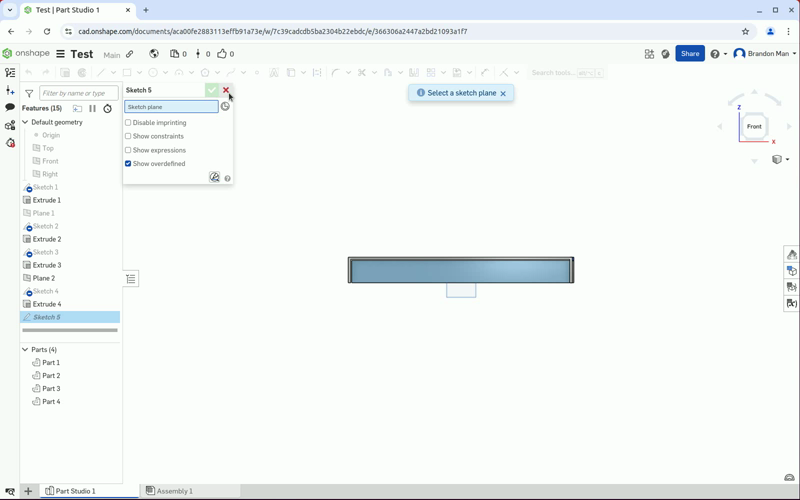
mouse_move(73, 280)
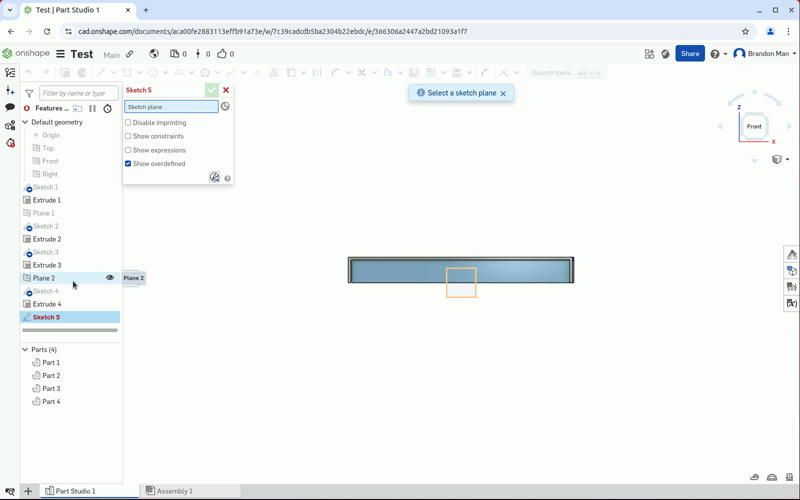
click(73, 280)
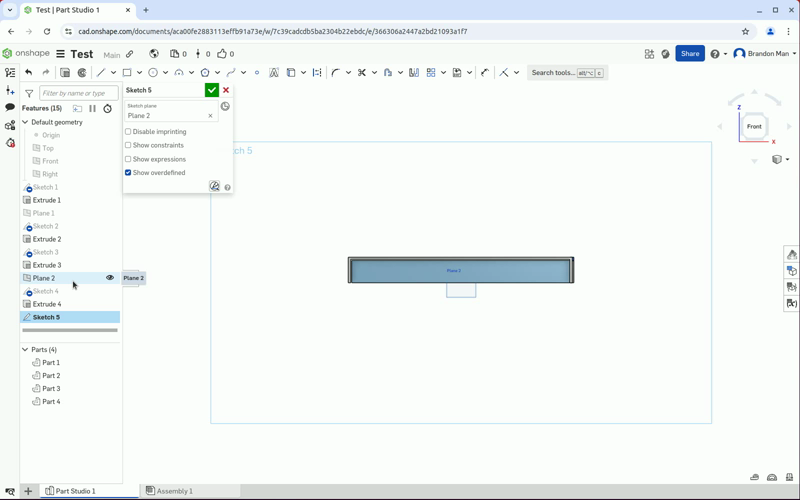
mouse_move(73, 352)
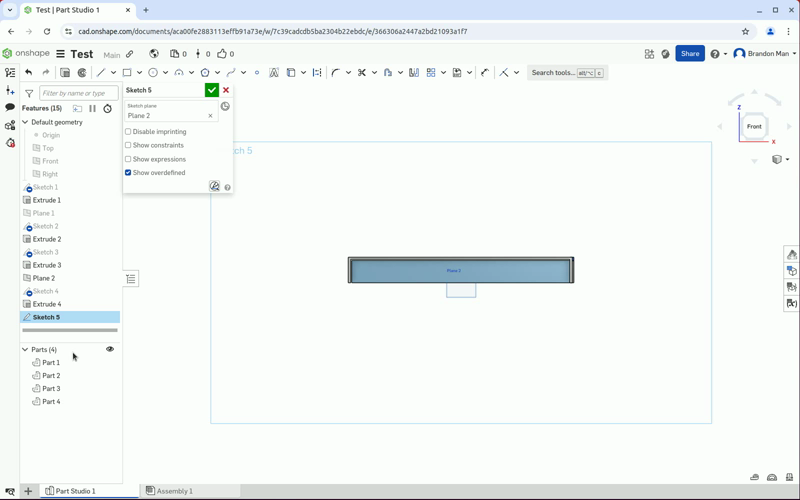
key(y)
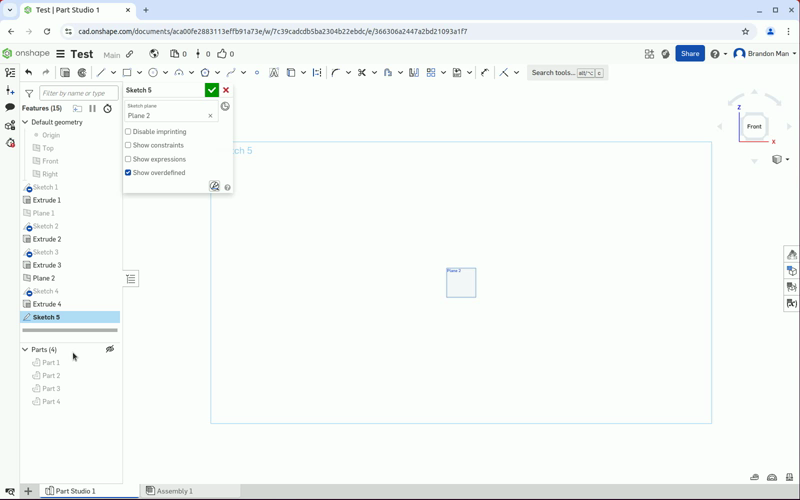
key(l)
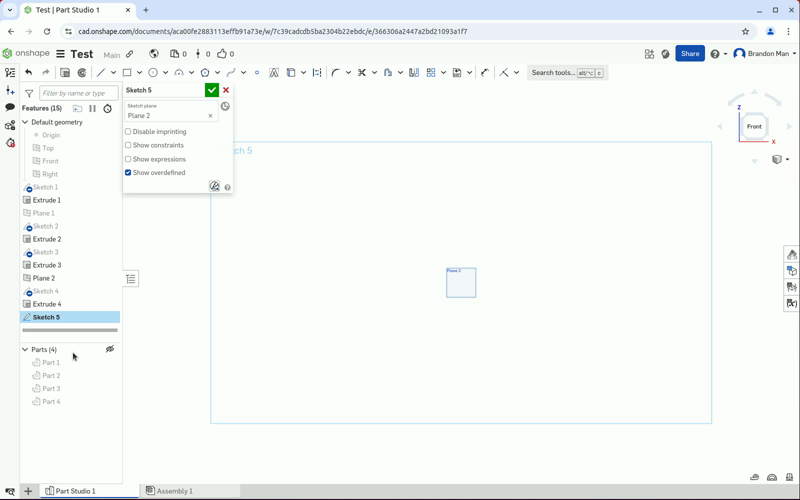
key_down(shift)
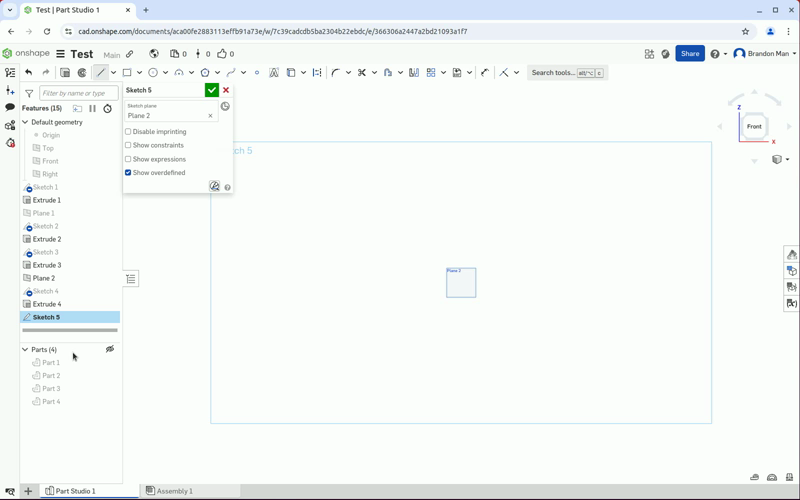
mouse_move(351, 282)
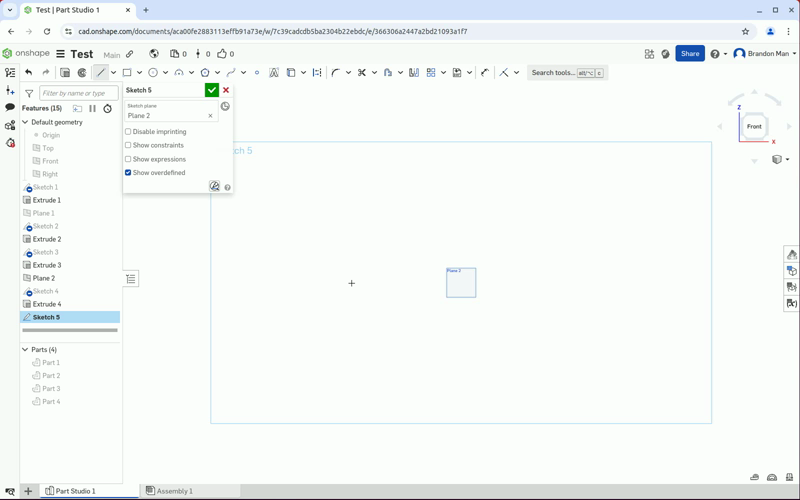
click(351, 282)
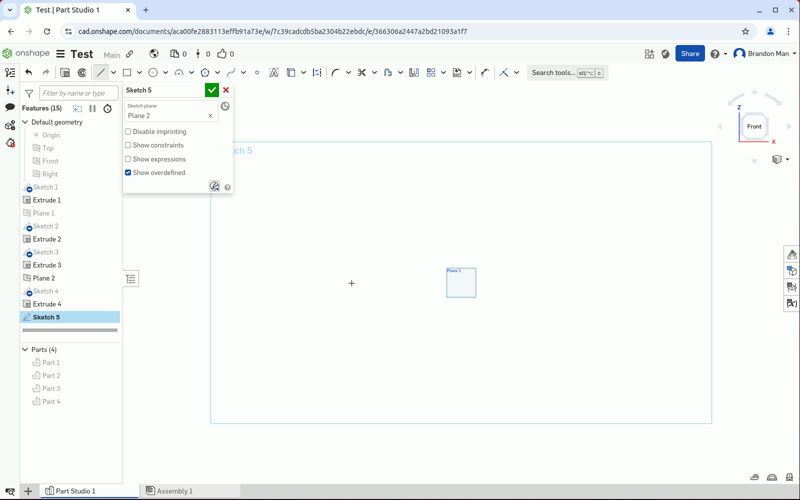
key_up(shift)
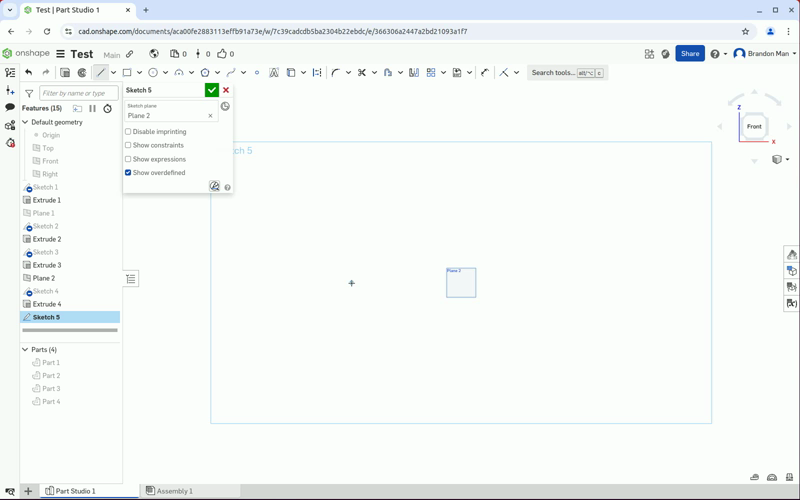
key_down(shift)
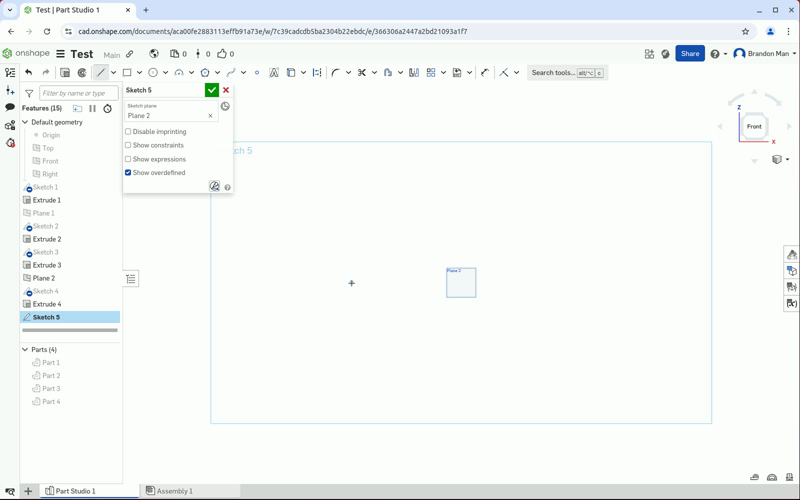
mouse_move(569, 282)
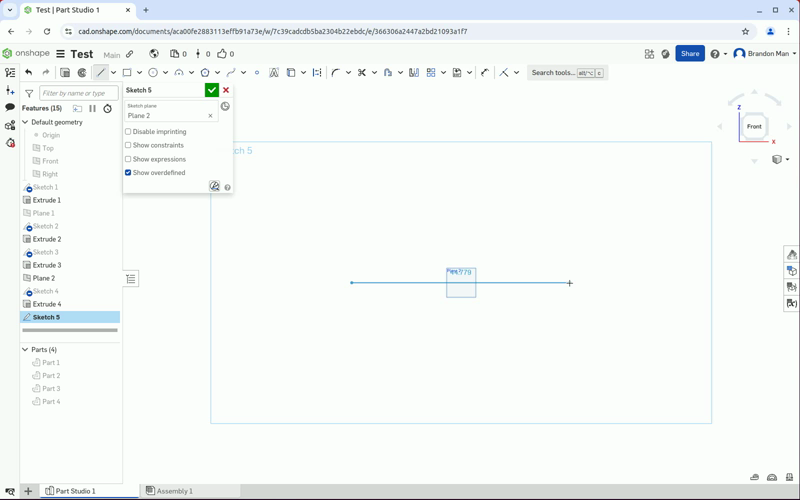
click(569, 282)
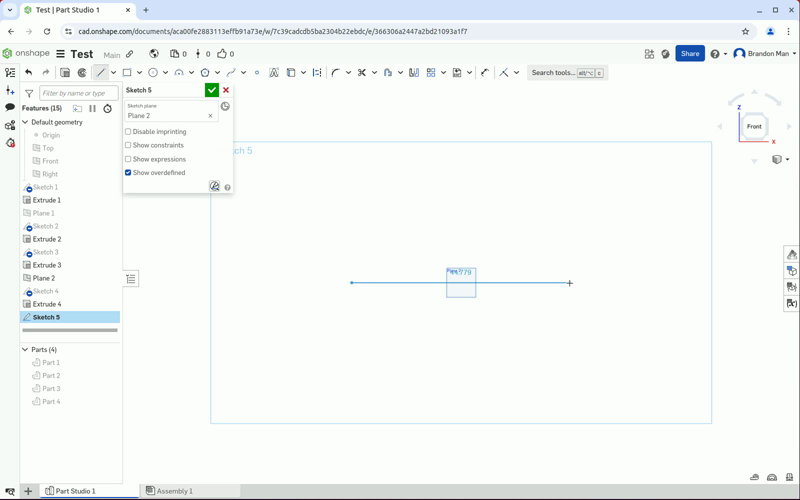
key_up(shift)
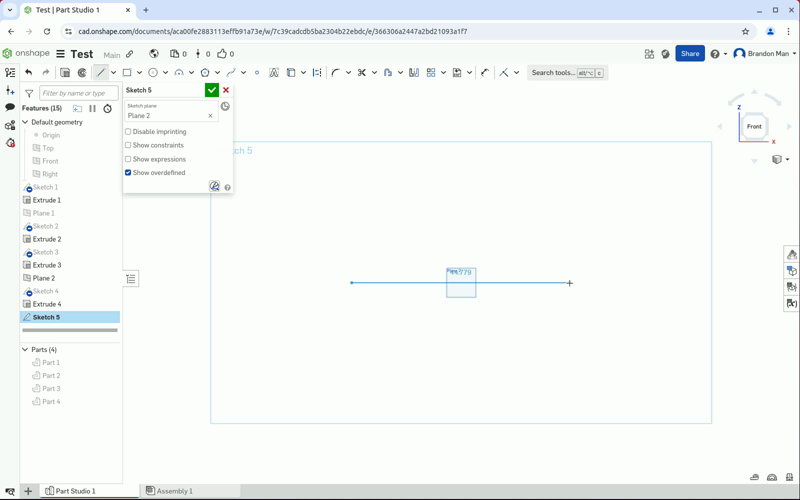
key_down(shift)
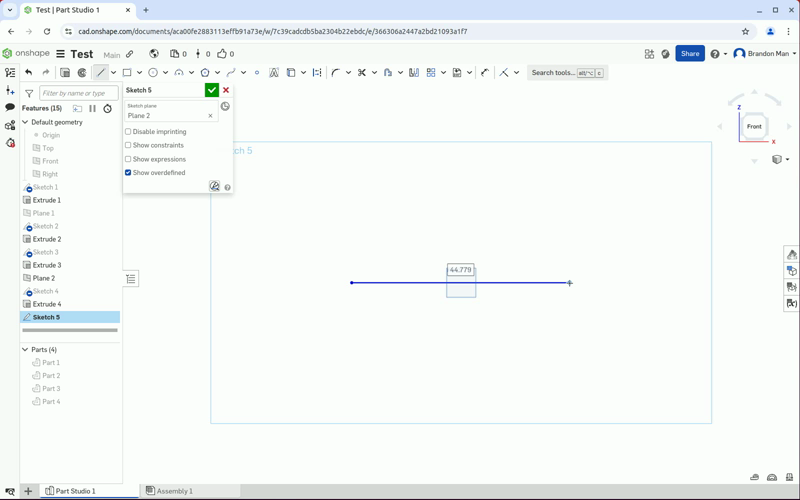
mouse_move(589, 282)
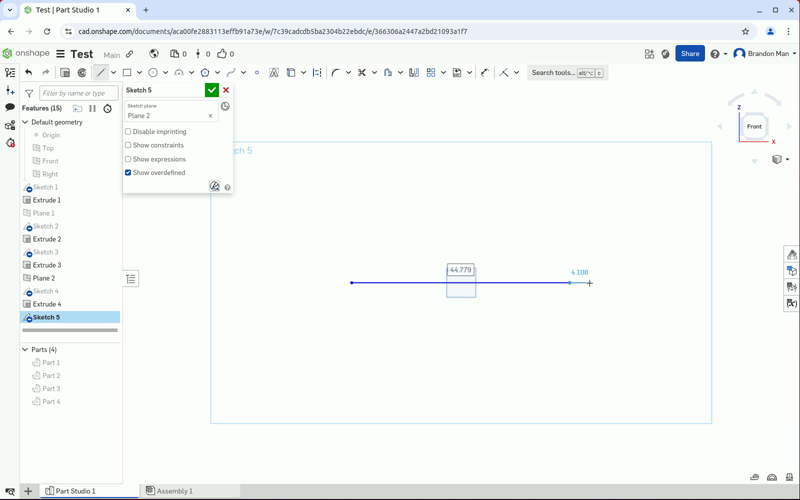
mouse_move(569, 260)
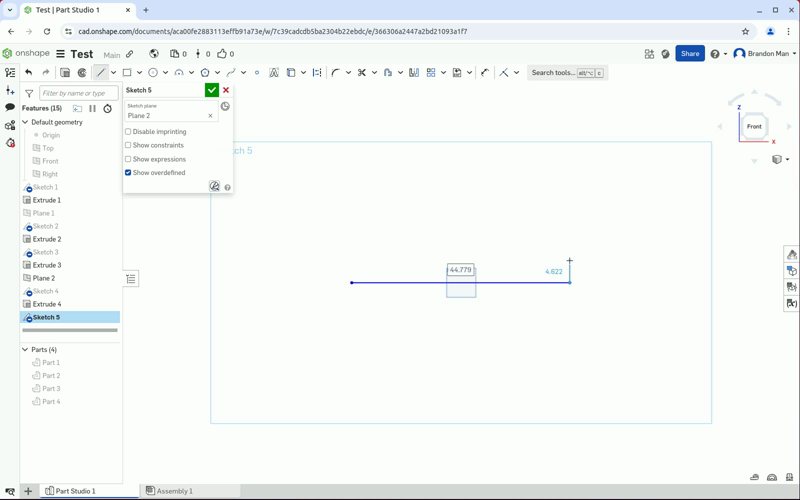
click(569, 260)
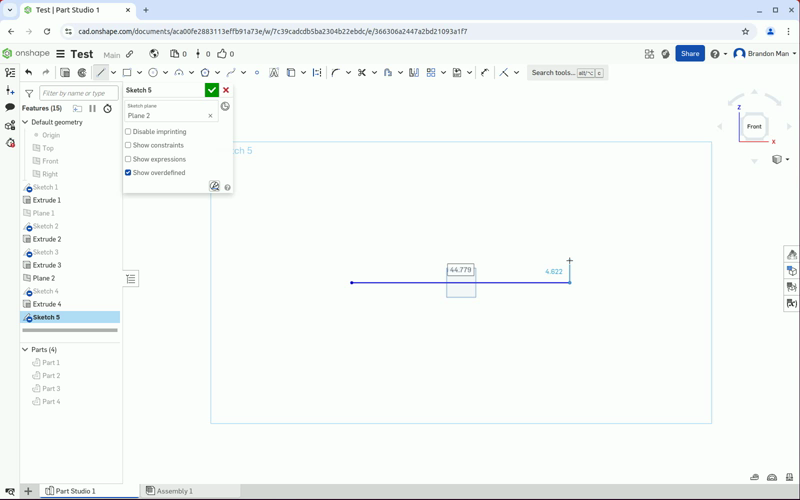
key_up(shift)
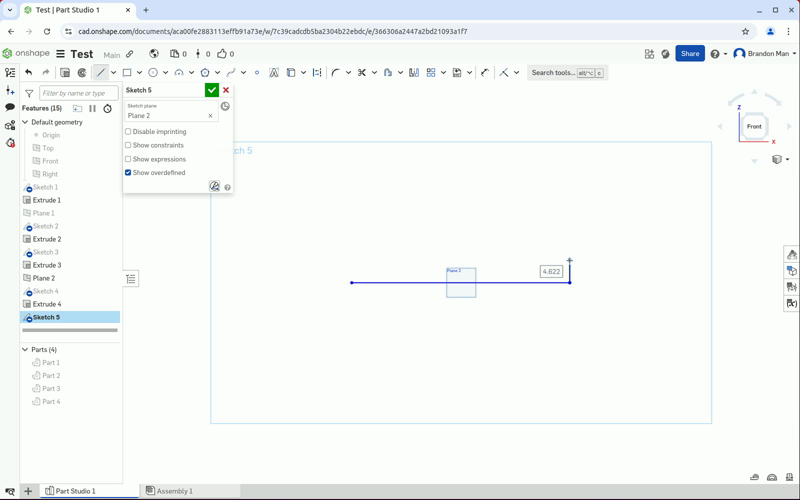
key_down(shift)
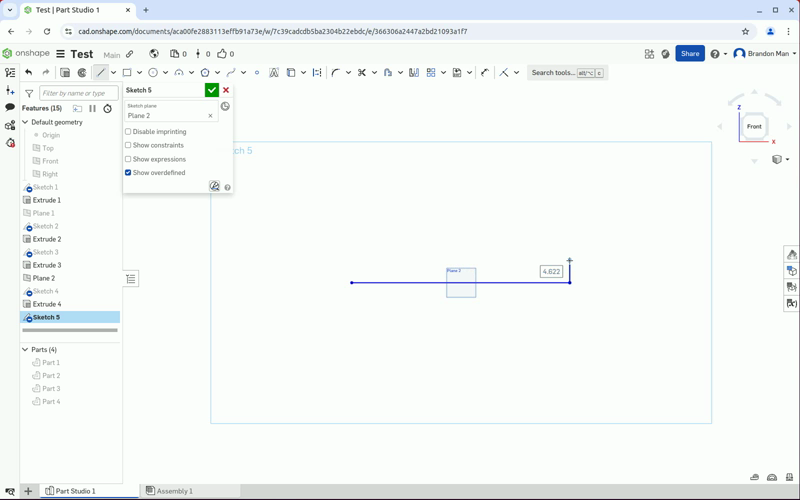
mouse_move(351, 260)
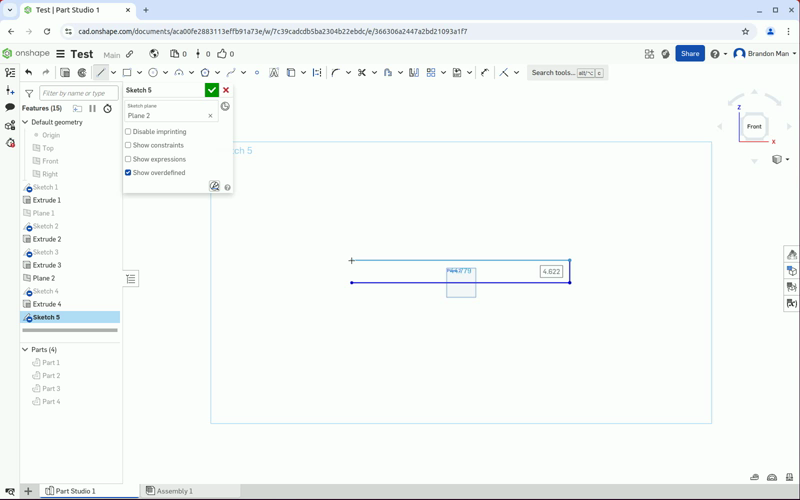
click(351, 260)
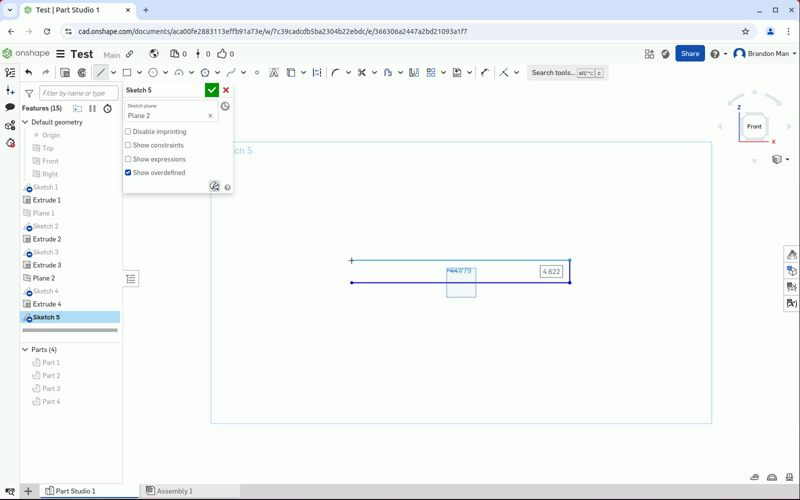
key_up(shift)
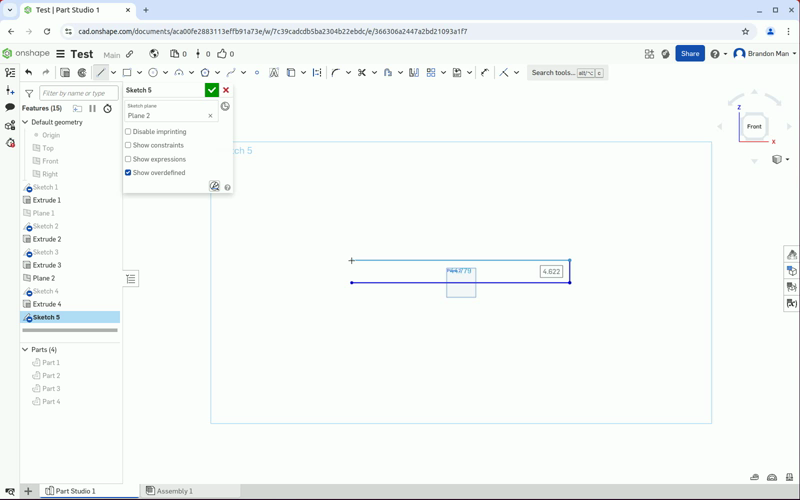
mouse_move(381, 260)
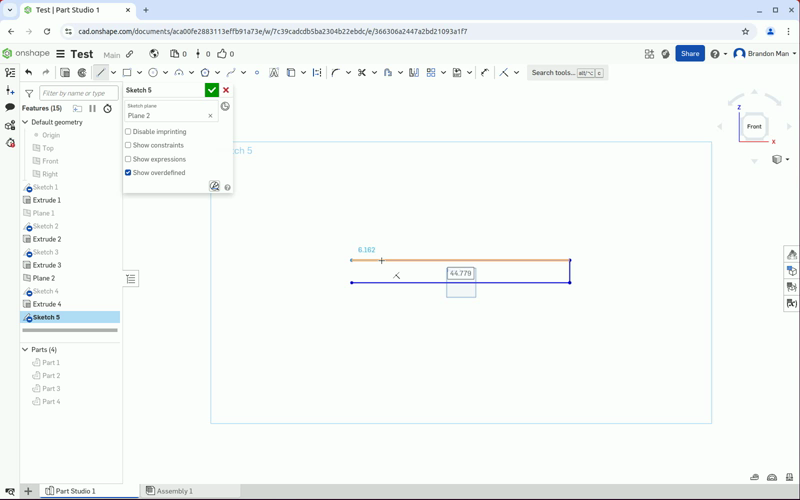
key_down(shift)
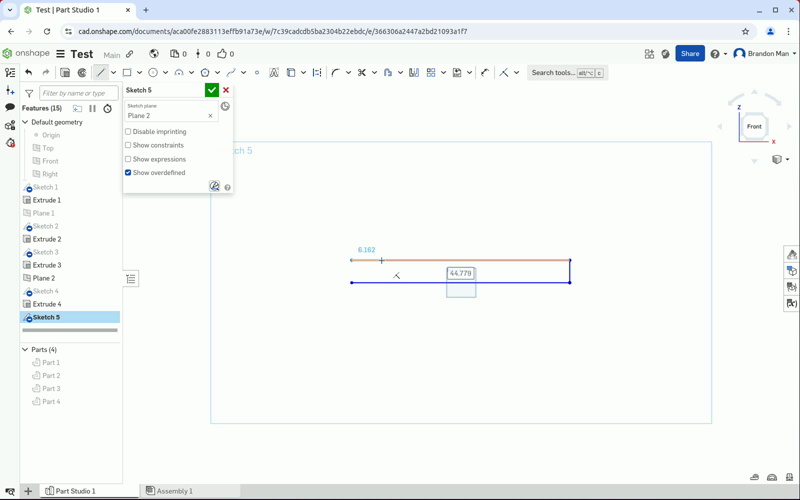
mouse_move(351, 282)
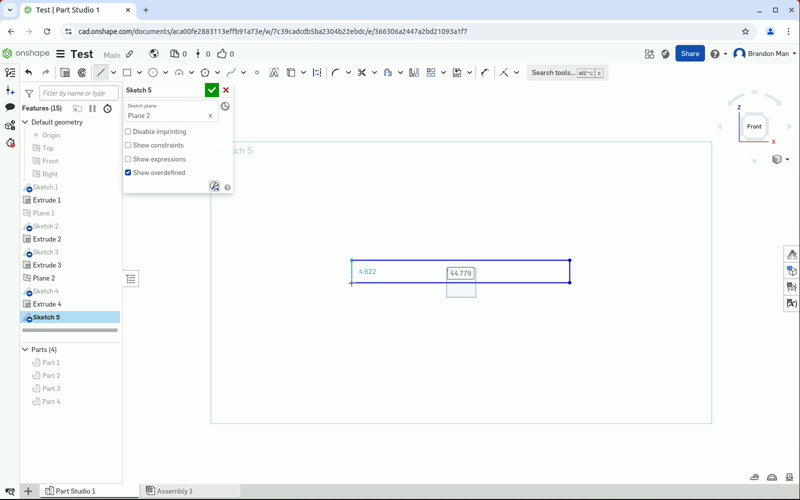
key_up(shift)
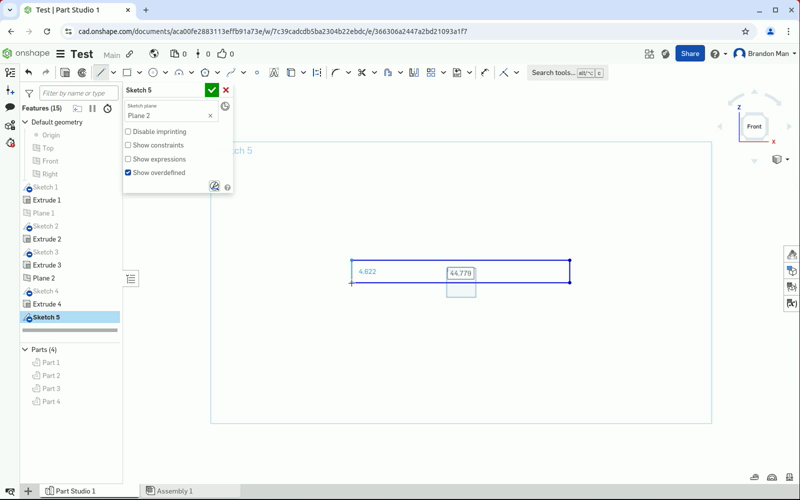
click(351, 282)
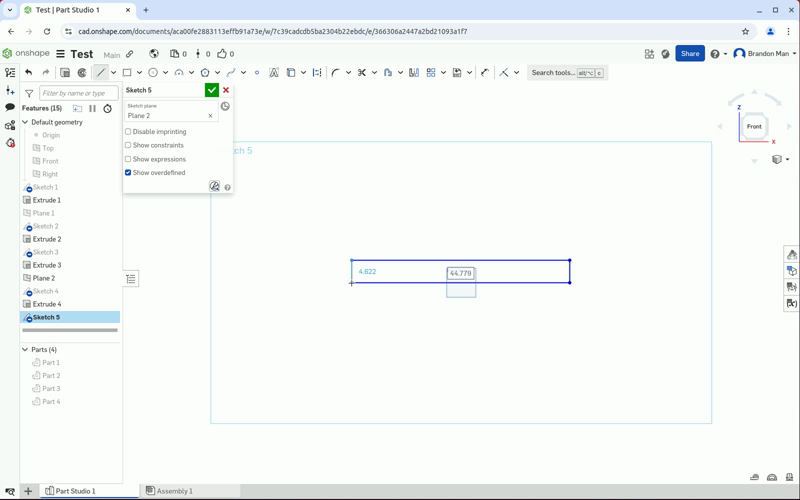
key(esc)
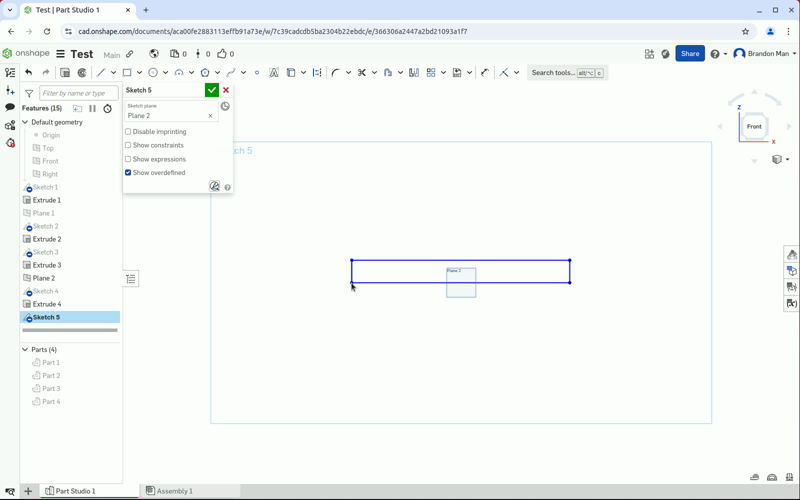
mouse_move(523, 270)
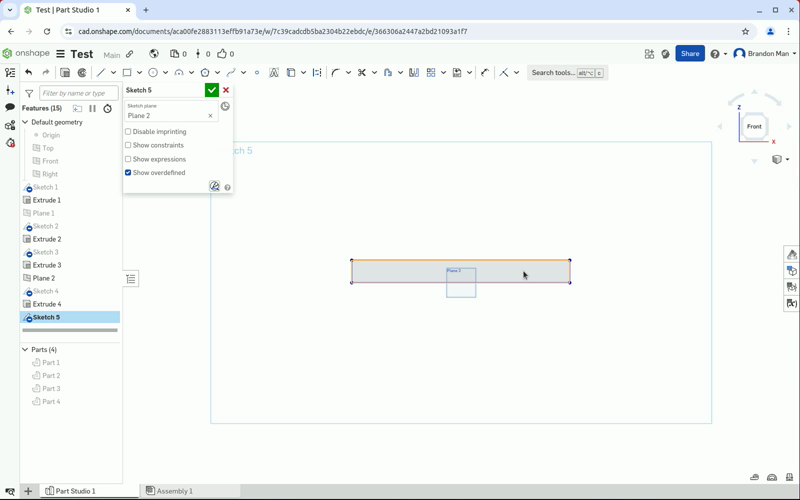
click(523, 270)
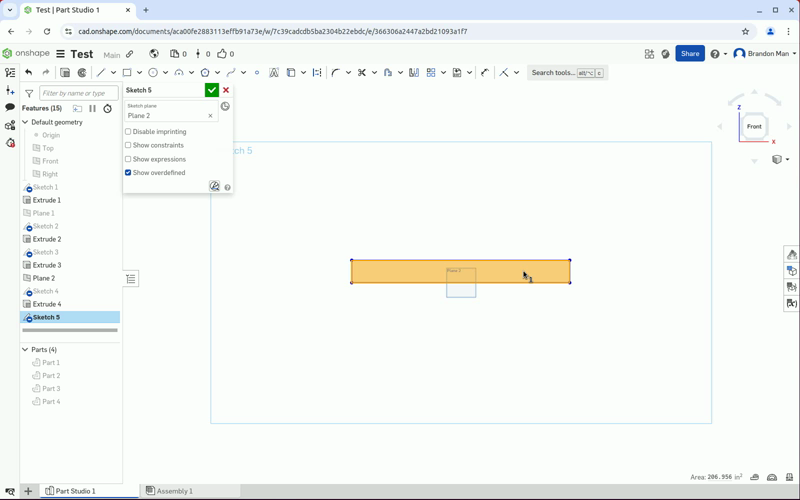
mouse_move(73, 352)
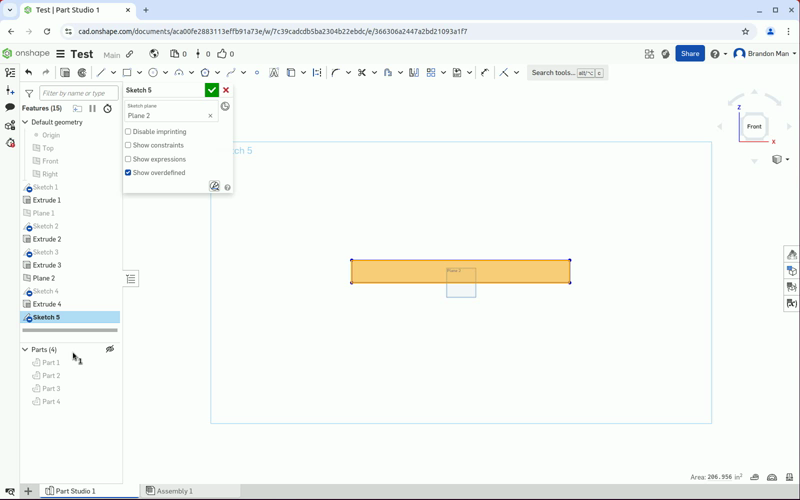
key(shift+y)
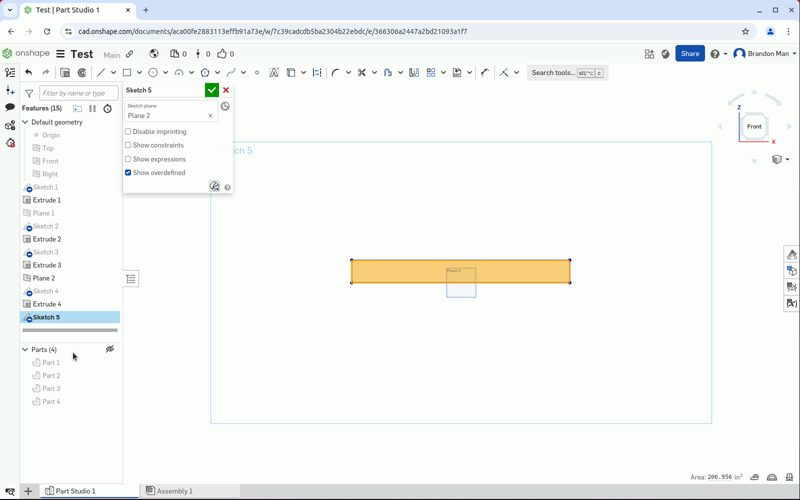
key(shift+e)
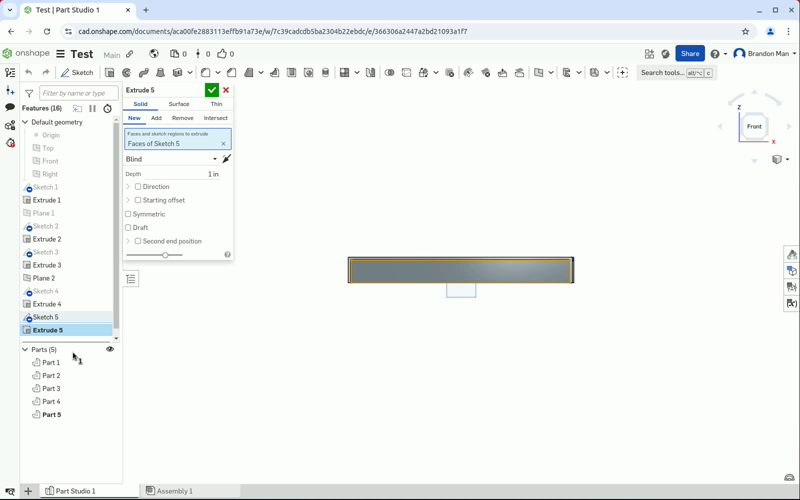
mouse_move(143, 106)
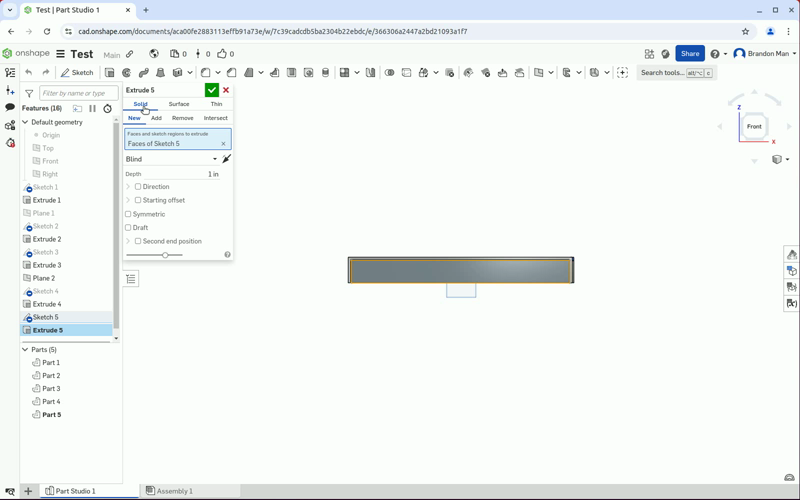
click(143, 106)
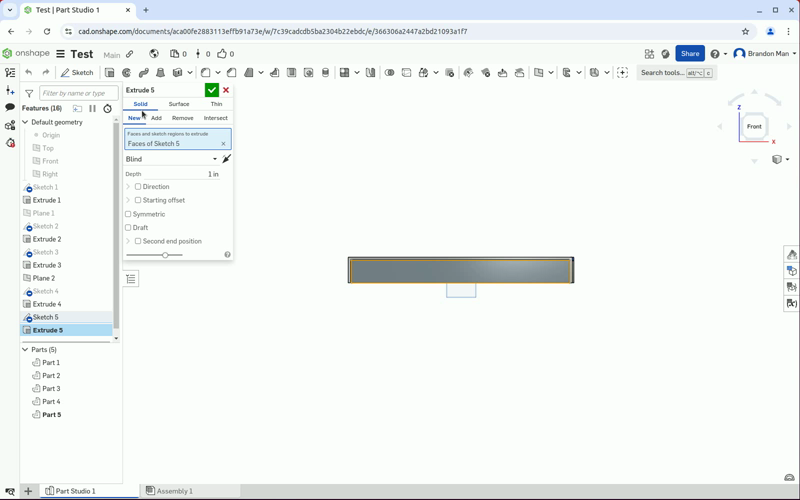
mouse_move(137, 120)
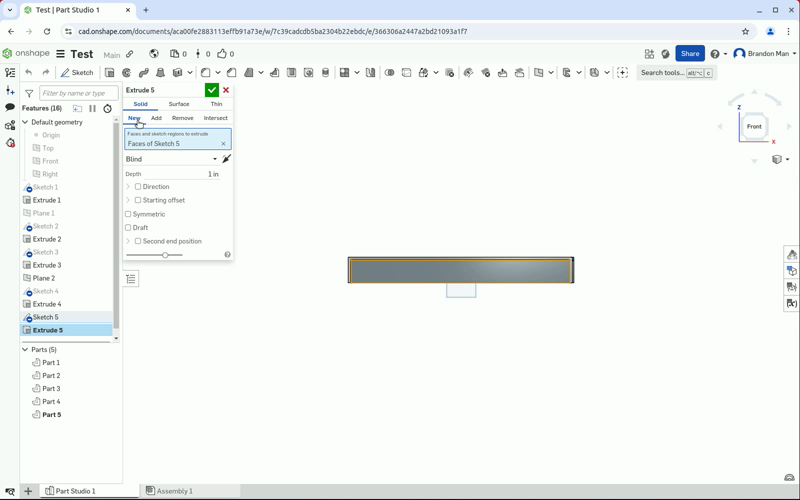
click(137, 120)
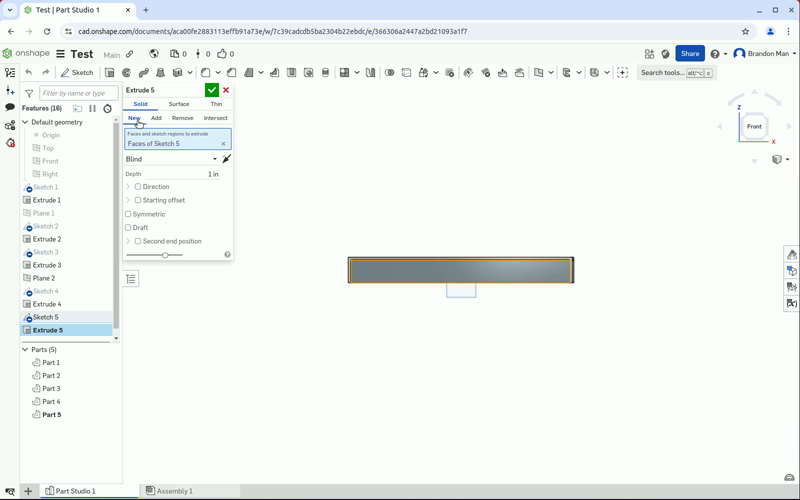
key(tab, 4)
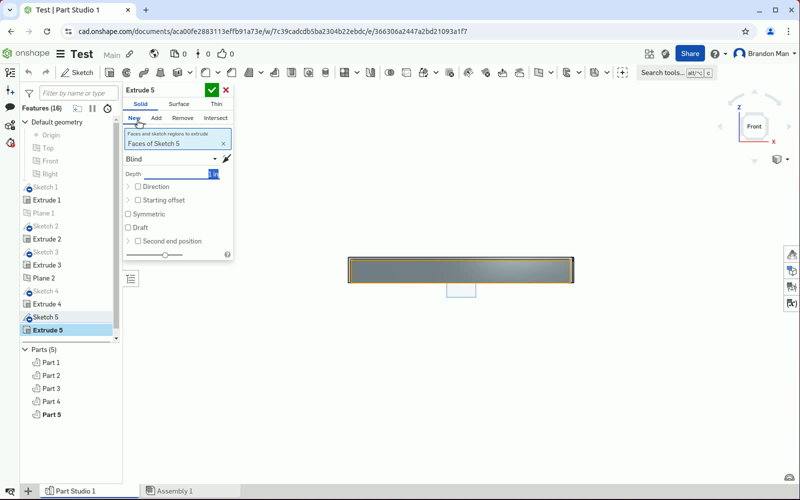
text(0.722)
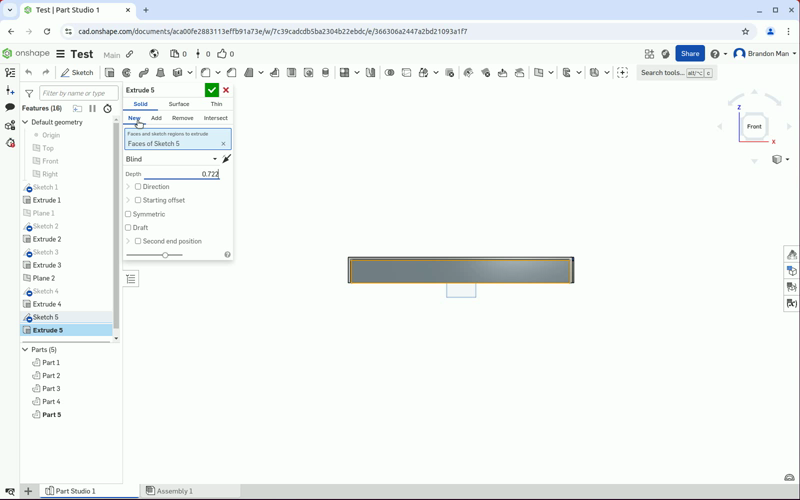
key(enter)
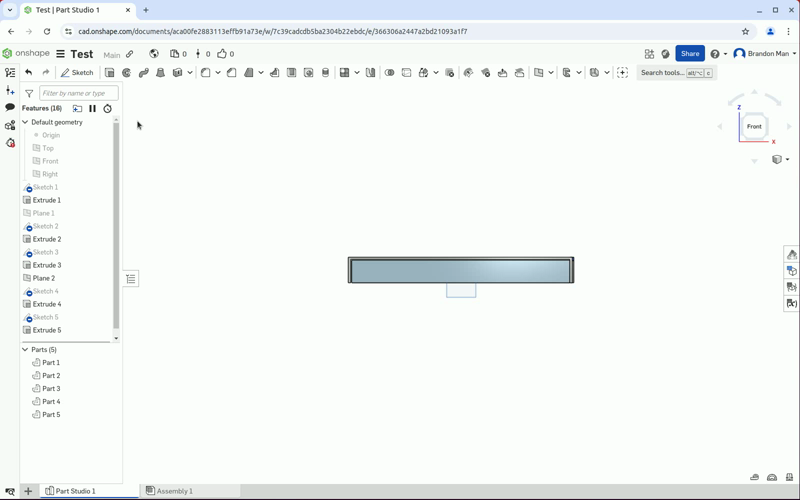
key(shift+h)
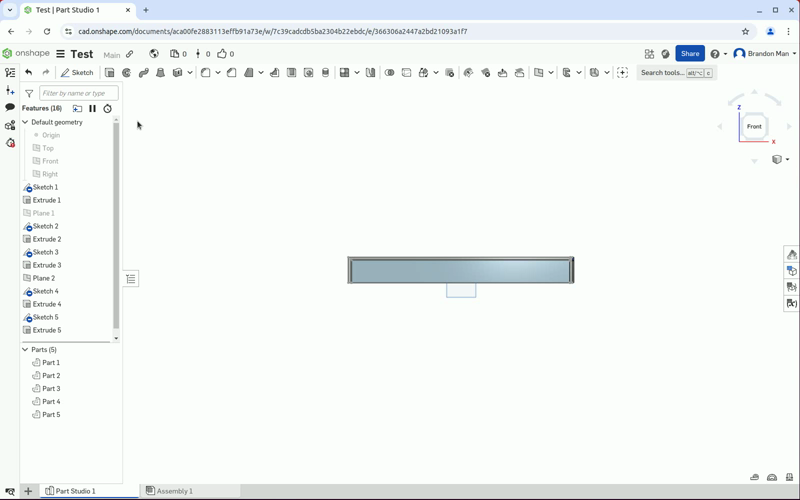
key(shift+h)
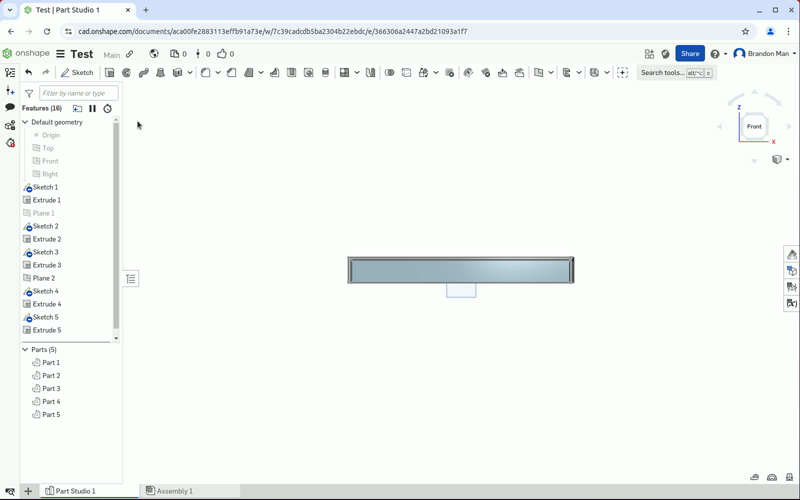
key(shift+7)
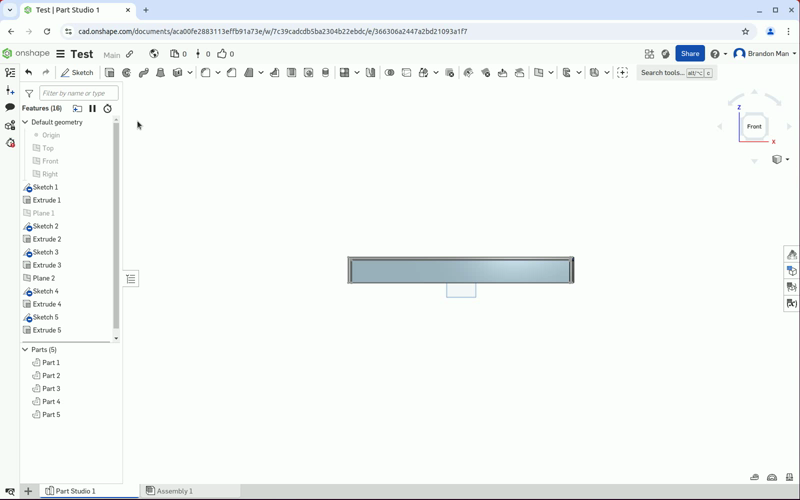
key(left, 2)
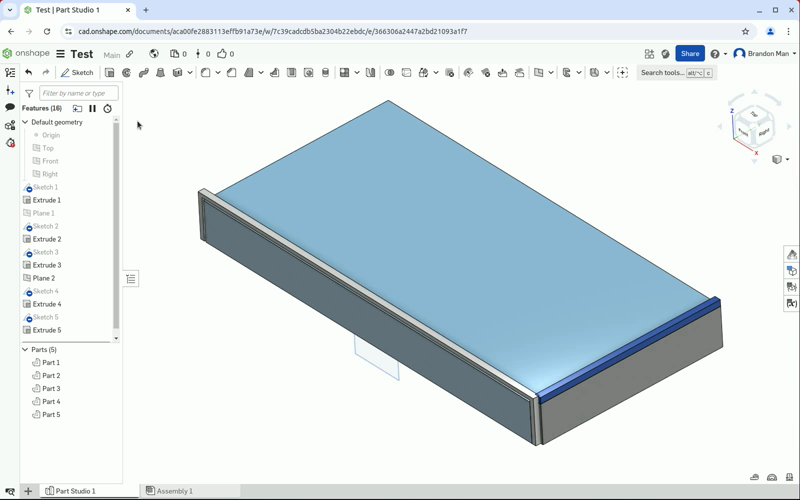
key(down, 2)
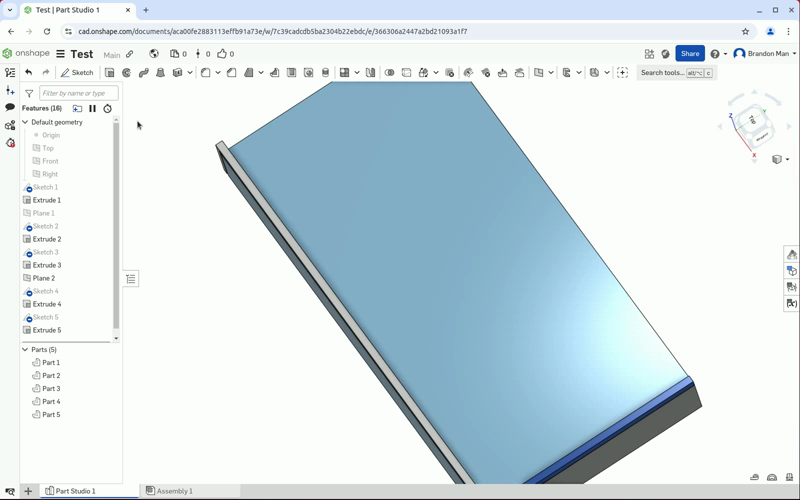
key(up, 2)
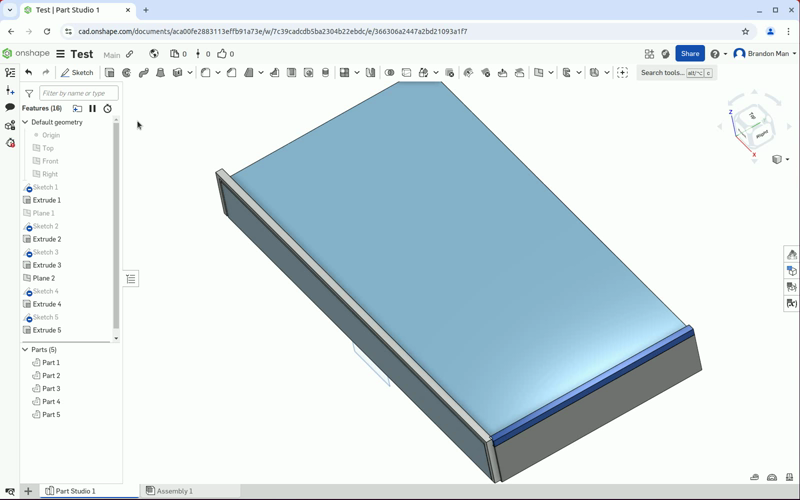
key(right, 2)
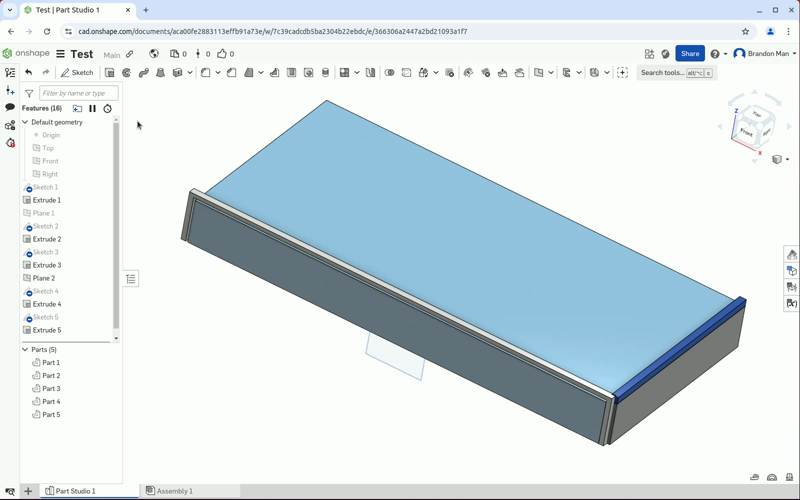
mouse_move(69, 189)
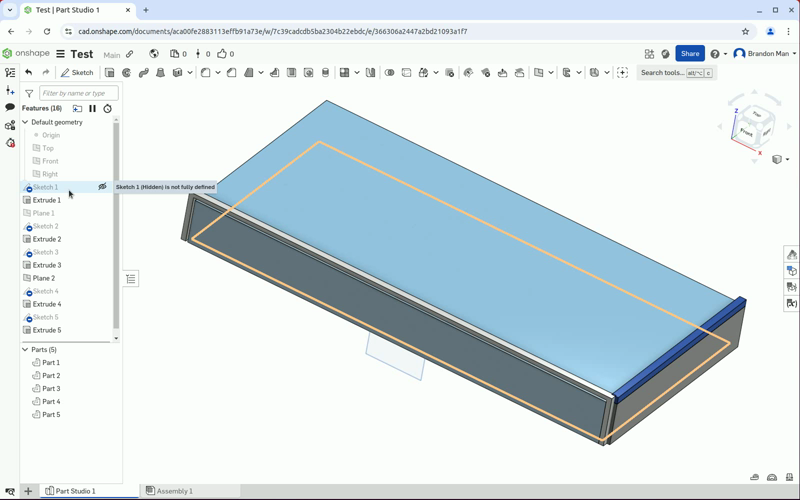
click(69, 189)